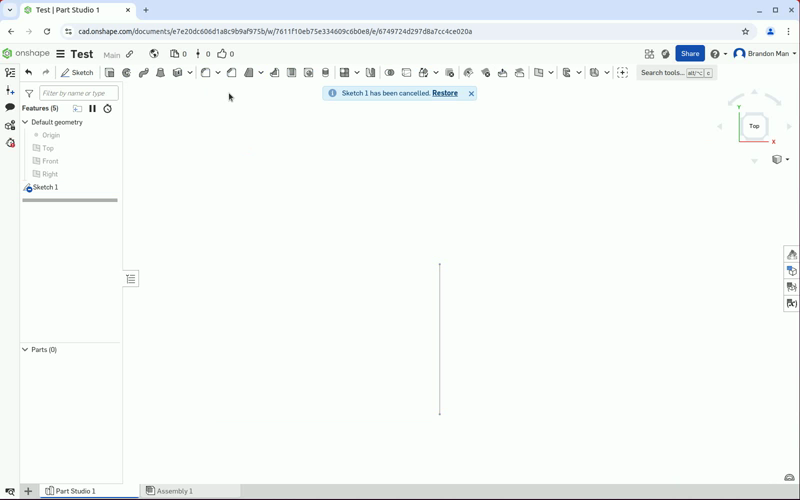
key(shift+h)
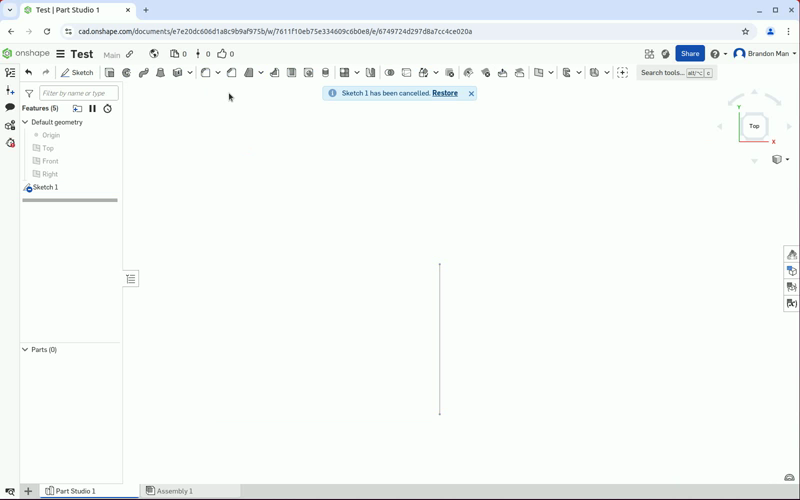
key(shift+s)
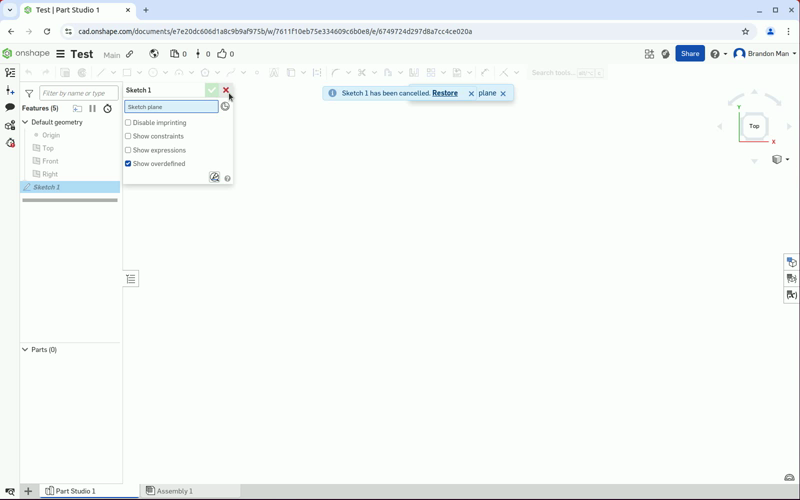
mouse_move(73, 150)
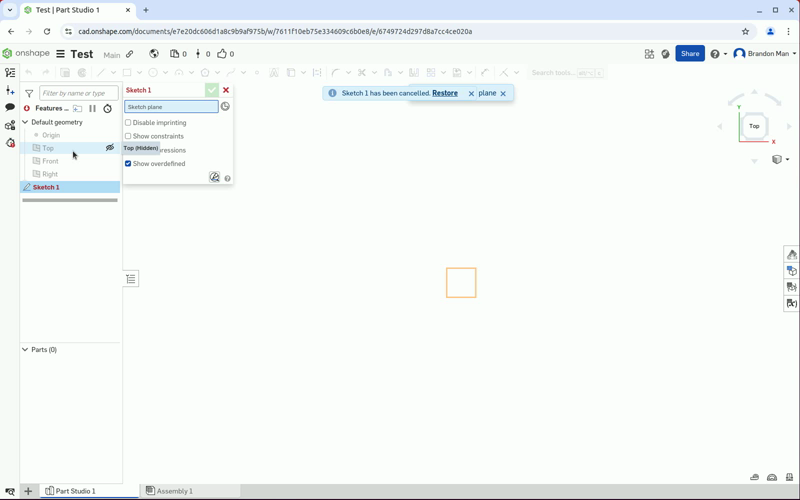
click(73, 150)
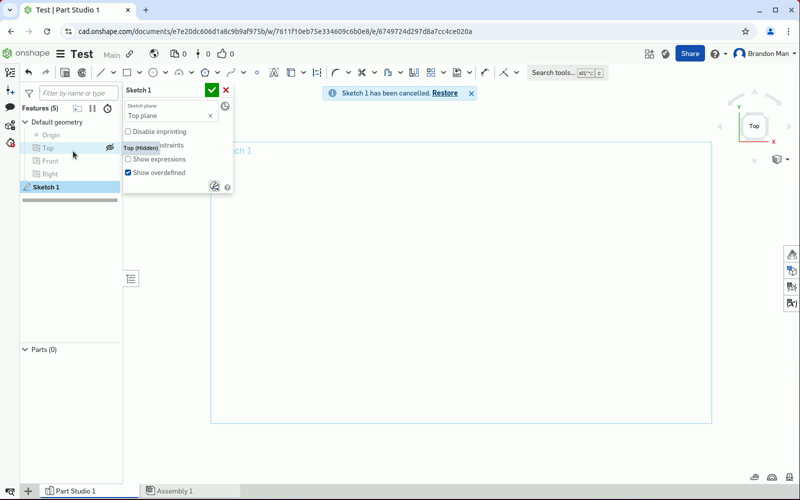
mouse_move(73, 352)
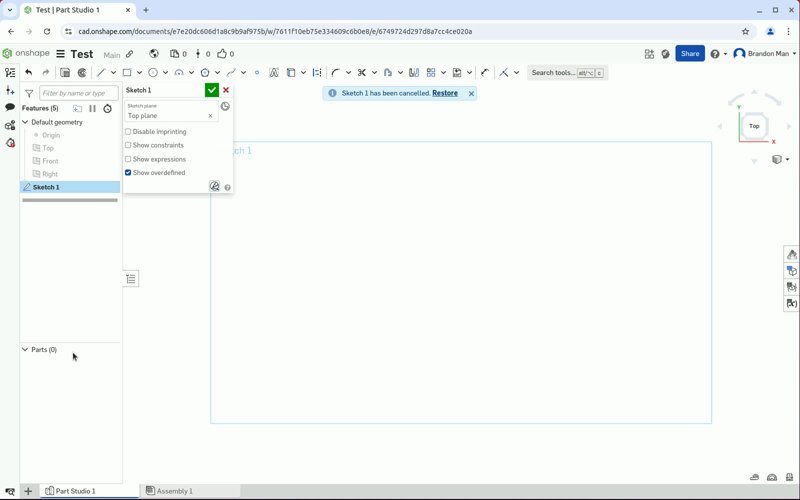
key(y)
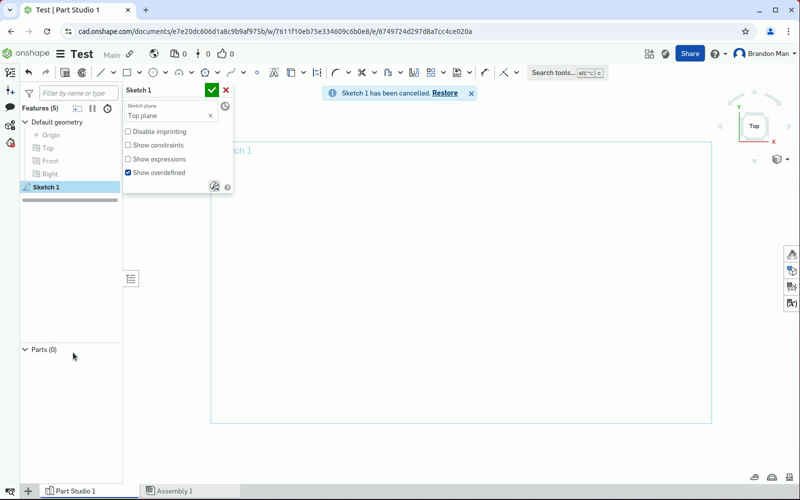
key(l)
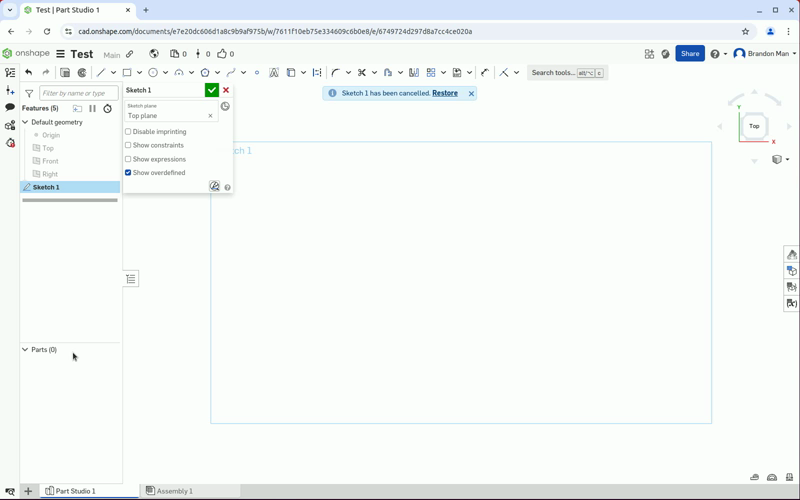
key_down(shift)
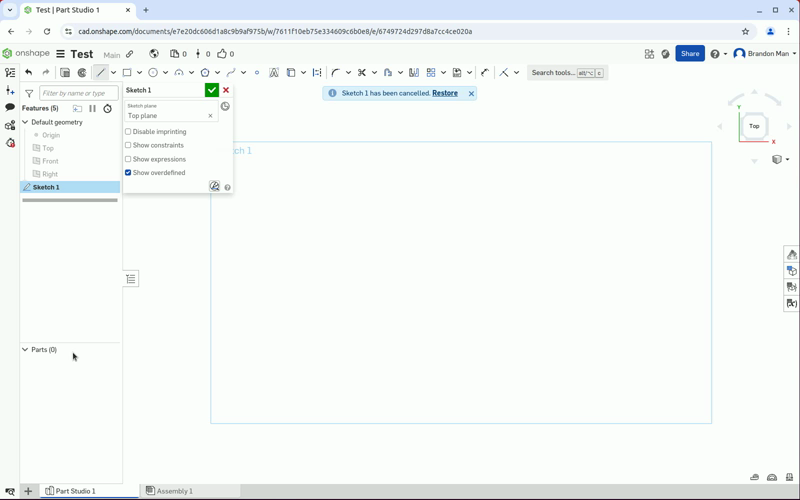
mouse_move(460, 282)
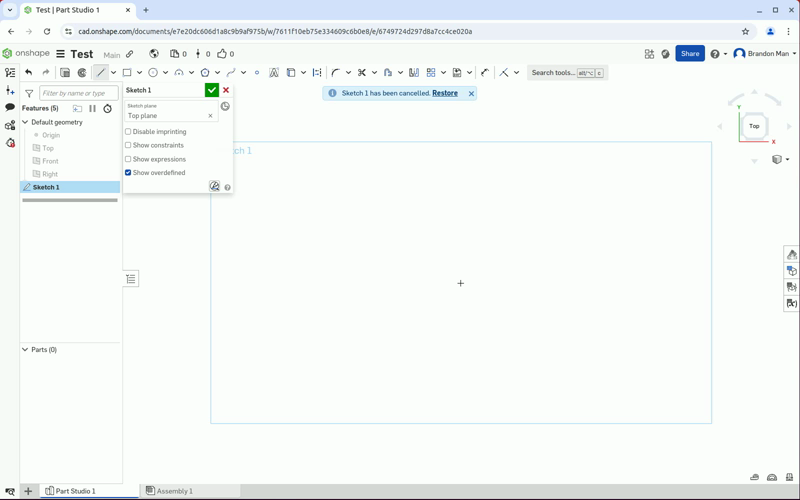
click(460, 282)
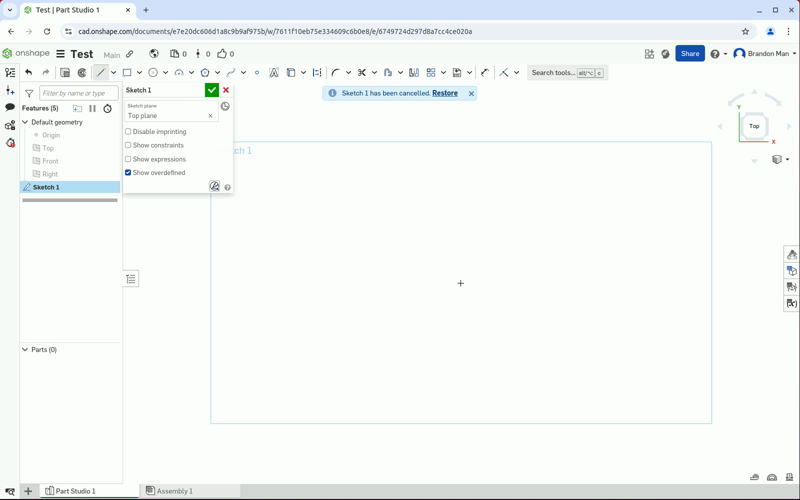
key_up(shift)
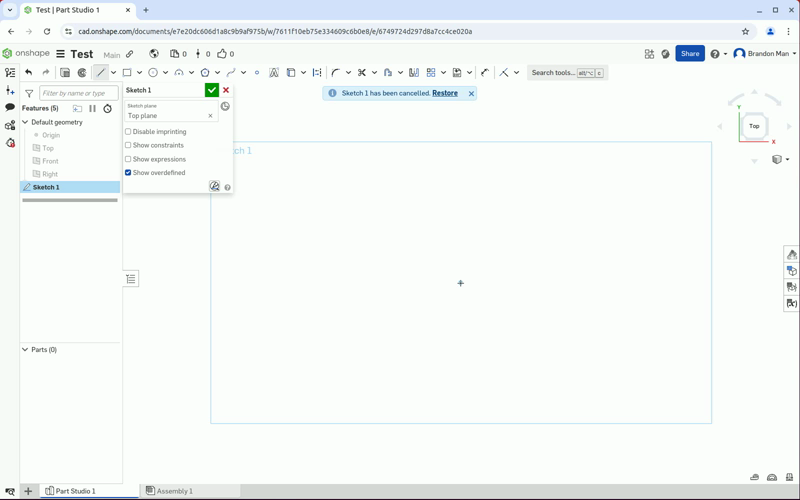
key_down(shift)
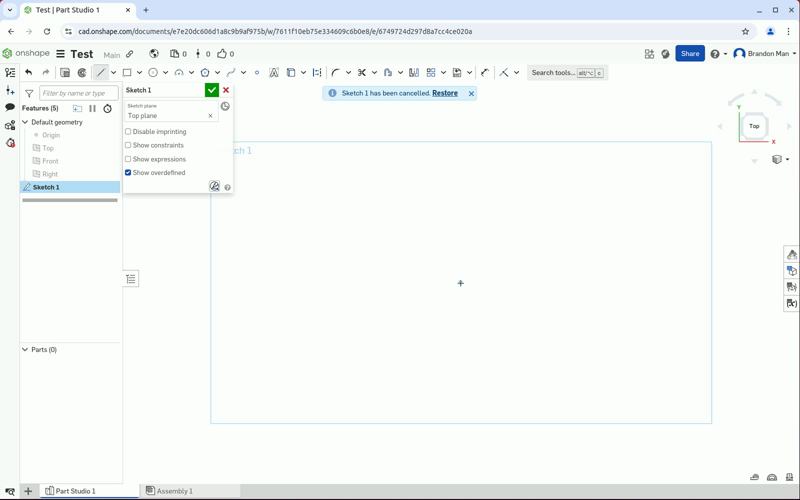
mouse_move(573, 282)
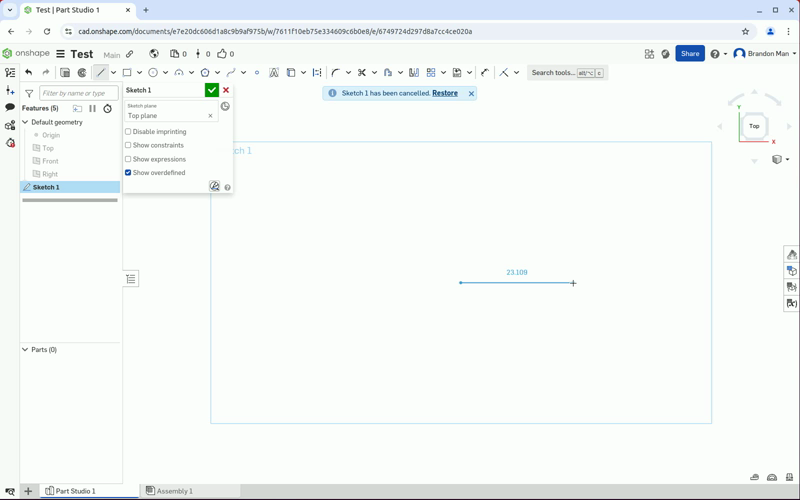
click(573, 282)
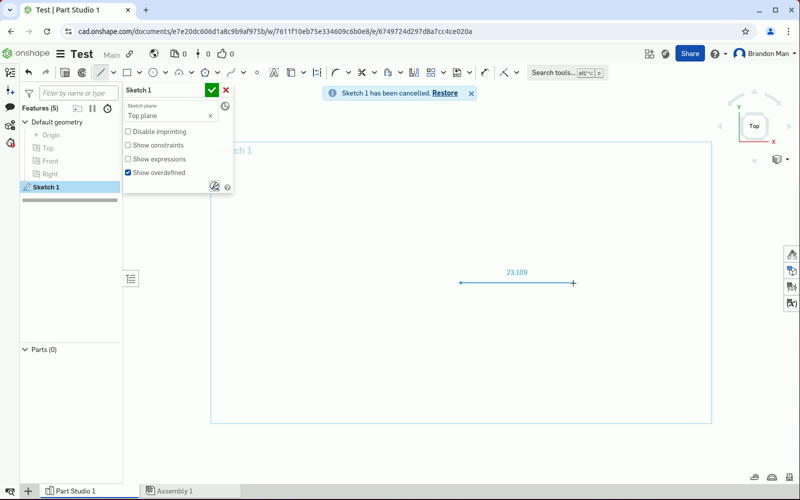
key_up(shift)
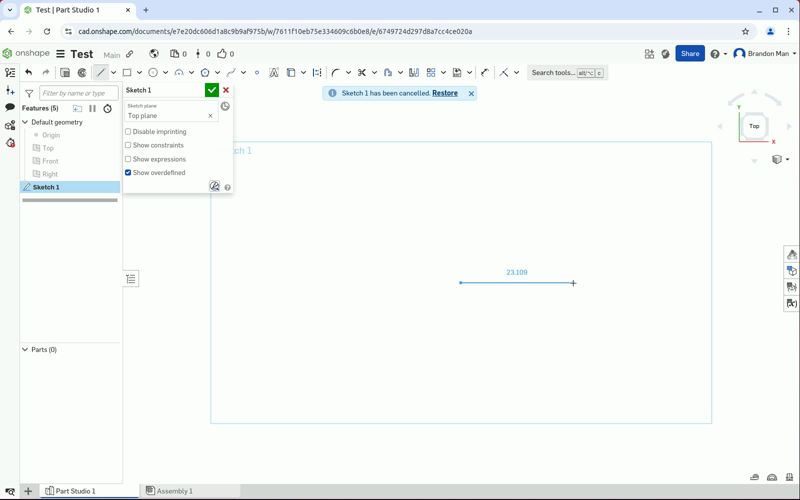
key_down(shift)
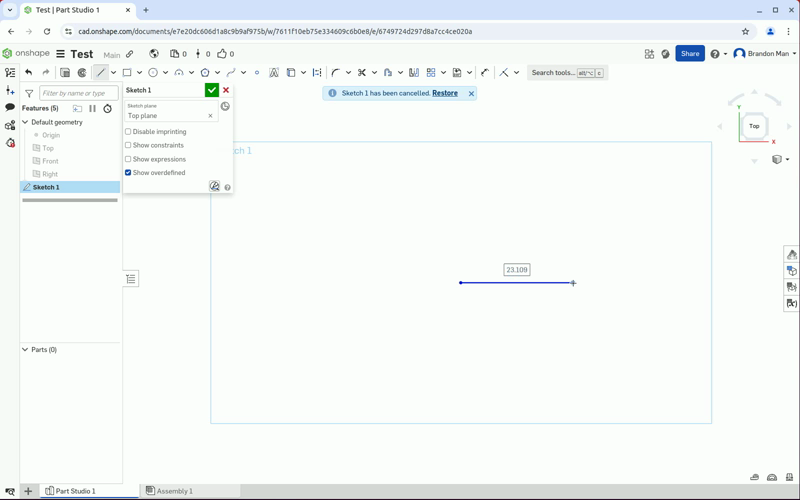
mouse_move(573, 217)
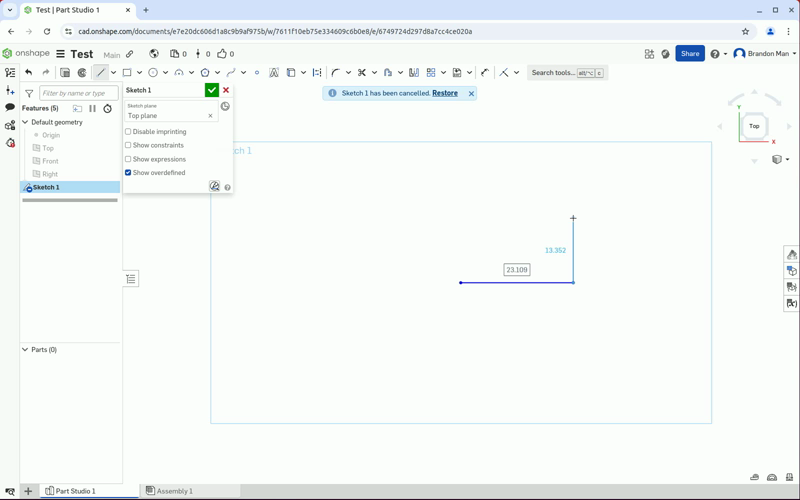
click(573, 217)
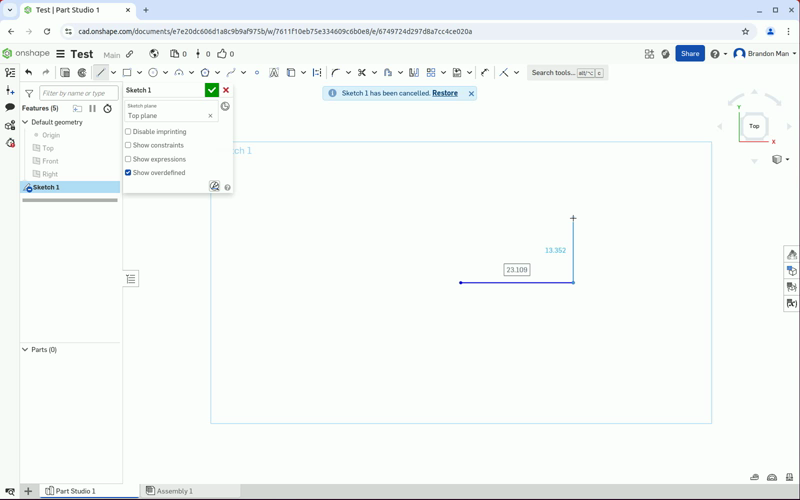
key_up(shift)
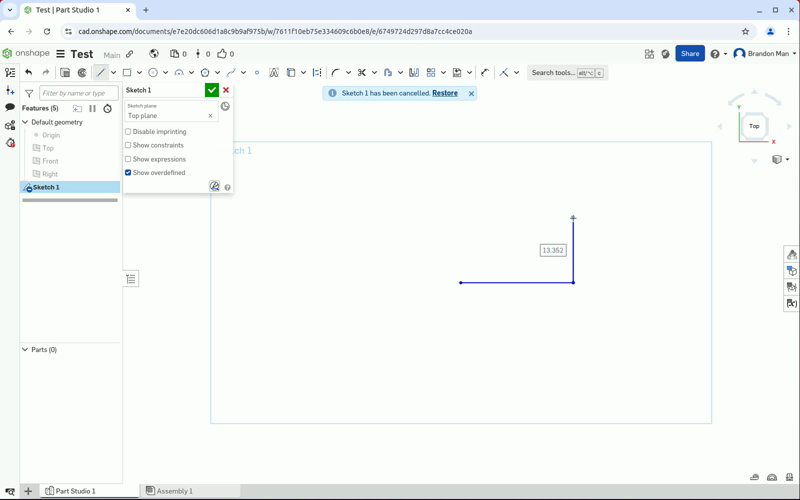
key_down(shift)
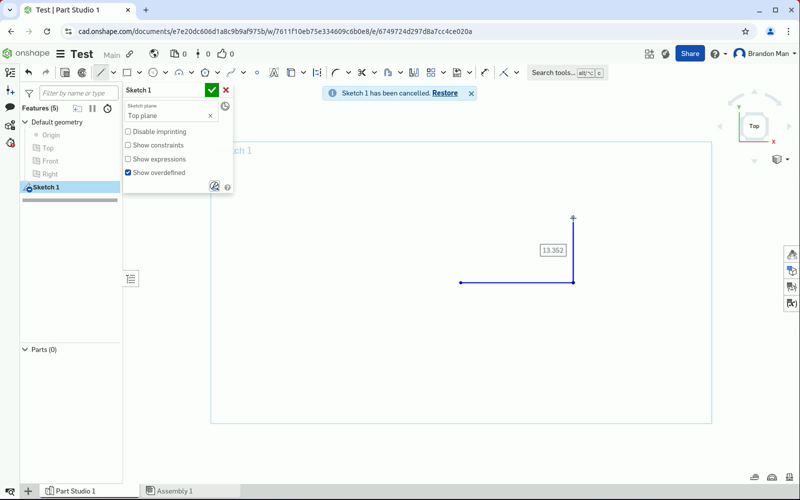
mouse_move(460, 217)
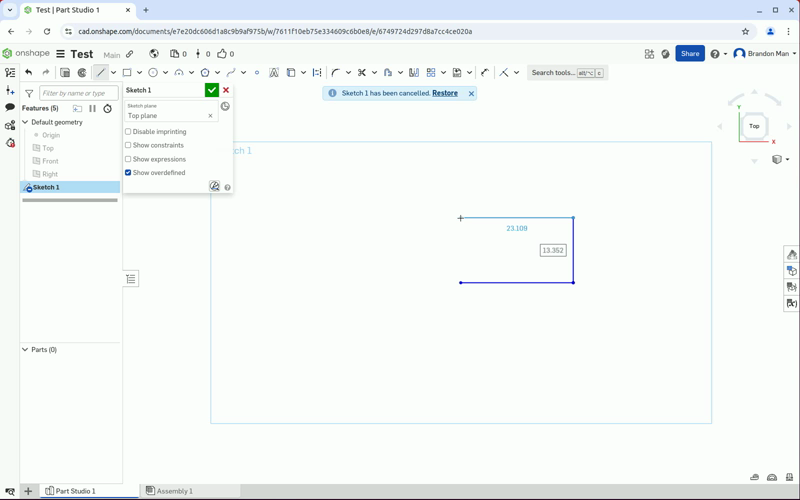
click(460, 217)
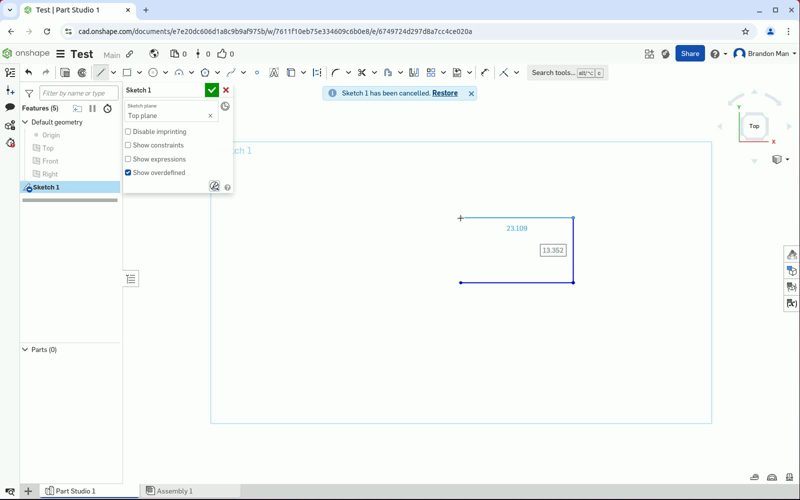
key_up(shift)
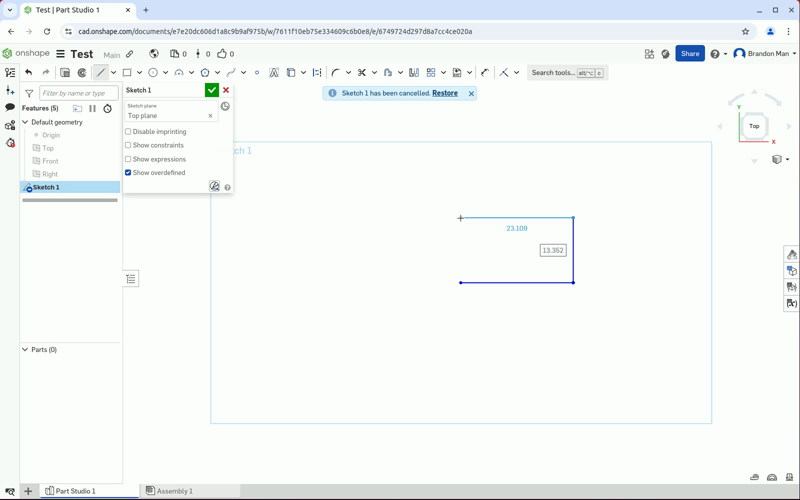
key_down(shift)
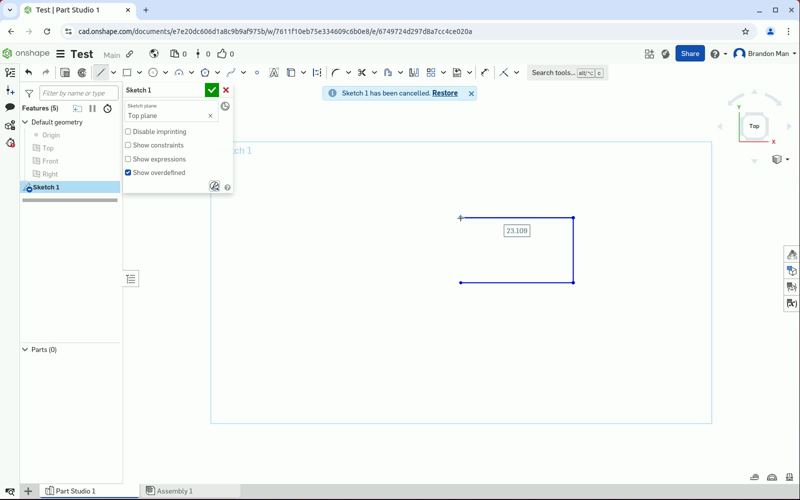
mouse_move(460, 282)
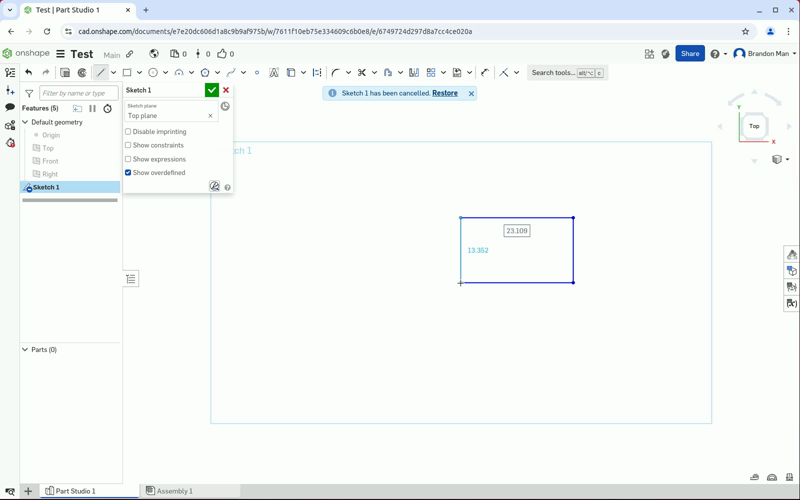
key_up(shift)
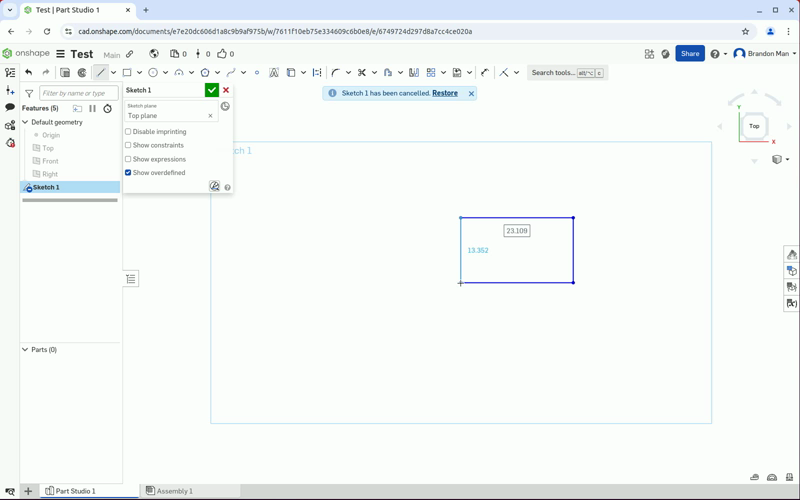
click(460, 282)
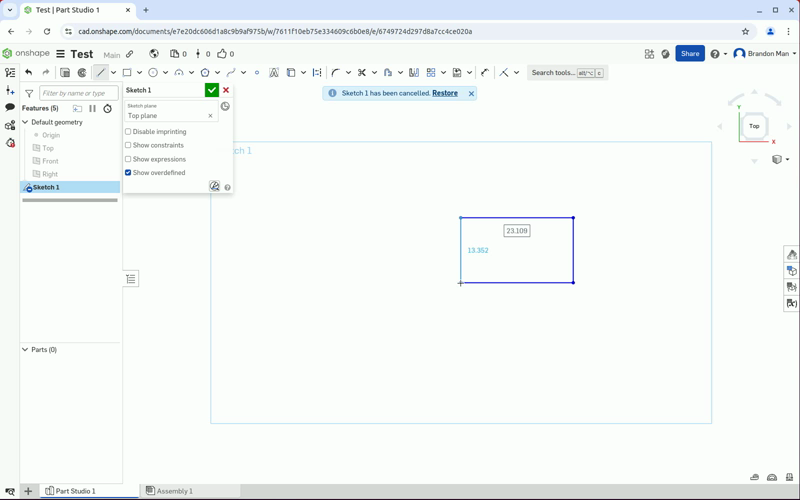
key(esc)
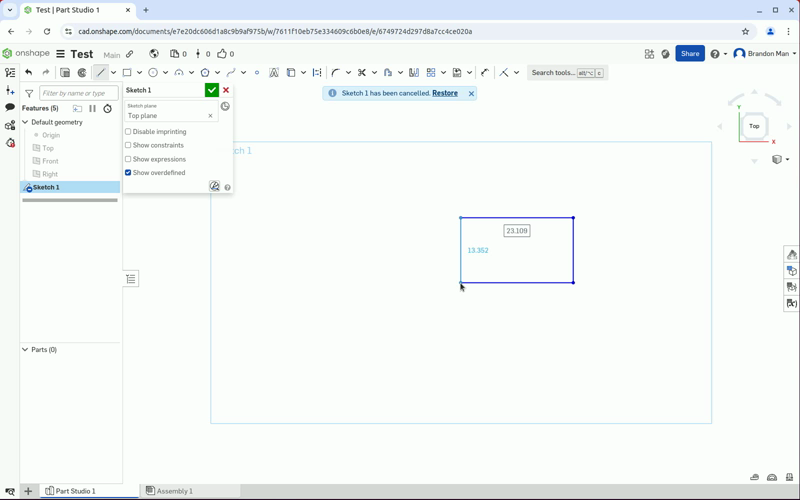
mouse_move(493, 260)
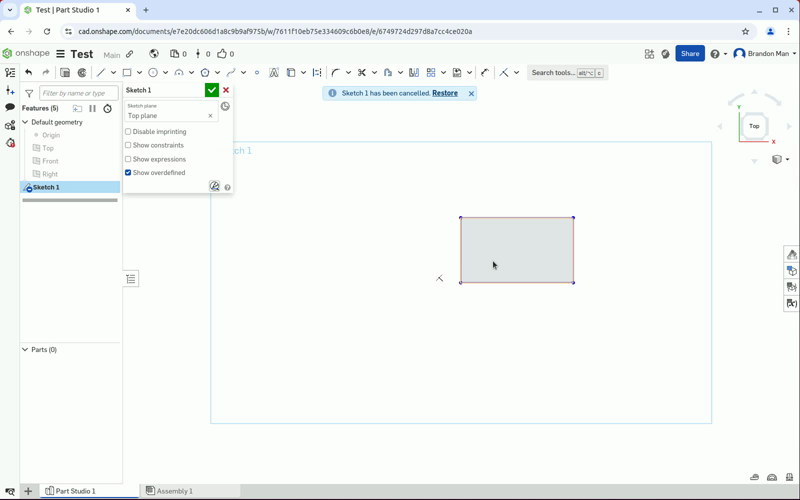
click(493, 260)
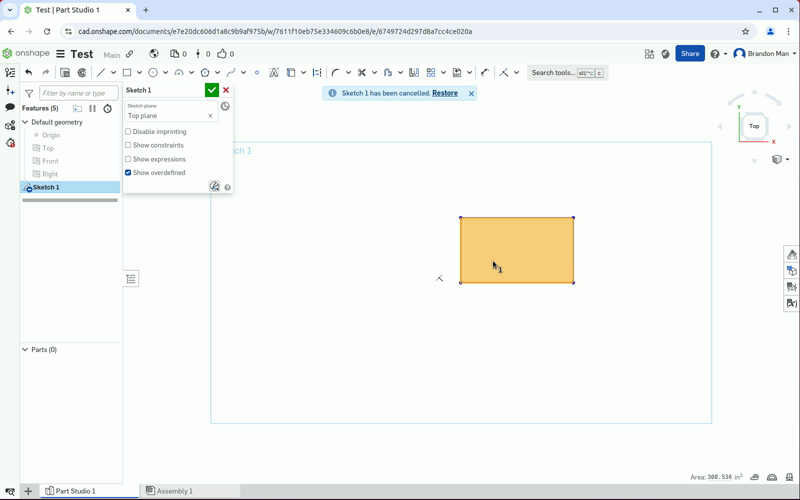
mouse_move(73, 352)
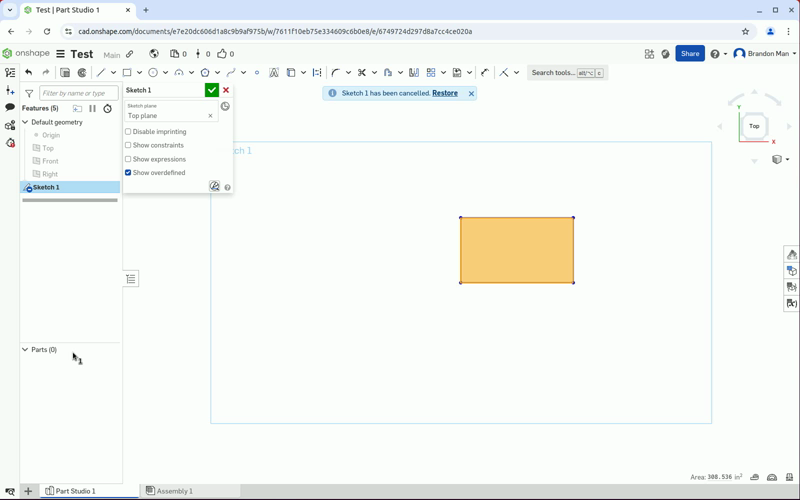
key(shift+y)
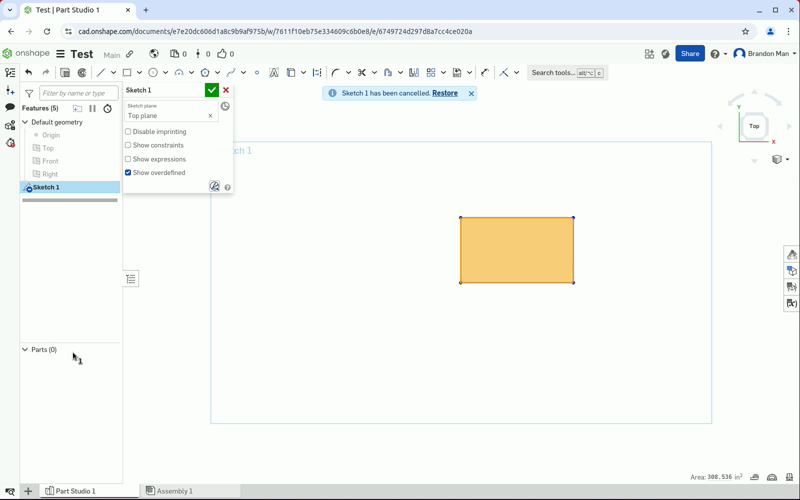
key(shift+e)
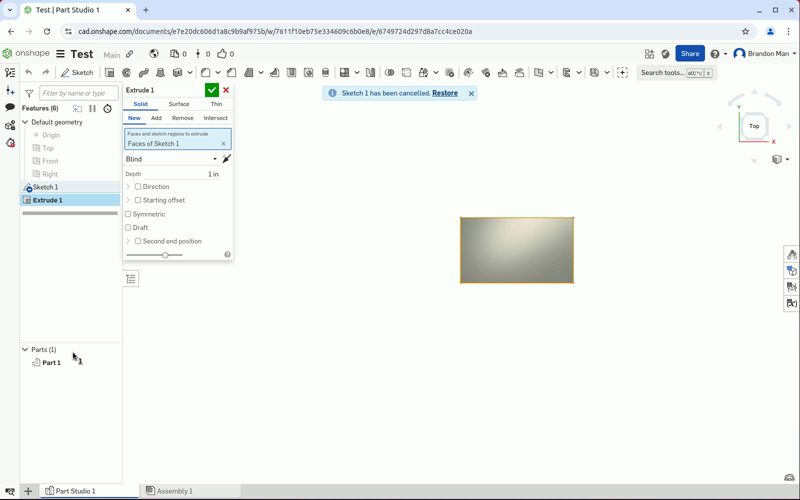
mouse_move(143, 106)
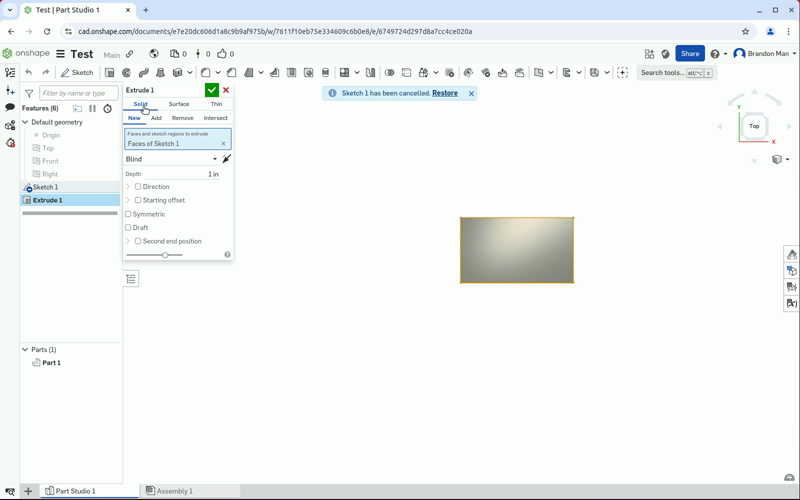
click(143, 106)
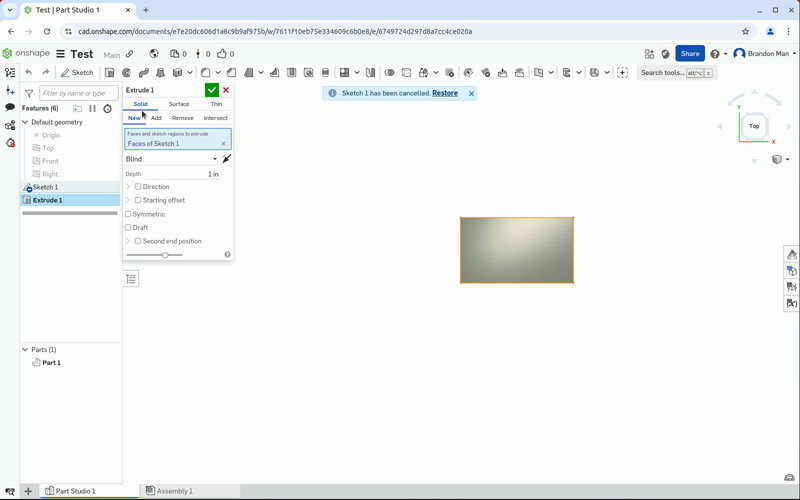
mouse_move(137, 120)
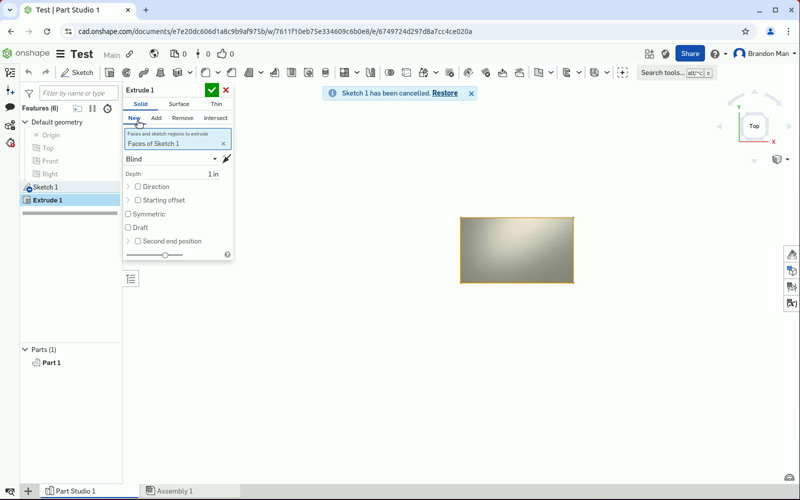
click(137, 120)
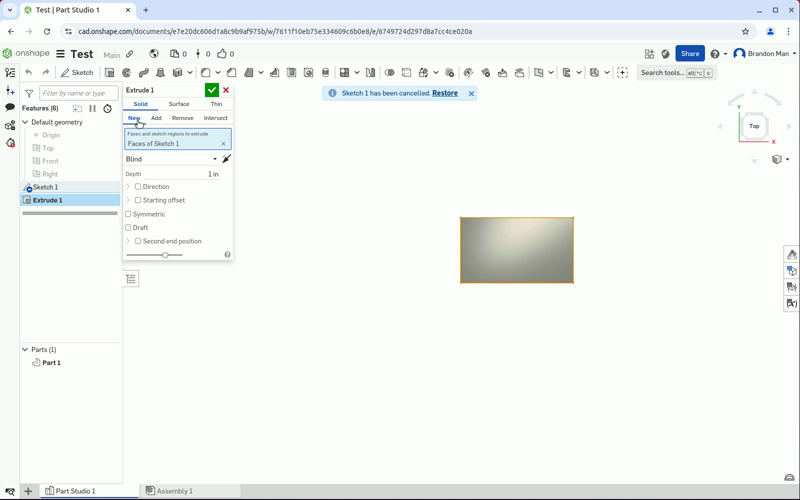
key(tab, 4)
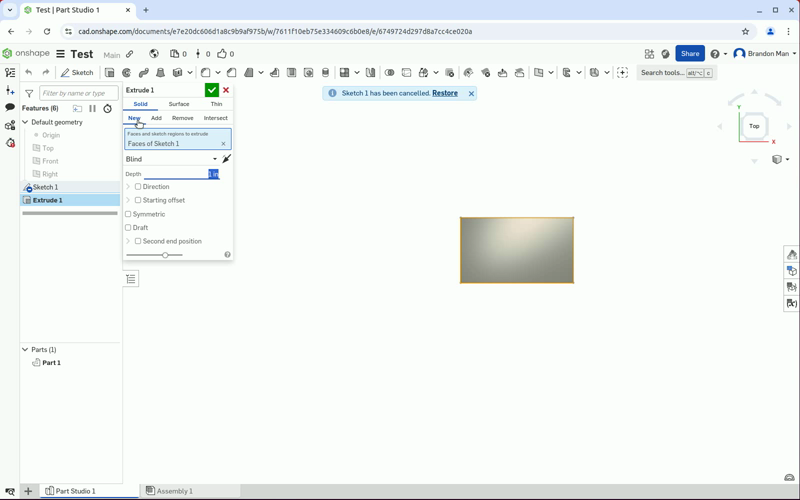
text(-0.481)
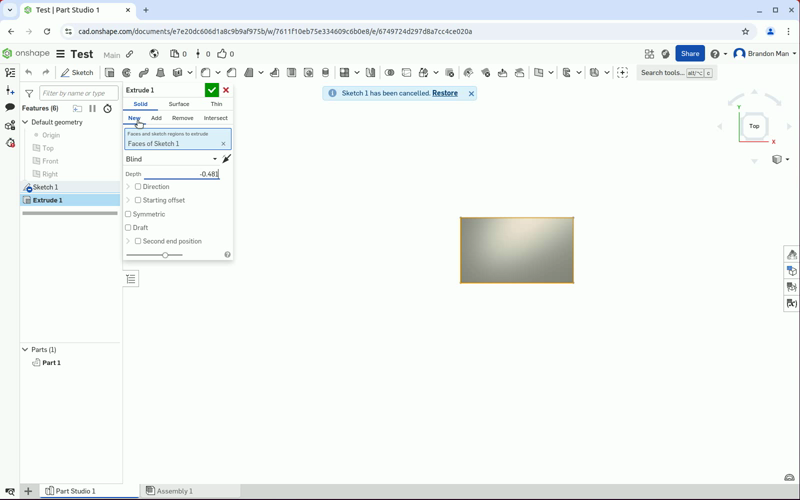
key(enter)
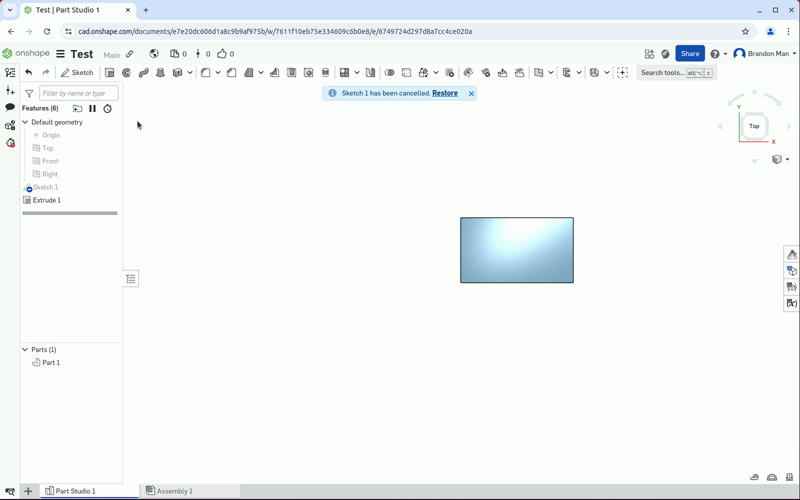
key(shift+h)
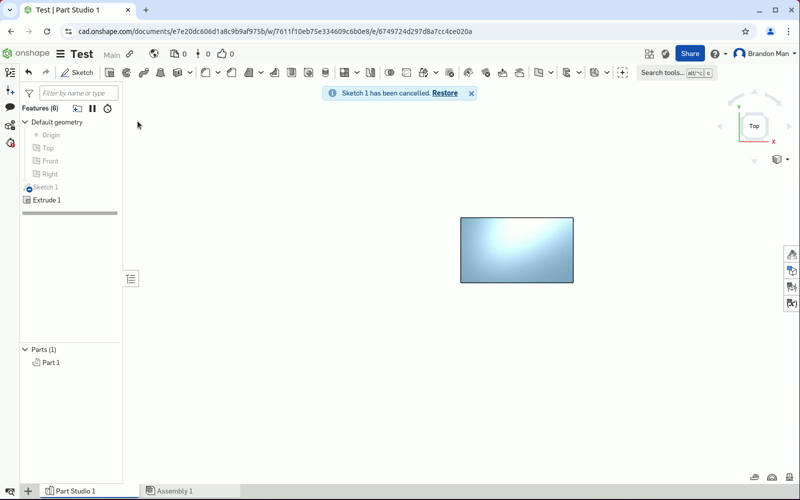
key(shift+h)
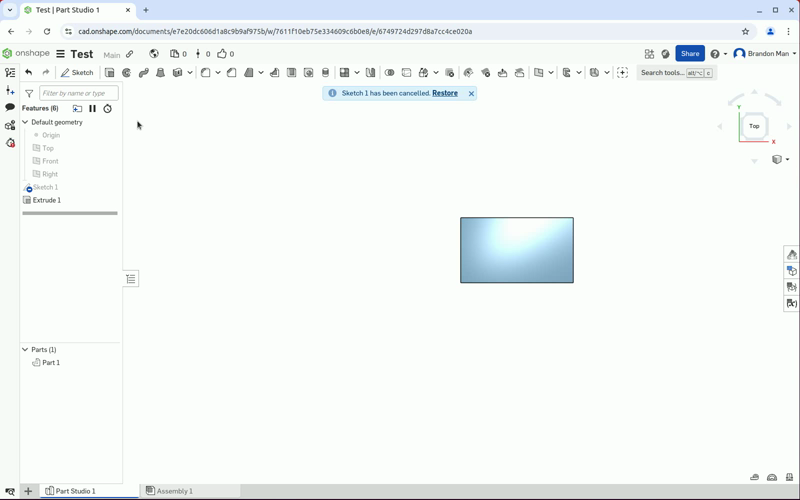
mouse_move(73, 189)
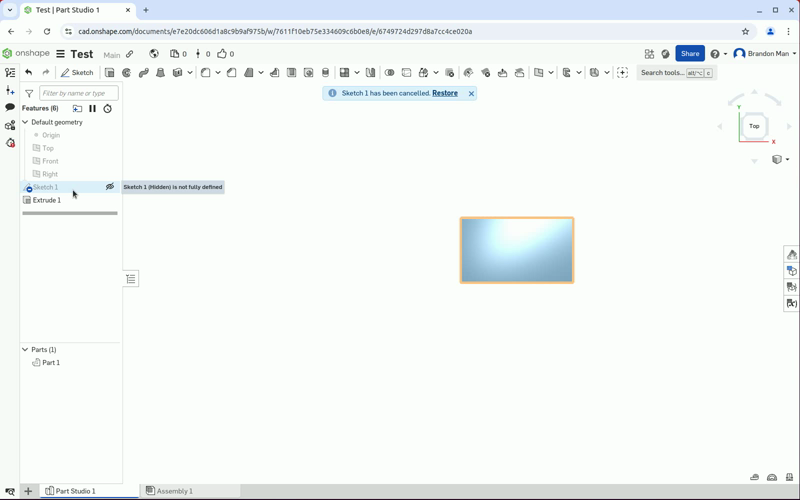
click(73, 189)
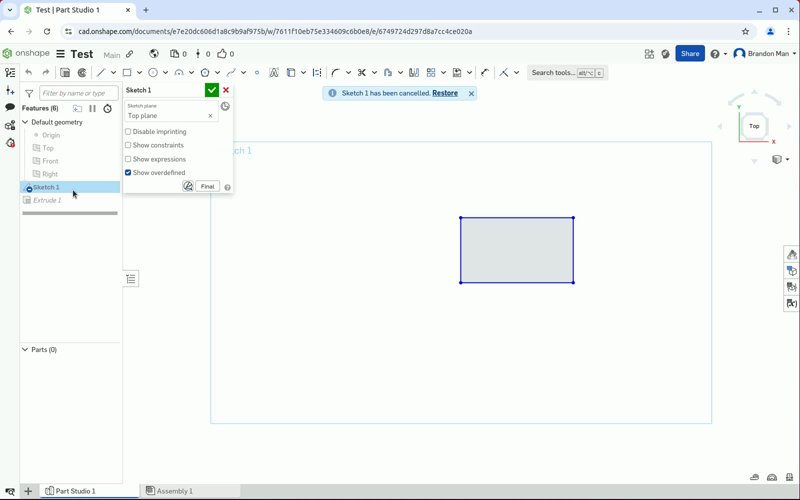
mouse_move(229, 92)
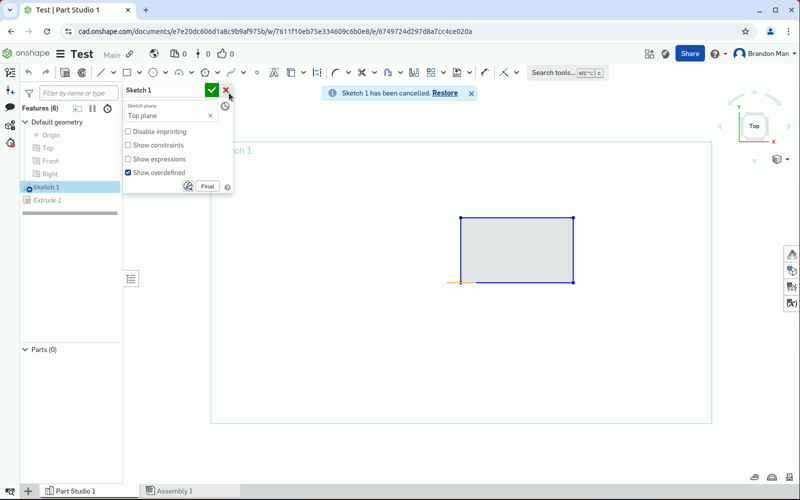
click(229, 92)
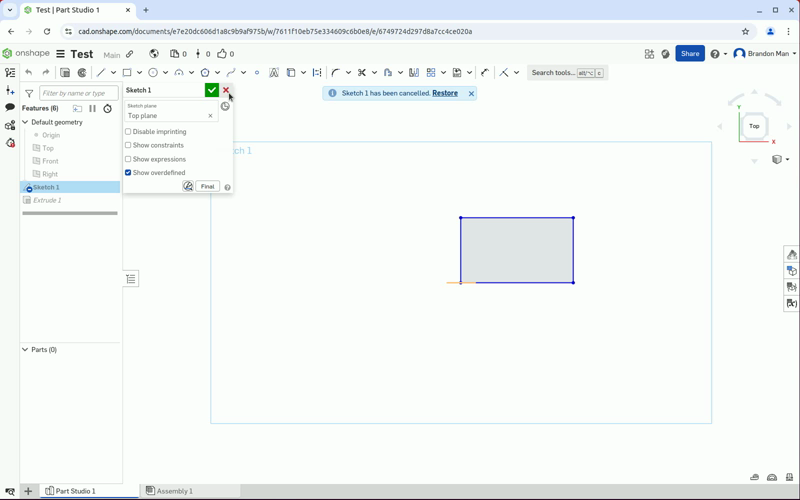
key(shift+s)
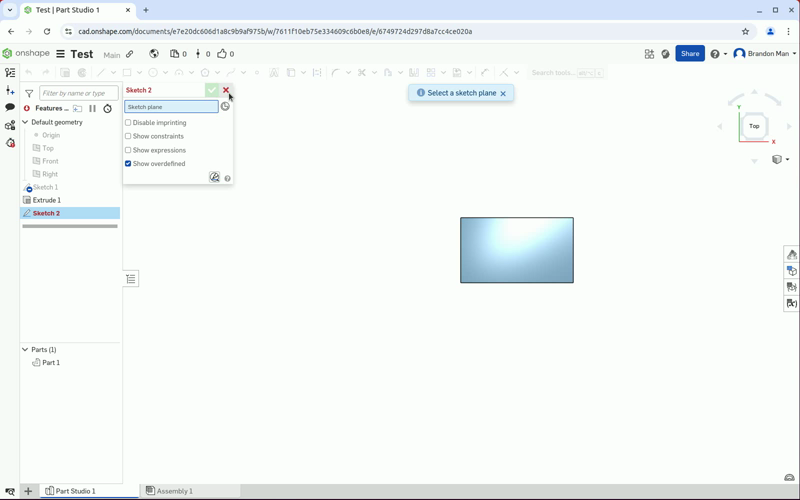
mouse_move(73, 150)
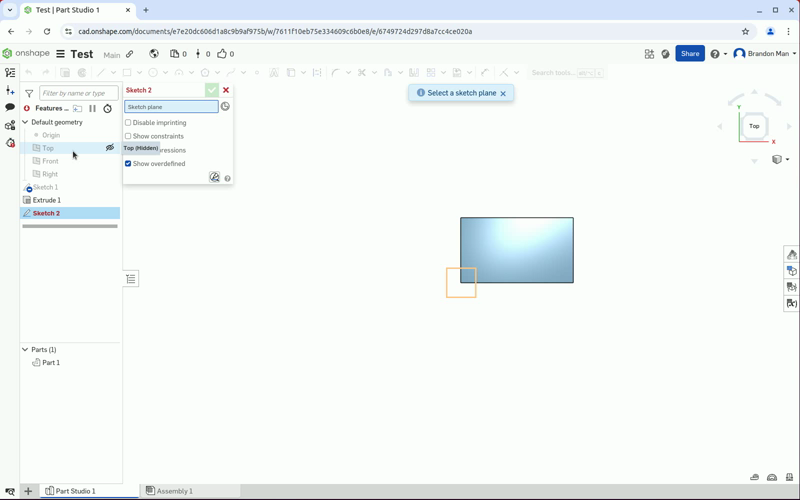
click(73, 150)
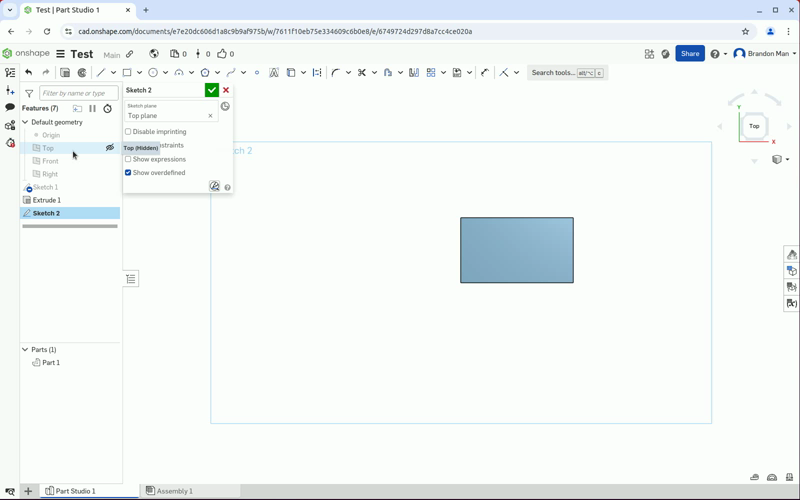
mouse_move(73, 352)
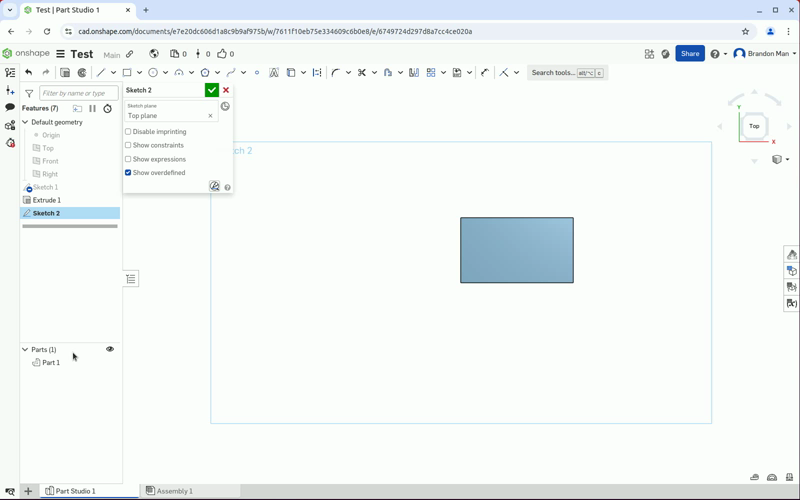
key(y)
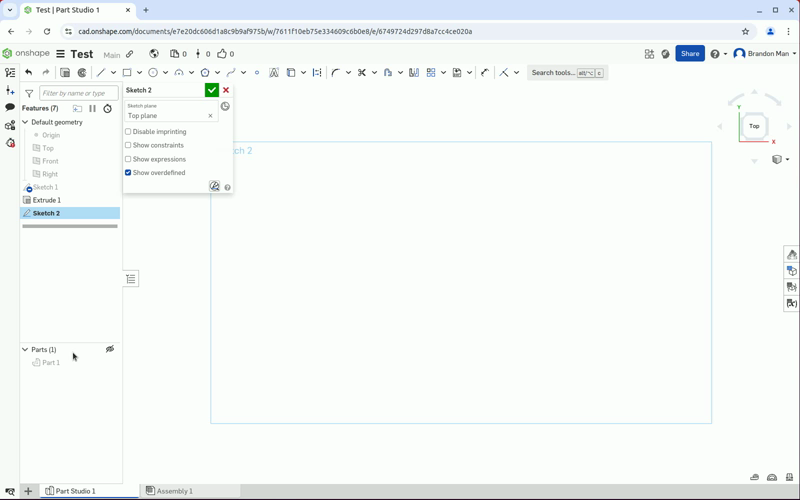
key(l)
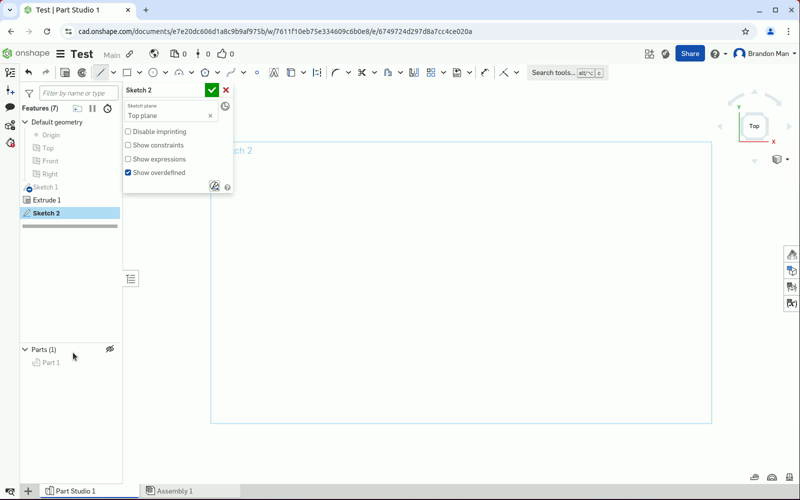
key_down(shift)
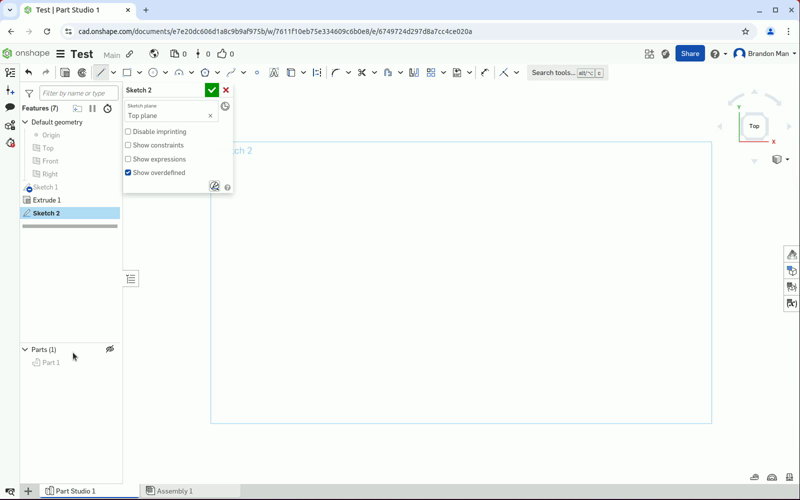
mouse_move(474, 258)
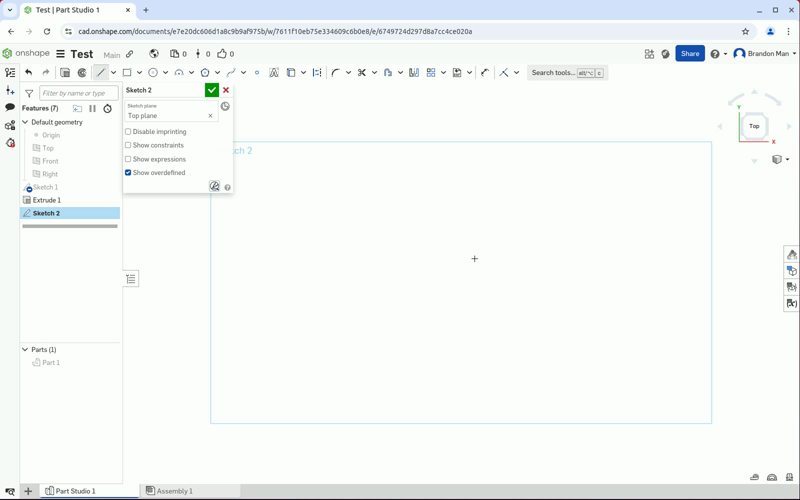
click(474, 258)
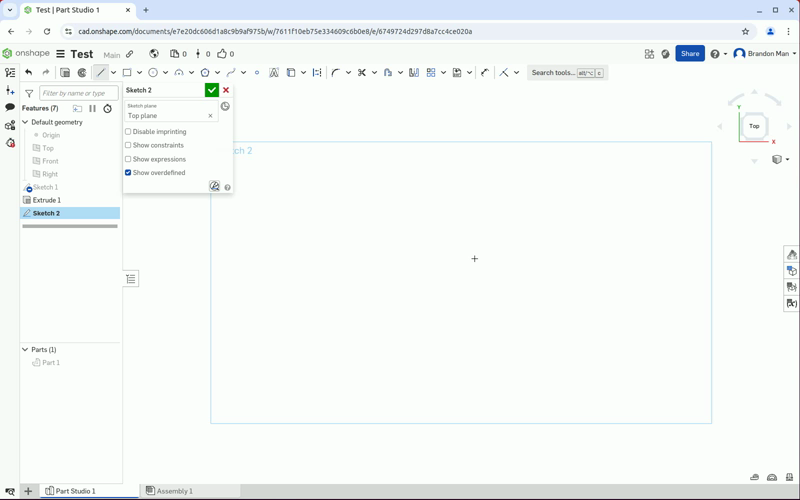
key_up(shift)
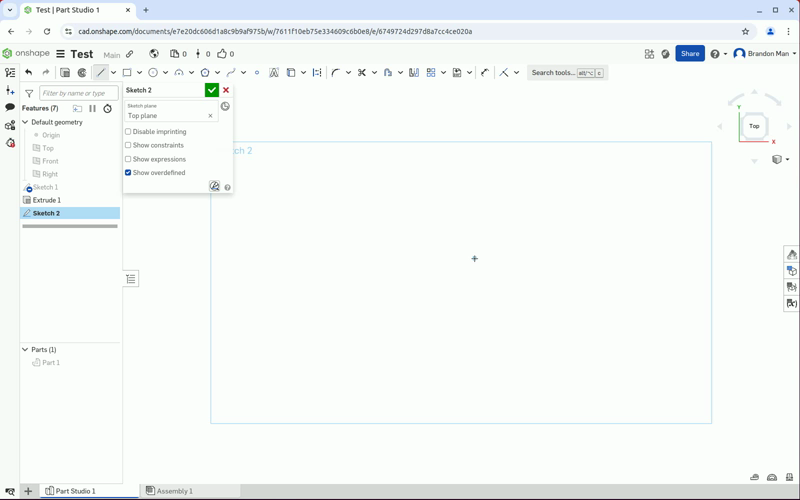
key_down(shift)
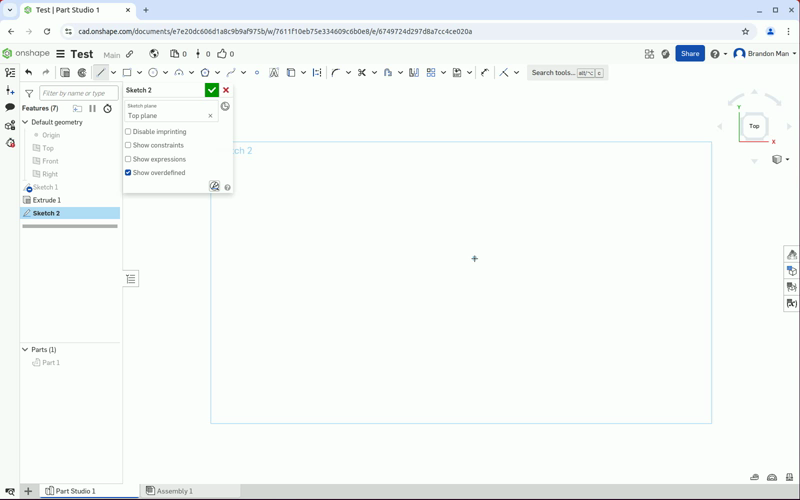
mouse_move(504, 258)
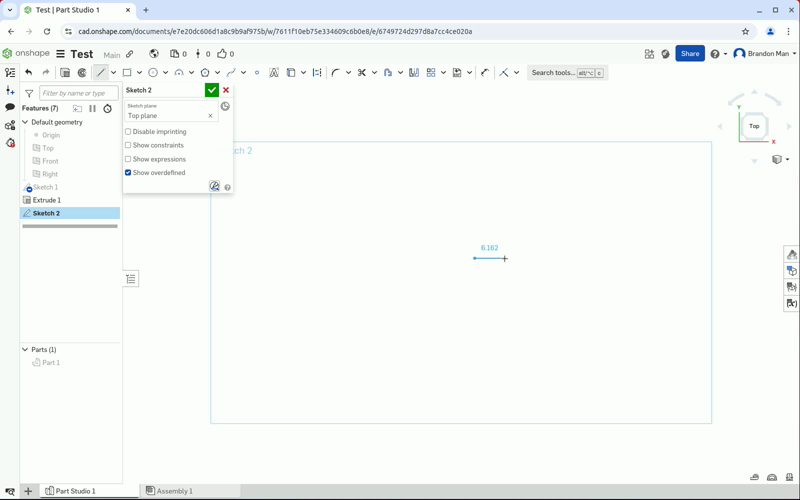
mouse_move(480, 272)
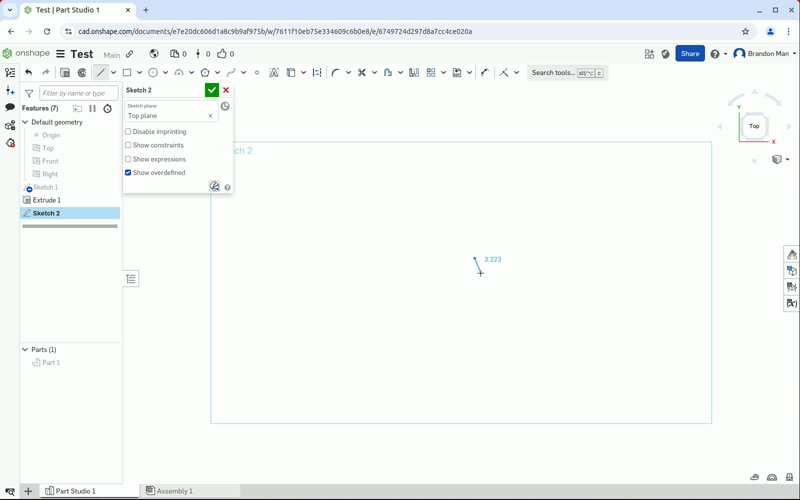
click(480, 272)
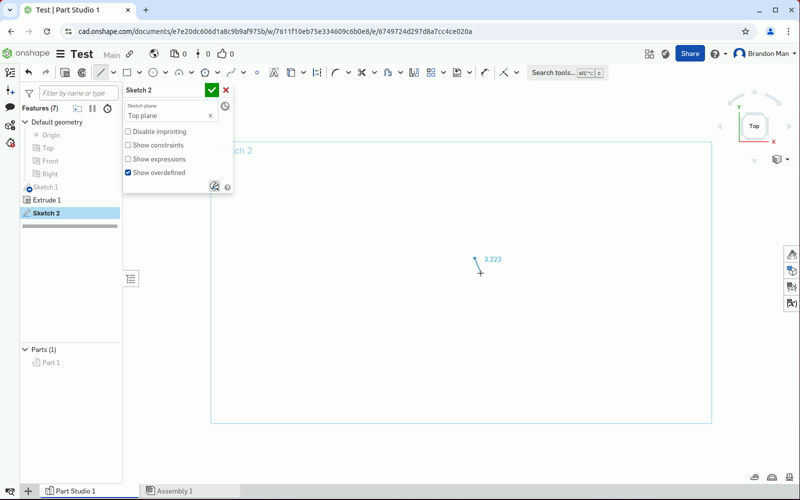
key_up(shift)
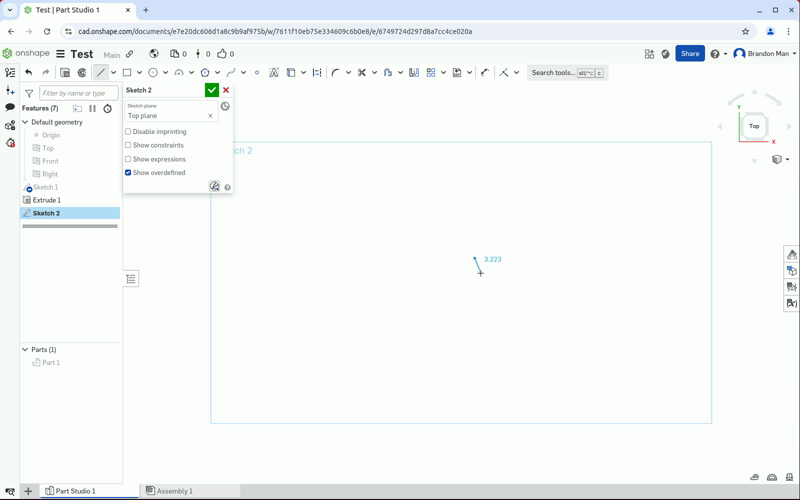
key_down(shift)
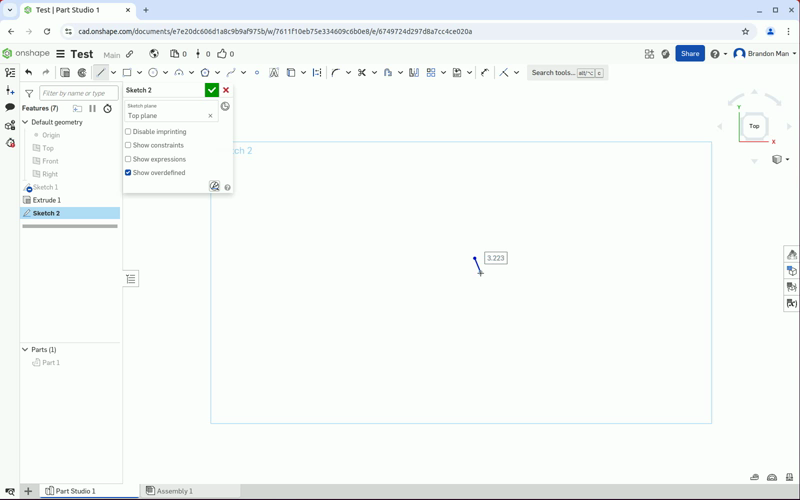
mouse_move(510, 272)
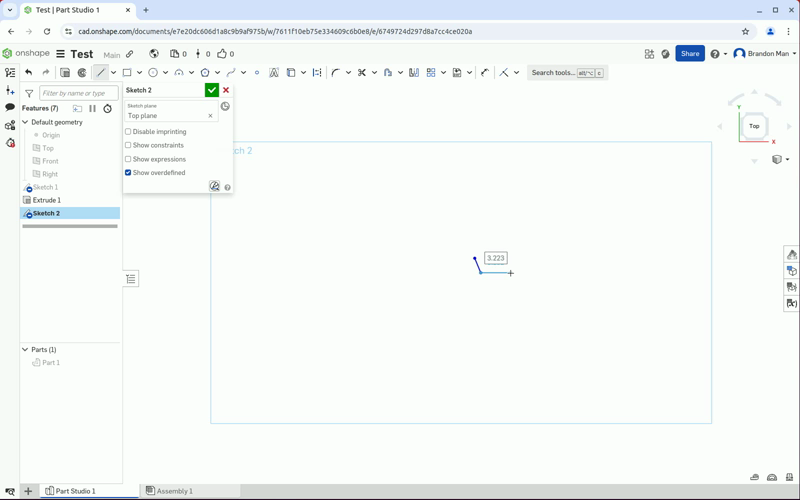
mouse_move(501, 264)
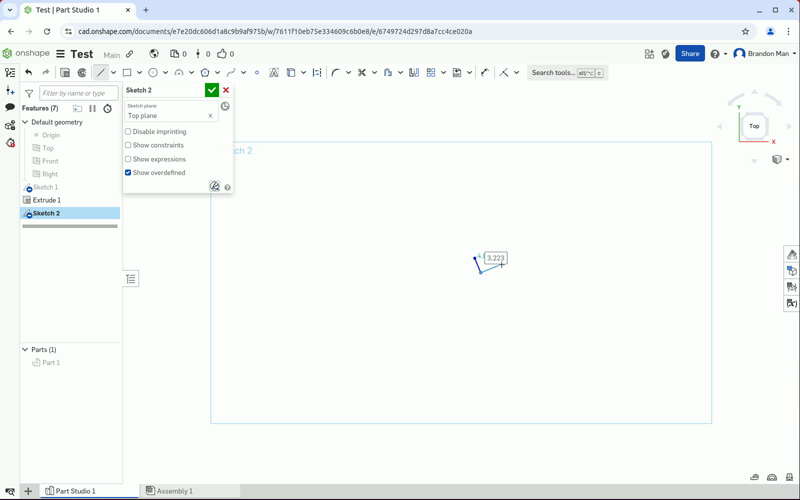
click(501, 264)
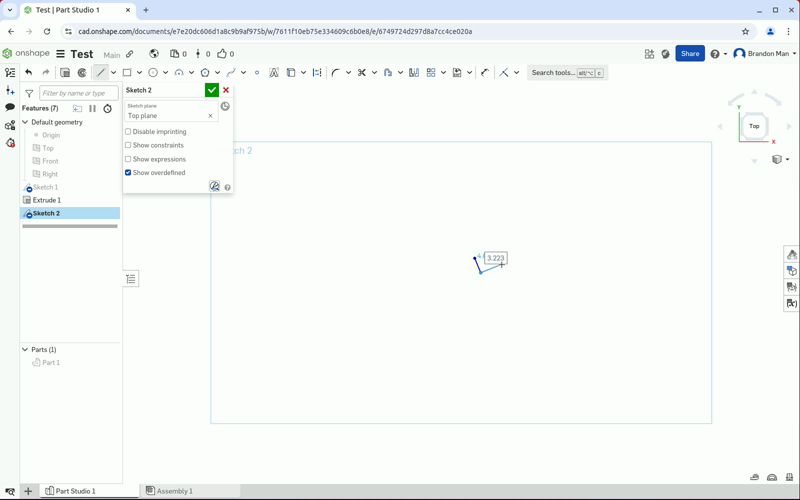
key_up(shift)
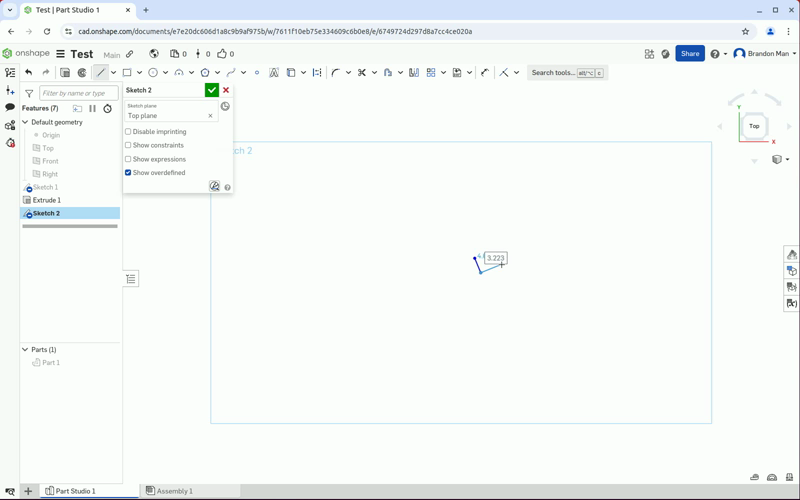
key_down(shift)
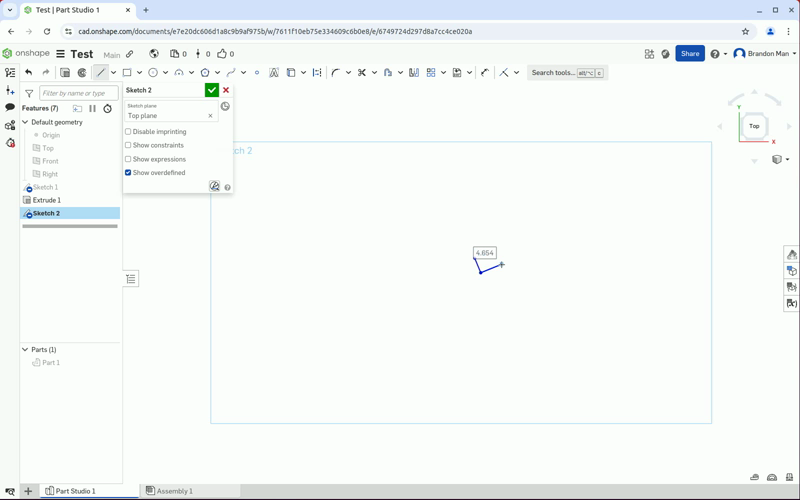
mouse_move(531, 264)
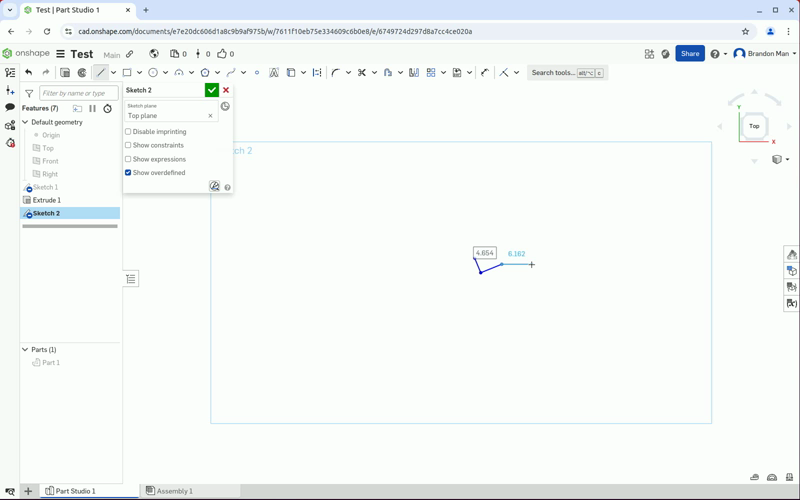
mouse_move(495, 249)
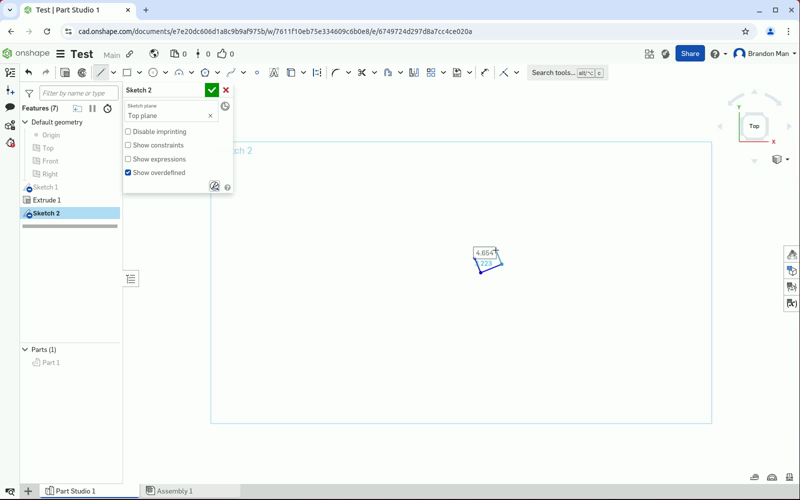
click(495, 249)
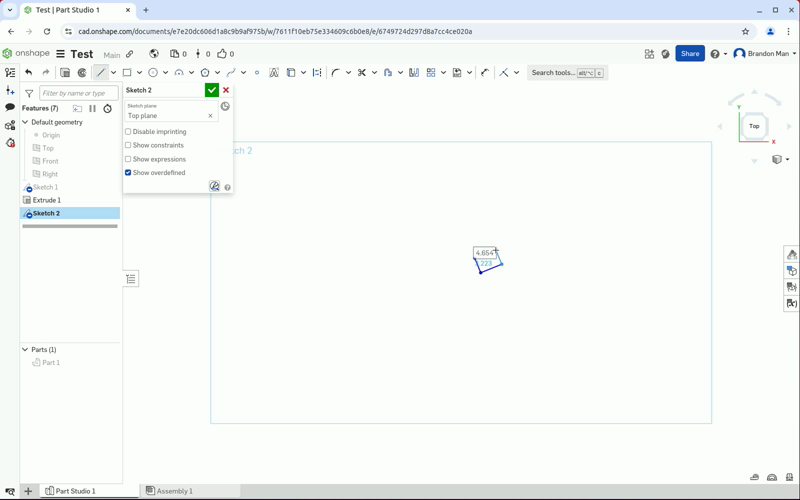
key_up(shift)
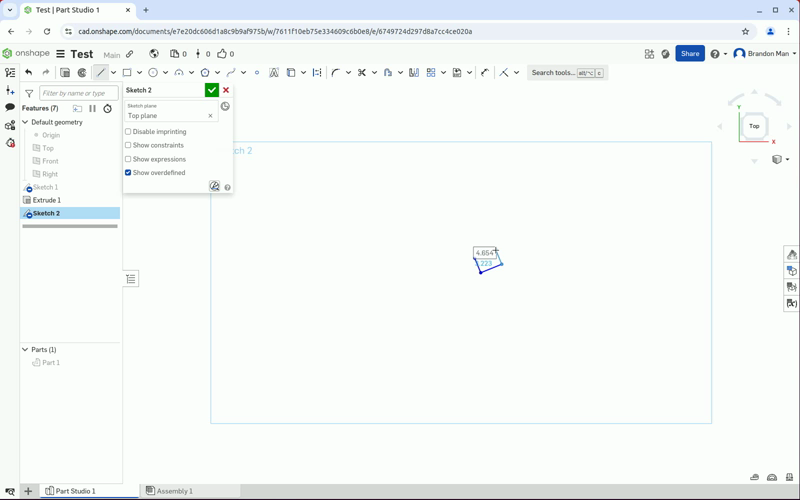
mouse_move(525, 249)
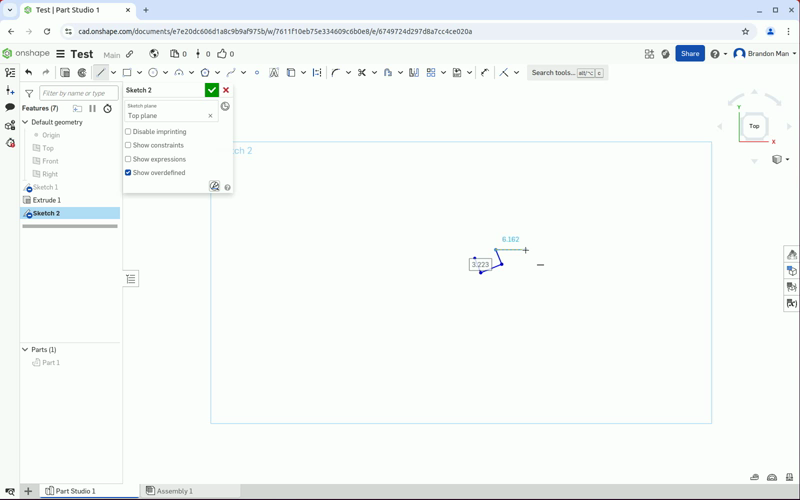
key_down(shift)
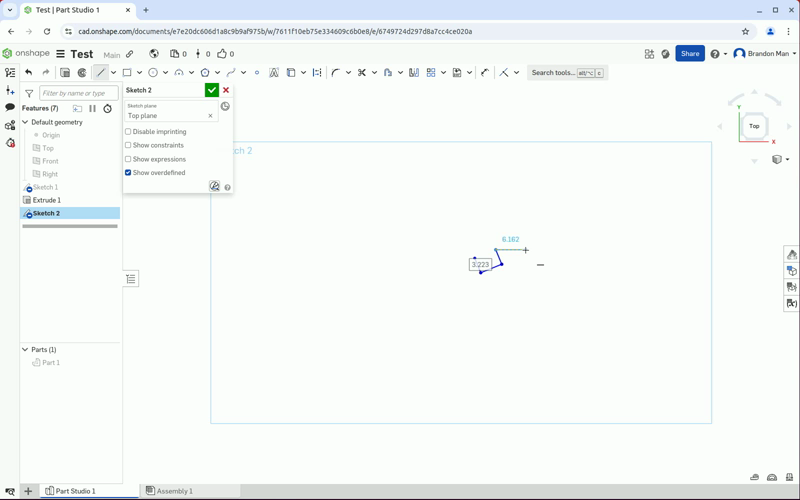
mouse_move(474, 258)
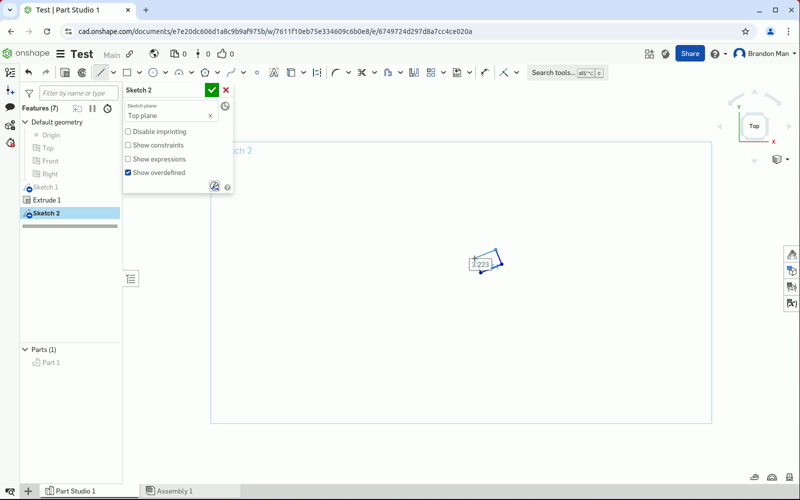
key_up(shift)
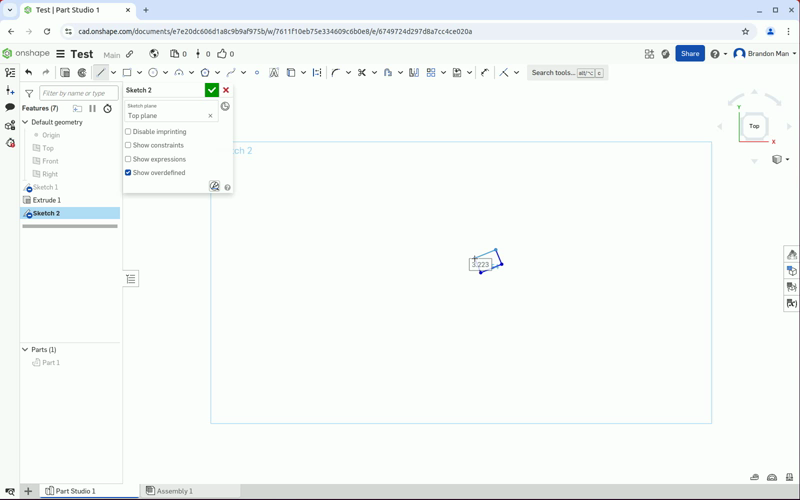
click(474, 258)
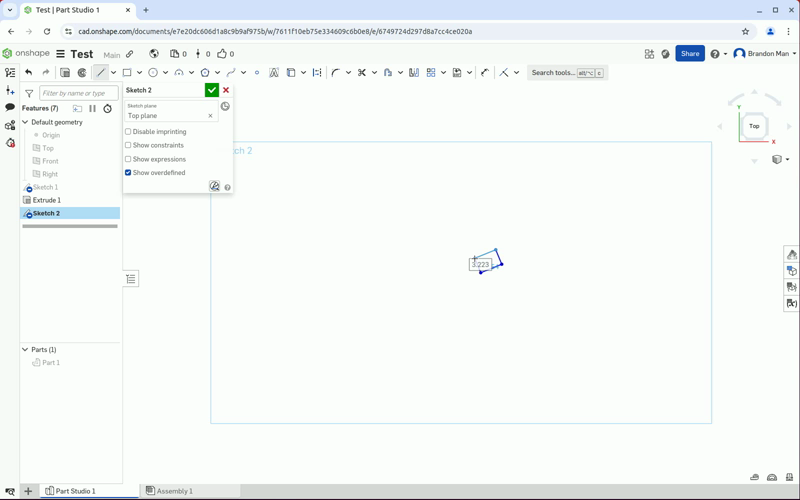
key(esc)
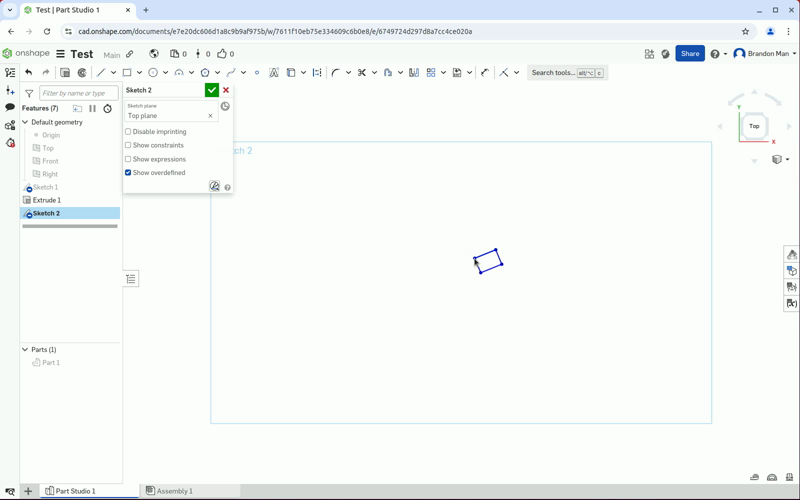
mouse_move(490, 266)
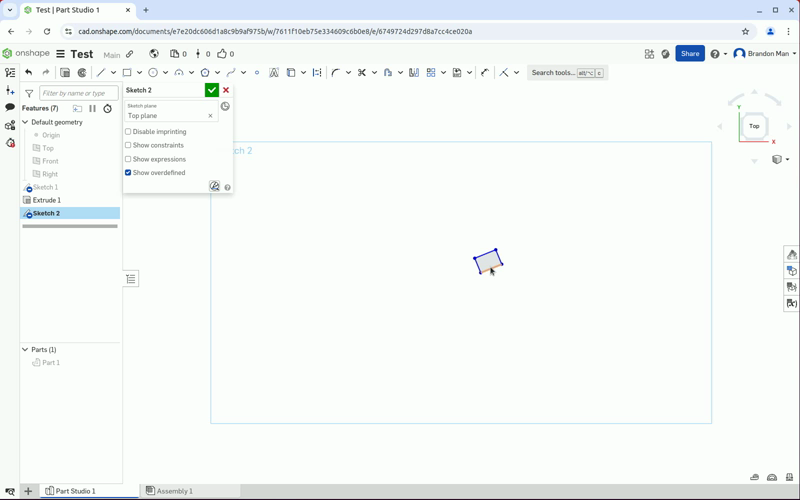
scroll(6)
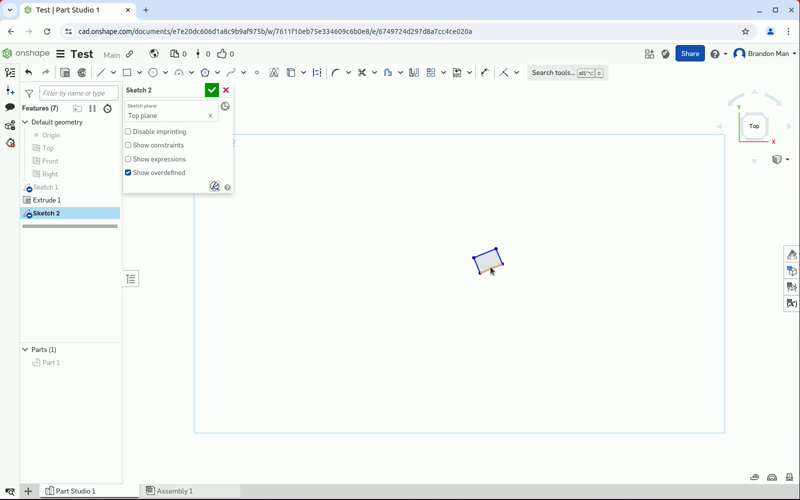
scroll(6)
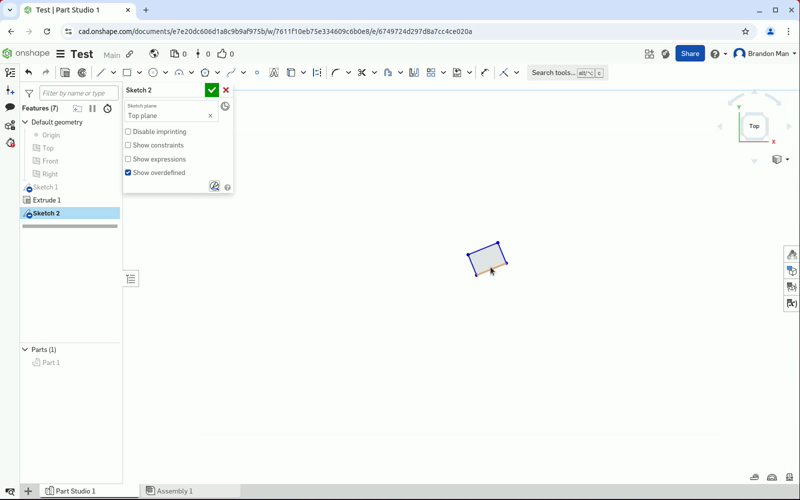
scroll(6)
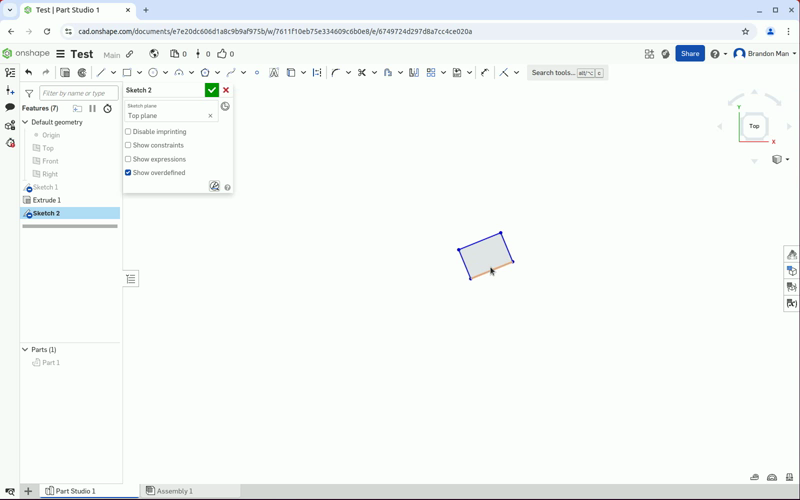
scroll(6)
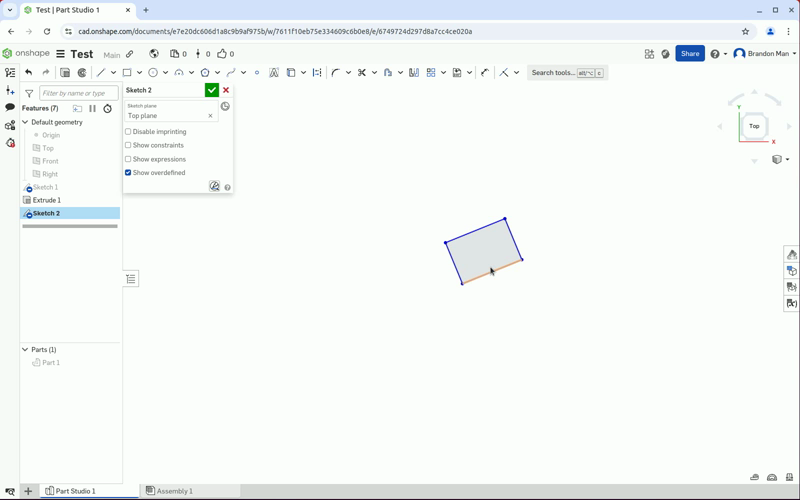
scroll(6)
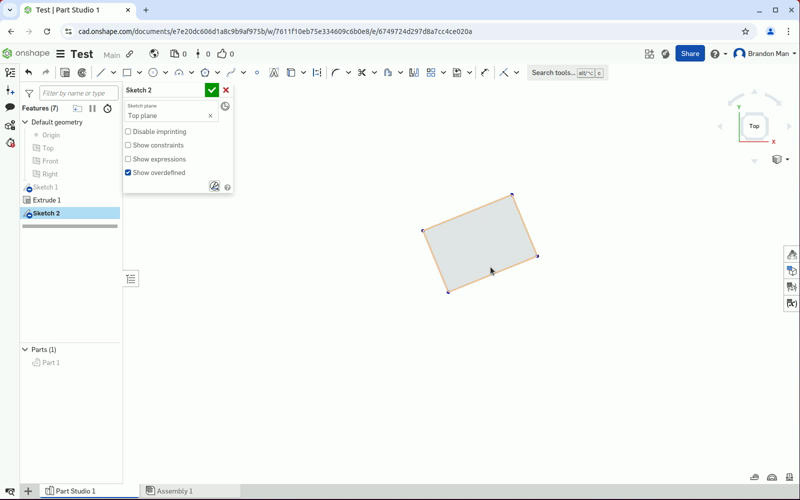
scroll(6)
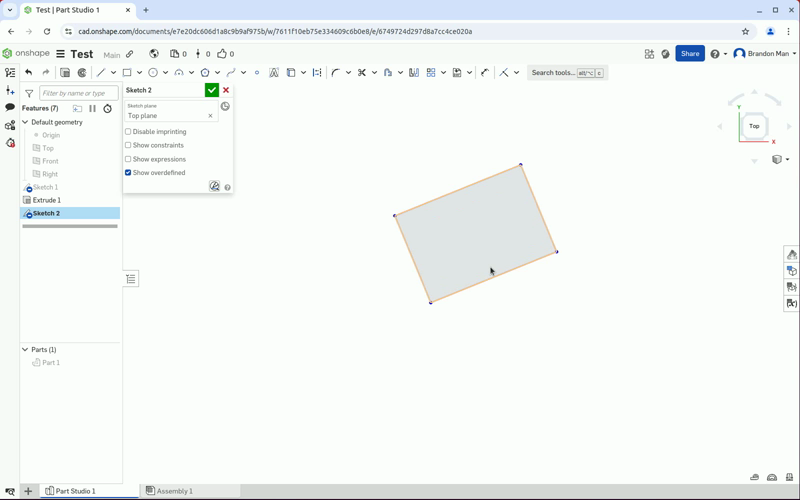
scroll(6)
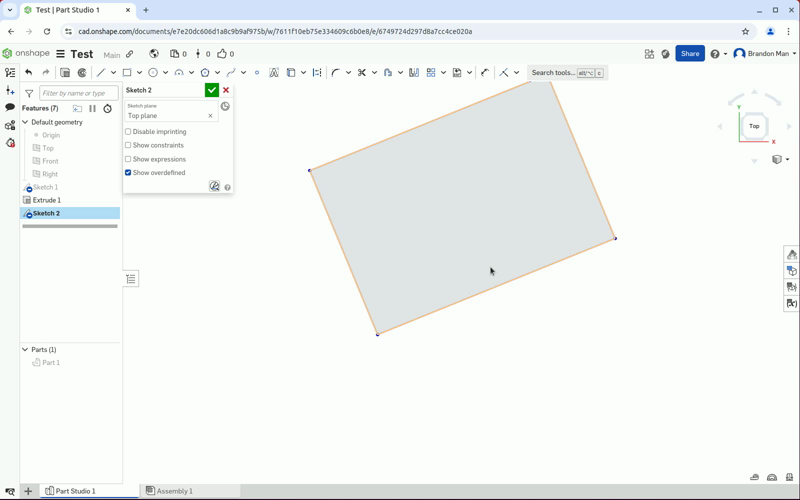
click(490, 266)
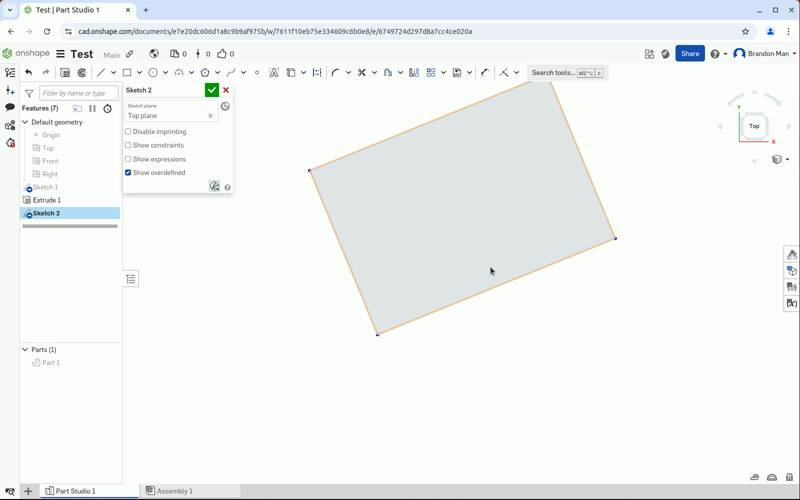
scroll(-6)
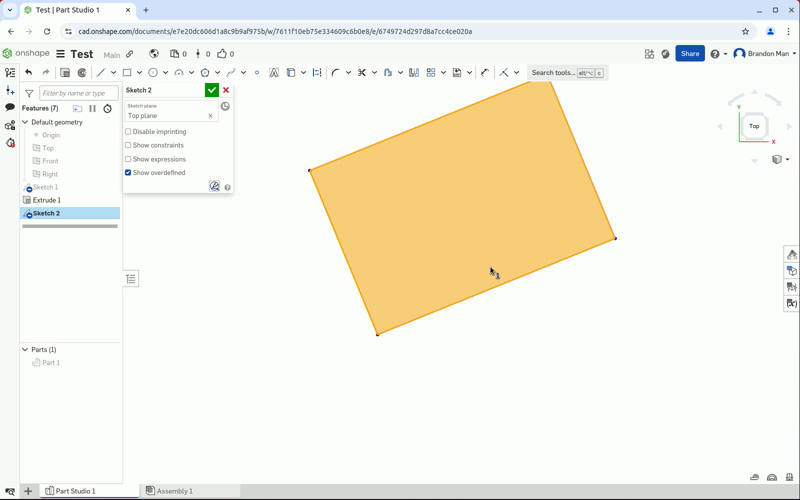
scroll(-6)
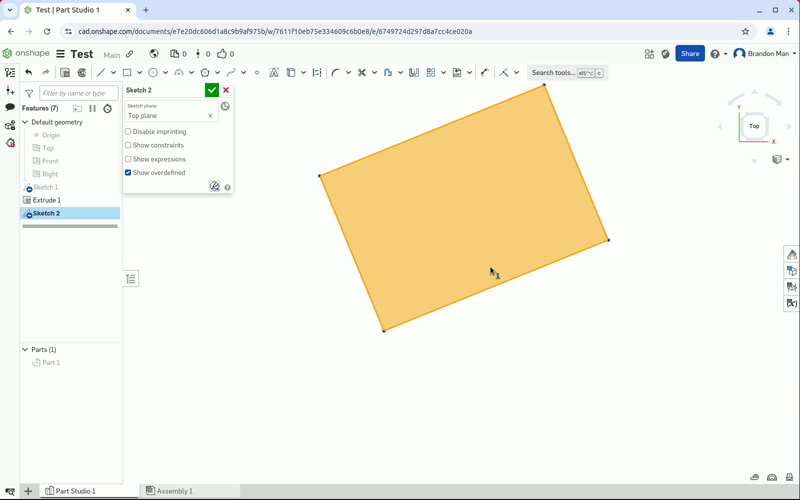
scroll(-6)
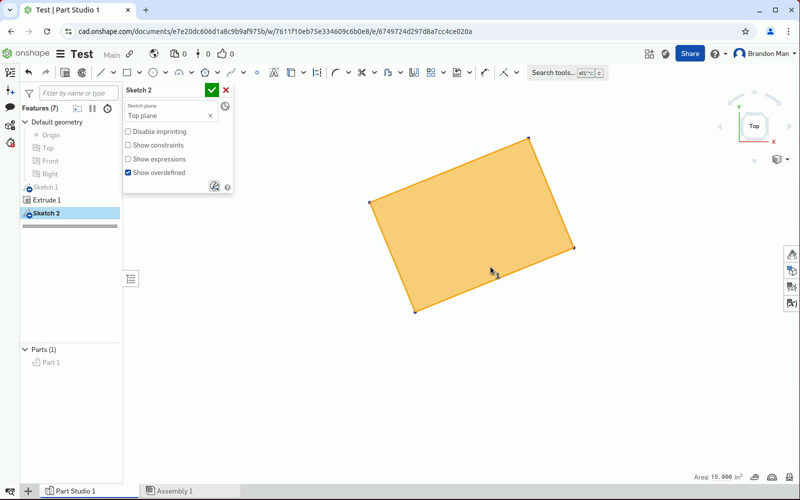
scroll(-6)
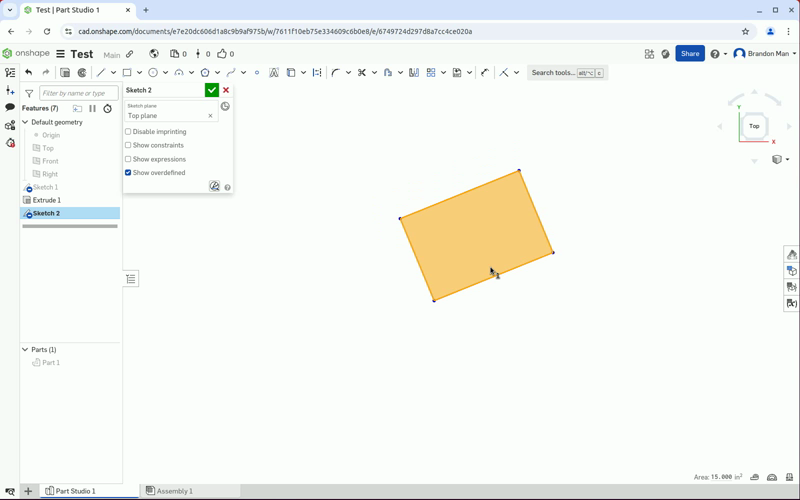
scroll(-6)
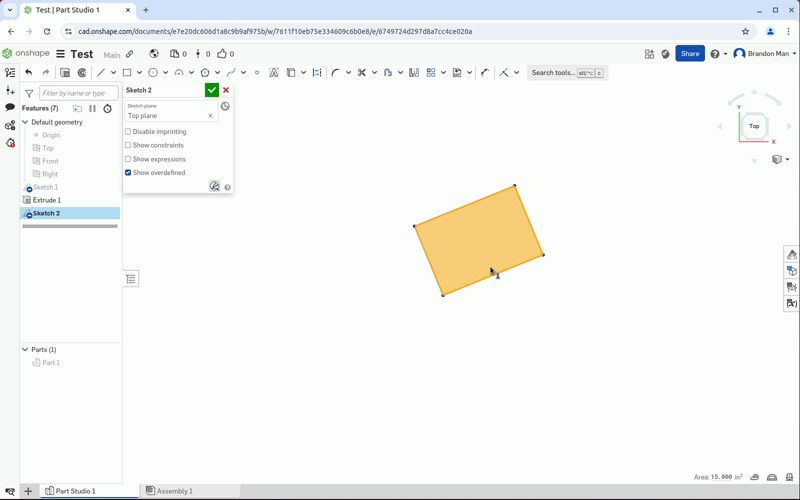
scroll(-6)
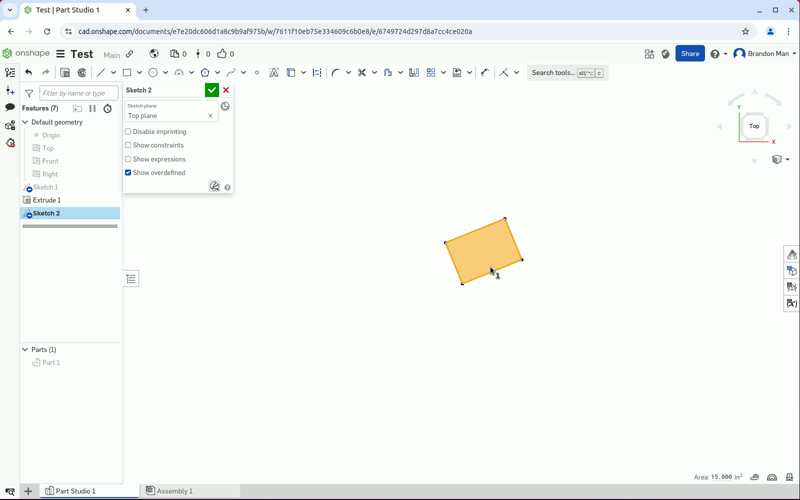
scroll(-6)
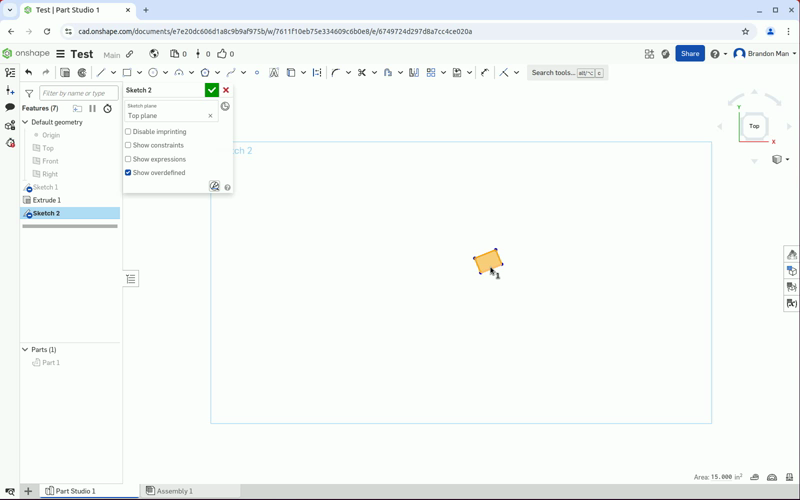
mouse_move(73, 352)
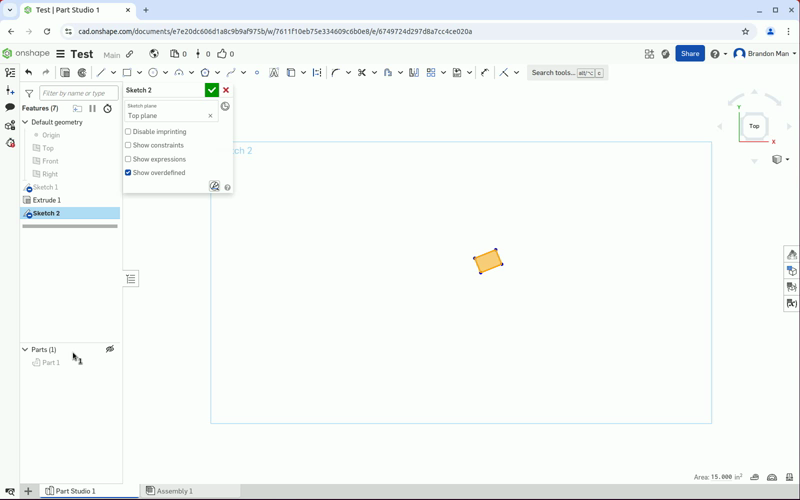
key(shift+y)
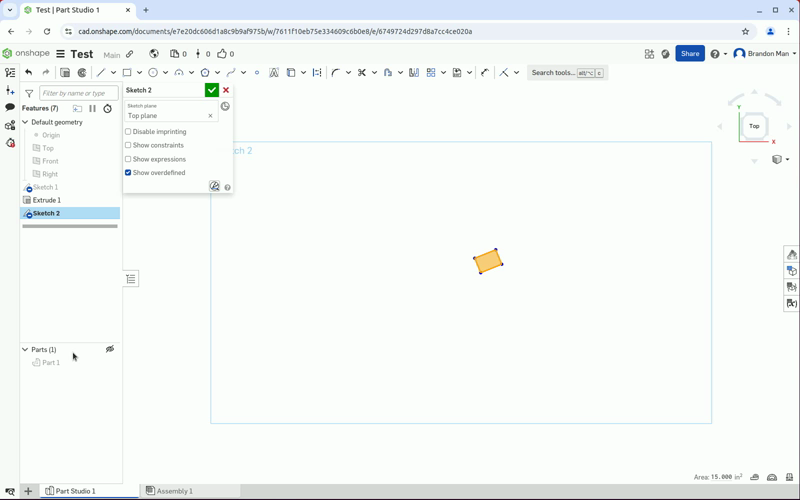
key(shift+e)
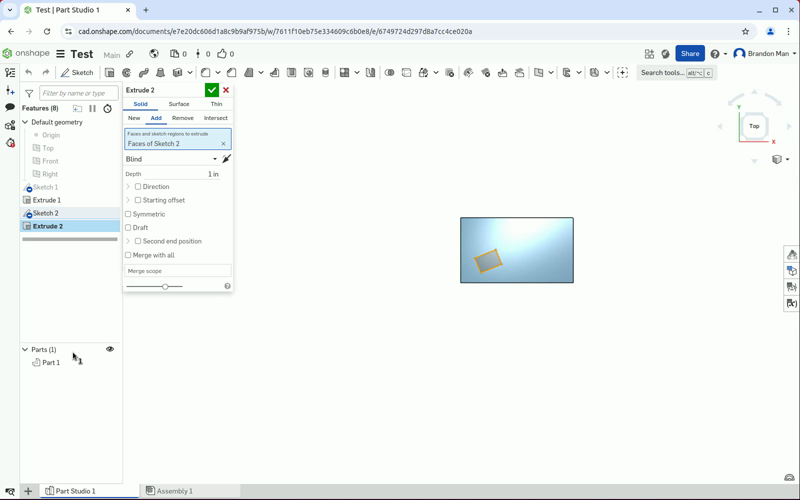
mouse_move(143, 106)
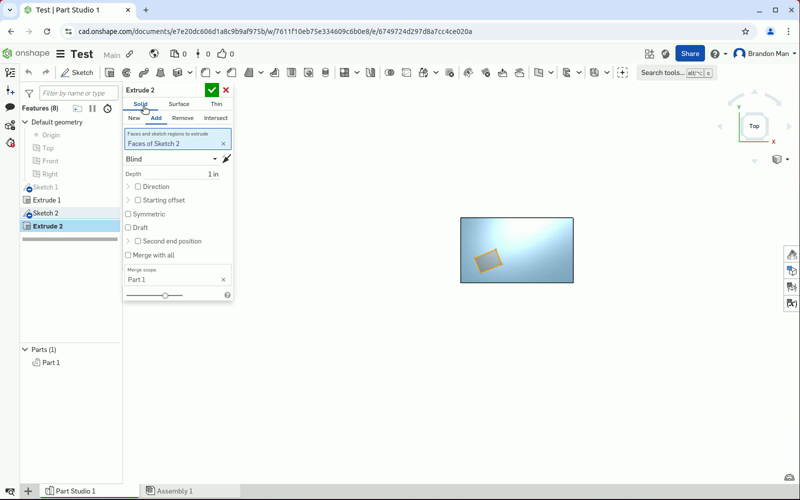
click(143, 106)
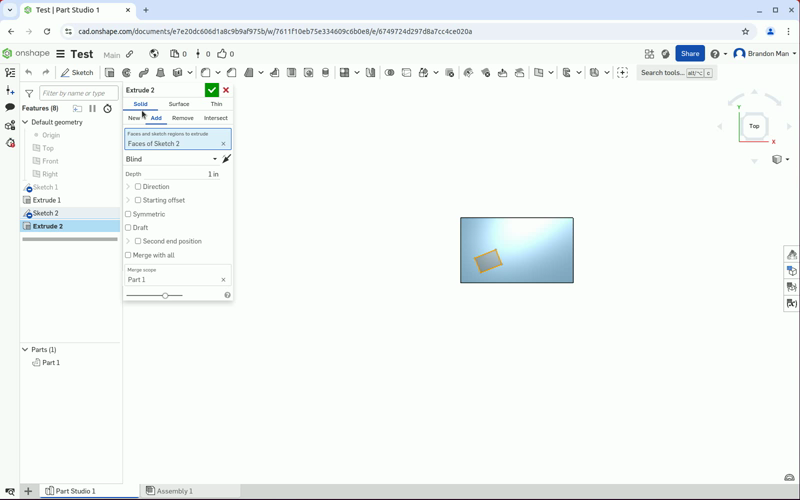
mouse_move(137, 120)
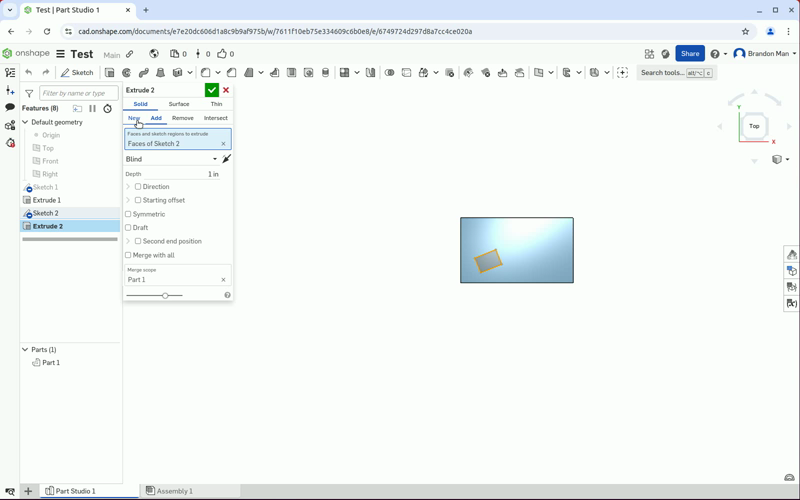
click(137, 120)
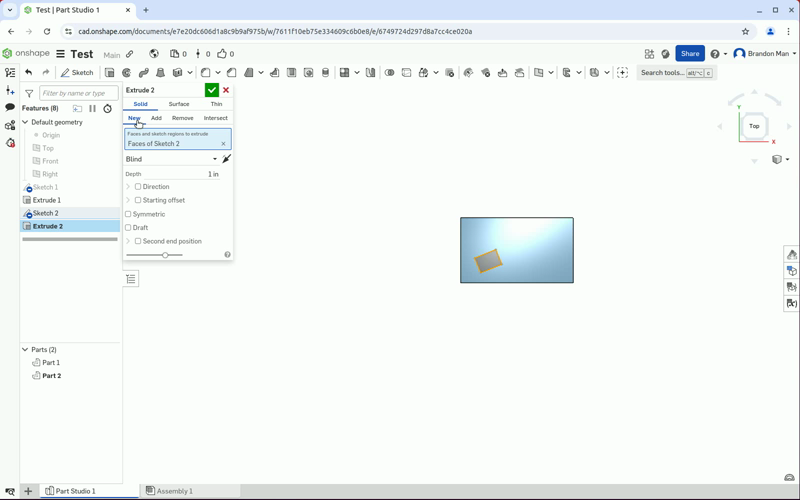
key(tab, 4)
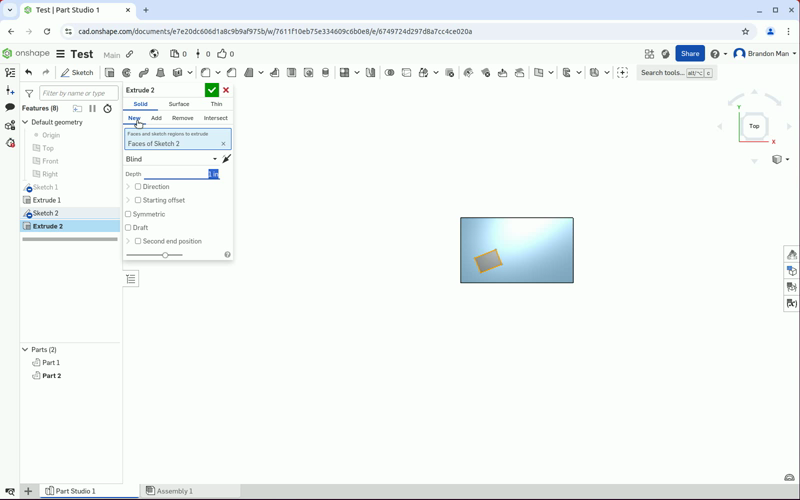
text(0.481)
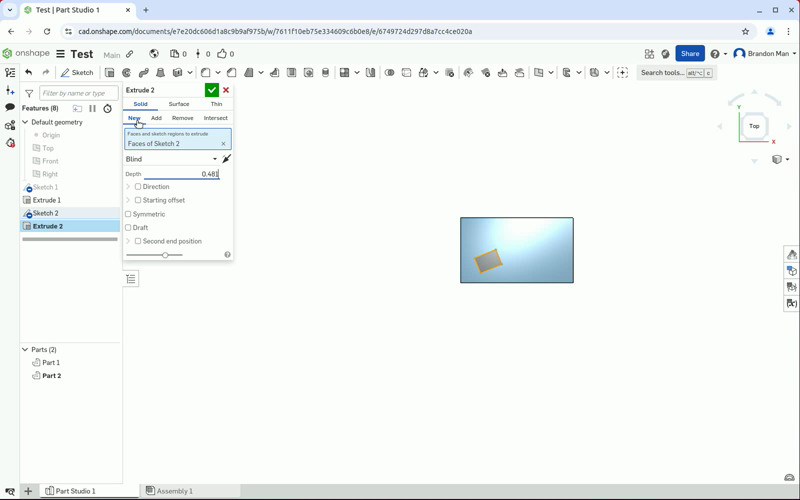
key(enter)
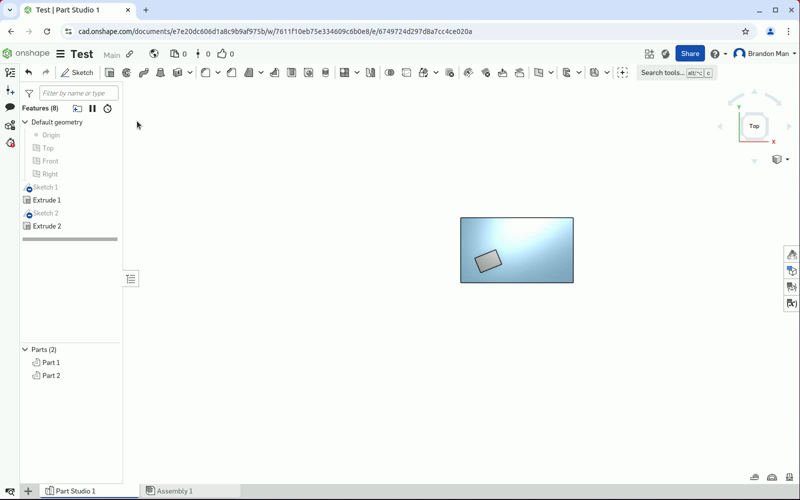
key(shift+h)
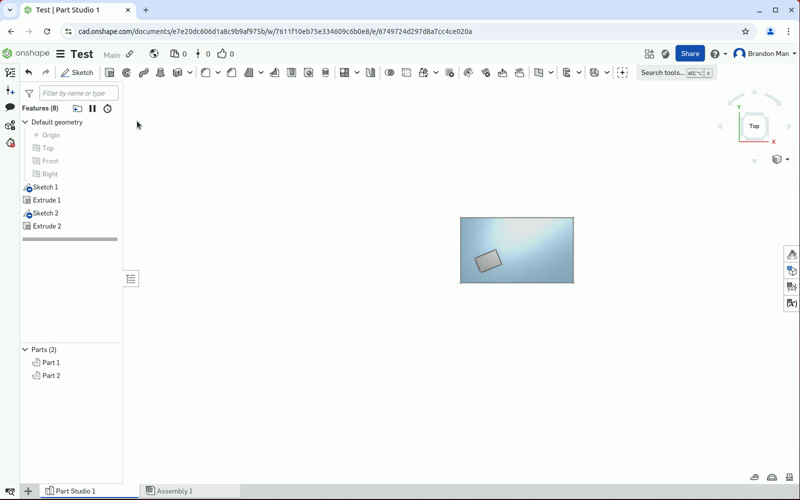
key(shift+h)
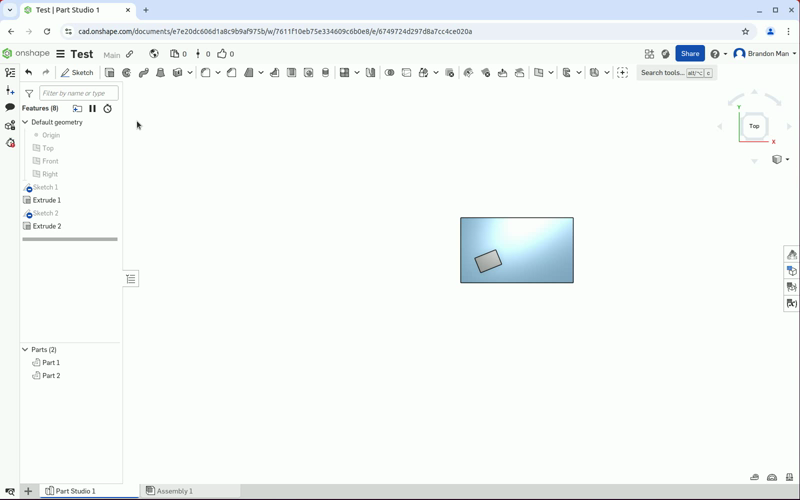
mouse_move(73, 189)
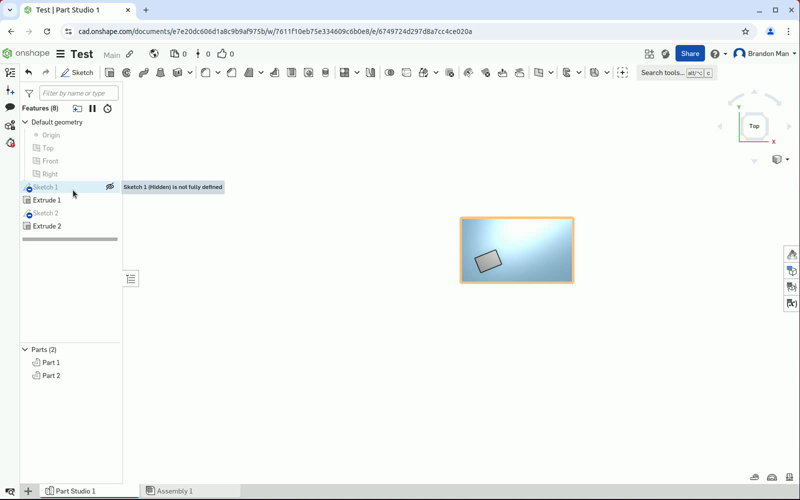
click(73, 189)
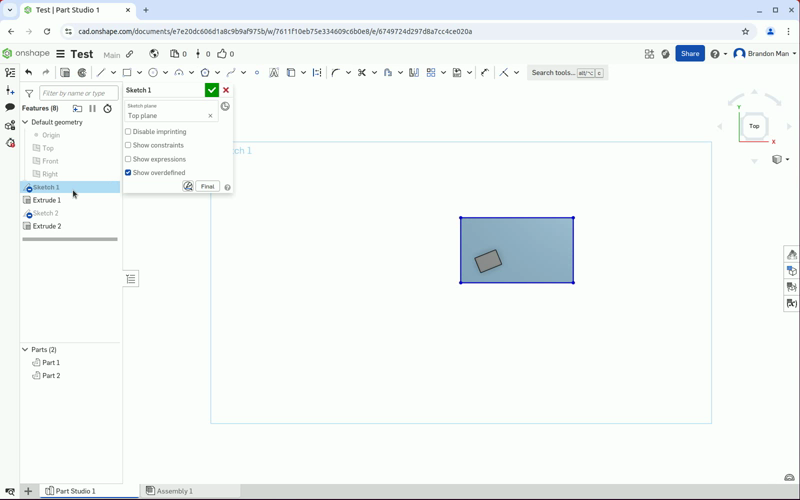
mouse_move(229, 92)
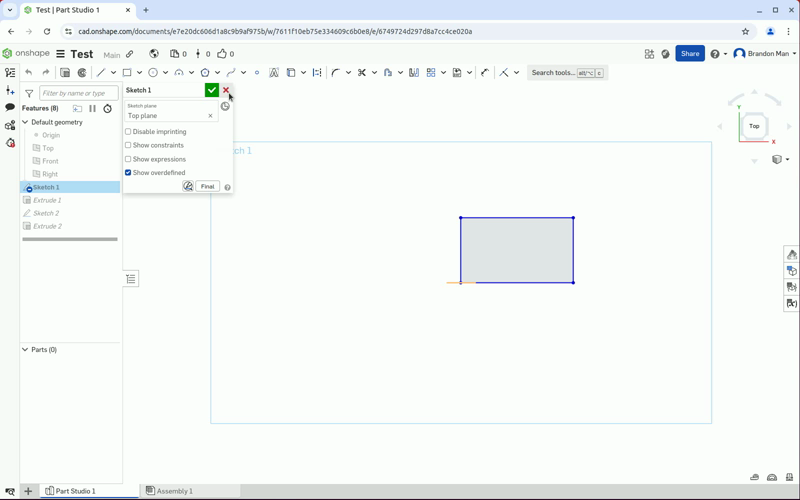
click(229, 92)
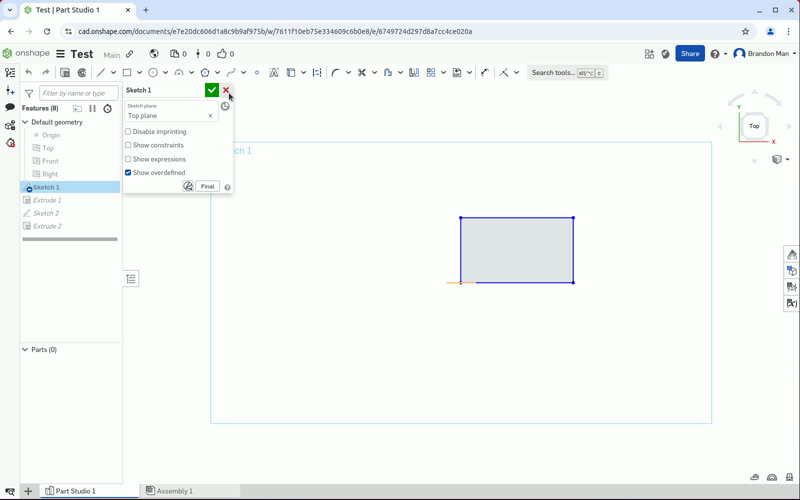
key(shift+s)
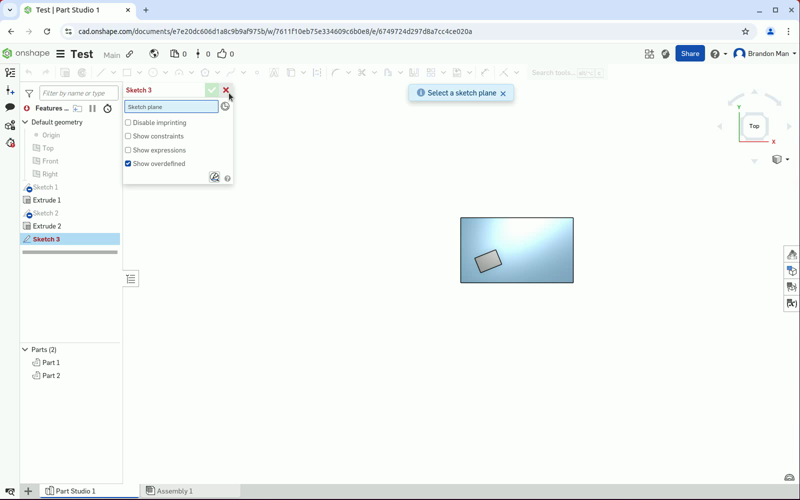
mouse_move(73, 150)
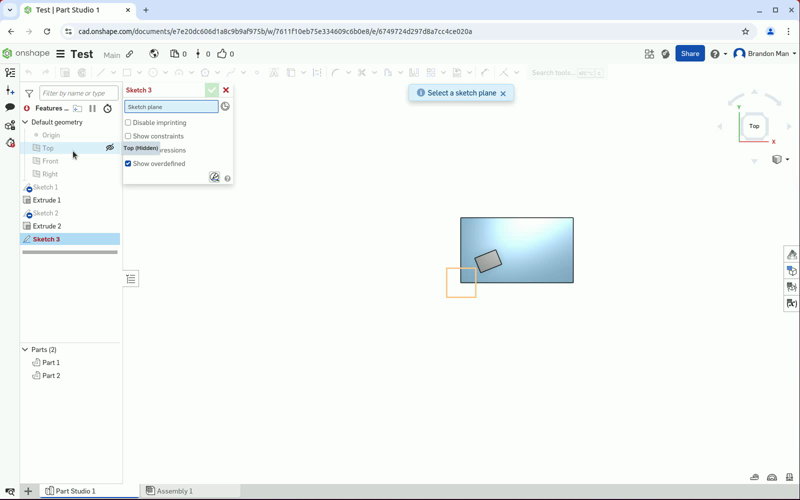
click(73, 150)
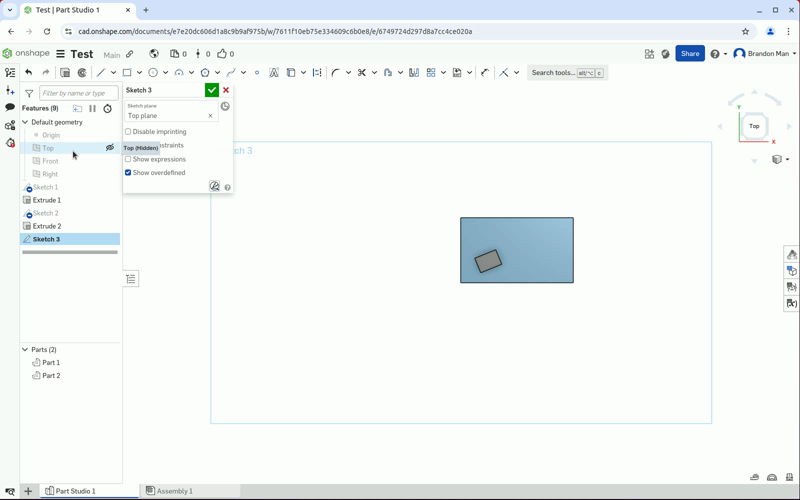
mouse_move(73, 352)
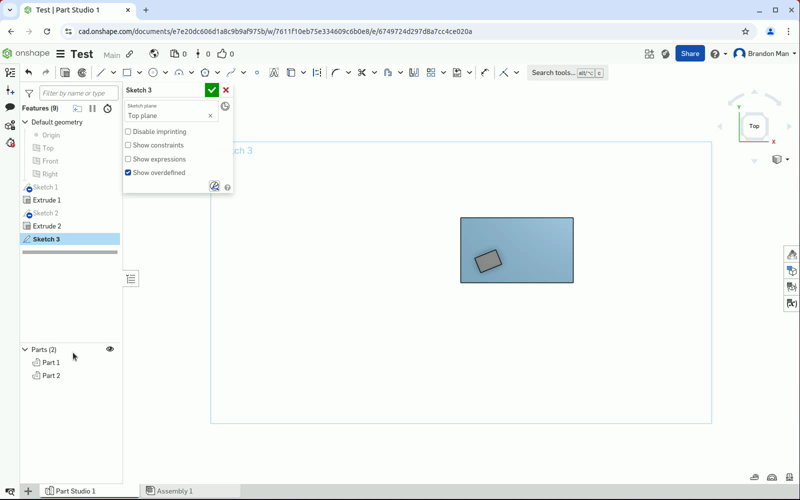
key(y)
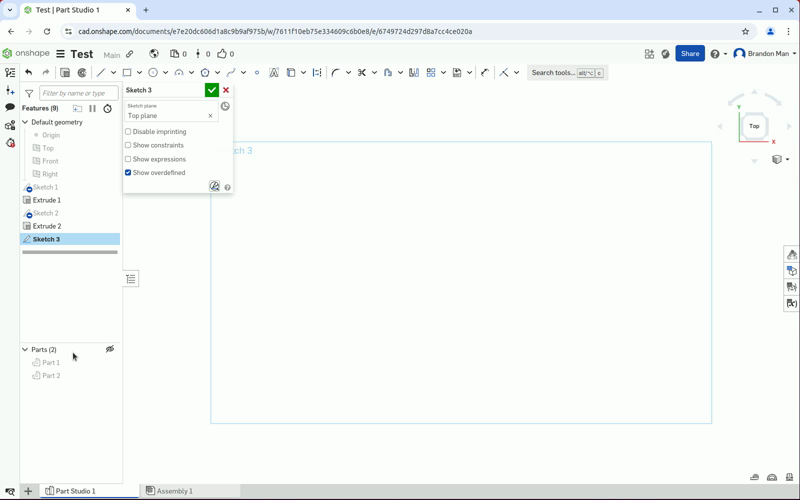
key(l)
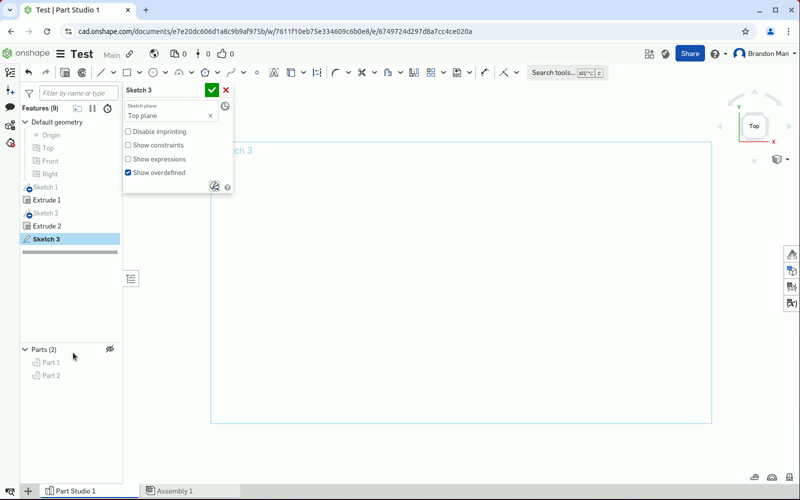
key_down(shift)
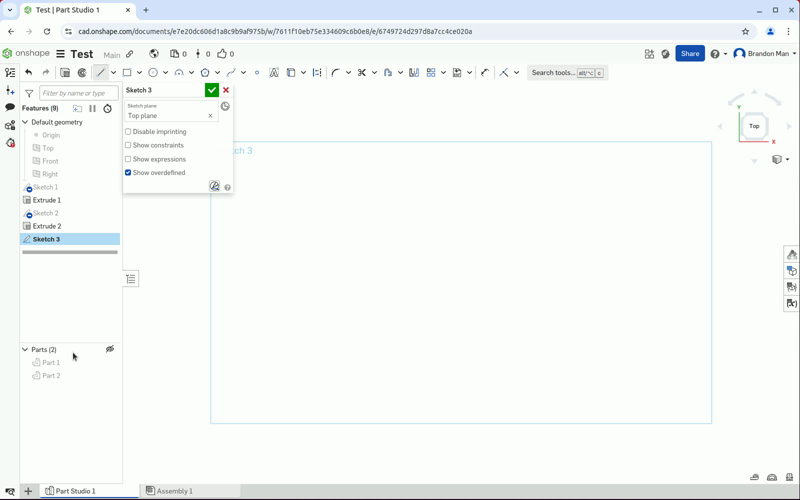
mouse_move(533, 264)
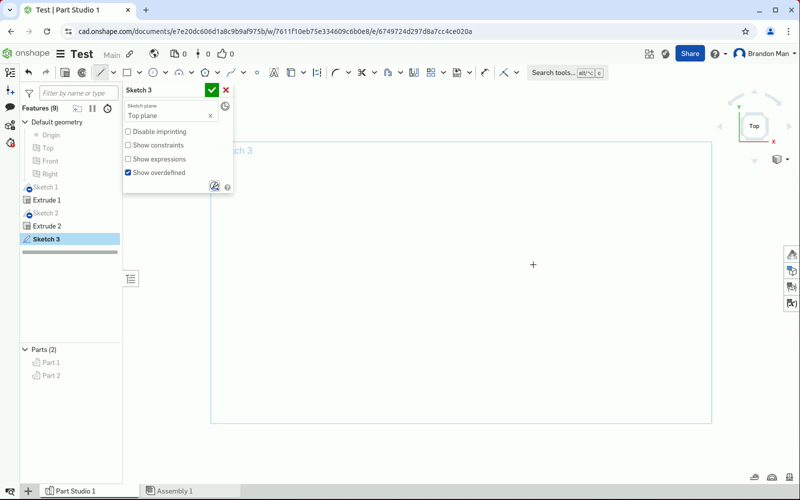
click(533, 264)
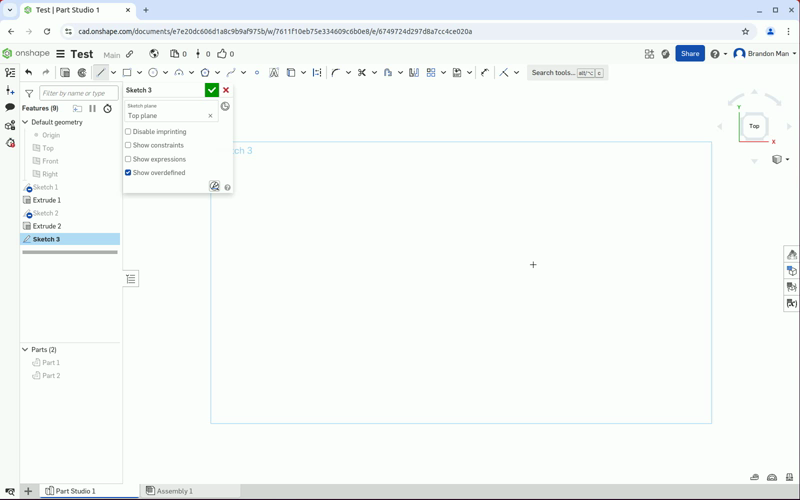
key_up(shift)
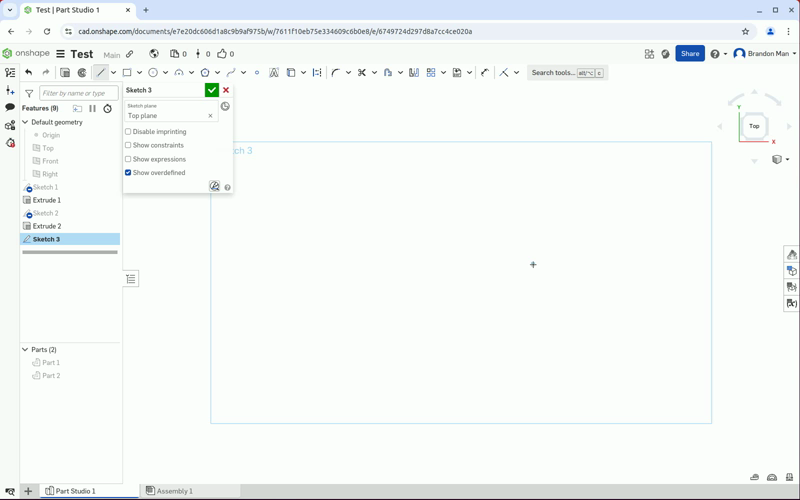
key_down(shift)
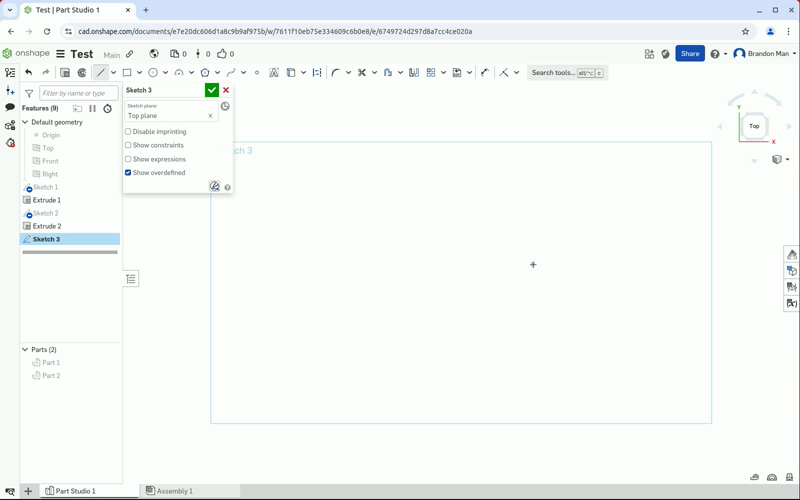
mouse_move(563, 264)
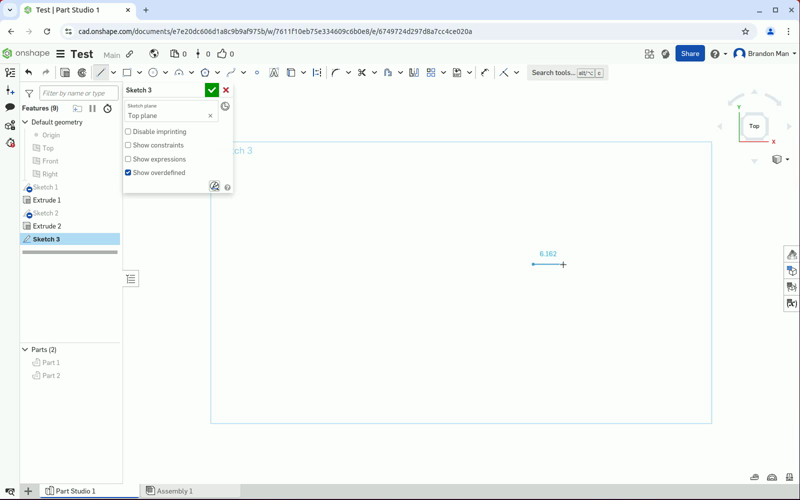
mouse_move(547, 272)
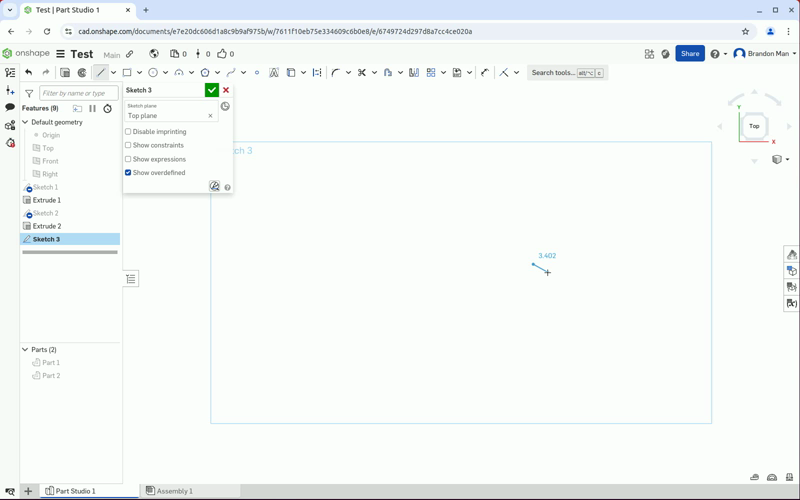
click(547, 272)
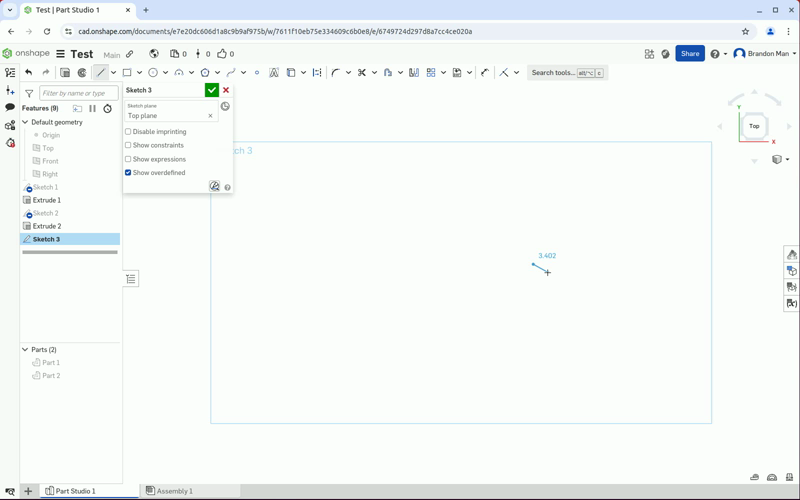
key_up(shift)
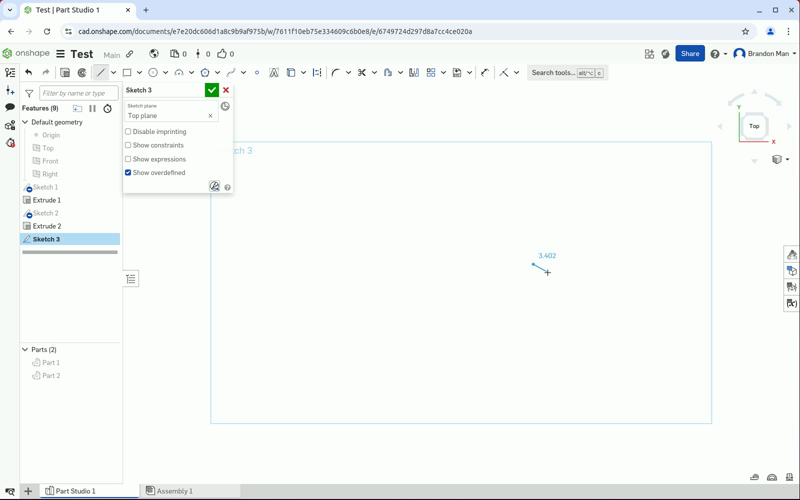
key_down(shift)
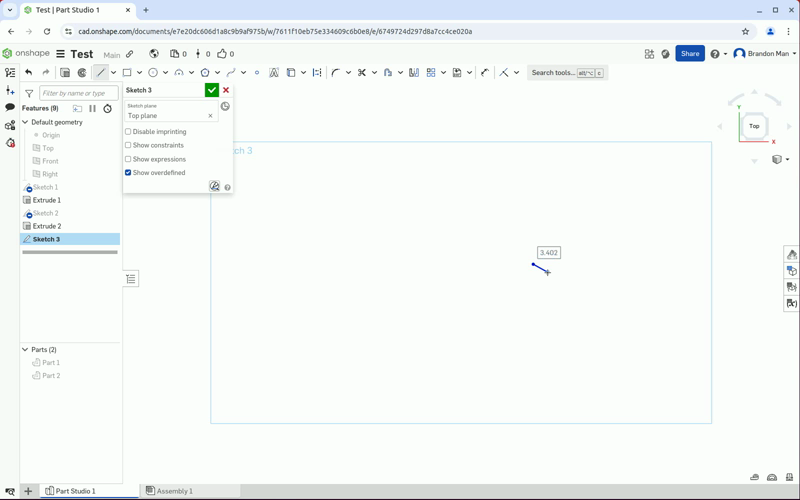
mouse_move(577, 272)
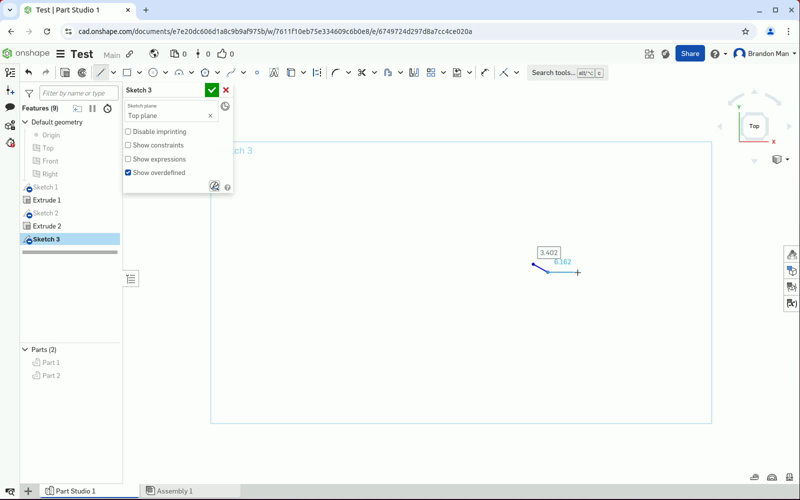
mouse_move(554, 261)
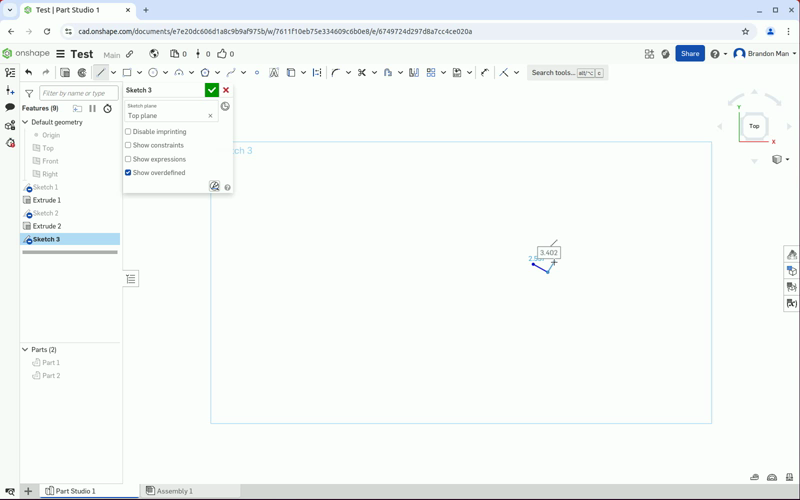
click(554, 261)
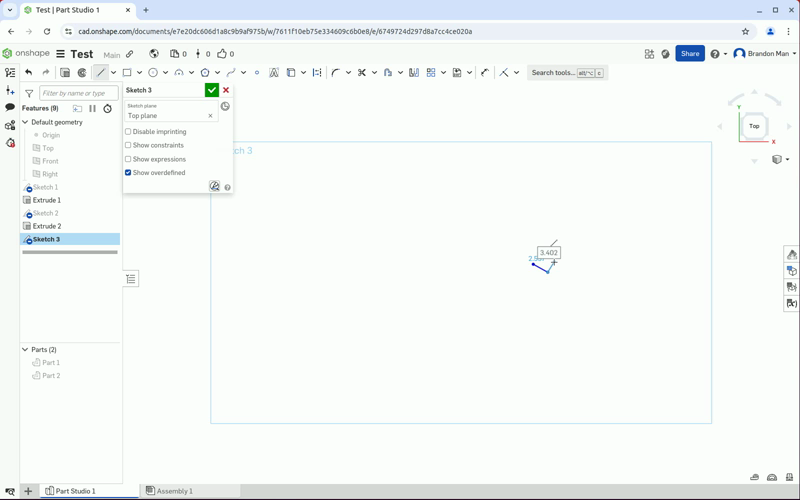
key_up(shift)
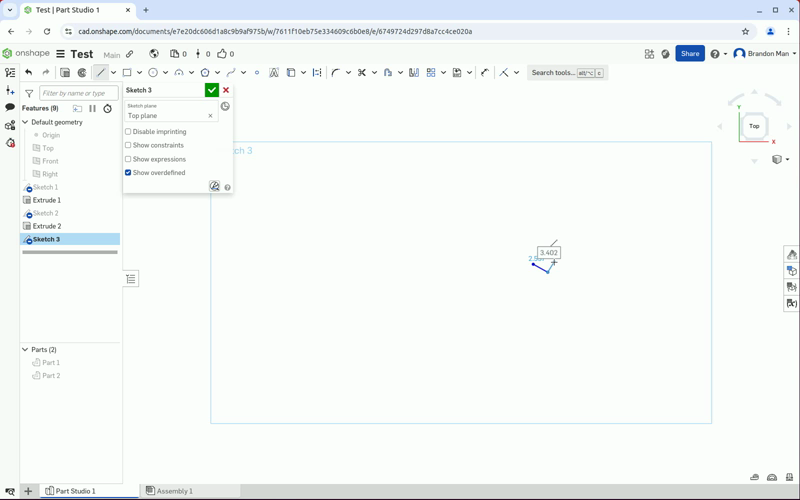
key_down(shift)
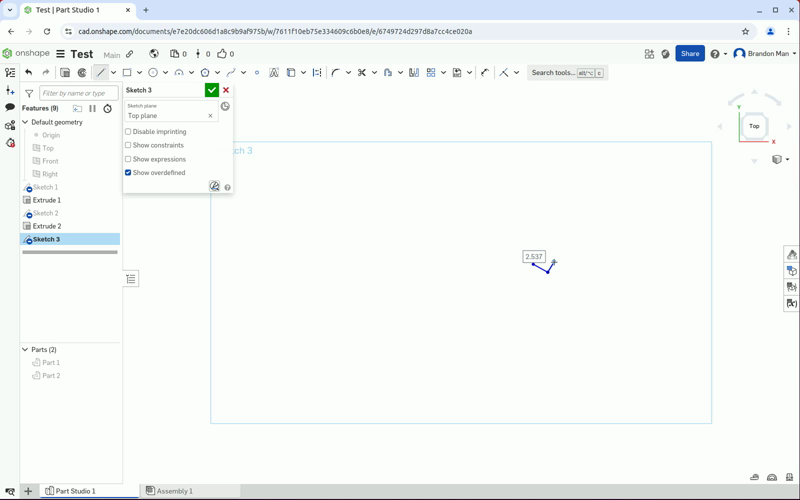
mouse_move(584, 261)
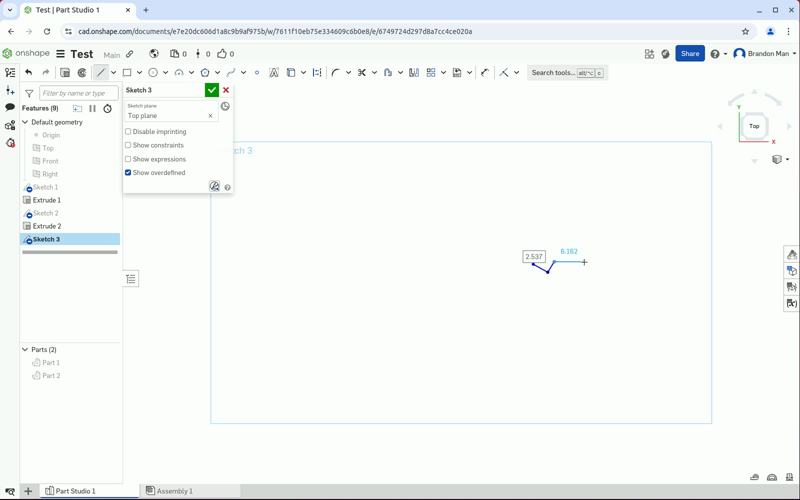
mouse_move(539, 253)
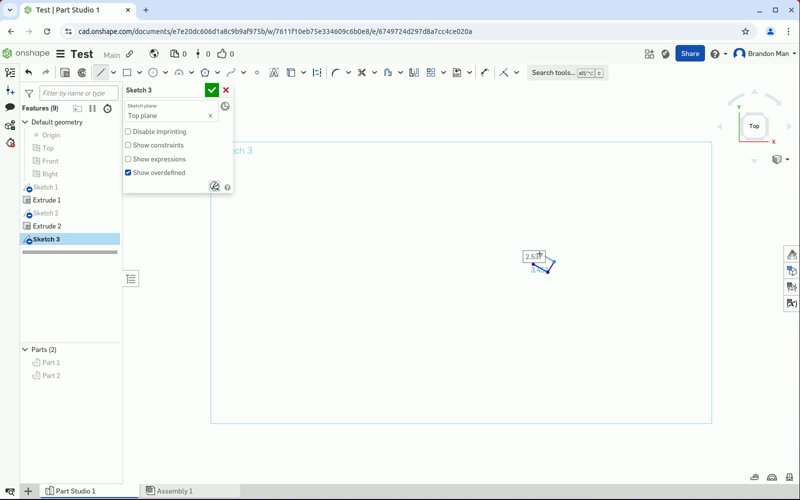
click(539, 253)
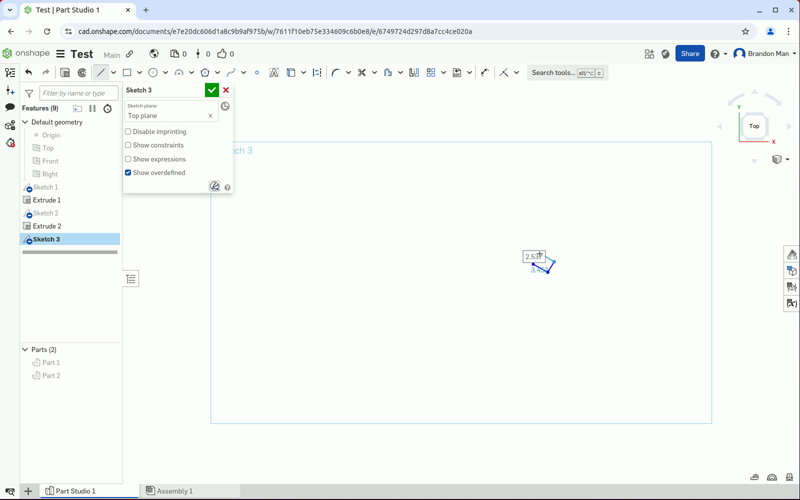
key_up(shift)
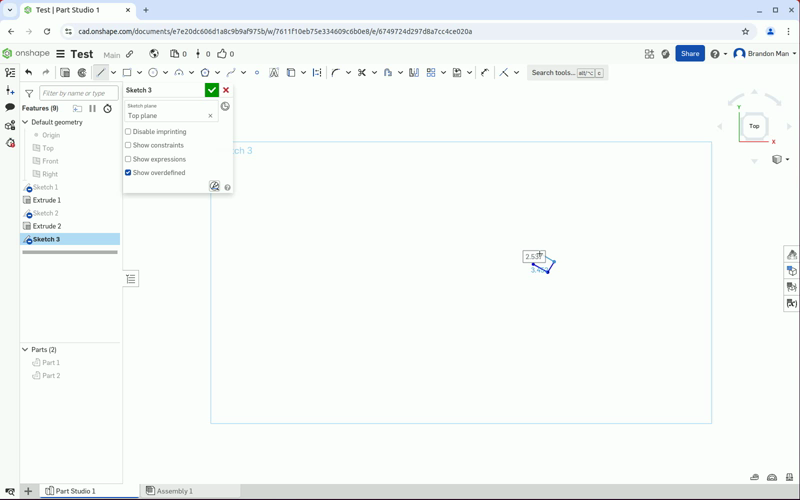
mouse_move(569, 253)
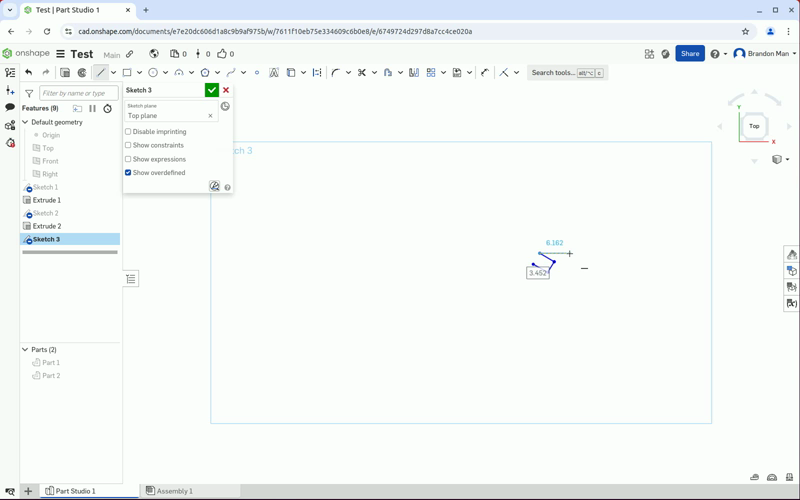
key_down(shift)
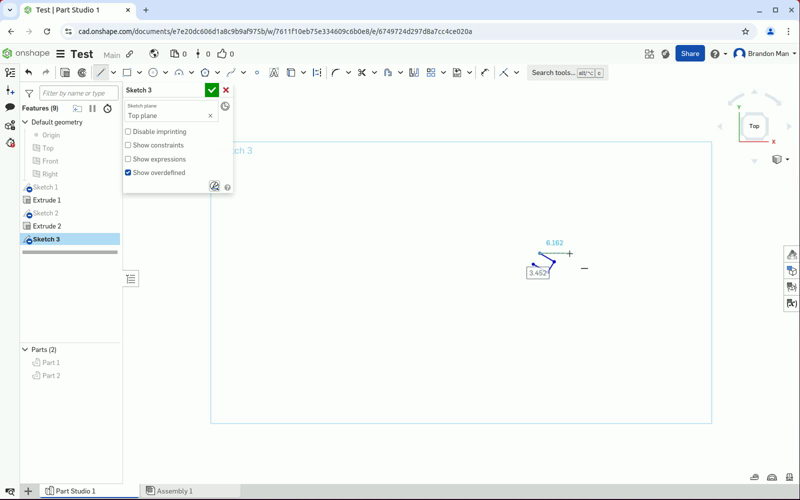
mouse_move(533, 264)
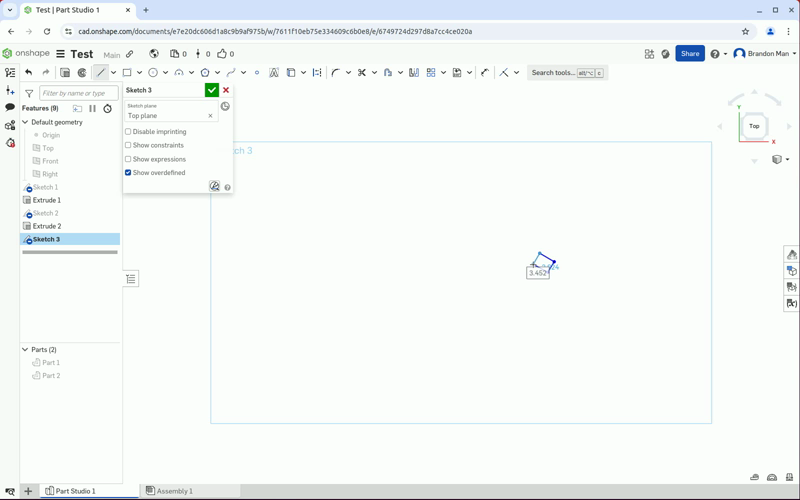
key_up(shift)
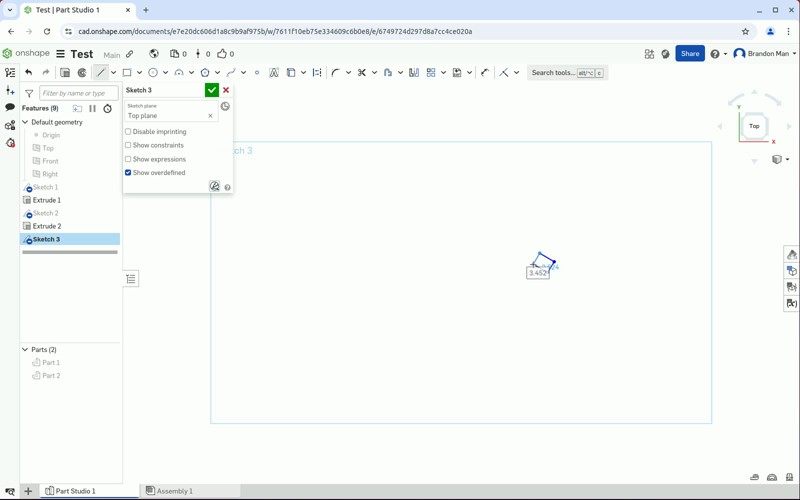
click(533, 264)
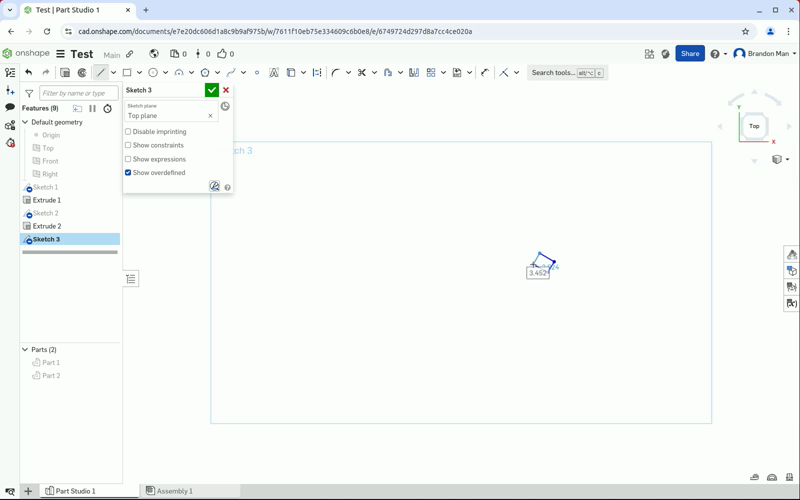
key(esc)
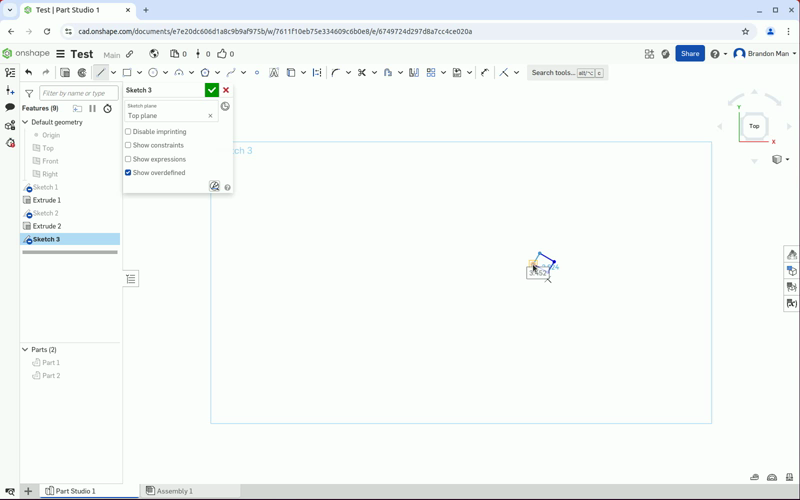
mouse_move(542, 256)
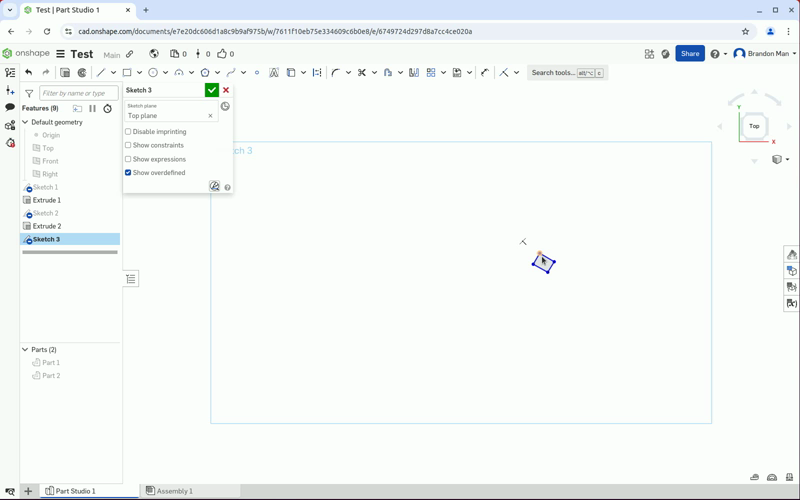
scroll(6)
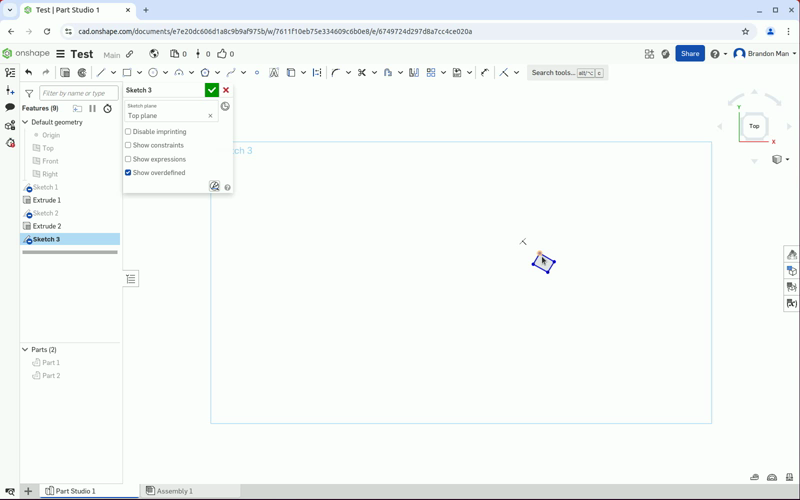
scroll(6)
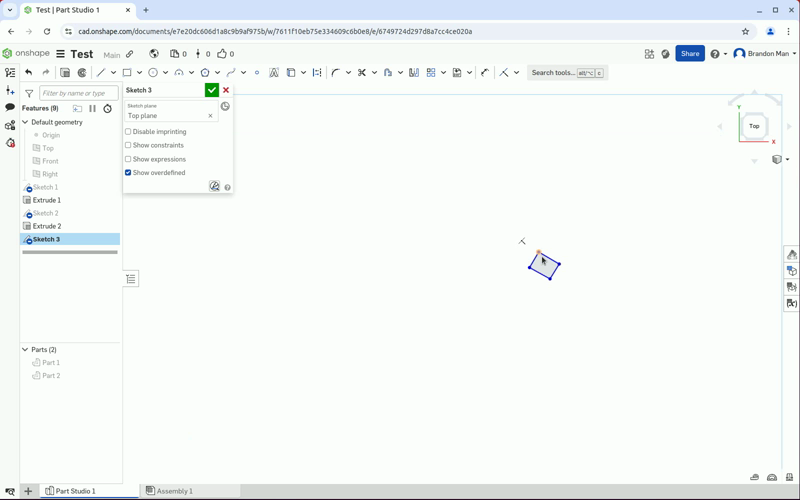
scroll(6)
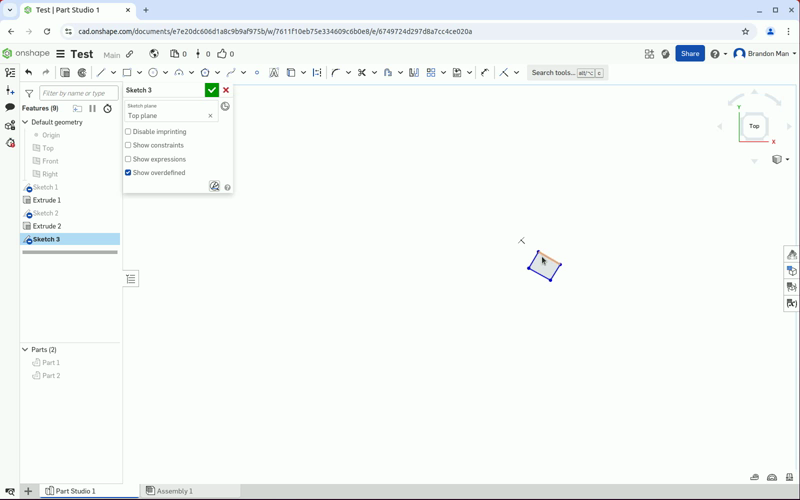
scroll(6)
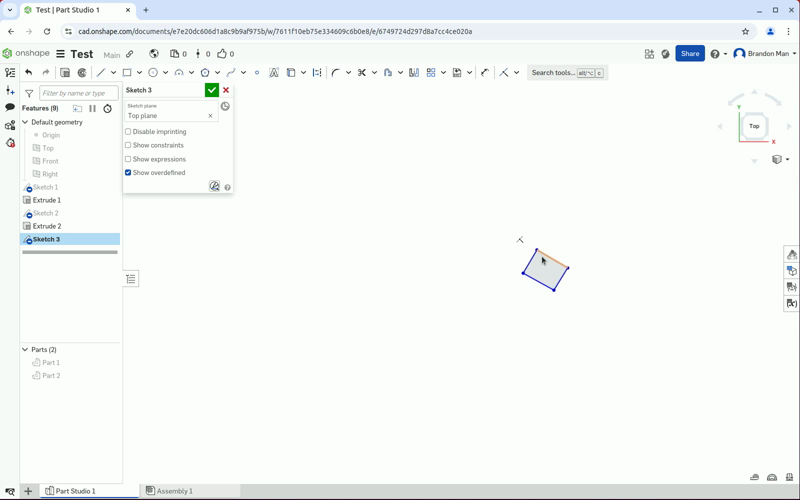
scroll(6)
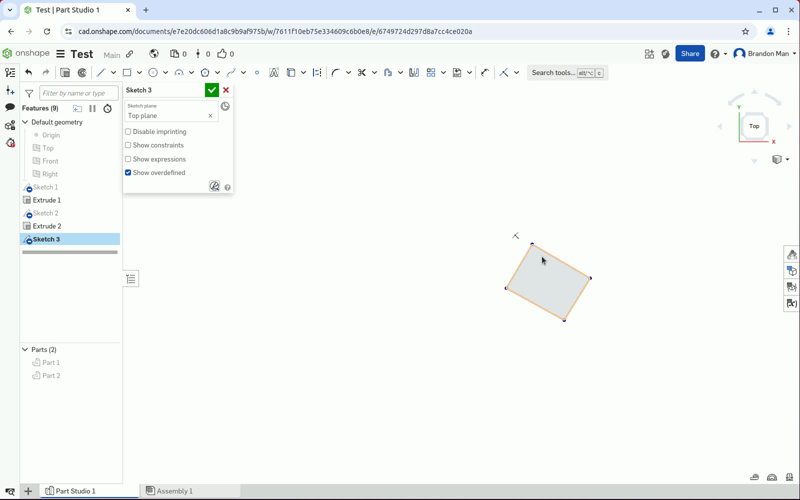
scroll(6)
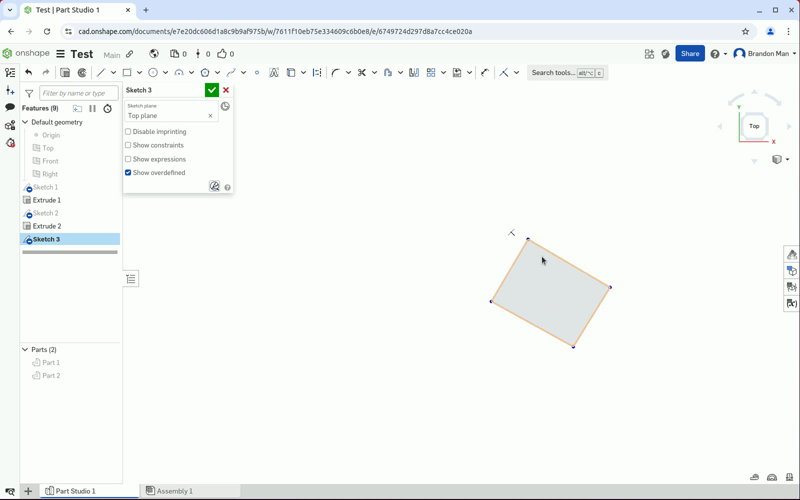
scroll(6)
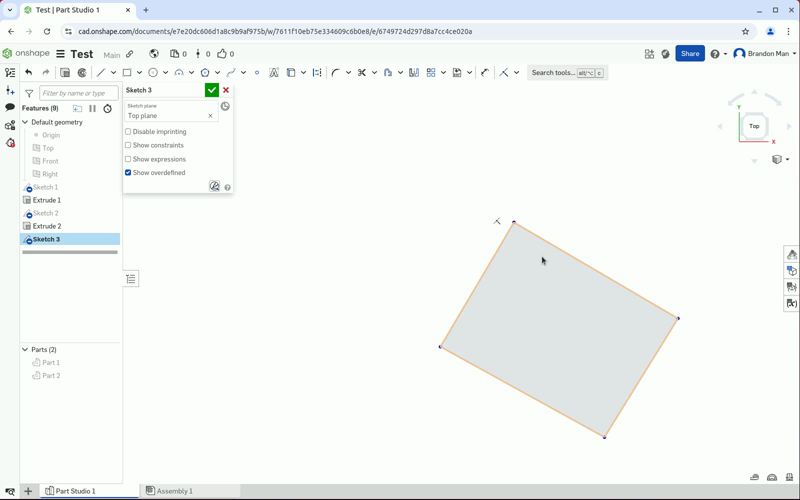
click(542, 256)
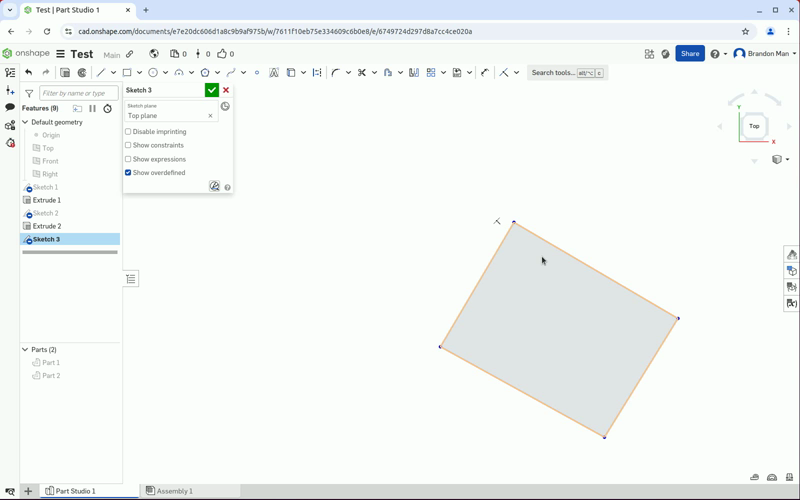
scroll(-6)
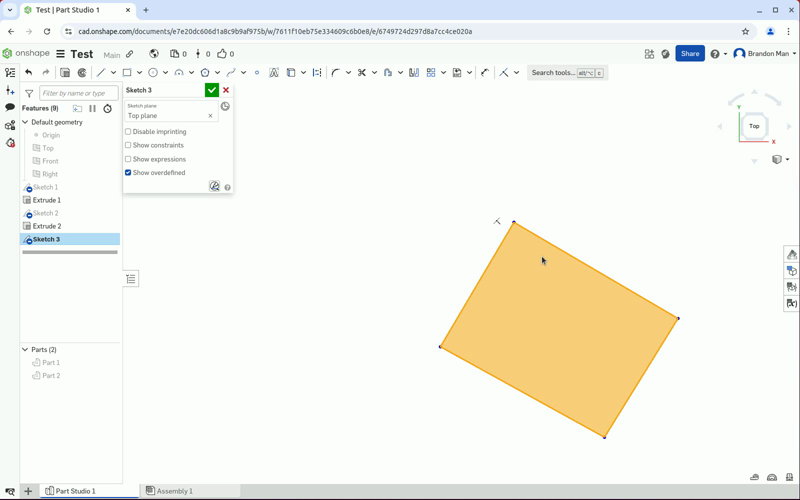
scroll(-6)
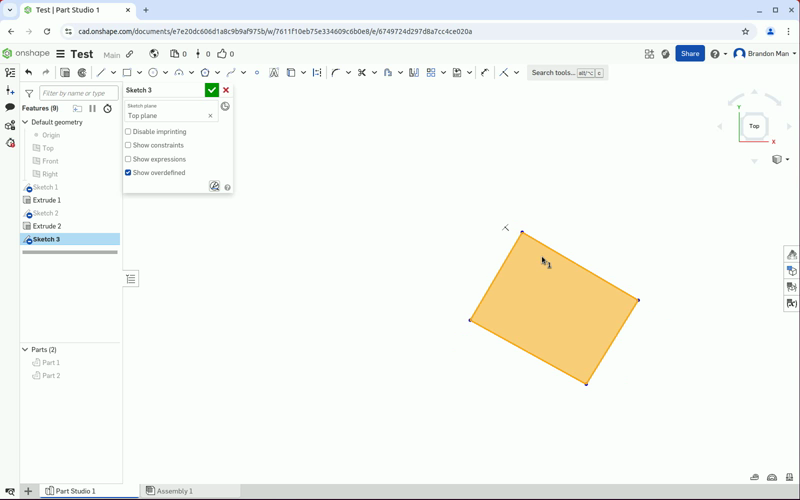
scroll(-6)
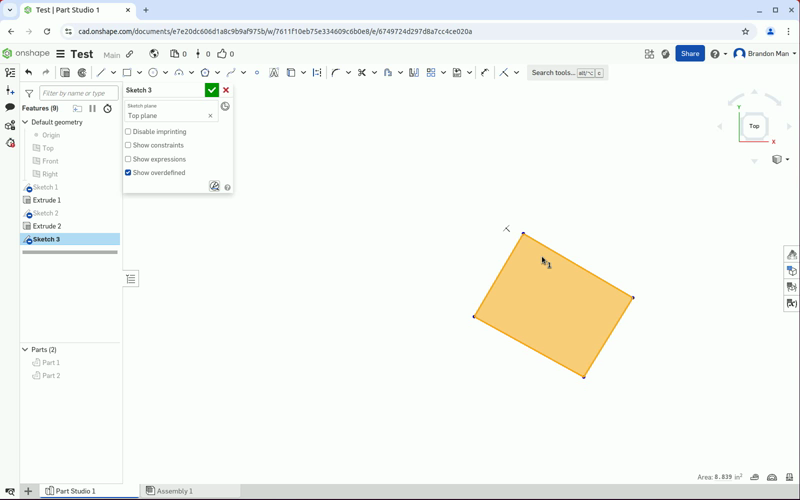
scroll(-6)
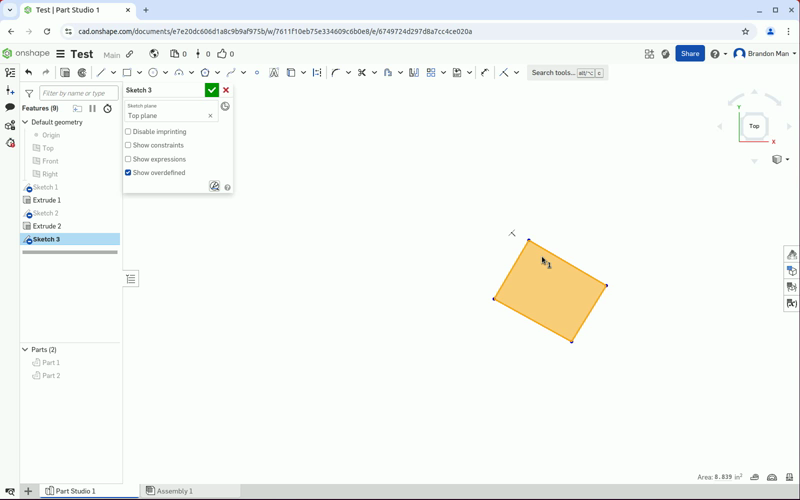
scroll(-6)
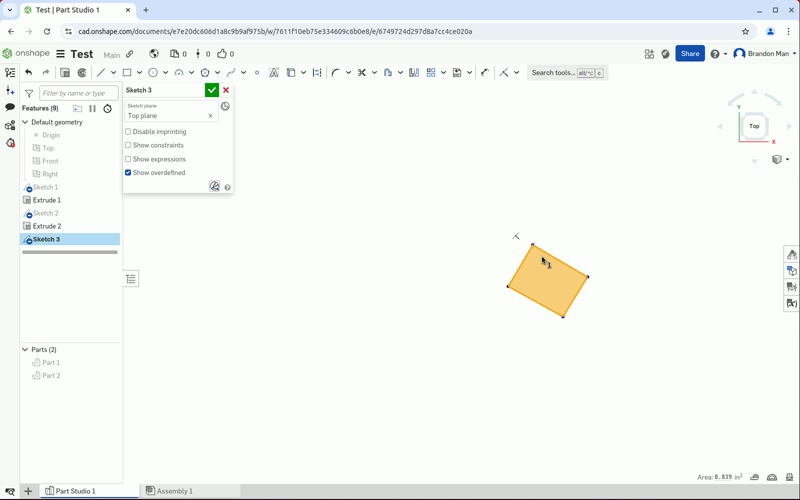
scroll(-6)
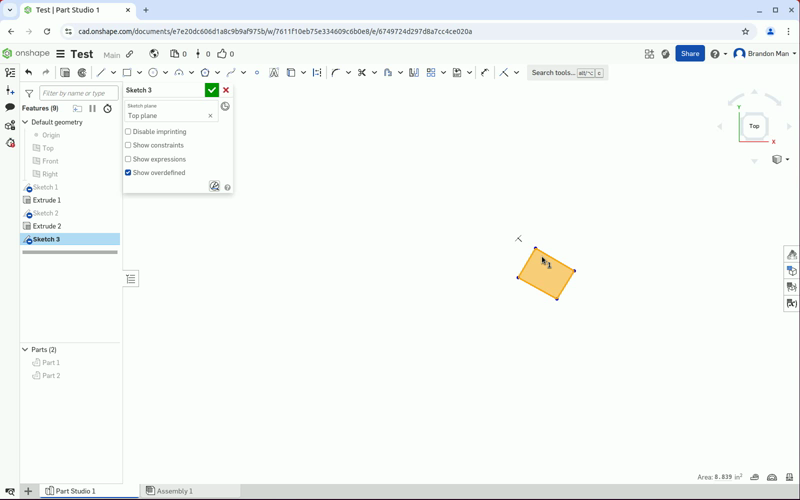
scroll(-6)
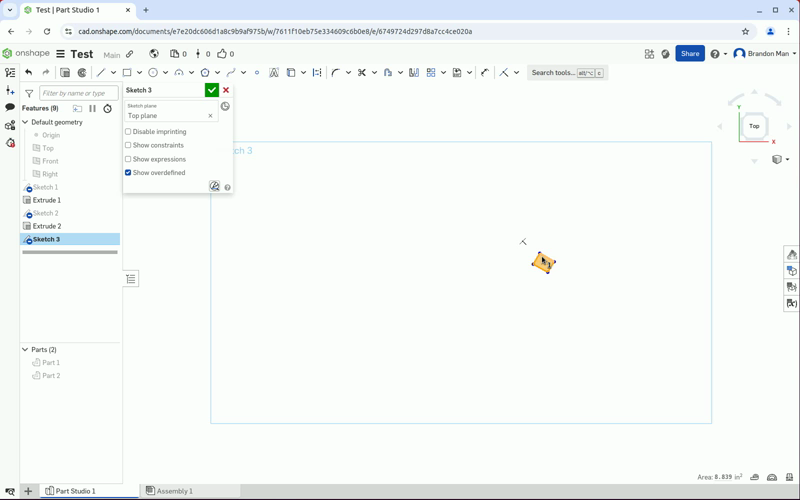
mouse_move(73, 352)
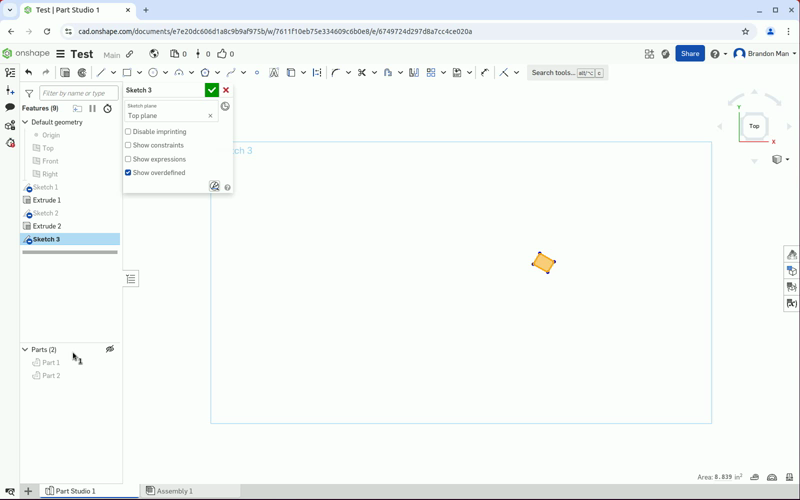
key(shift+y)
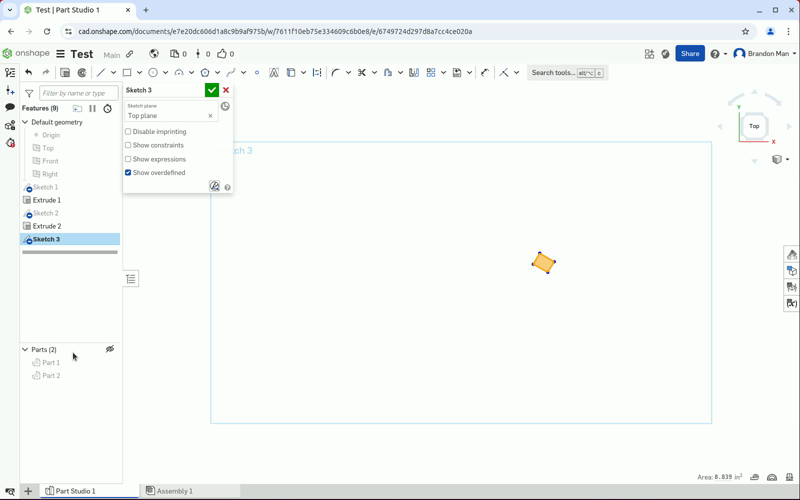
key(shift+e)
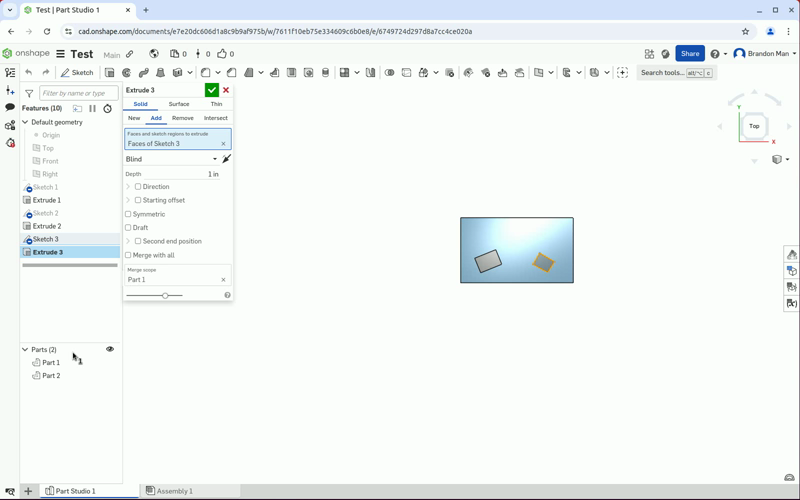
mouse_move(143, 106)
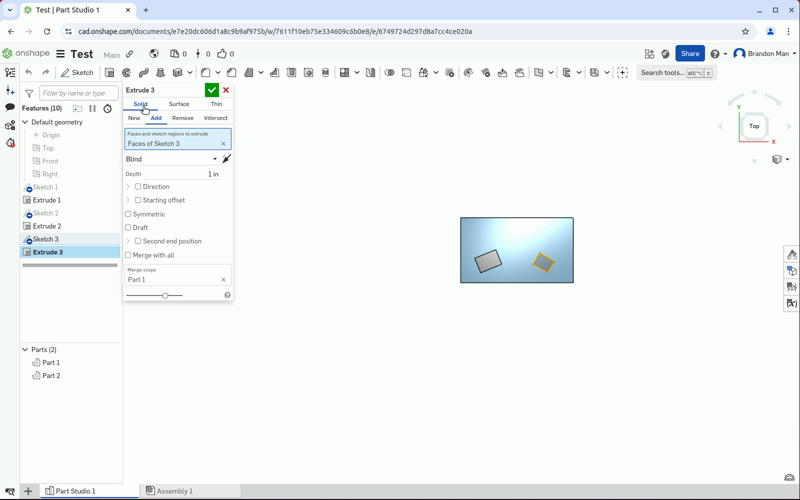
click(143, 106)
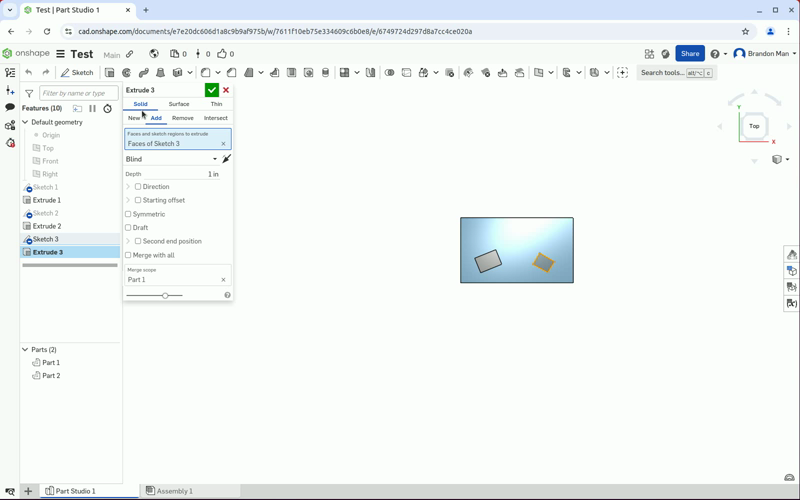
mouse_move(137, 120)
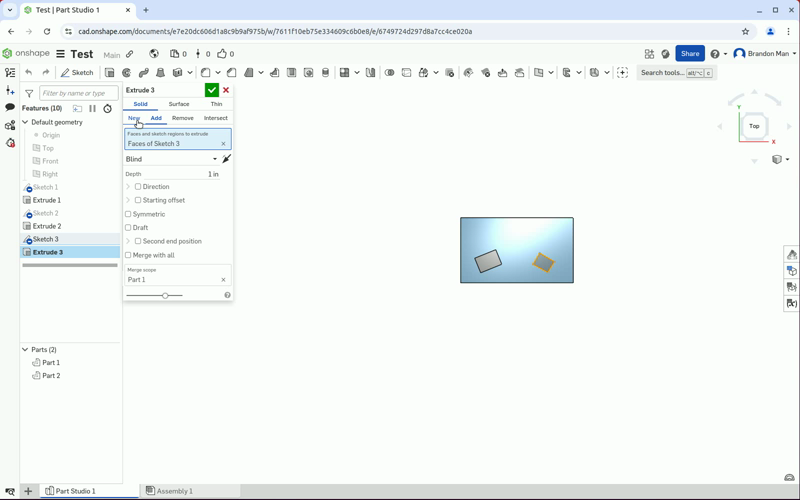
click(137, 120)
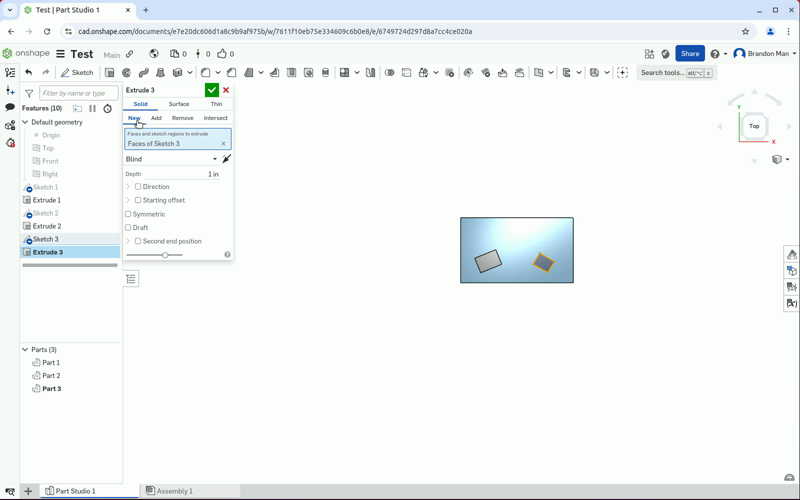
key(tab, 4)
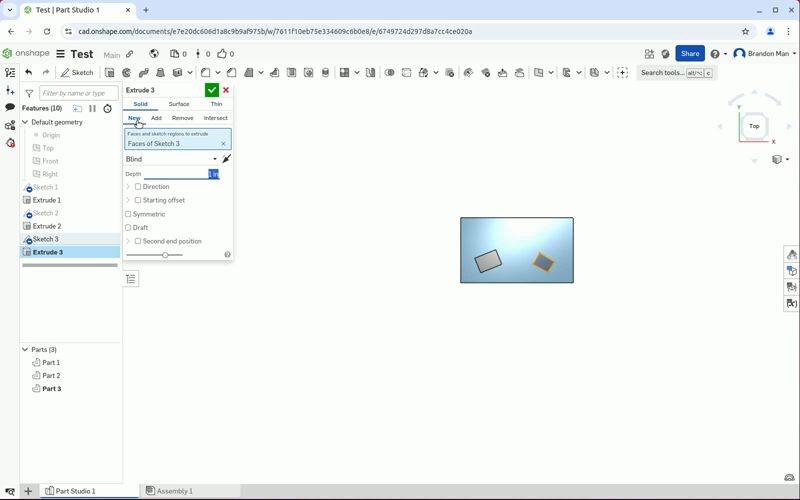
text(0.481)
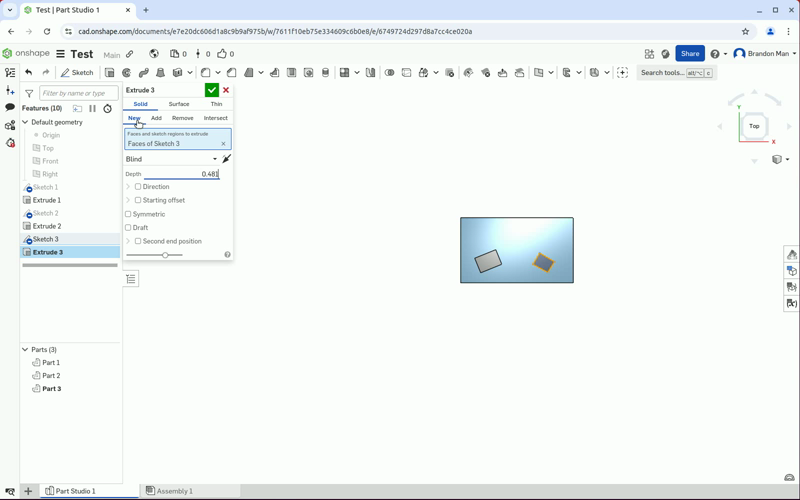
key(enter)
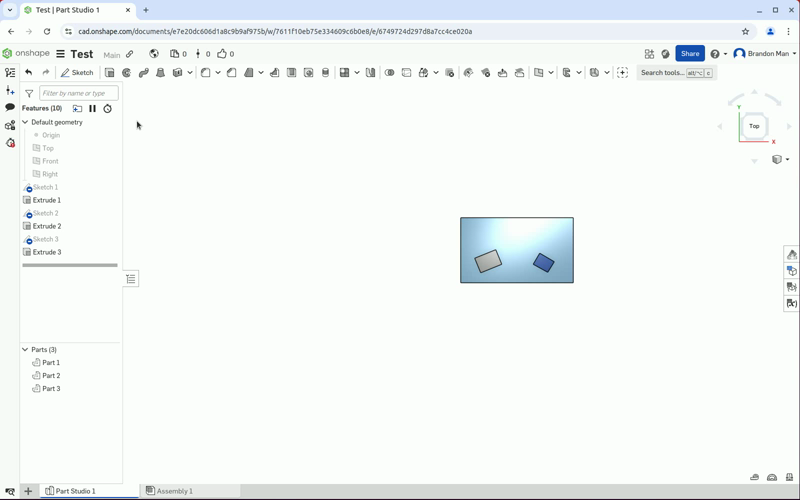
key(shift+h)
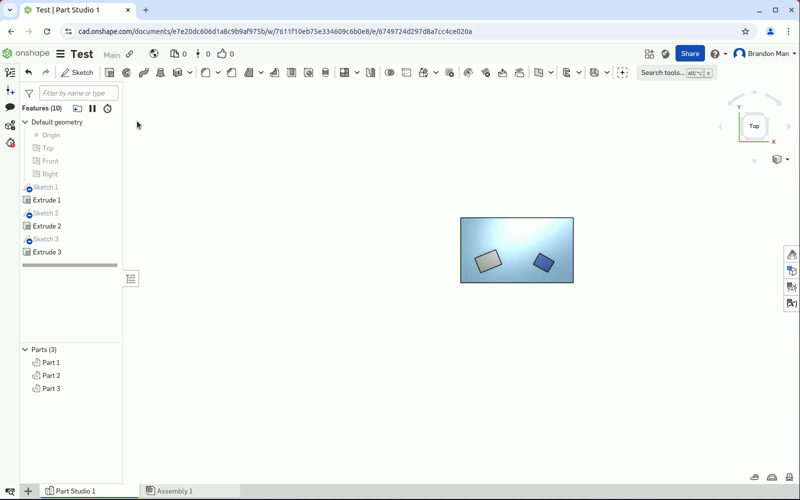
key(shift+h)
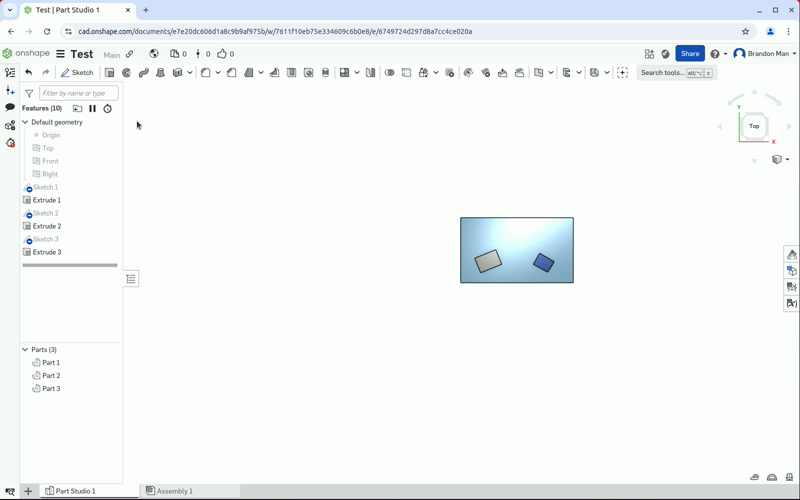
mouse_move(73, 189)
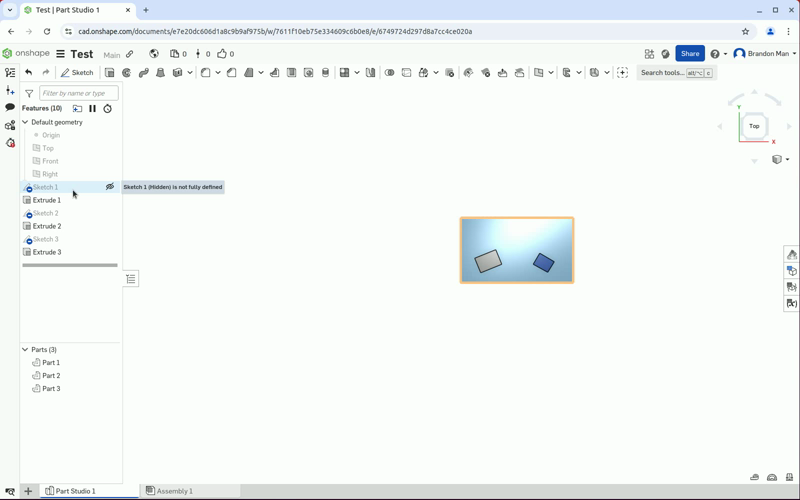
click(73, 189)
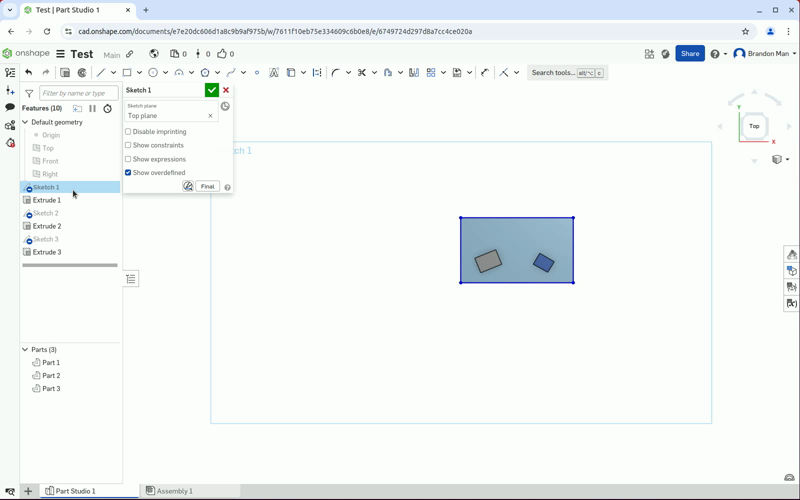
mouse_move(229, 92)
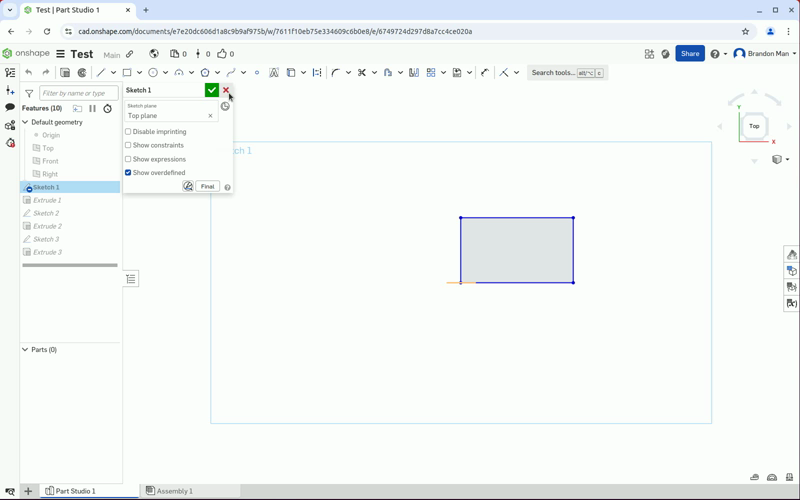
click(229, 92)
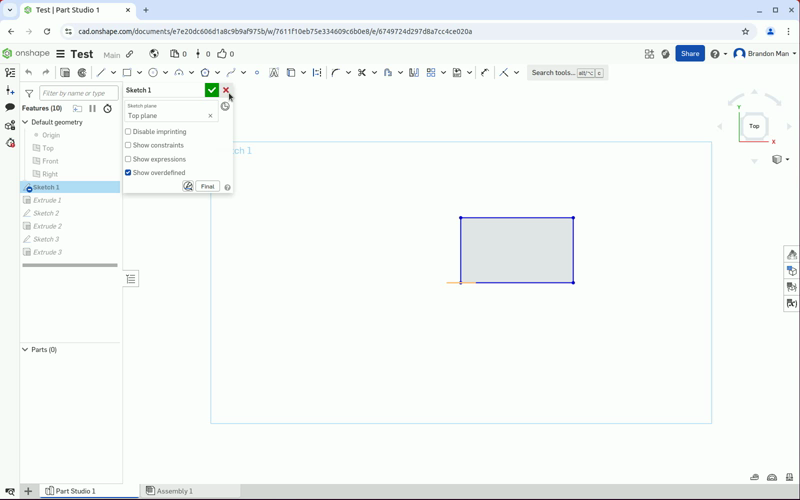
key(shift+s)
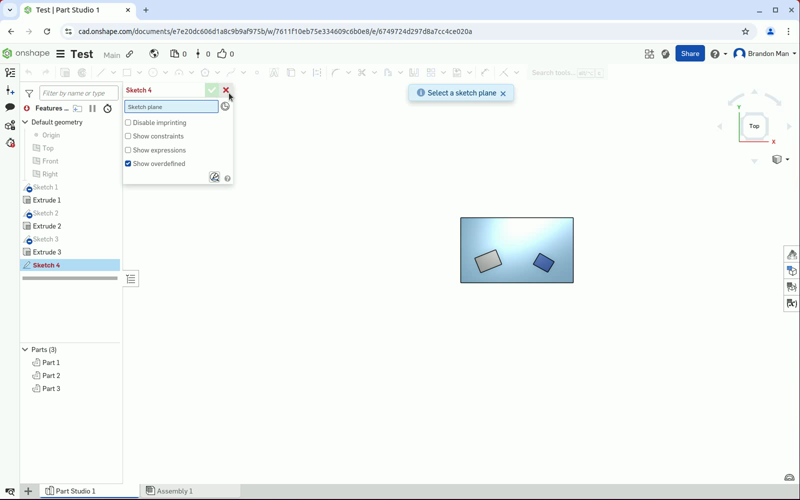
mouse_move(73, 150)
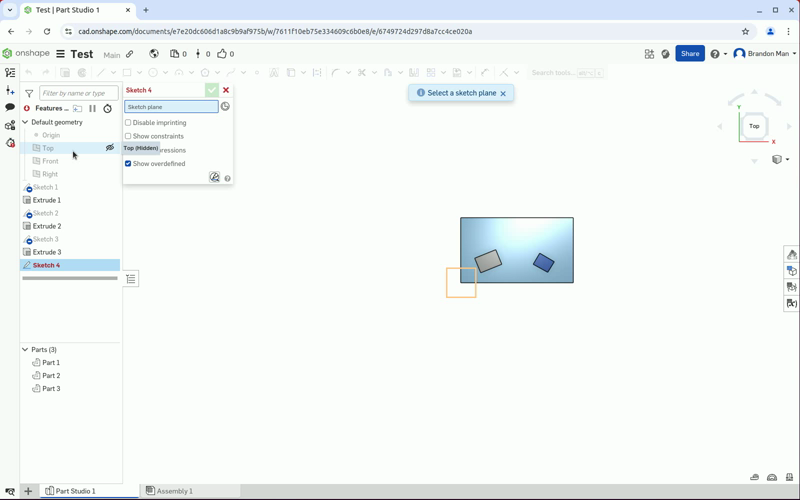
click(73, 150)
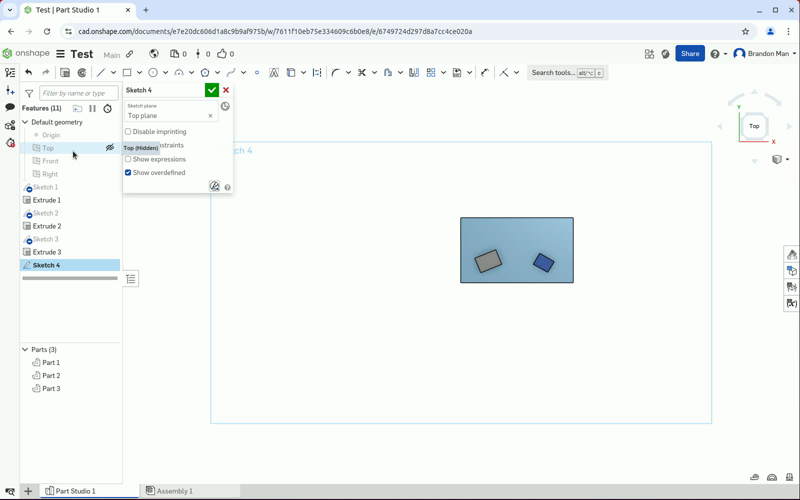
mouse_move(73, 352)
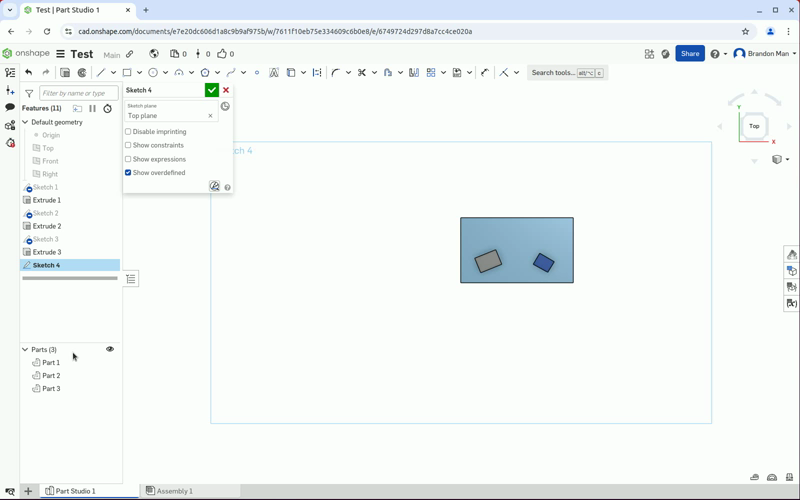
key(y)
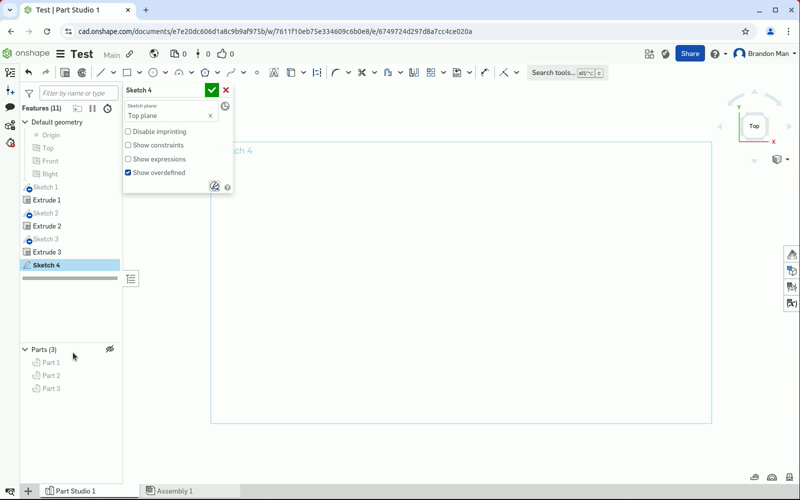
key(c)
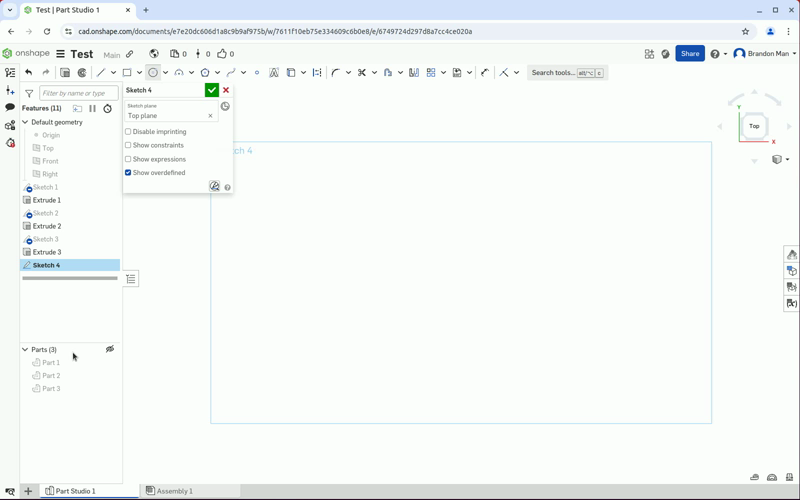
key_down(shift)
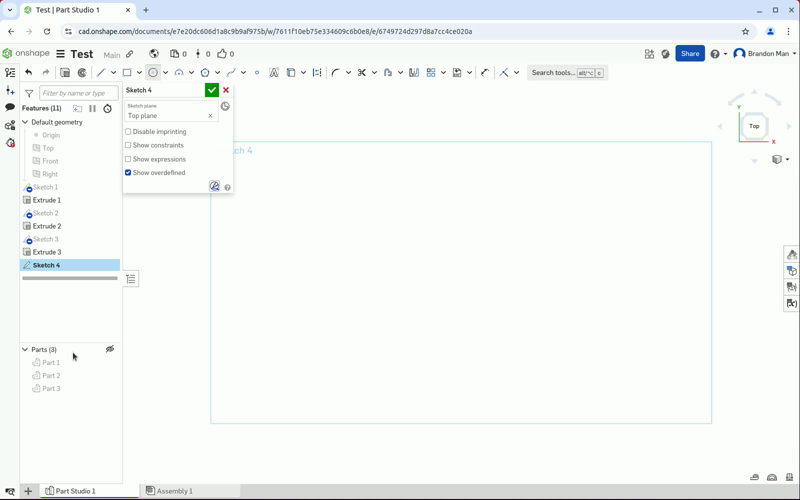
mouse_move(517, 266)
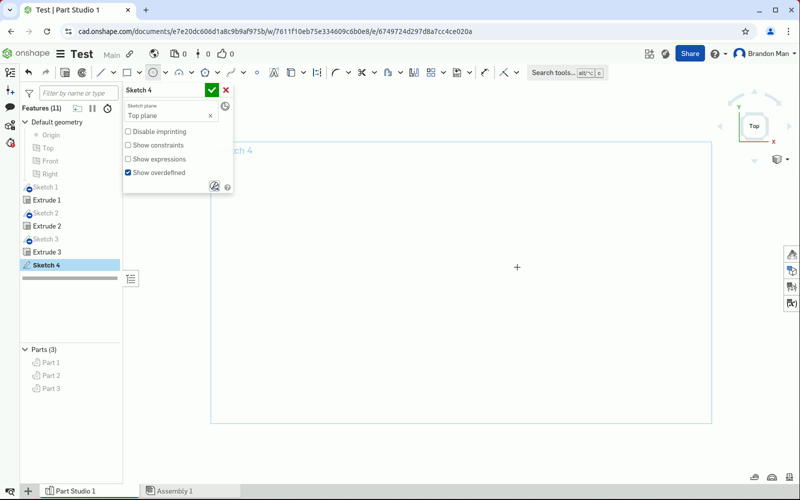
click(517, 266)
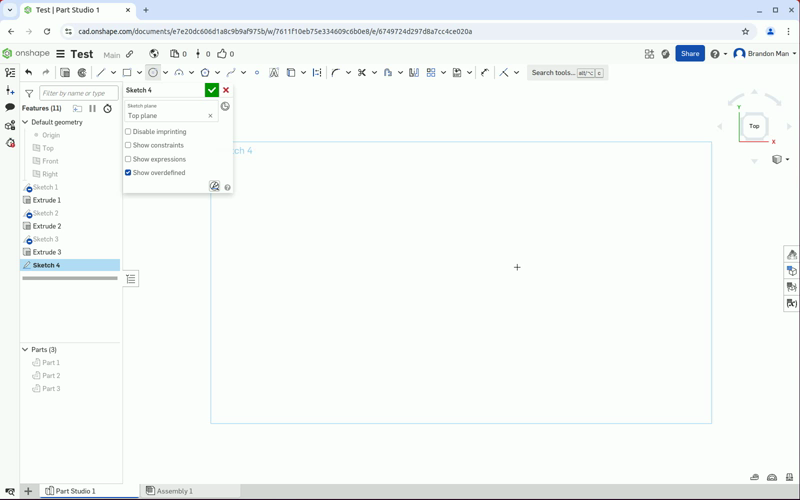
key_up(shift)
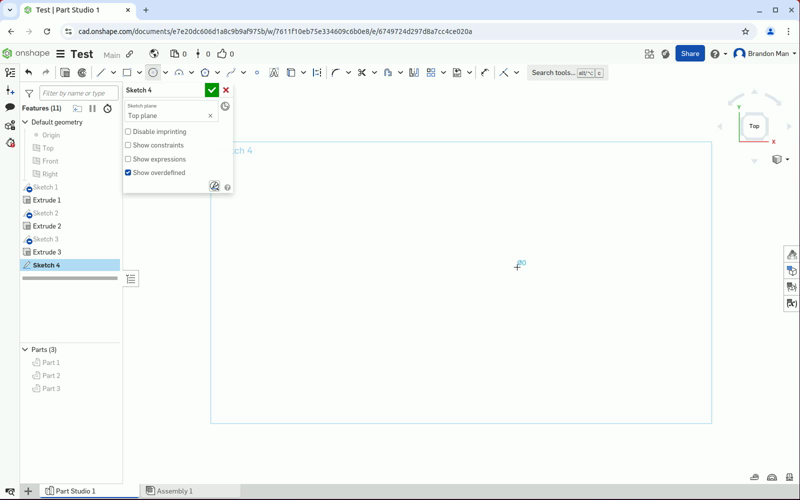
mouse_move(523, 266)
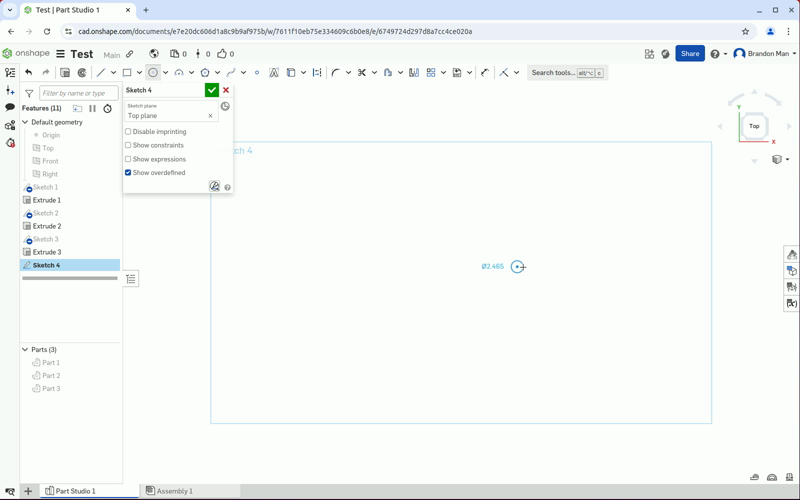
click(523, 266)
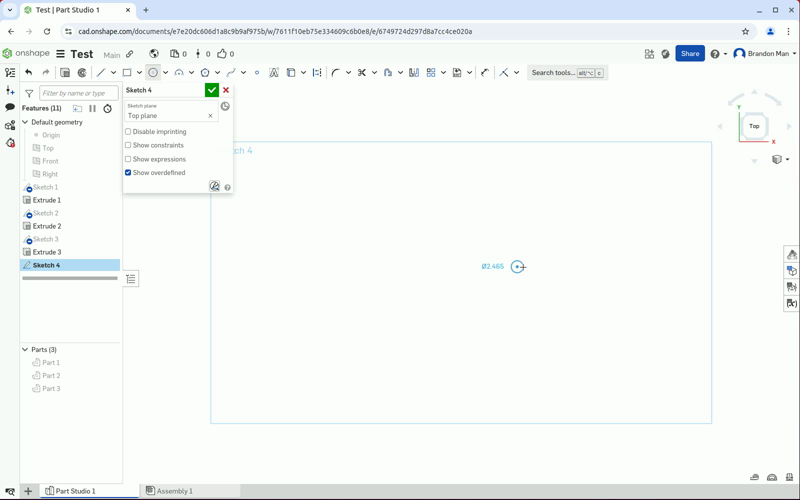
key(esc)
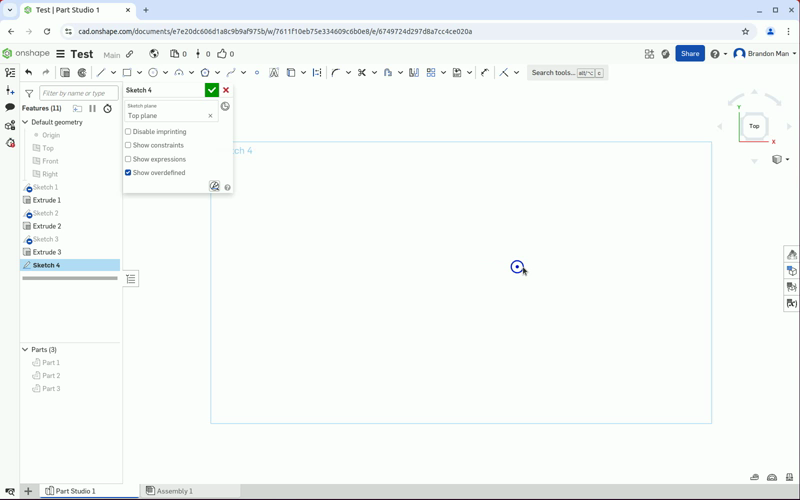
mouse_move(516, 266)
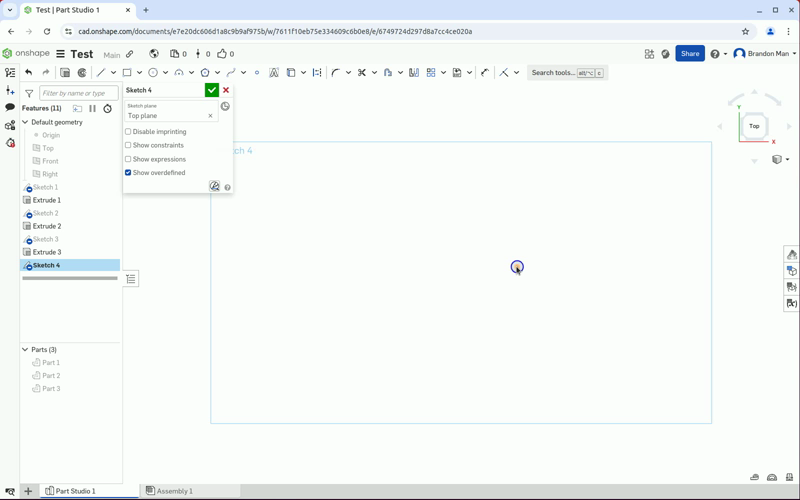
scroll(6)
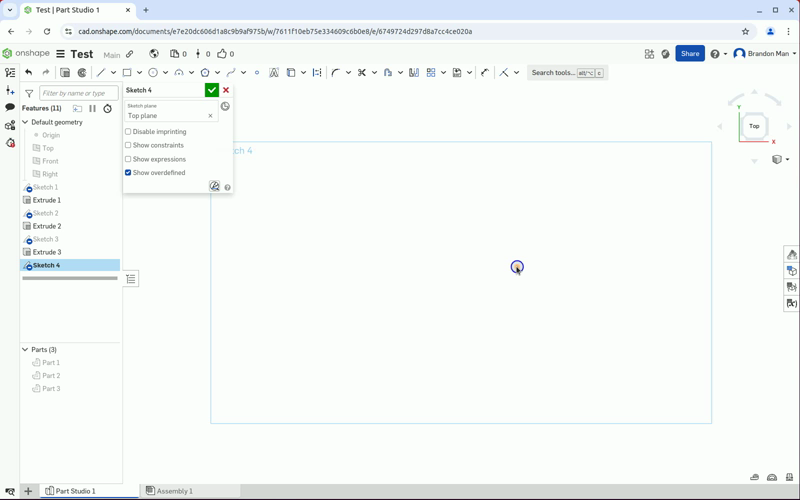
scroll(6)
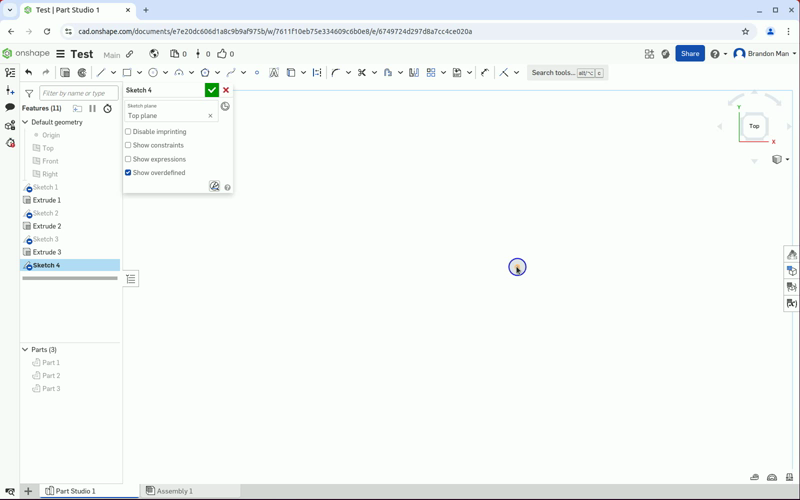
scroll(6)
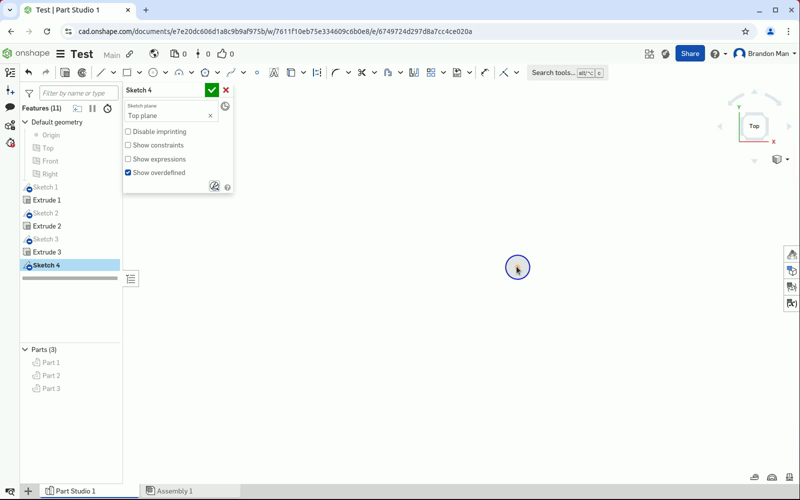
scroll(6)
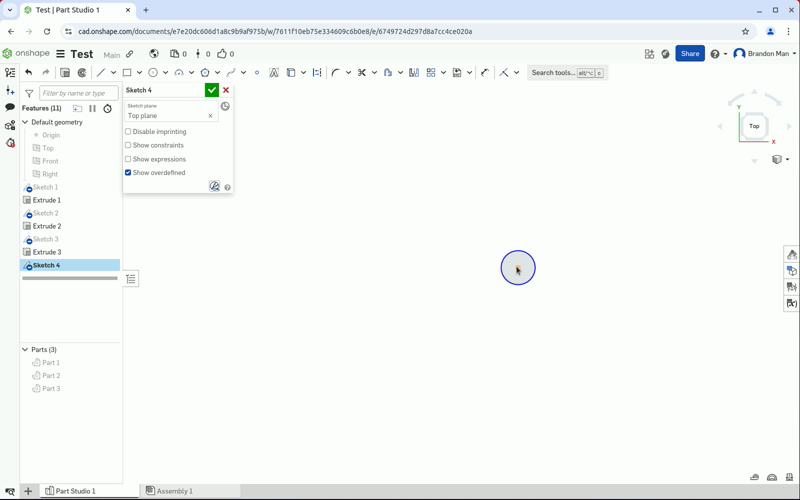
scroll(6)
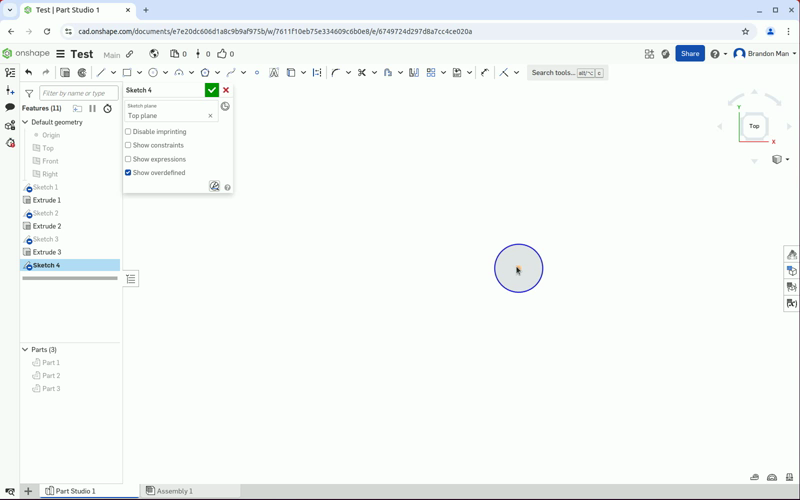
scroll(6)
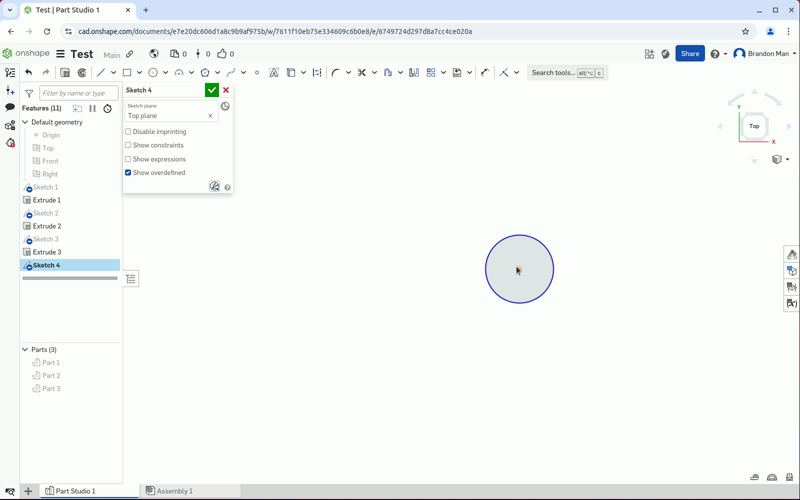
scroll(6)
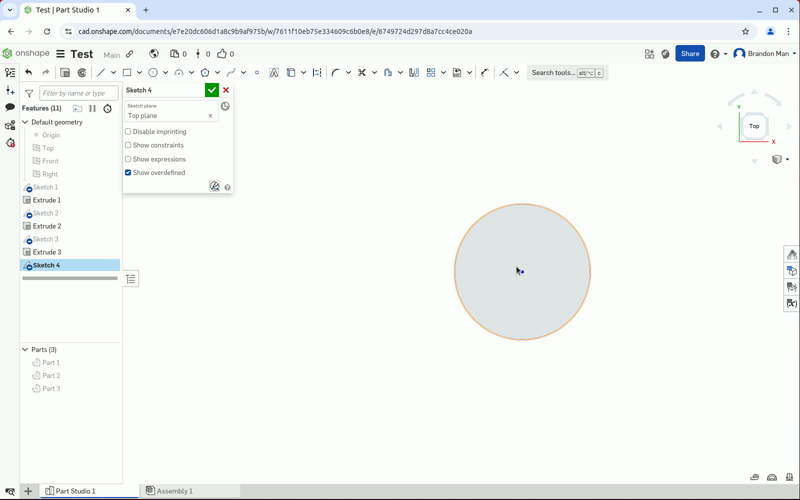
click(516, 266)
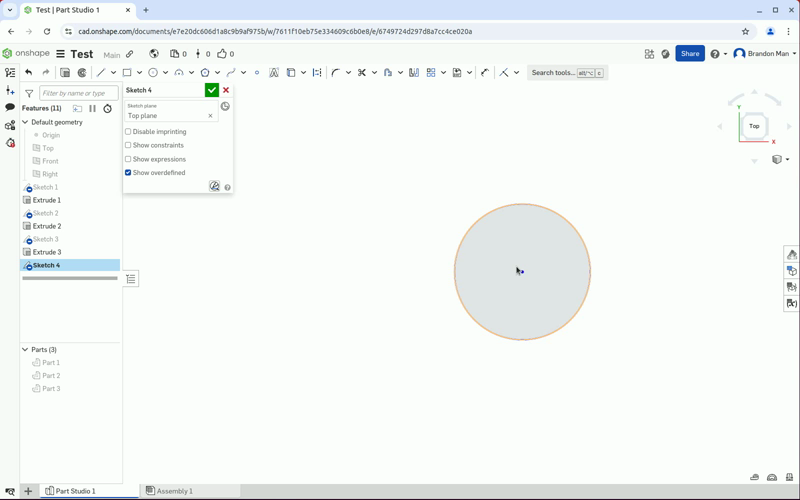
scroll(-6)
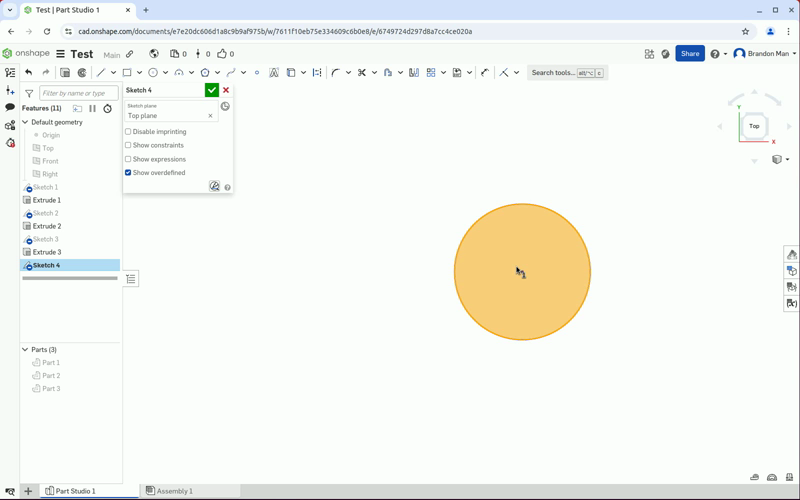
scroll(-6)
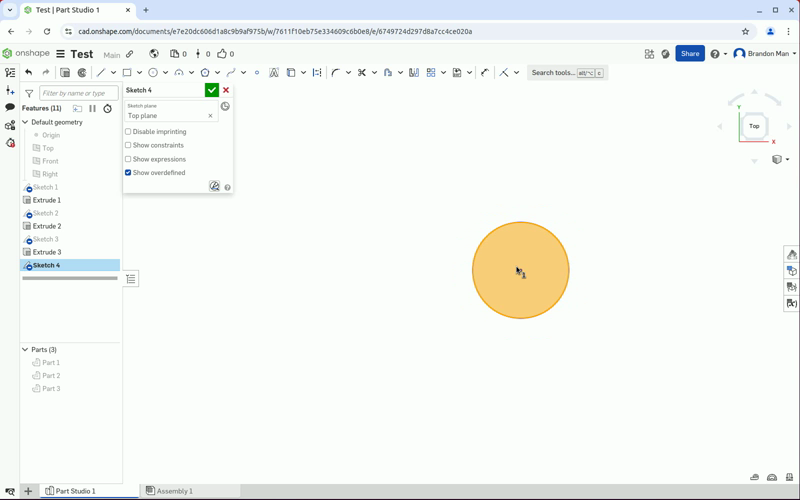
scroll(-6)
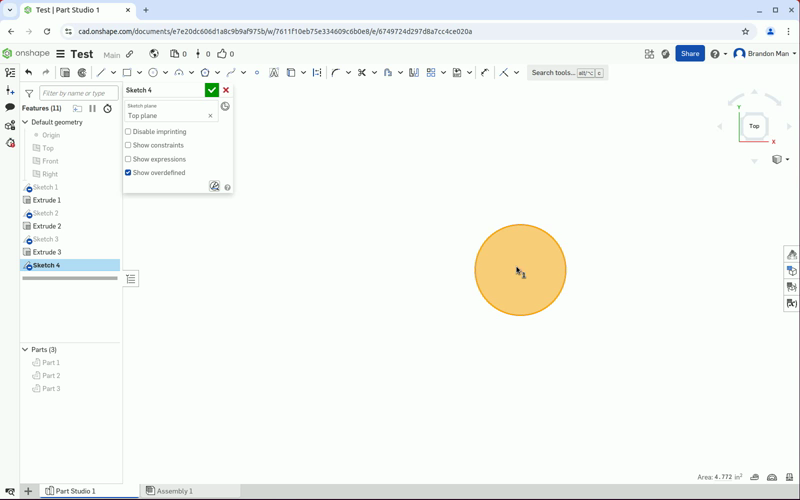
scroll(-6)
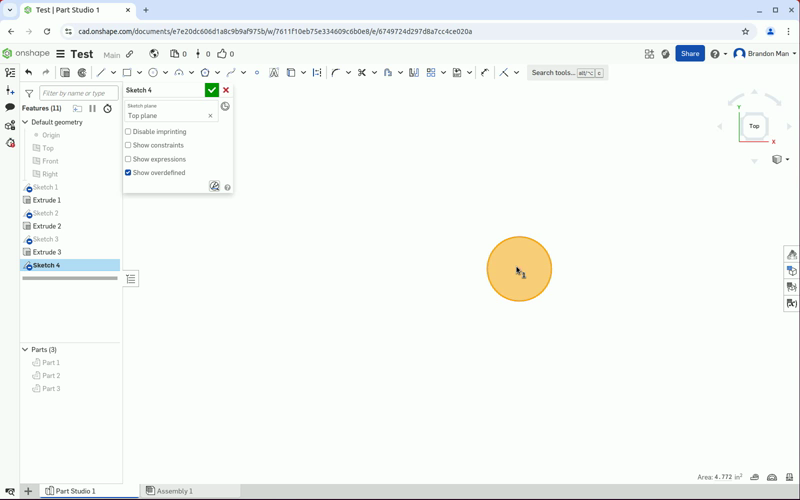
scroll(-6)
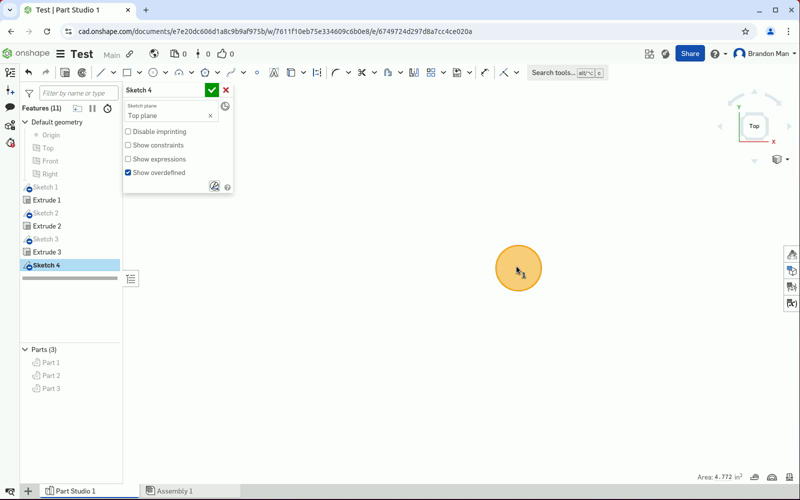
scroll(-6)
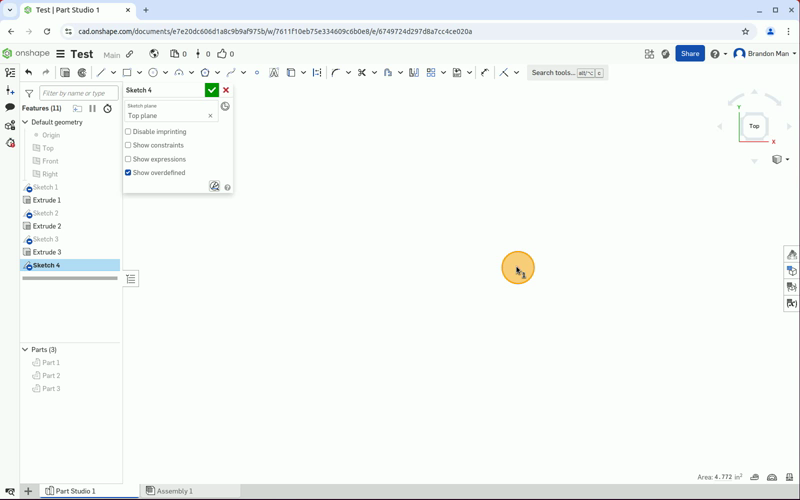
scroll(-6)
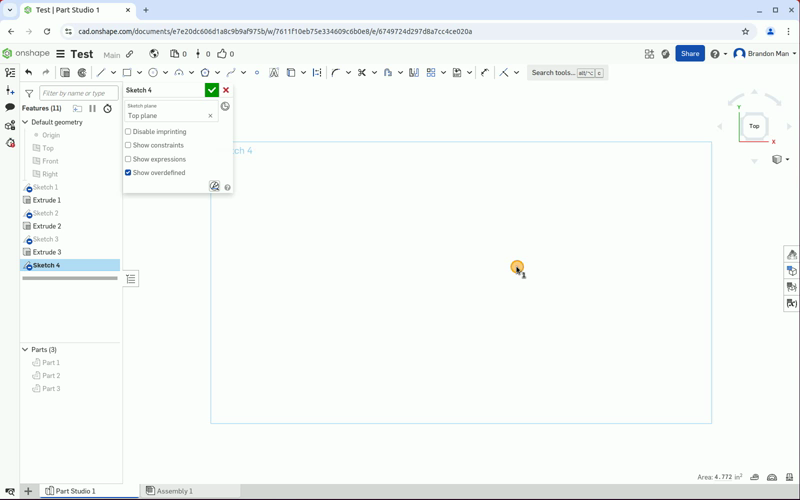
mouse_move(73, 352)
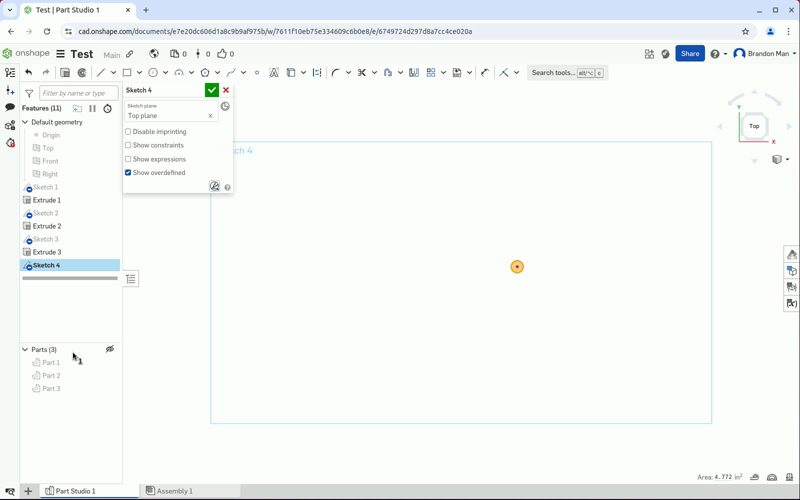
key(shift+y)
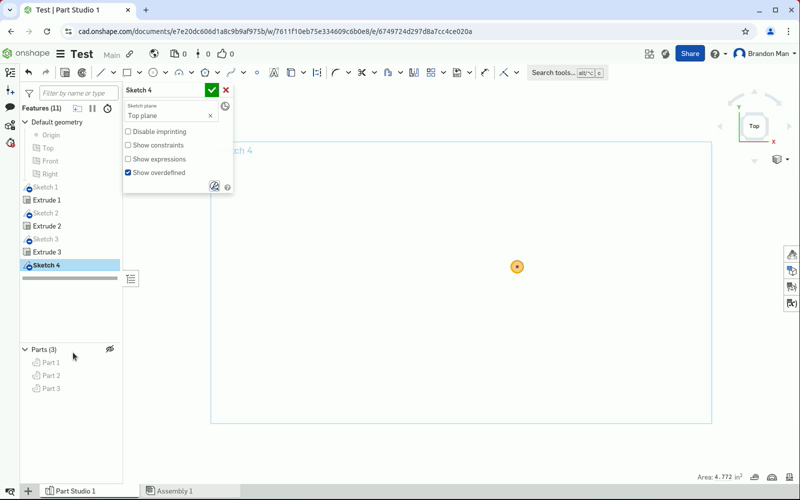
key(shift+e)
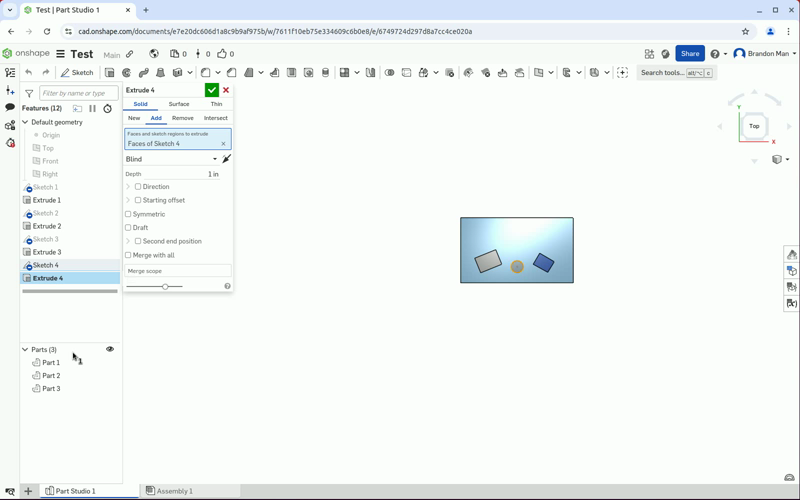
mouse_move(143, 106)
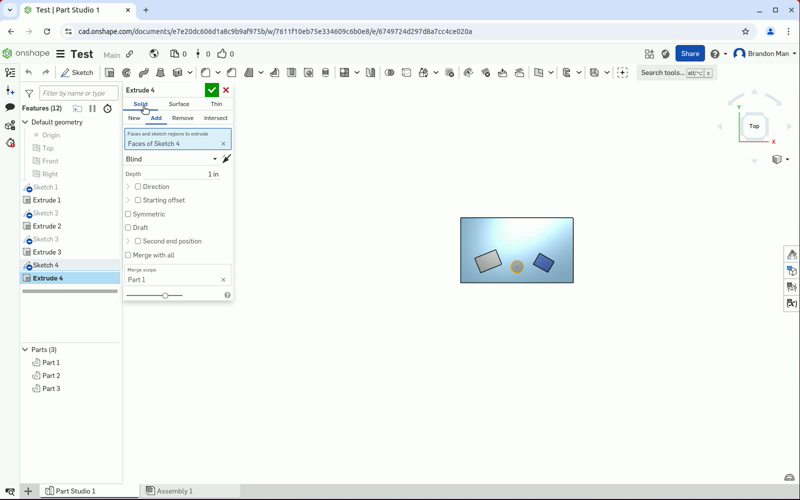
click(143, 106)
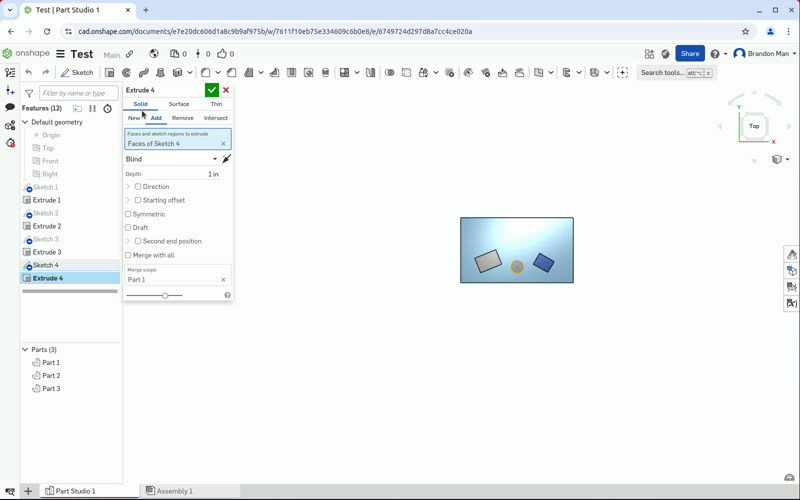
mouse_move(137, 120)
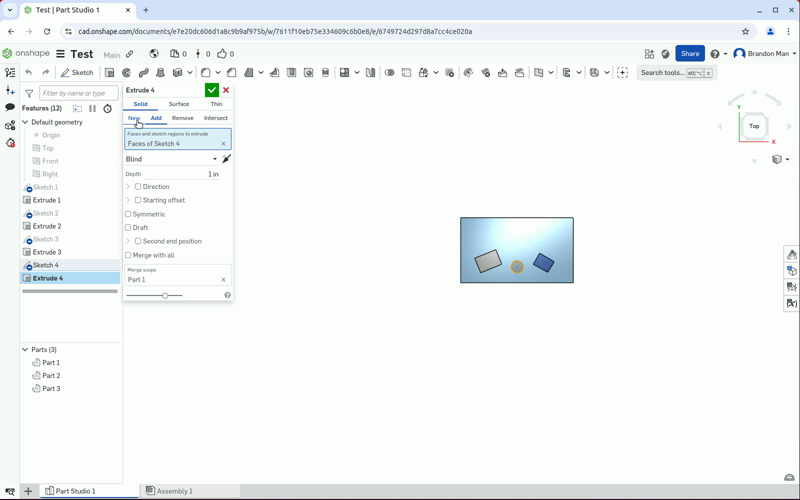
click(137, 120)
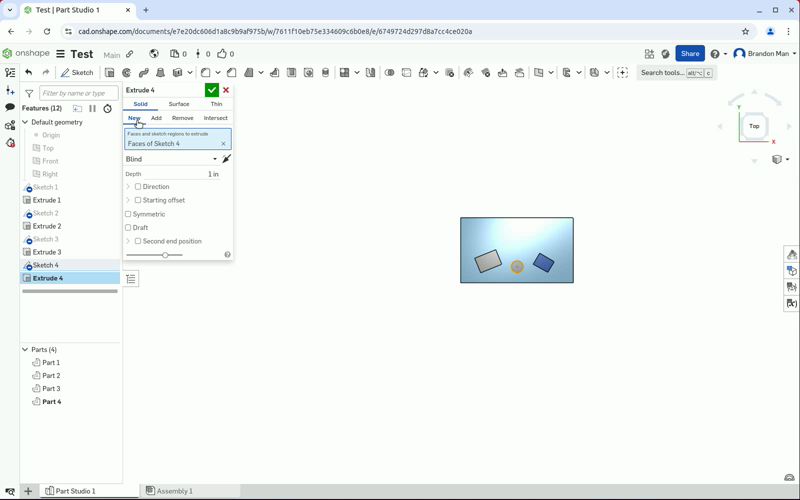
key(tab, 4)
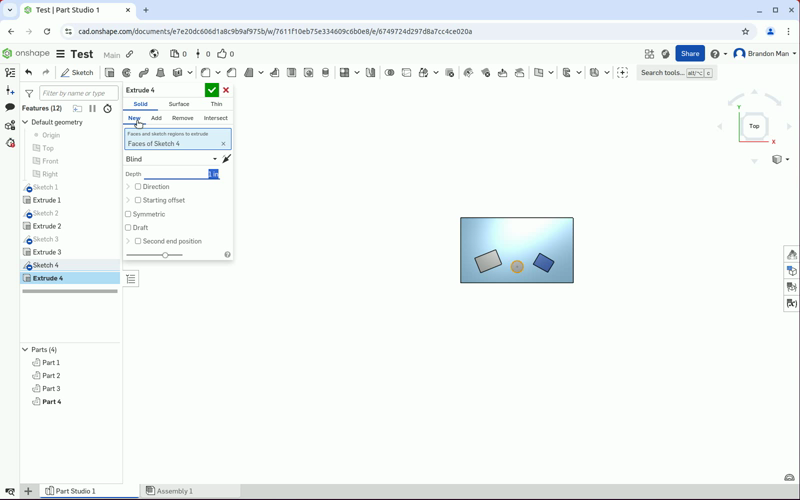
text(0.481)
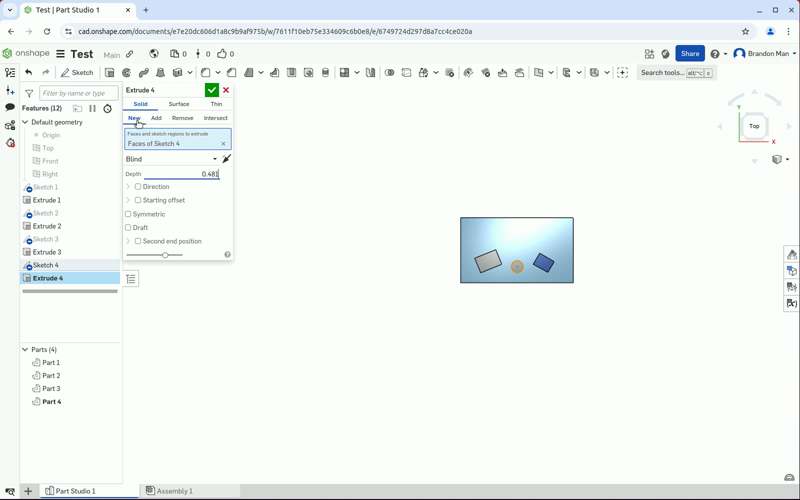
key(enter)
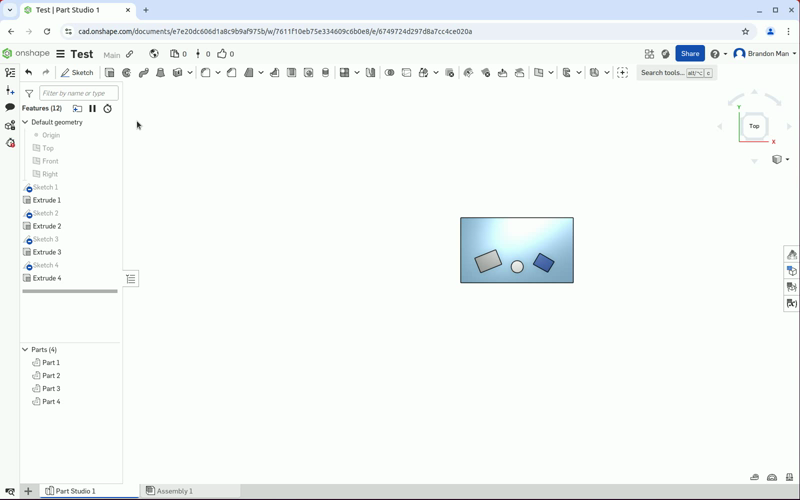
key(shift+h)
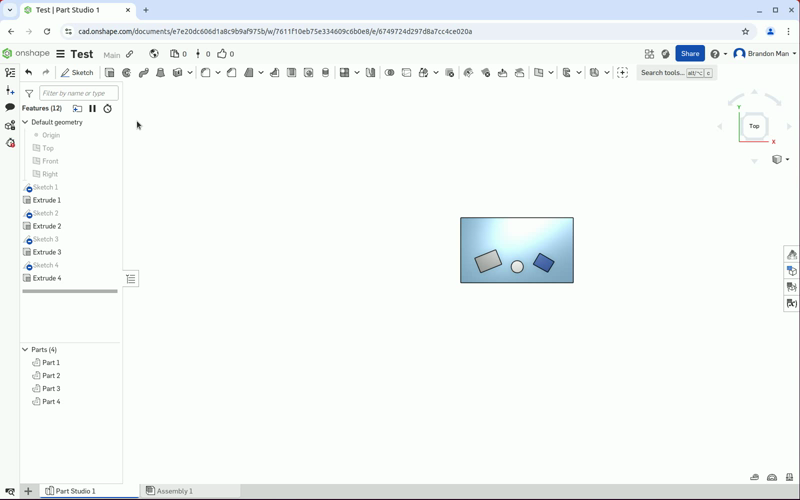
key(shift+h)
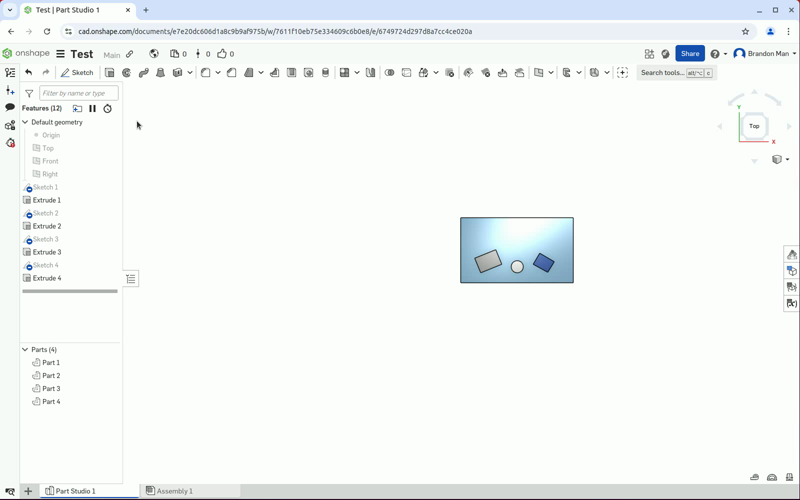
mouse_move(73, 189)
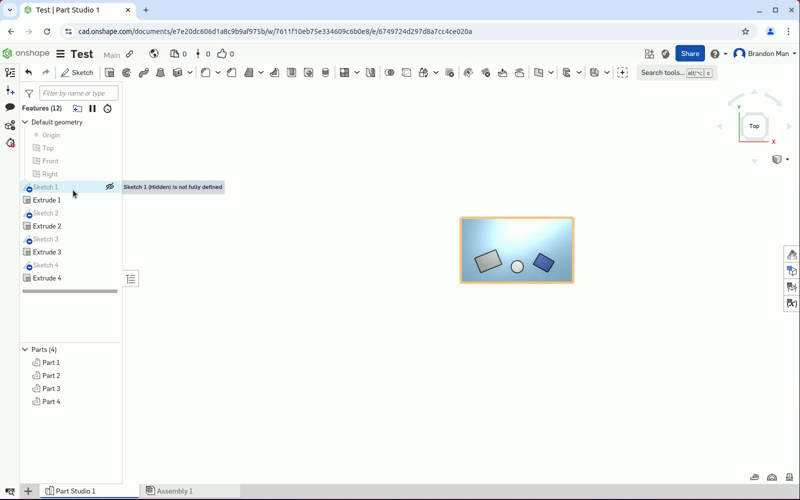
click(73, 189)
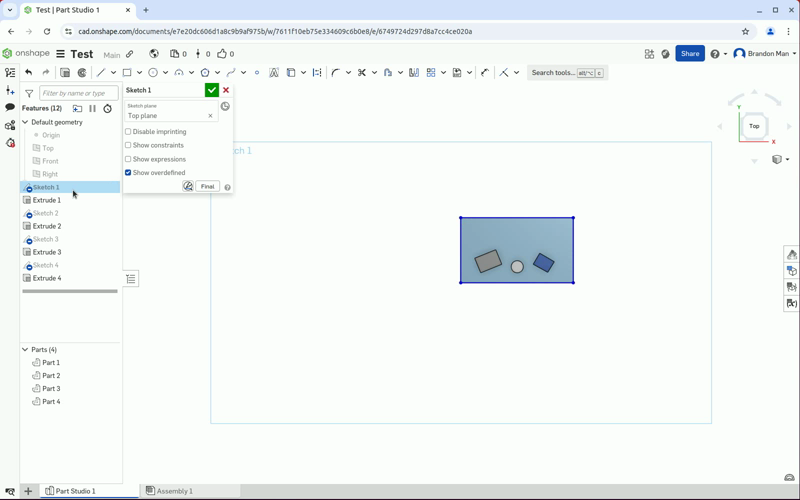
mouse_move(229, 92)
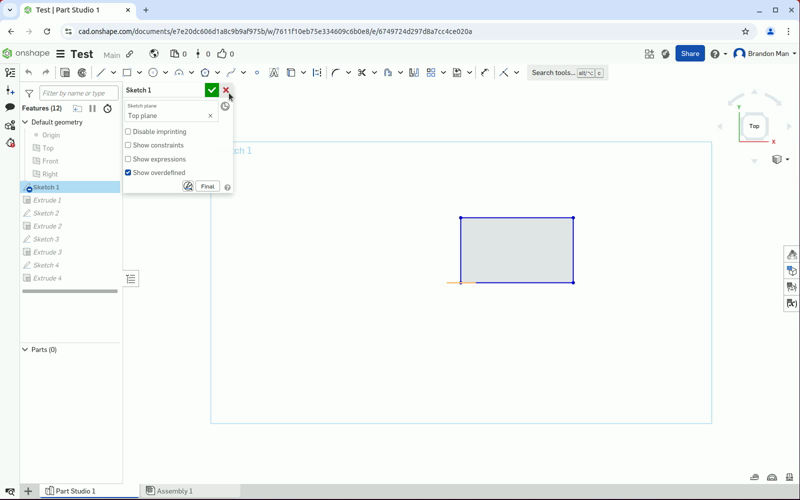
click(229, 92)
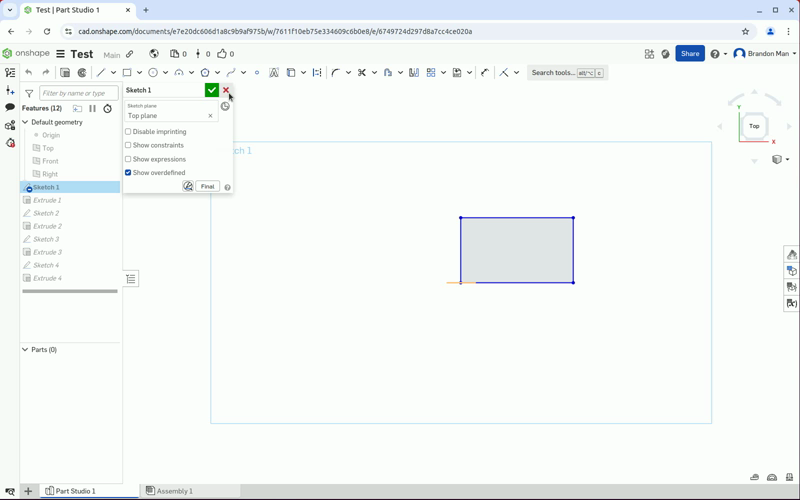
key(shift+s)
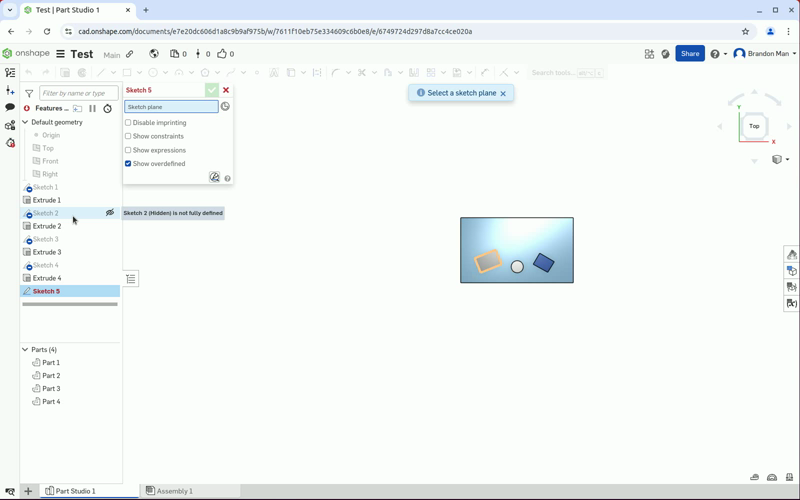
scroll(3)
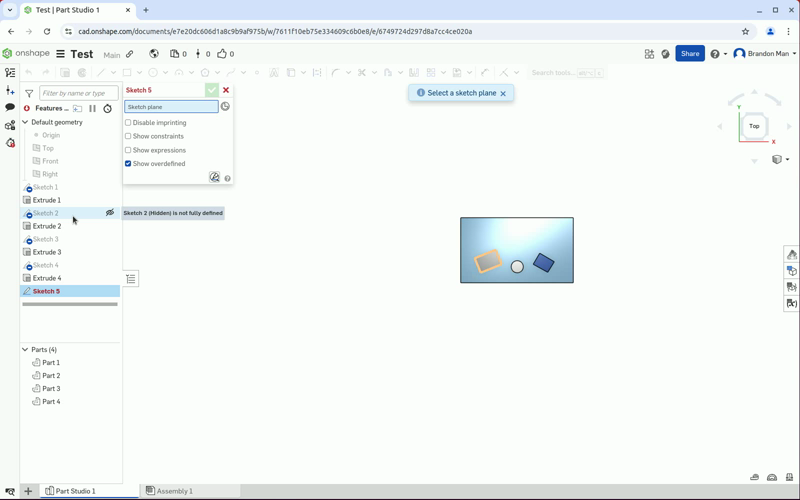
mouse_move(73, 150)
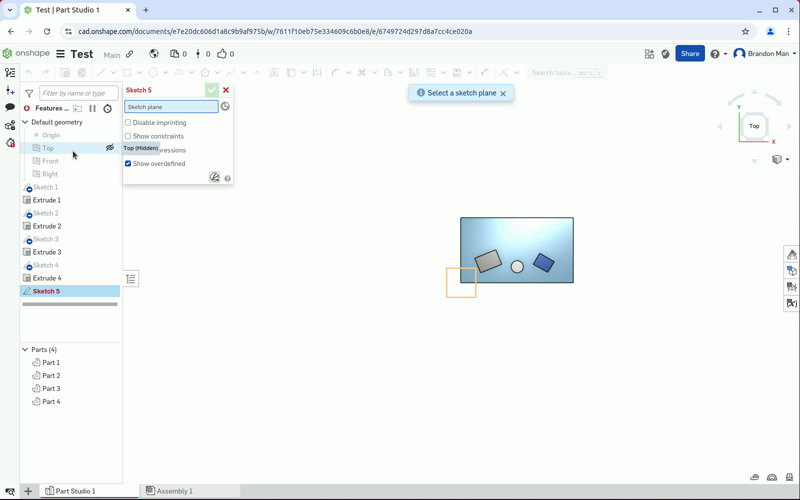
click(73, 150)
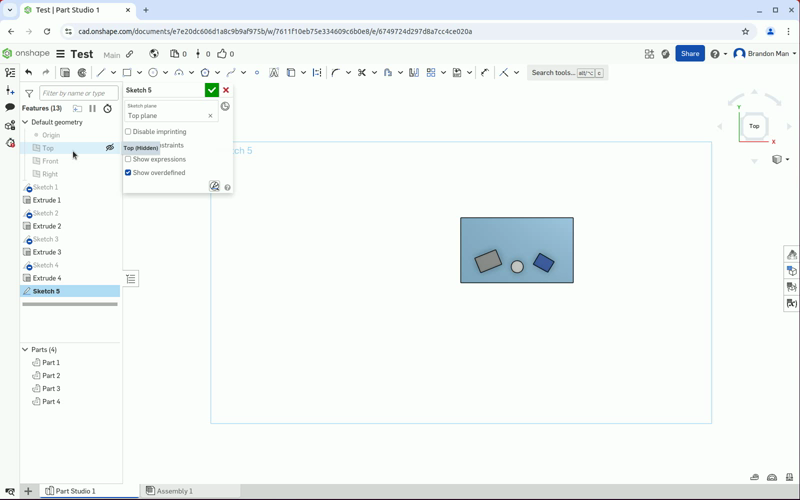
mouse_move(73, 352)
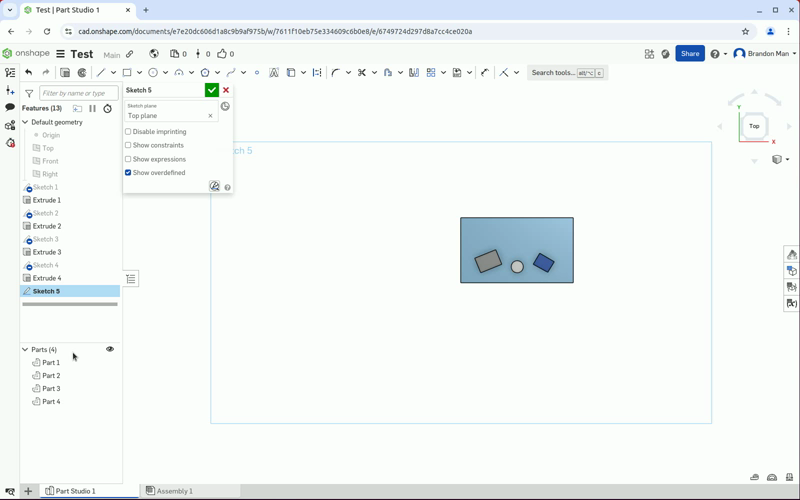
key(y)
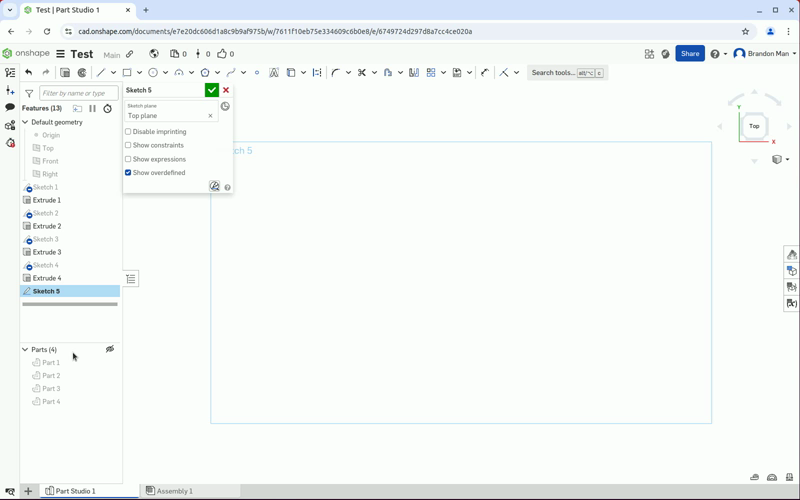
key(l)
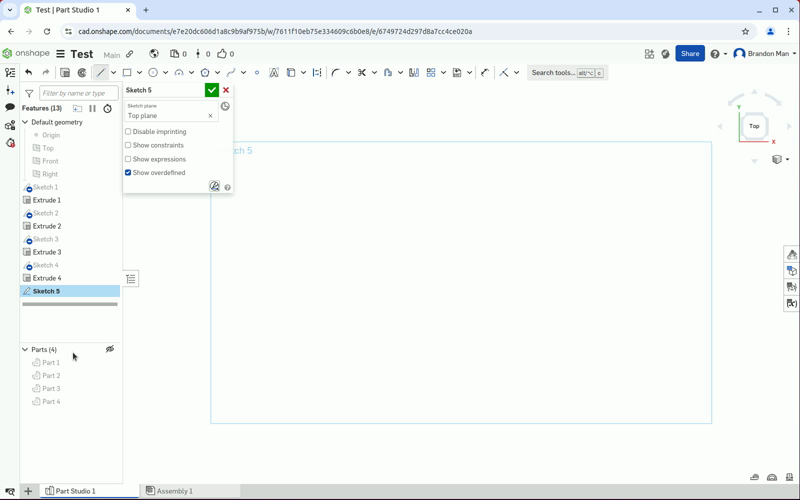
key_down(shift)
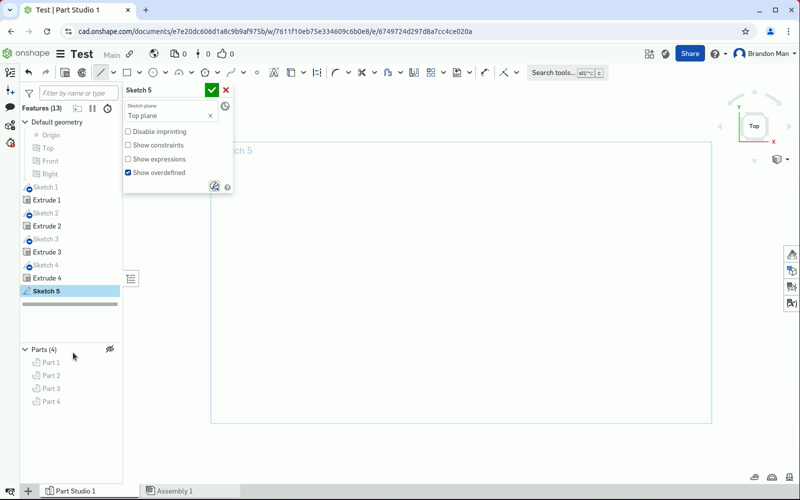
mouse_move(500, 254)
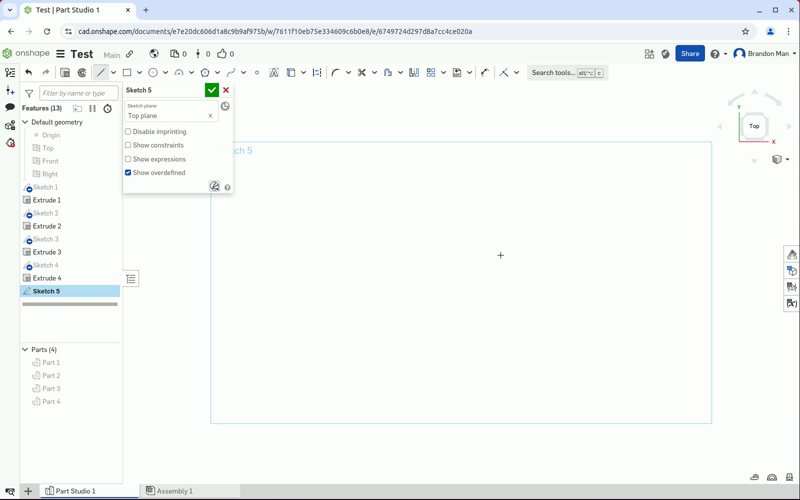
click(500, 254)
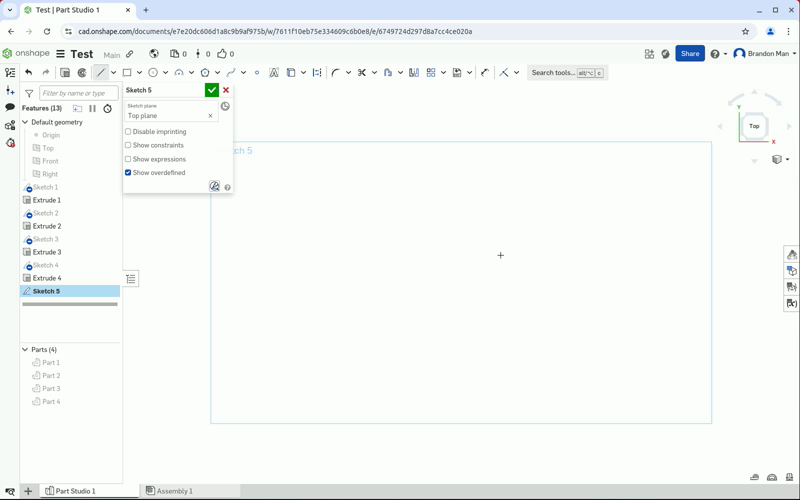
key_up(shift)
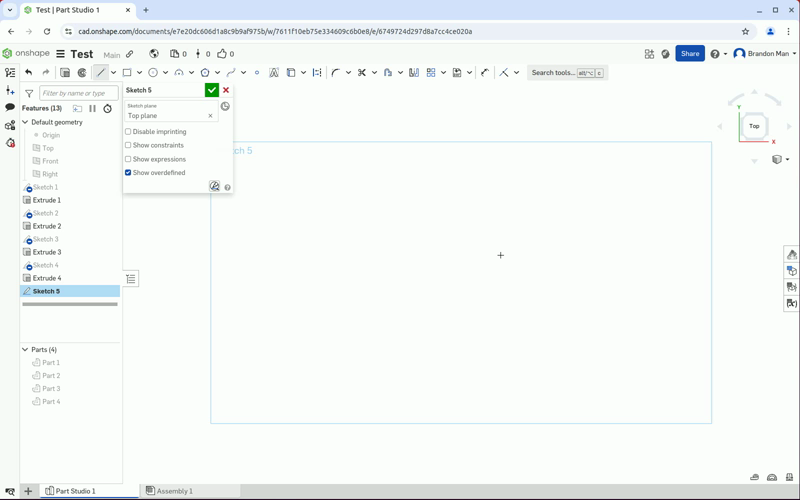
key_down(shift)
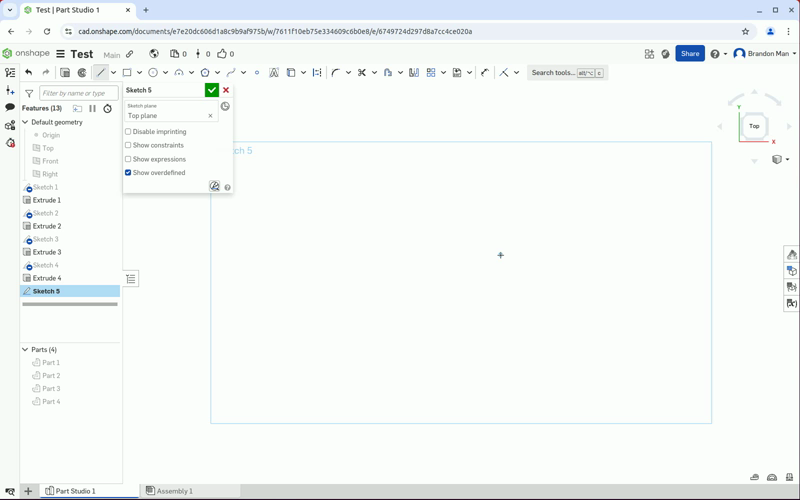
mouse_move(530, 254)
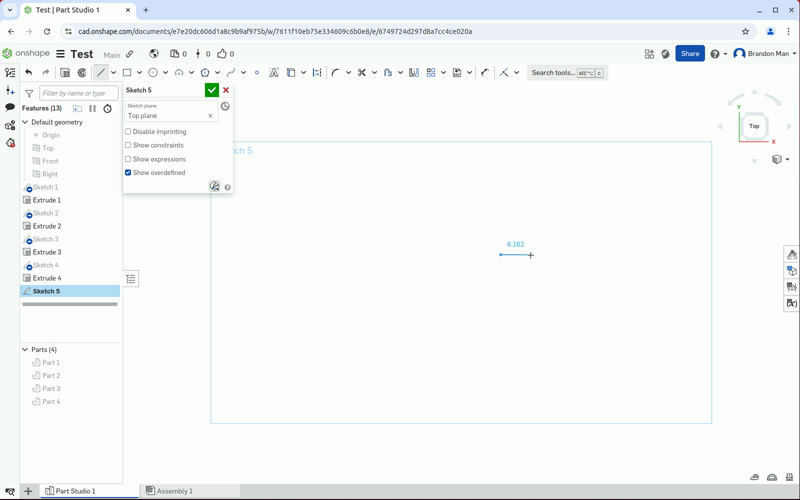
mouse_move(518, 254)
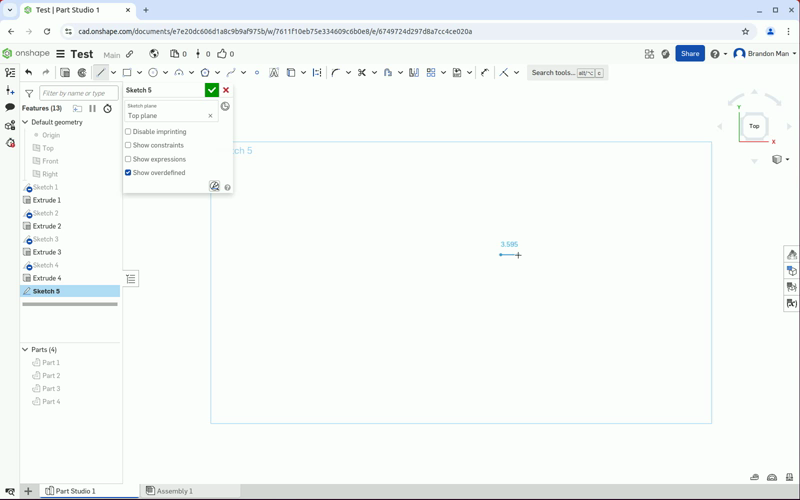
click(518, 254)
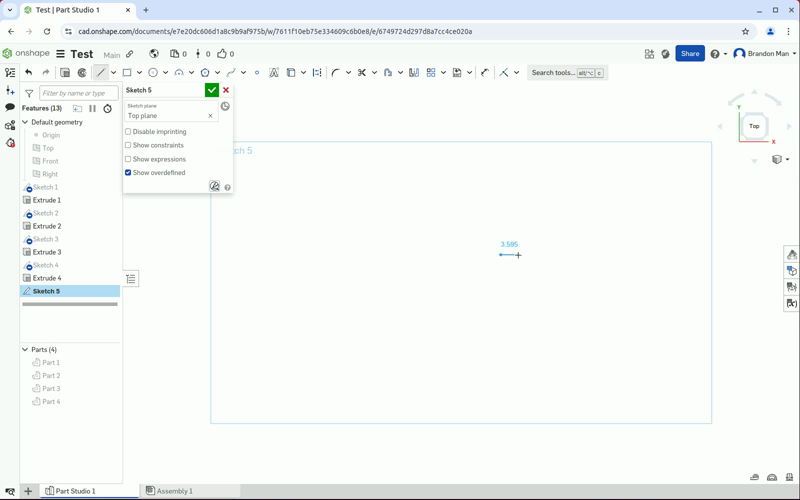
key_up(shift)
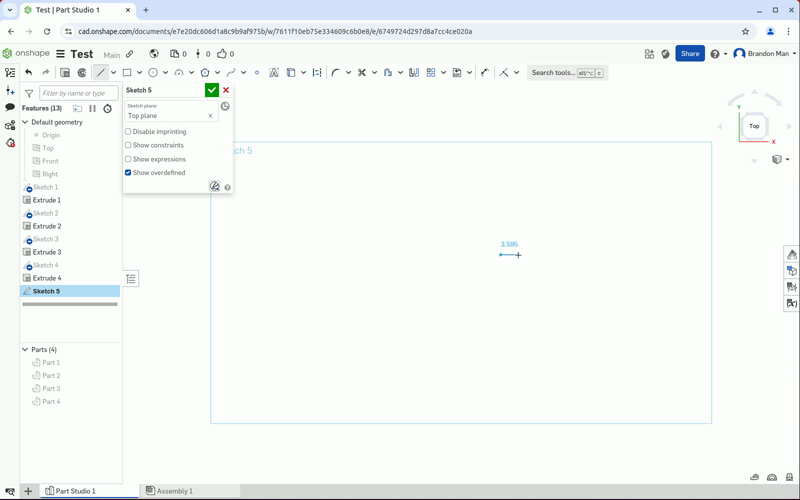
key_down(shift)
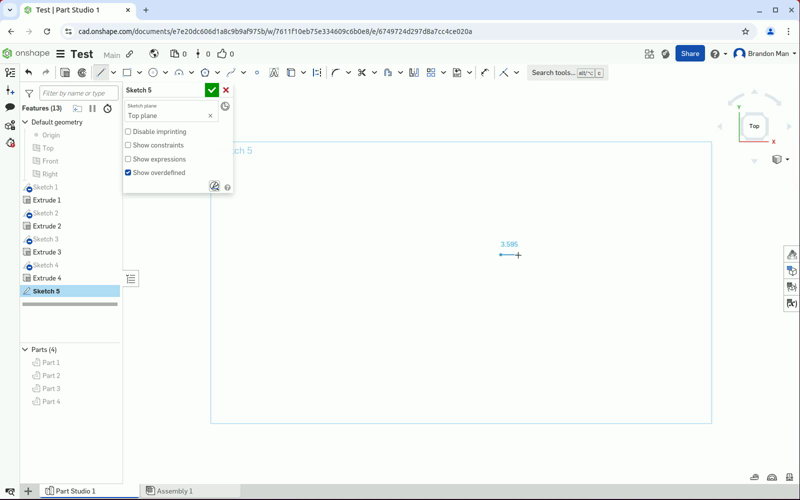
mouse_move(548, 254)
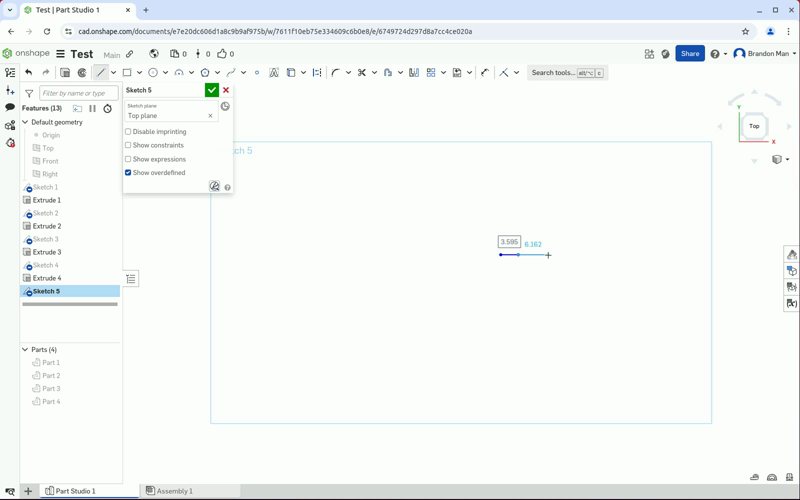
mouse_move(518, 238)
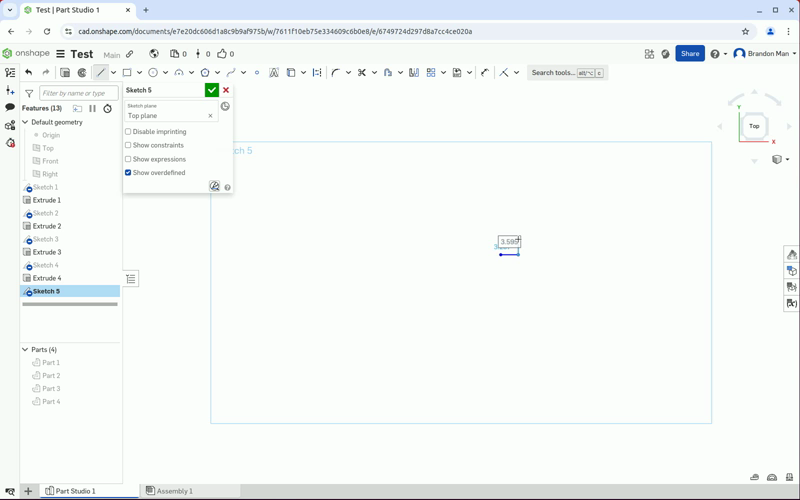
click(518, 238)
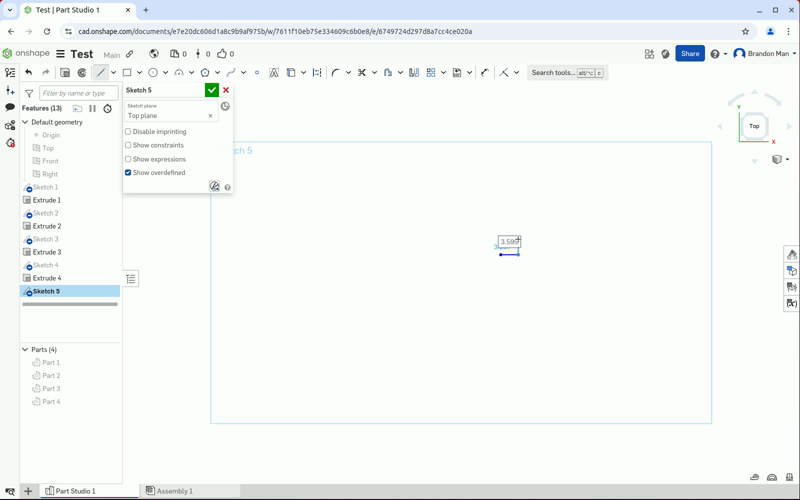
key_up(shift)
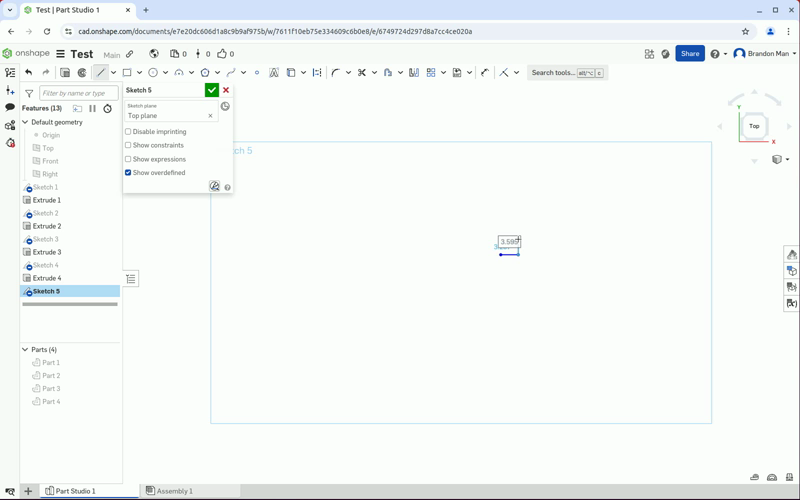
key_down(shift)
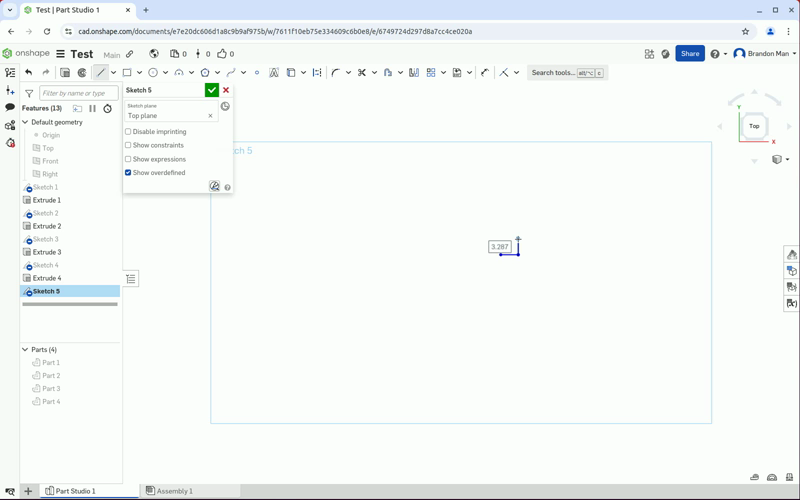
mouse_move(548, 238)
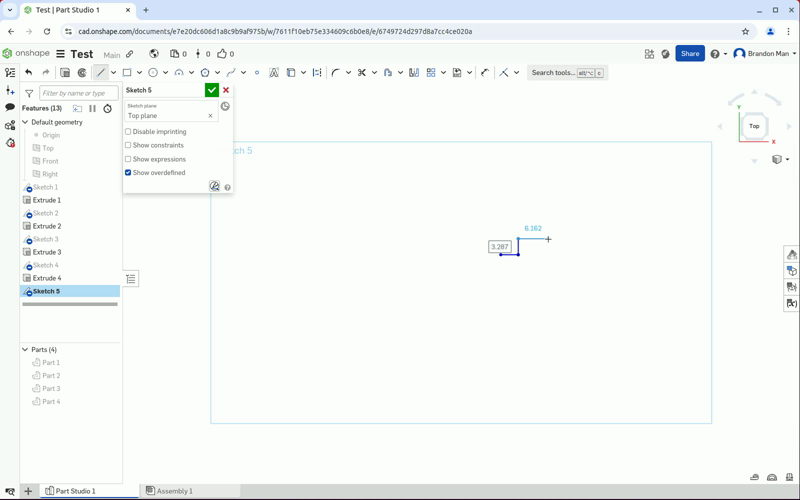
mouse_move(500, 238)
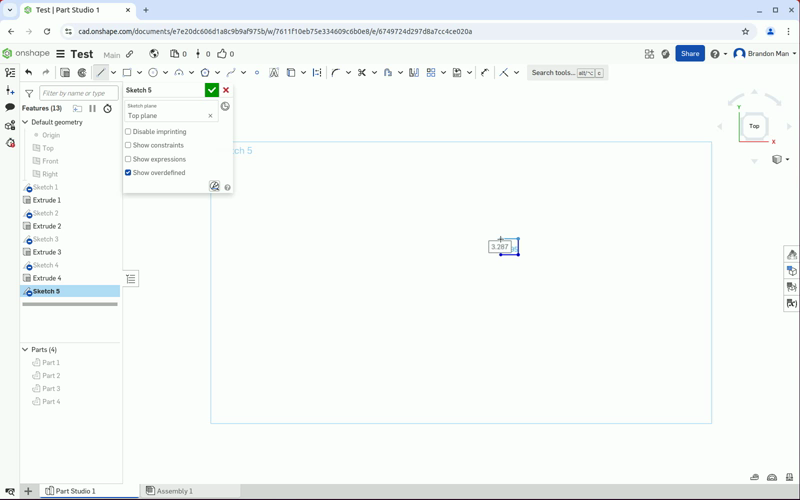
click(500, 238)
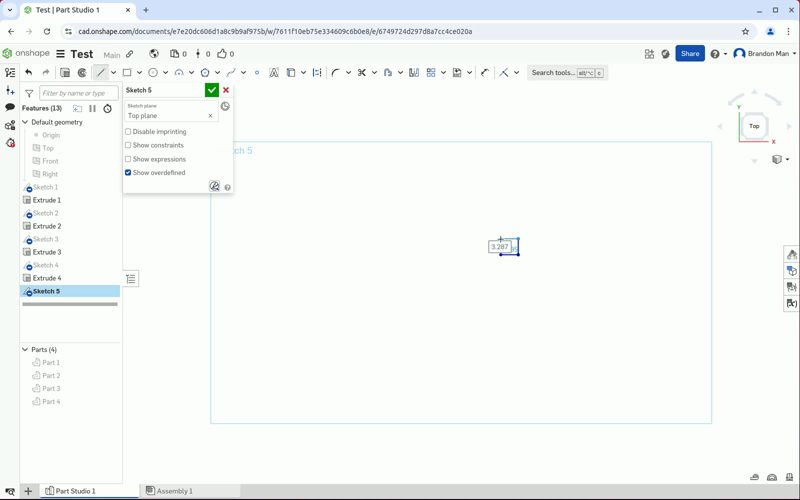
key_up(shift)
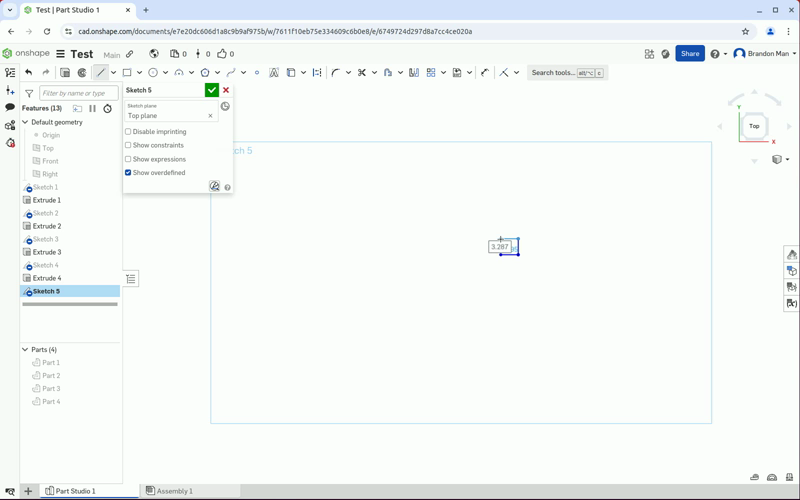
mouse_move(530, 238)
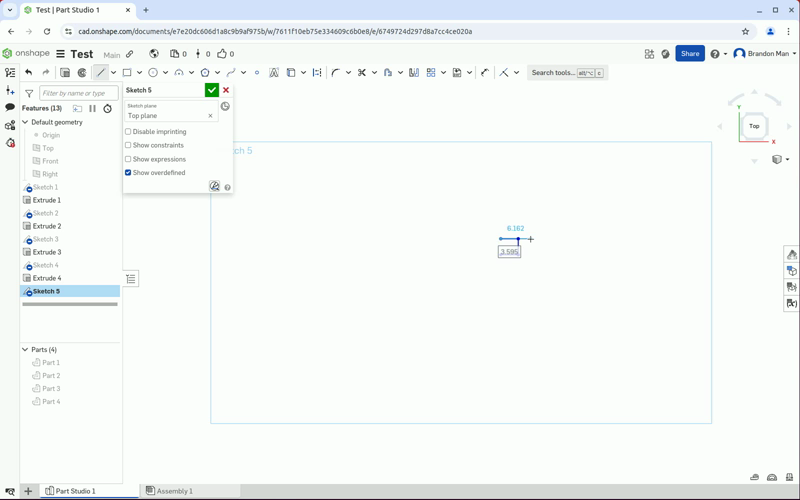
key_down(shift)
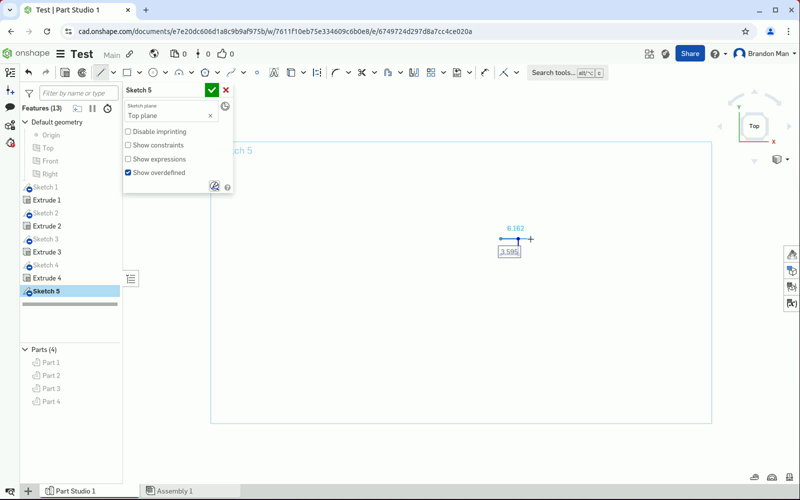
mouse_move(500, 254)
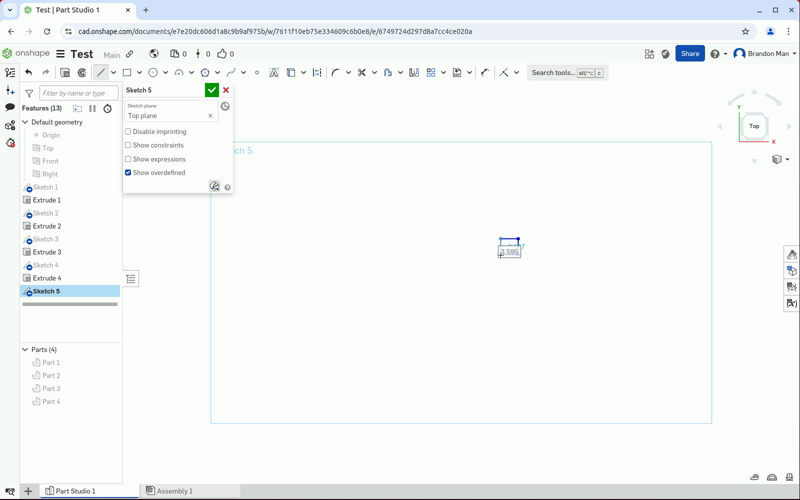
key_up(shift)
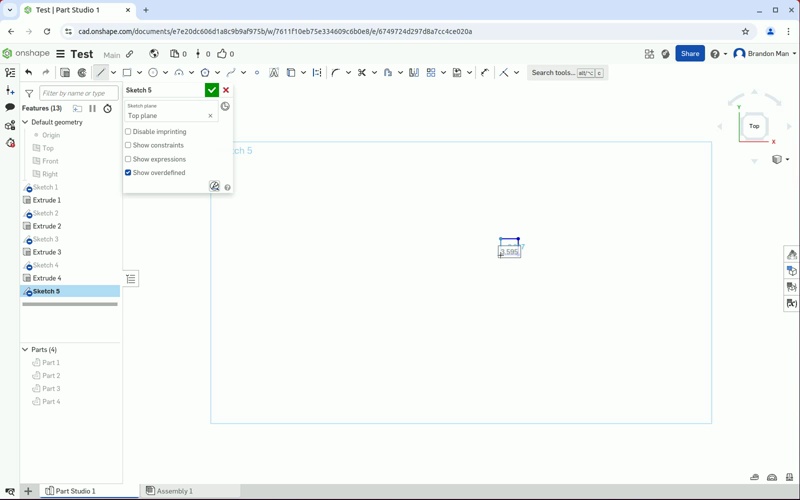
click(500, 254)
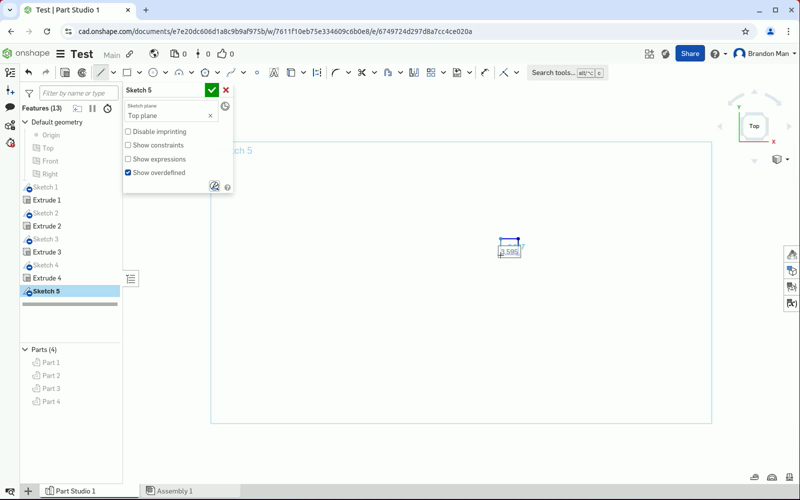
key(esc)
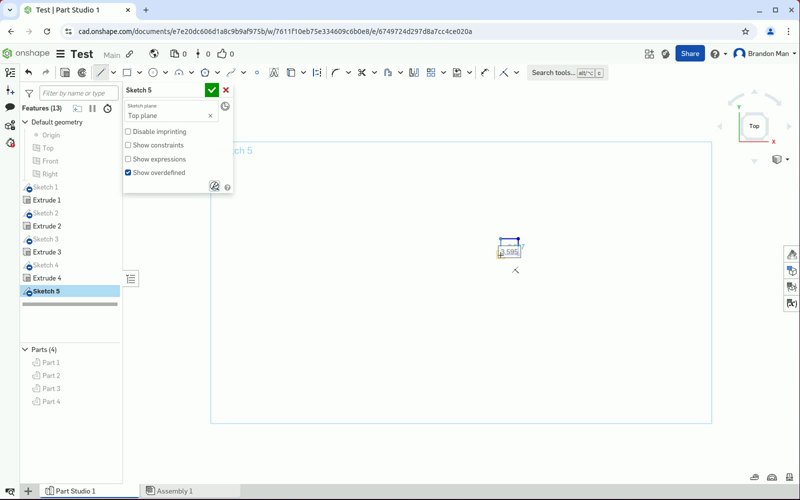
mouse_move(511, 254)
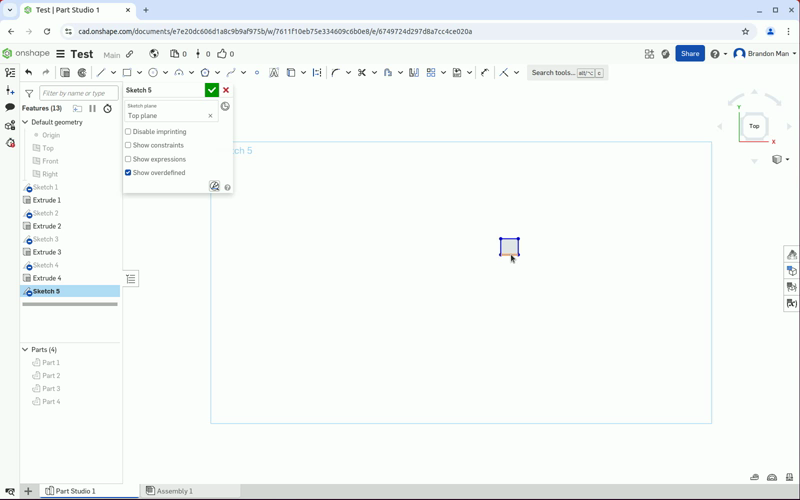
scroll(6)
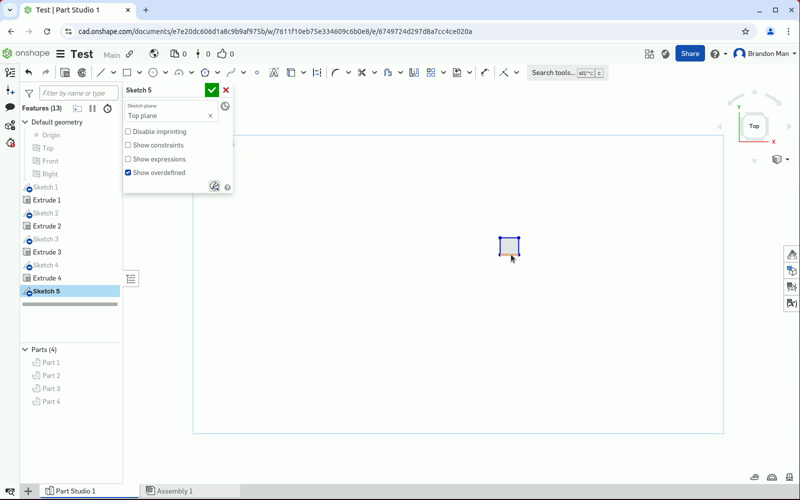
scroll(6)
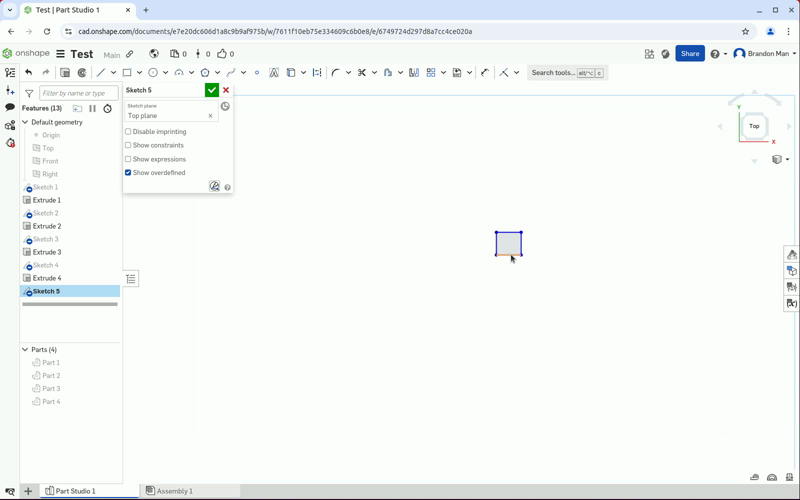
scroll(6)
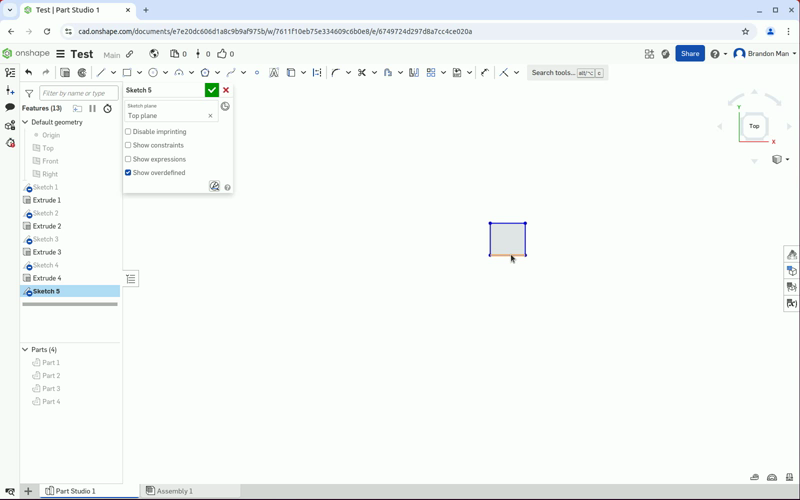
scroll(6)
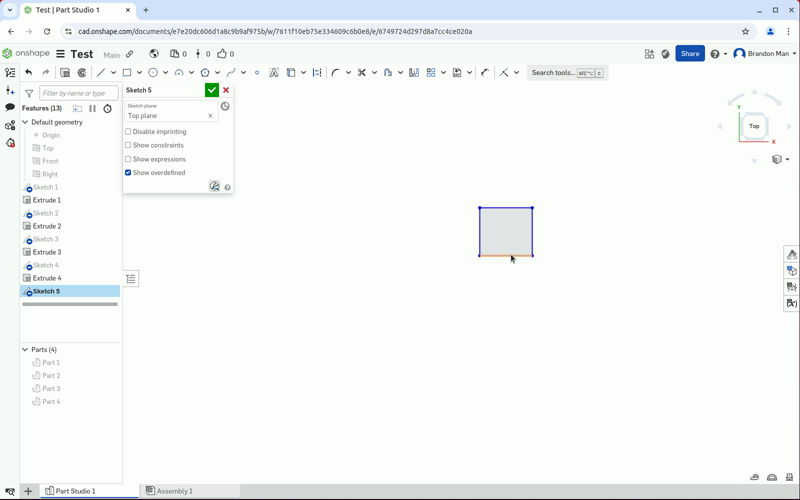
scroll(6)
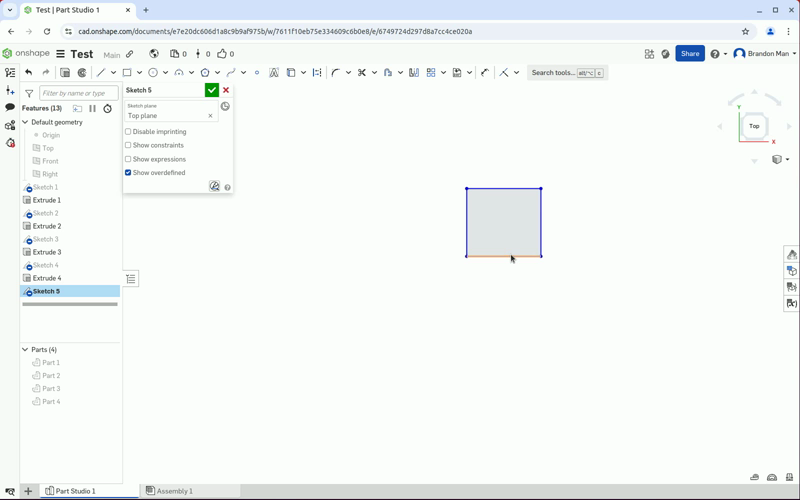
scroll(6)
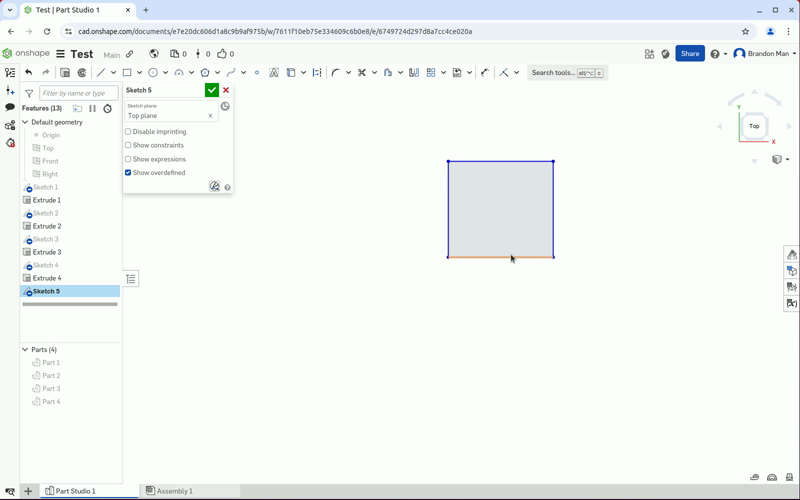
scroll(6)
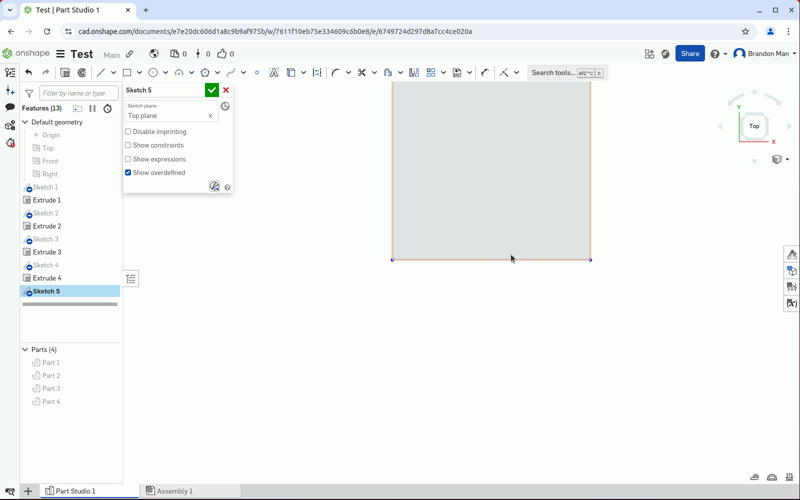
click(511, 254)
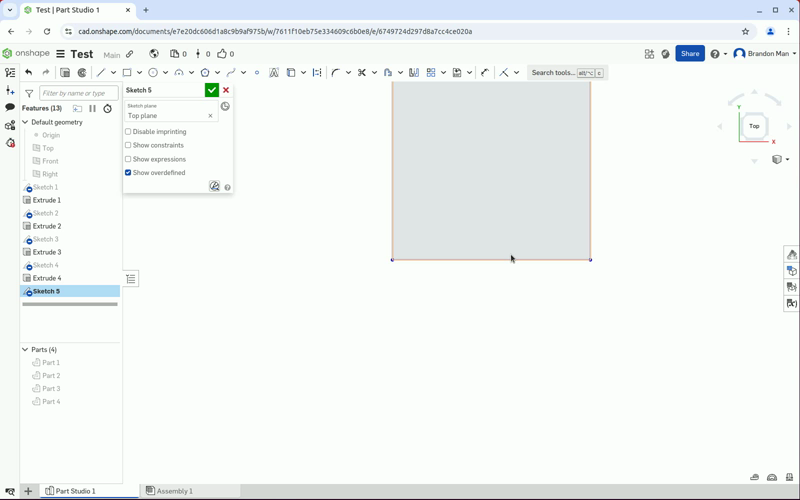
scroll(-6)
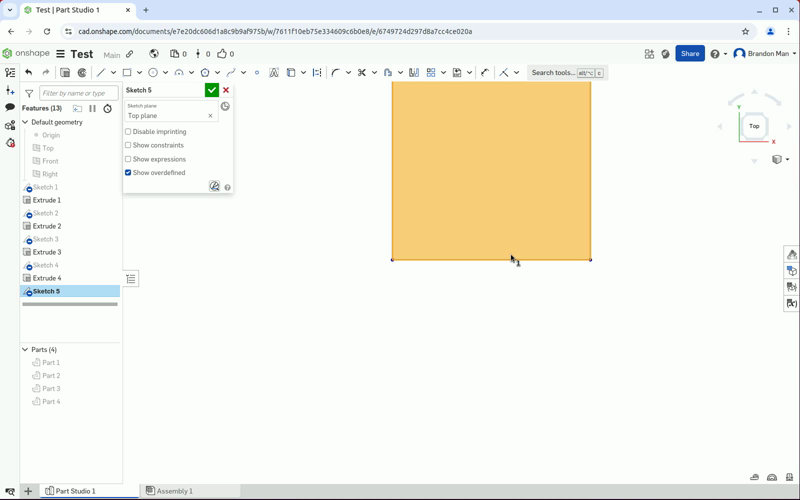
scroll(-6)
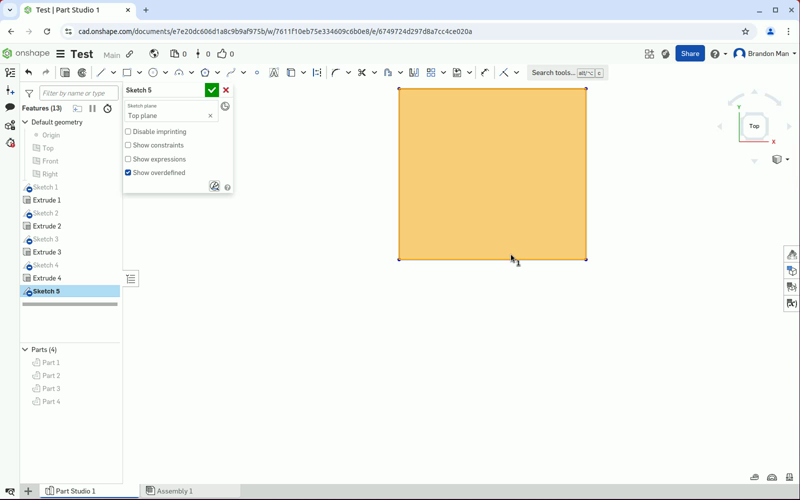
scroll(-6)
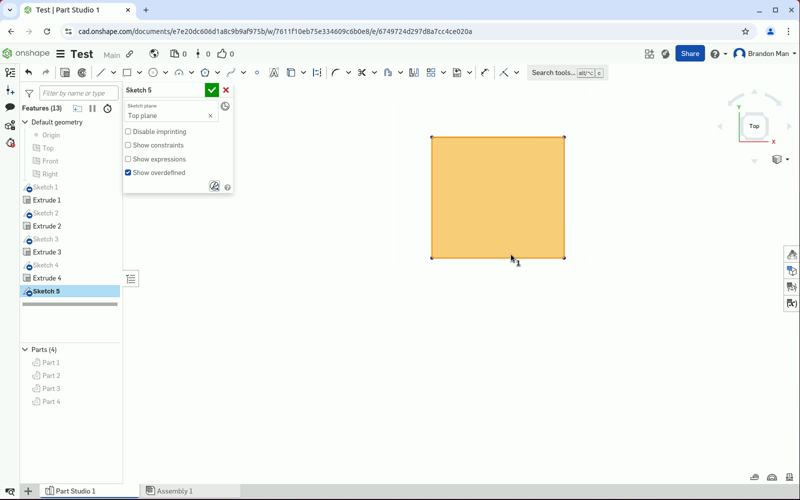
scroll(-6)
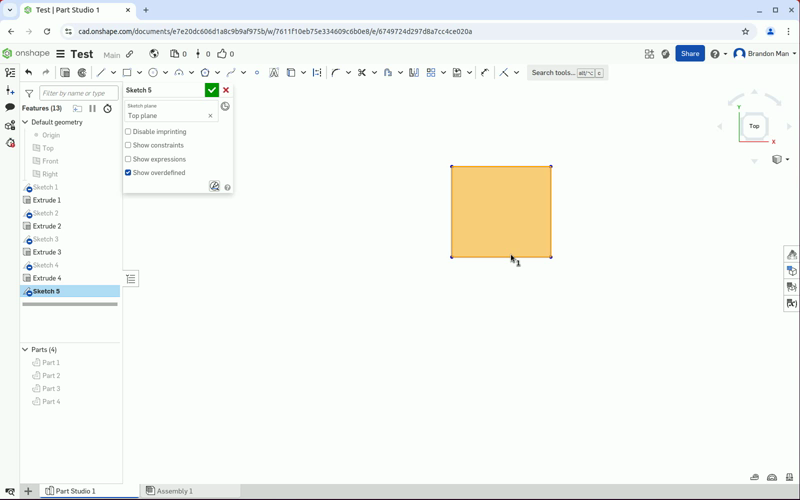
scroll(-6)
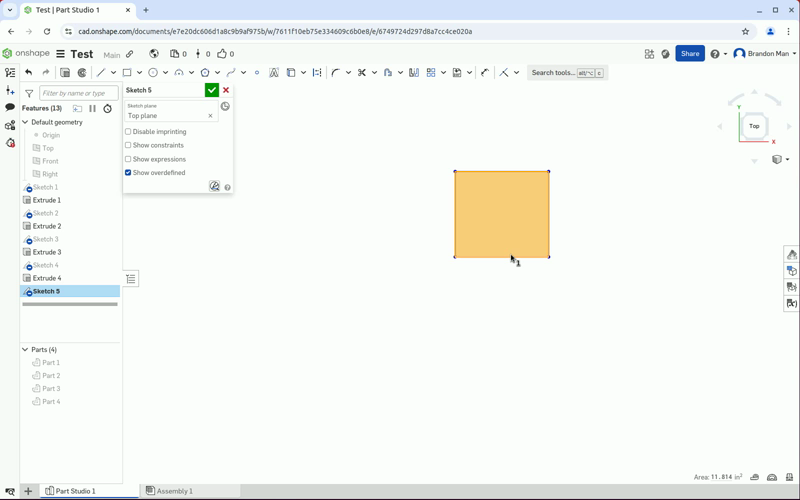
scroll(-6)
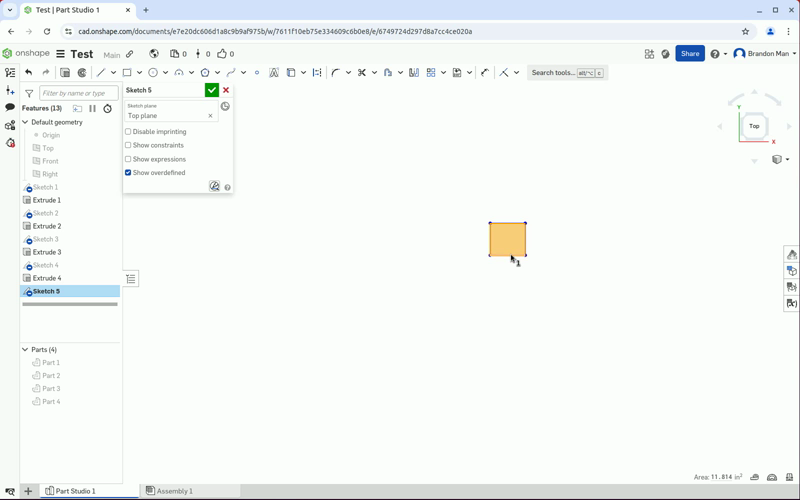
scroll(-6)
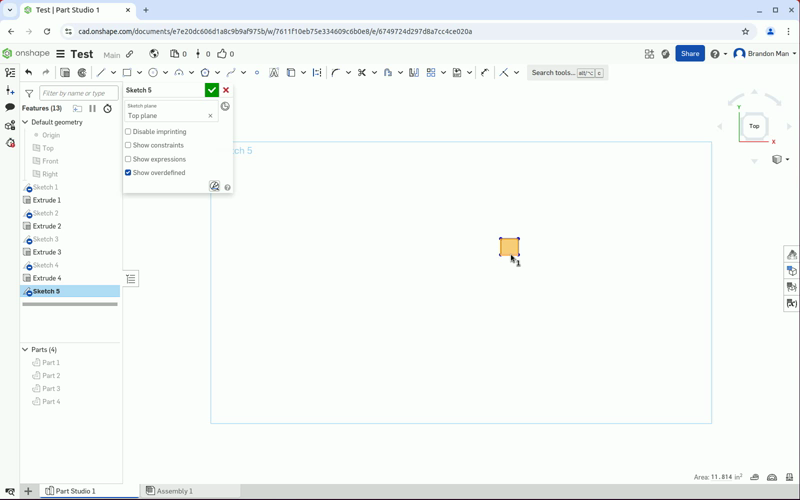
mouse_move(73, 352)
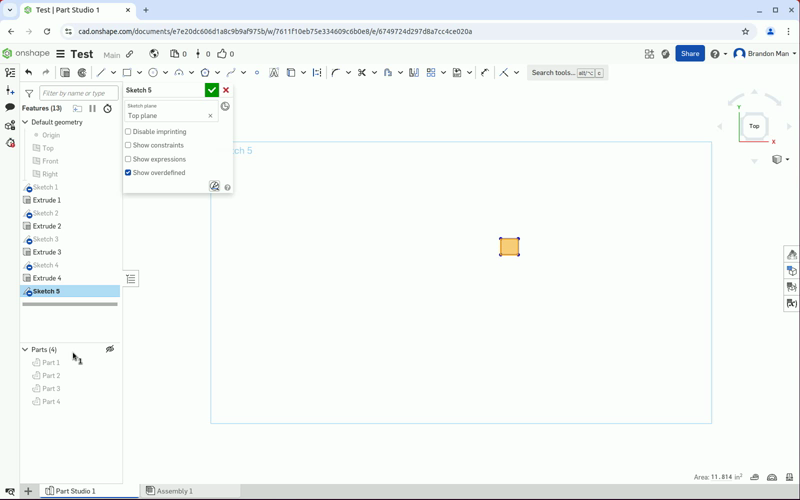
key(shift+y)
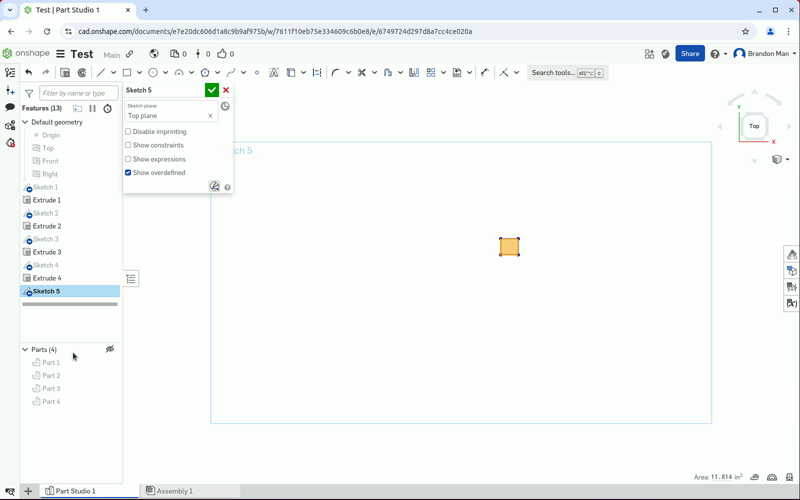
key(shift+e)
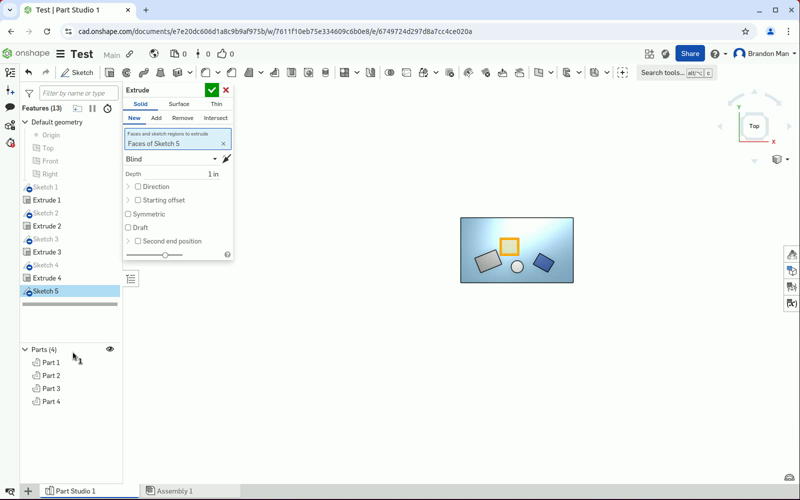
mouse_move(143, 106)
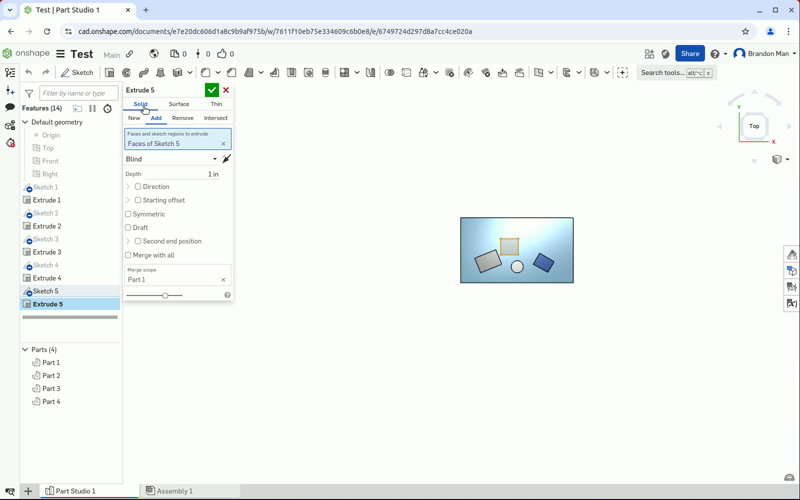
click(143, 106)
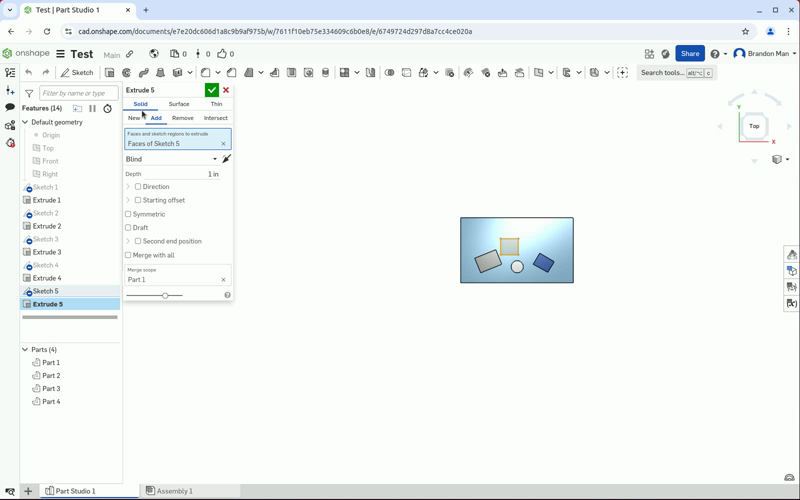
mouse_move(137, 120)
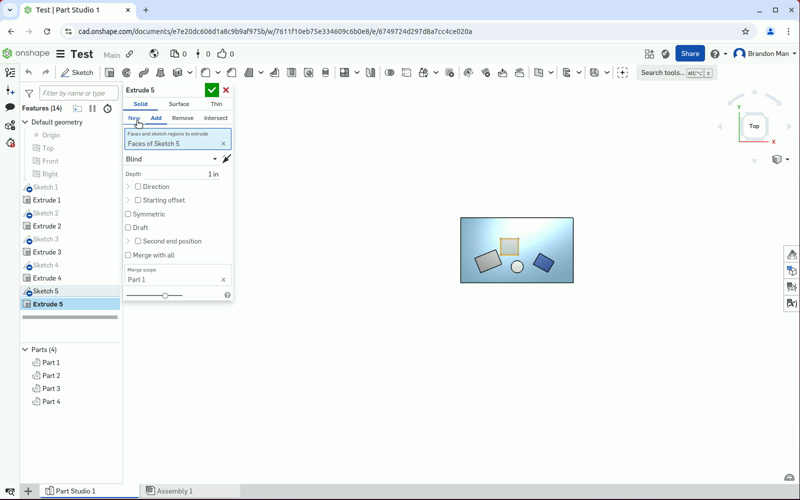
click(137, 120)
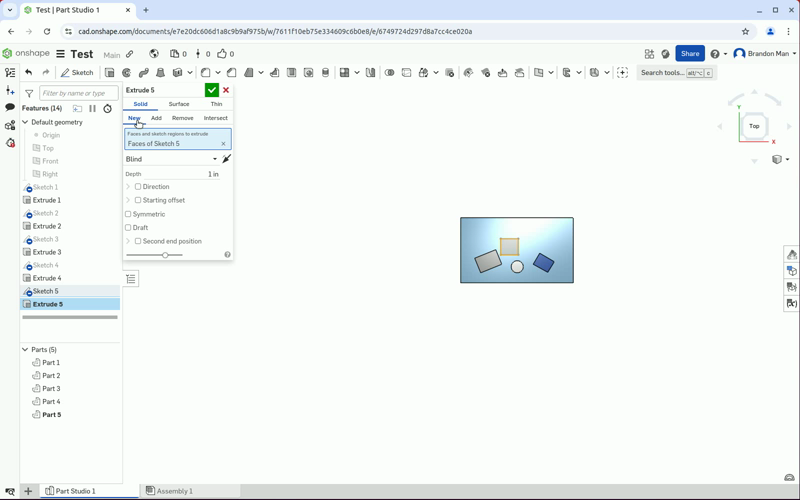
key(tab, 4)
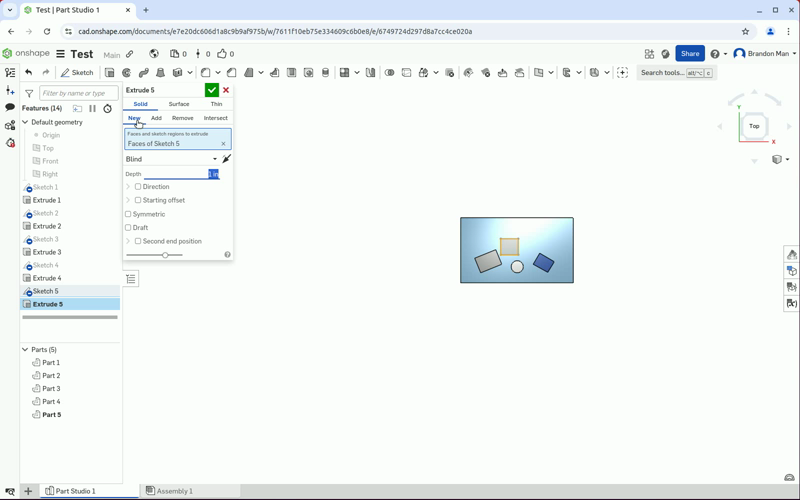
text(0.481)
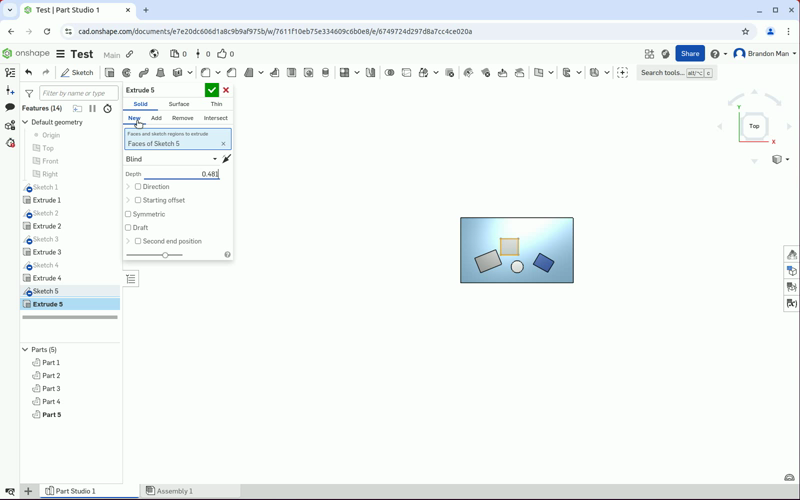
key(enter)
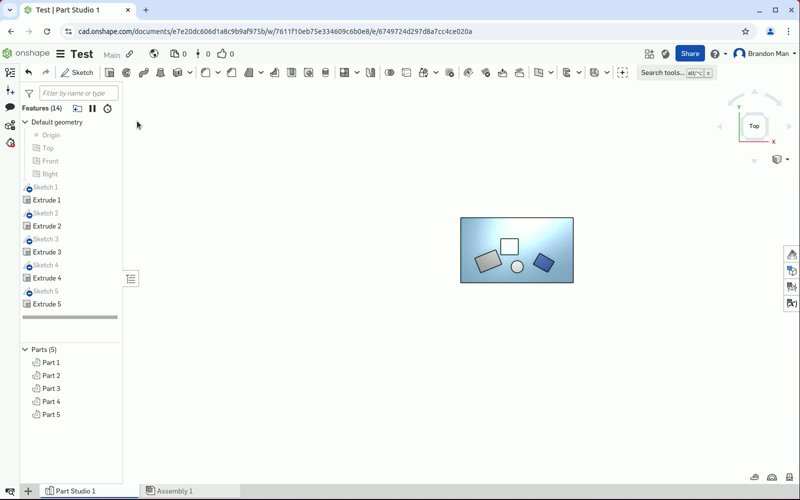
key(shift+h)
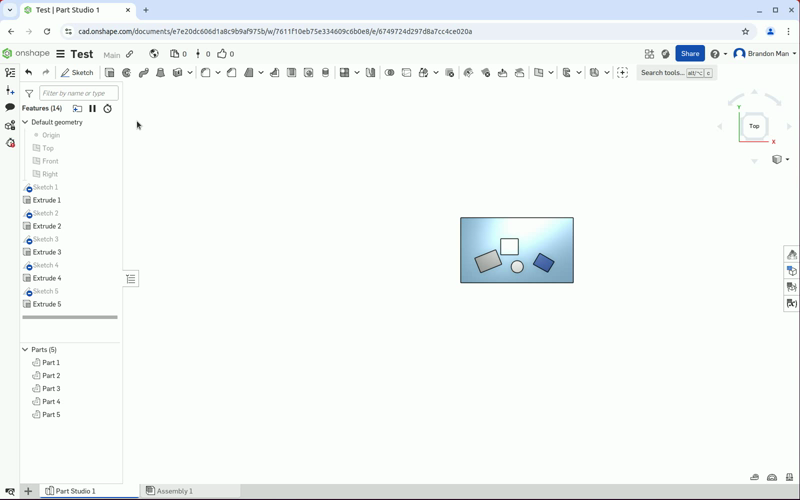
key(shift+h)
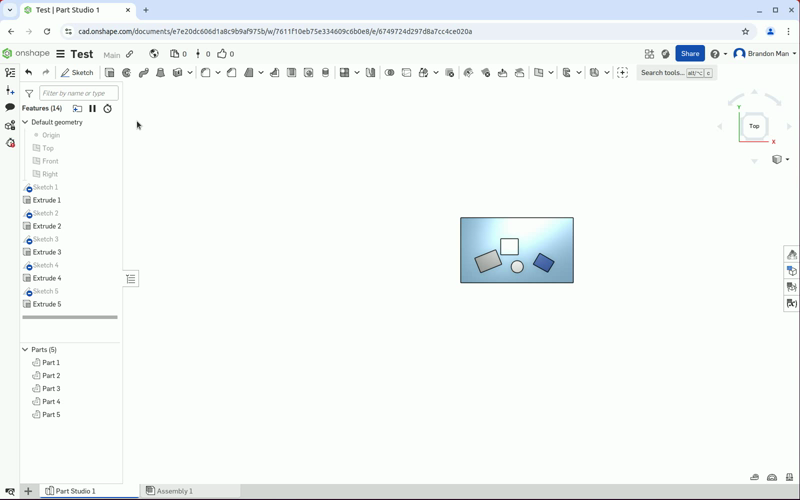
mouse_move(73, 189)
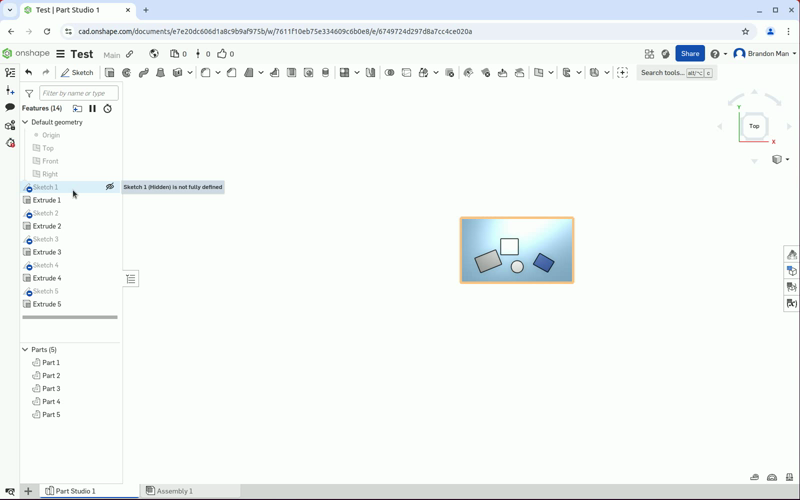
click(73, 189)
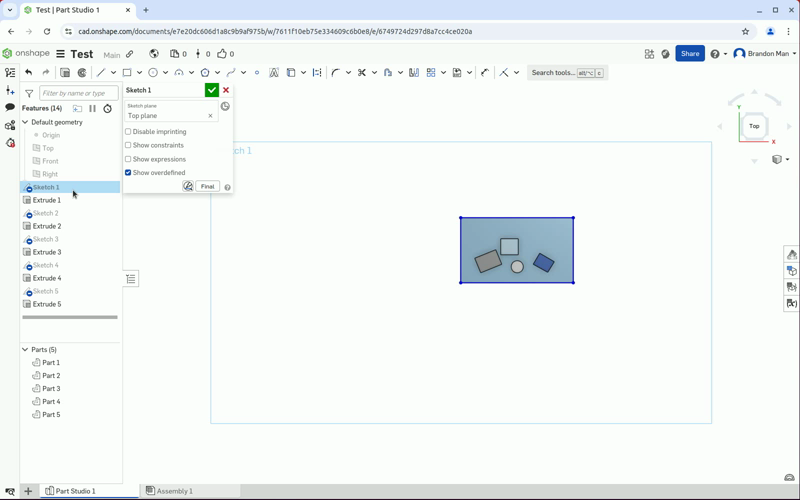
mouse_move(229, 92)
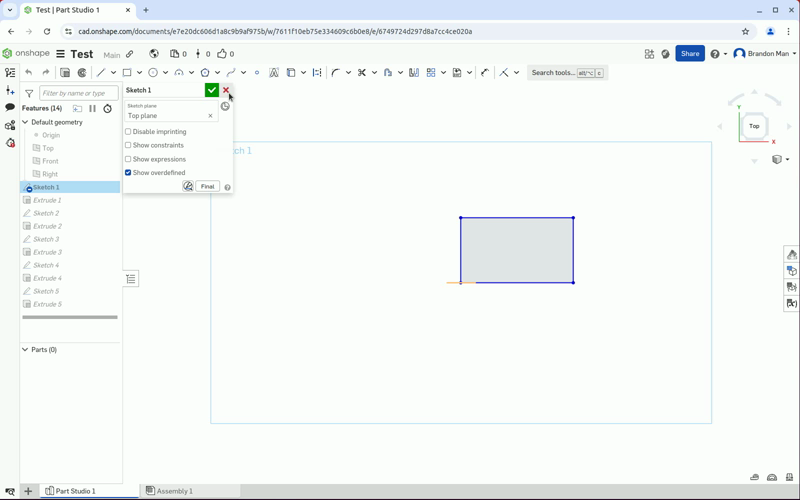
click(229, 92)
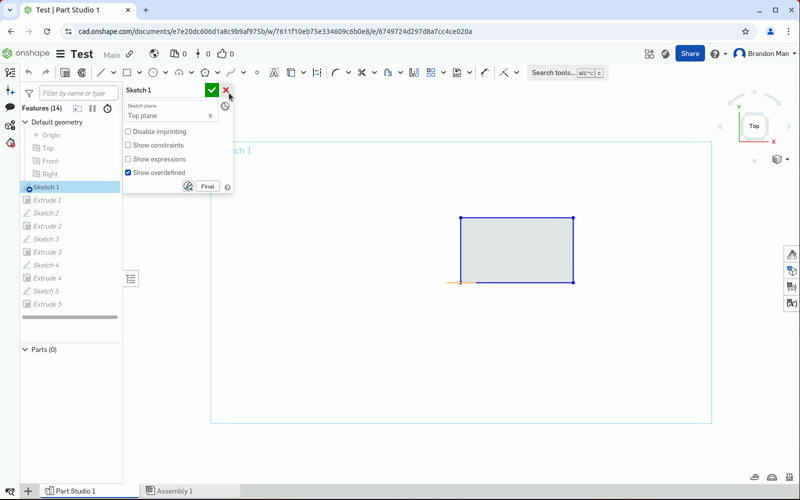
key(shift+s)
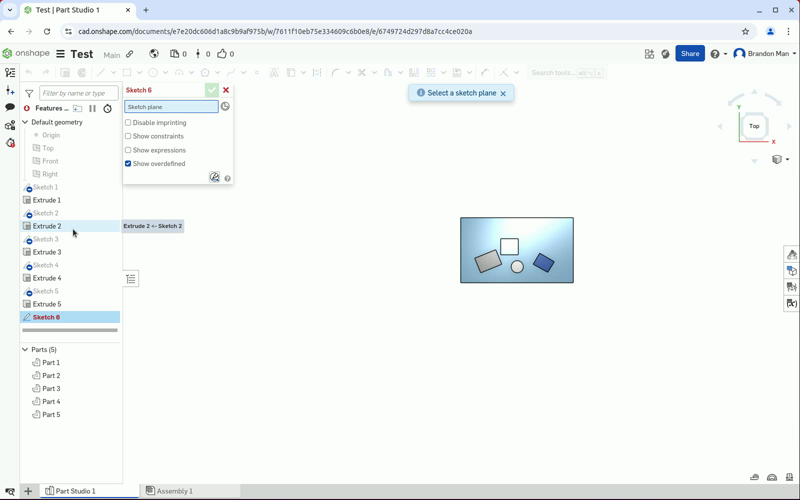
scroll(3)
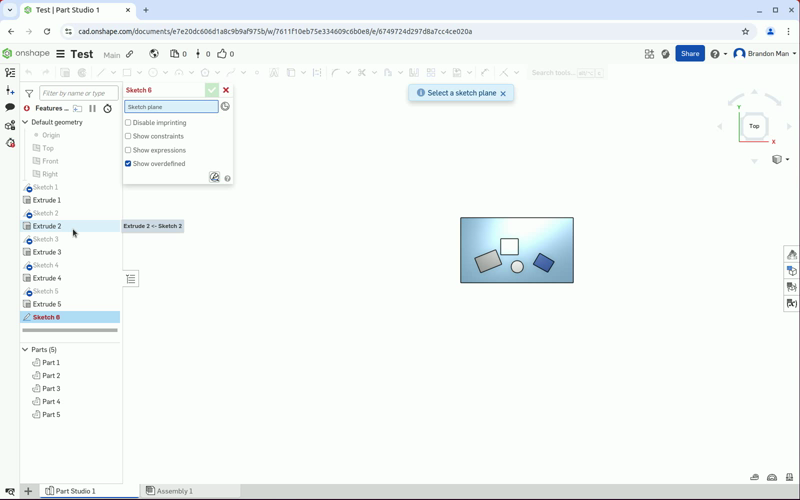
mouse_move(73, 150)
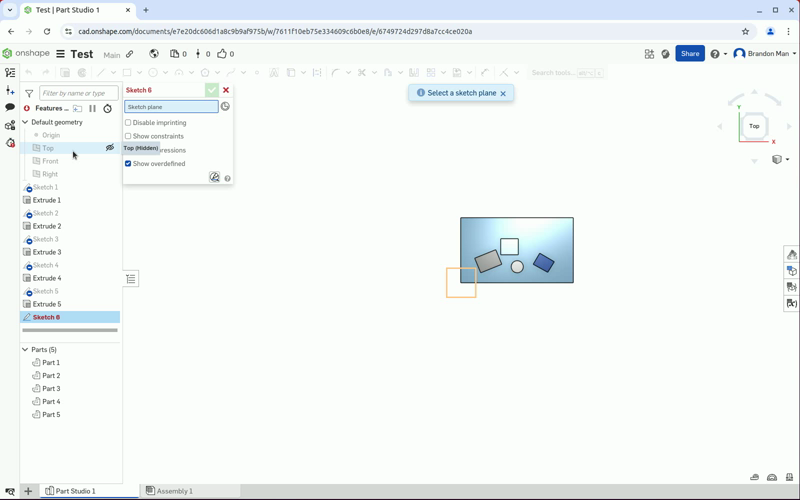
click(73, 150)
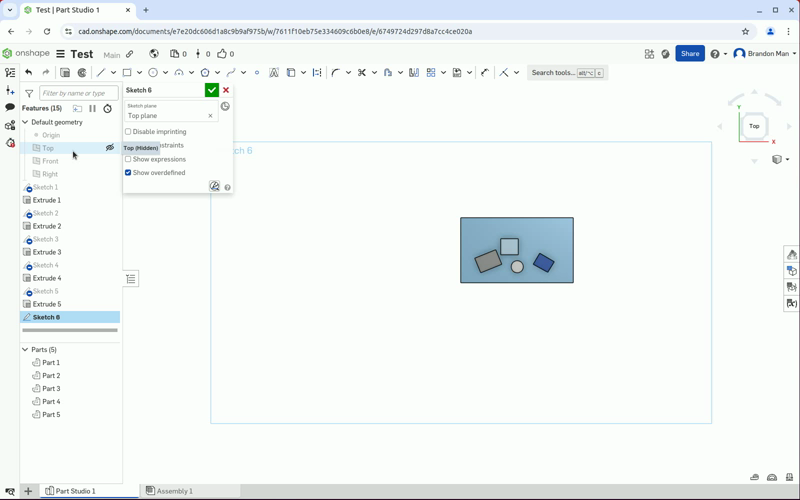
mouse_move(73, 352)
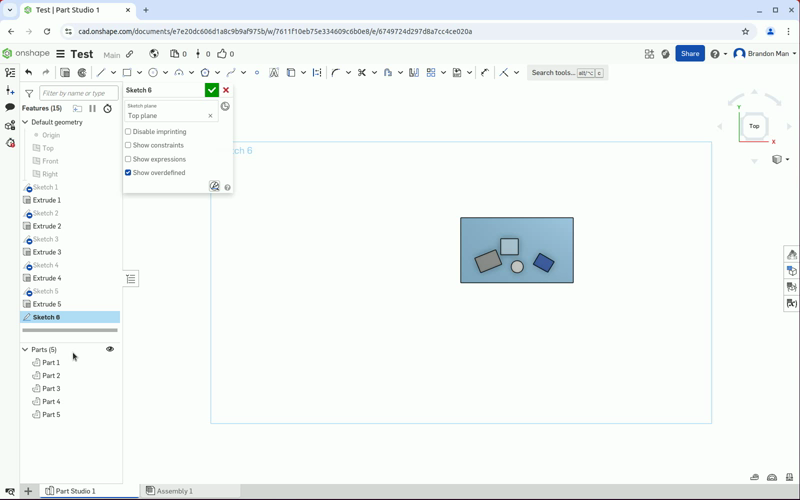
key(y)
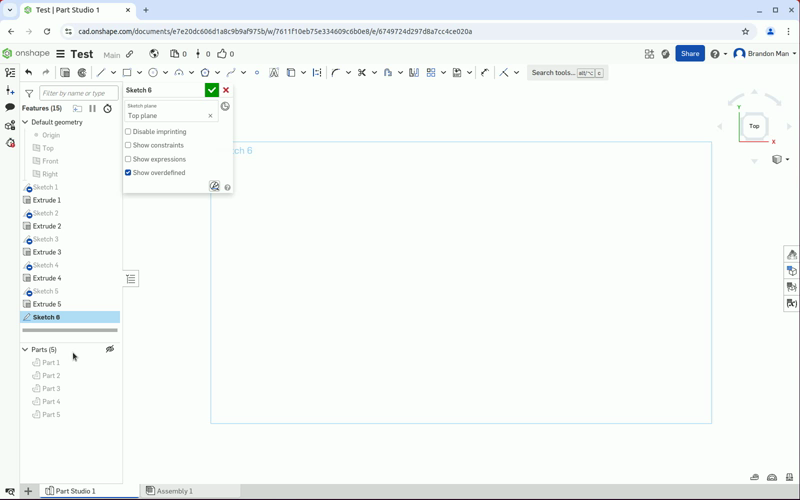
key(l)
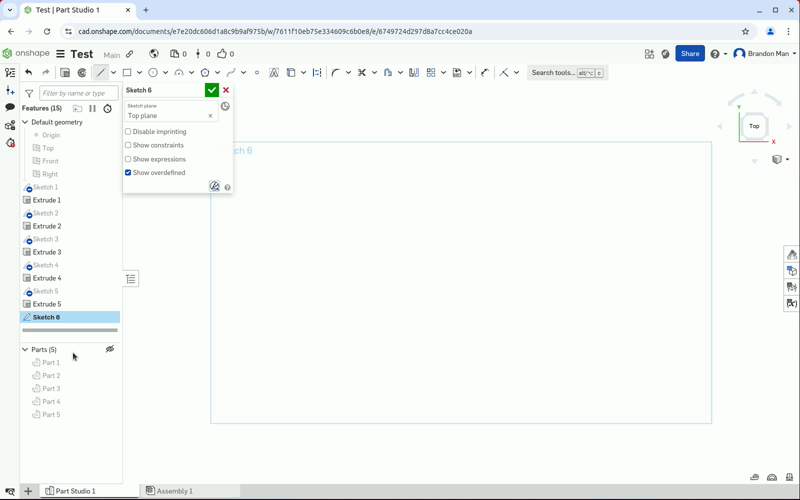
key_down(shift)
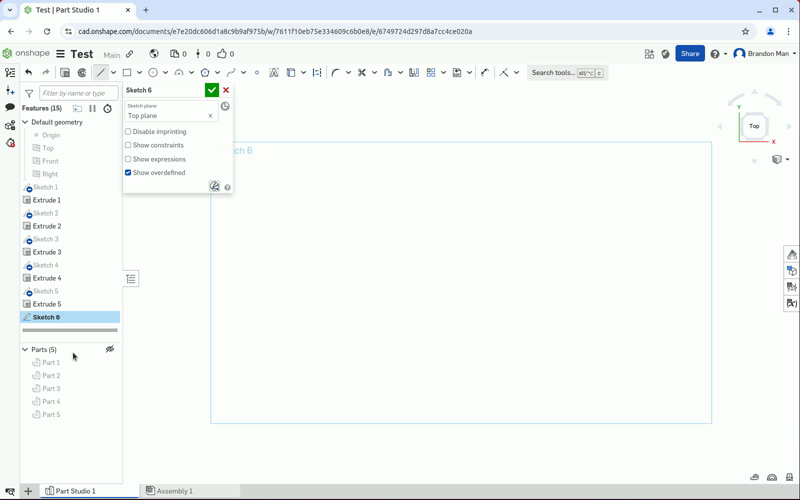
mouse_move(489, 279)
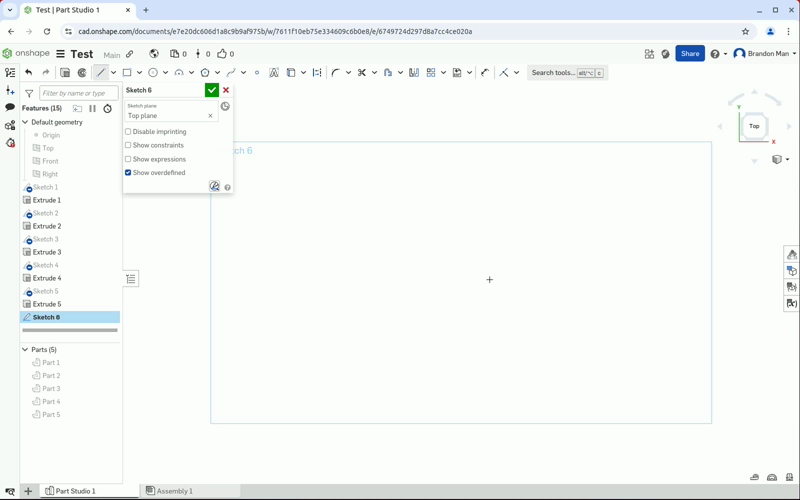
click(489, 279)
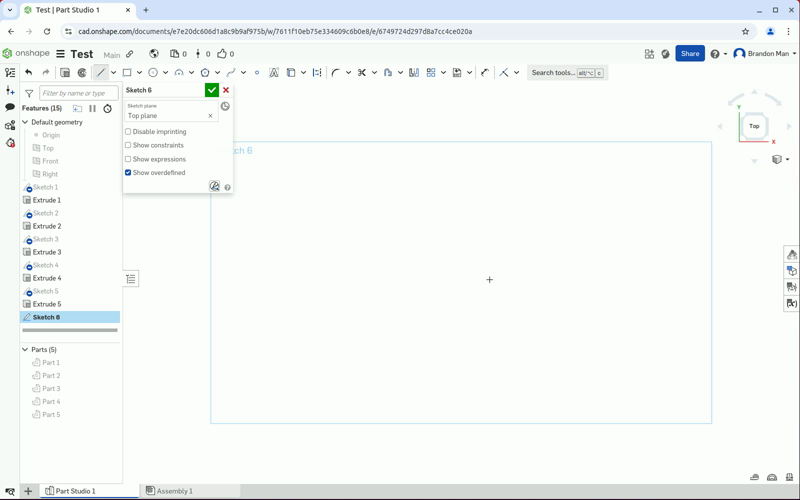
key_up(shift)
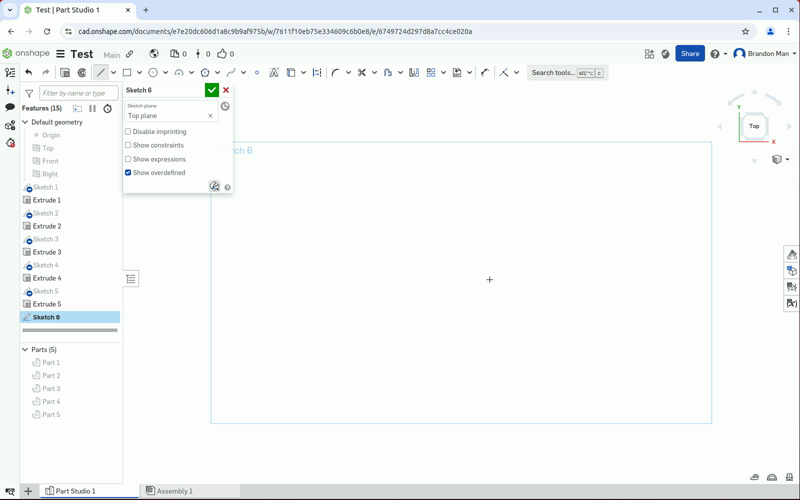
key_down(shift)
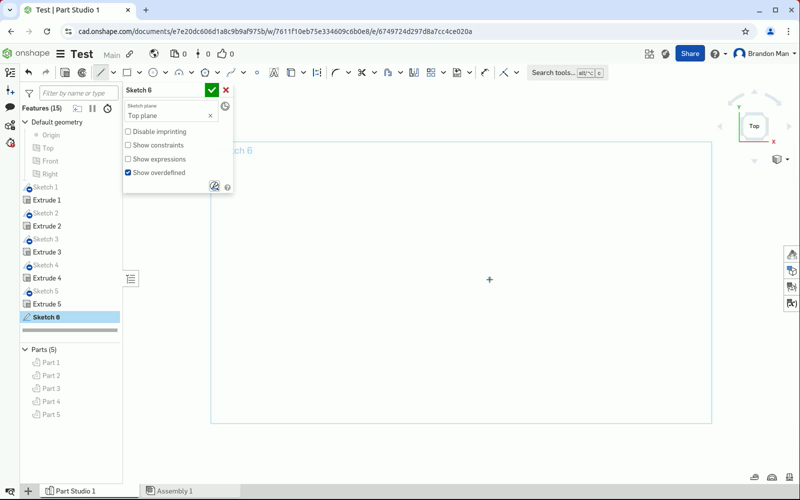
mouse_move(519, 279)
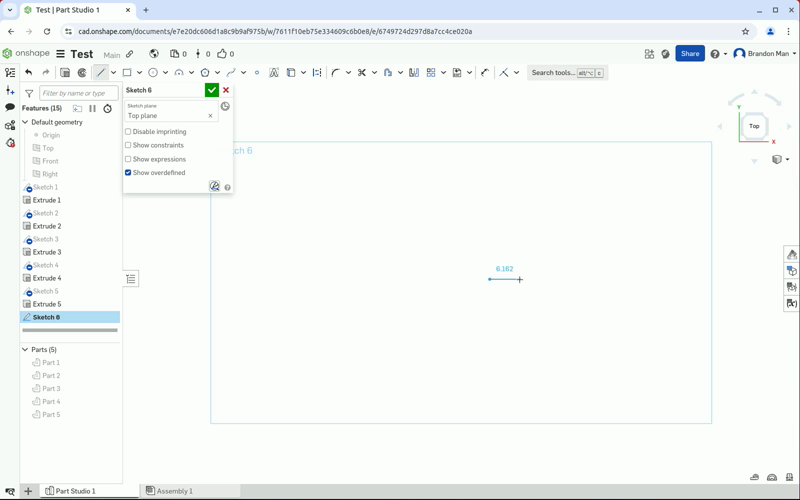
mouse_move(499, 279)
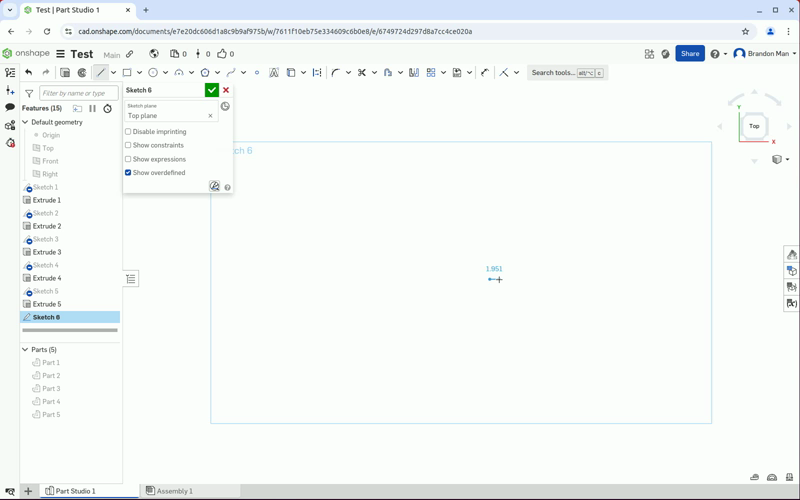
click(499, 279)
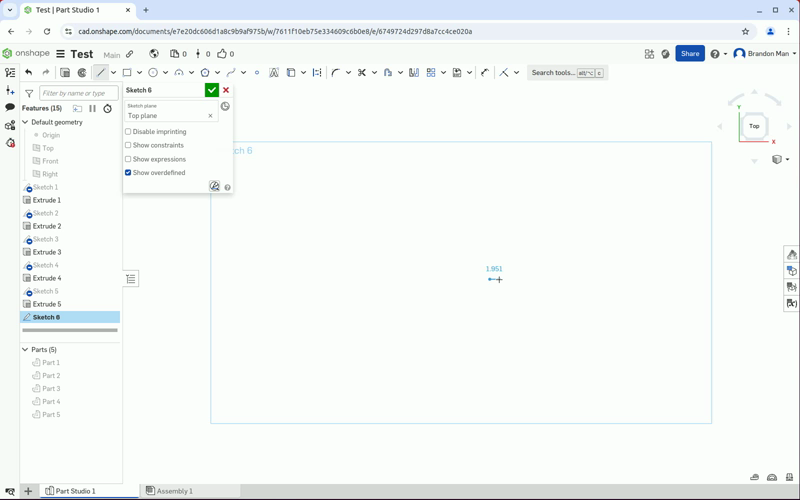
key_up(shift)
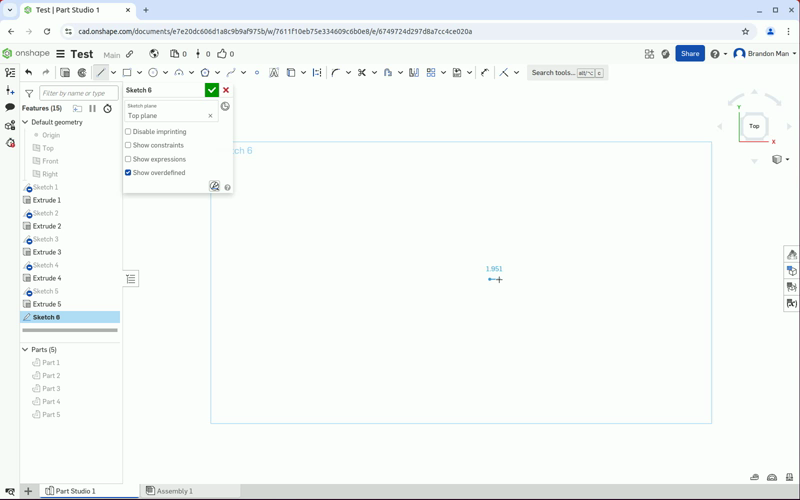
key_down(shift)
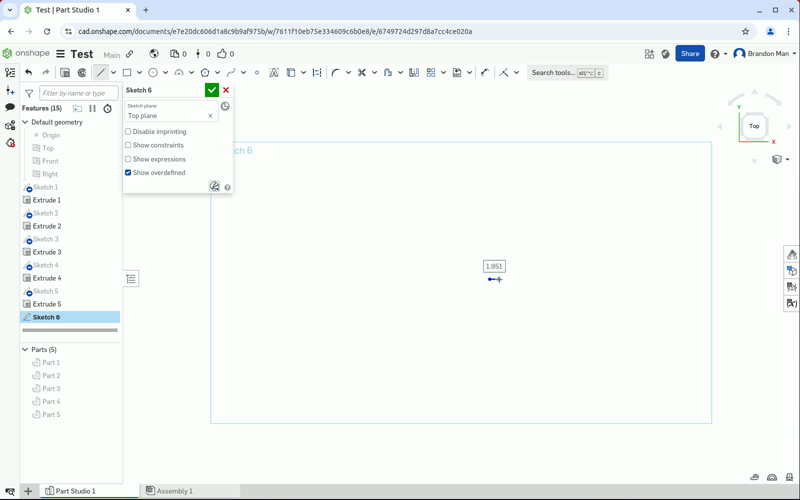
mouse_move(529, 279)
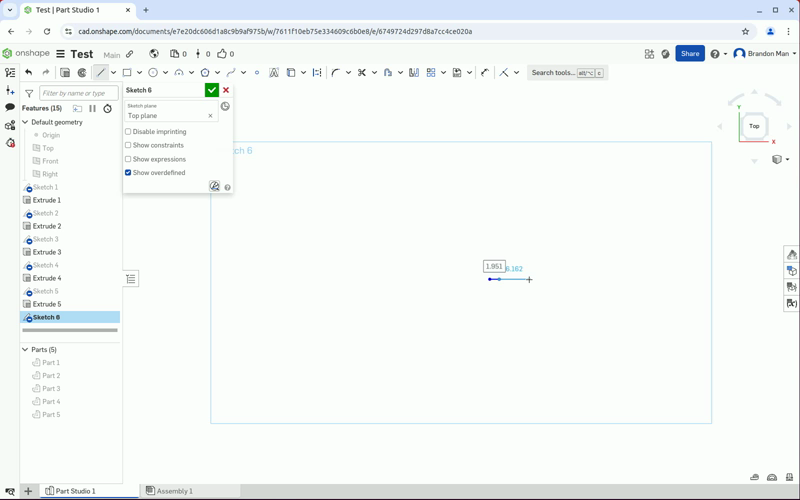
mouse_move(499, 274)
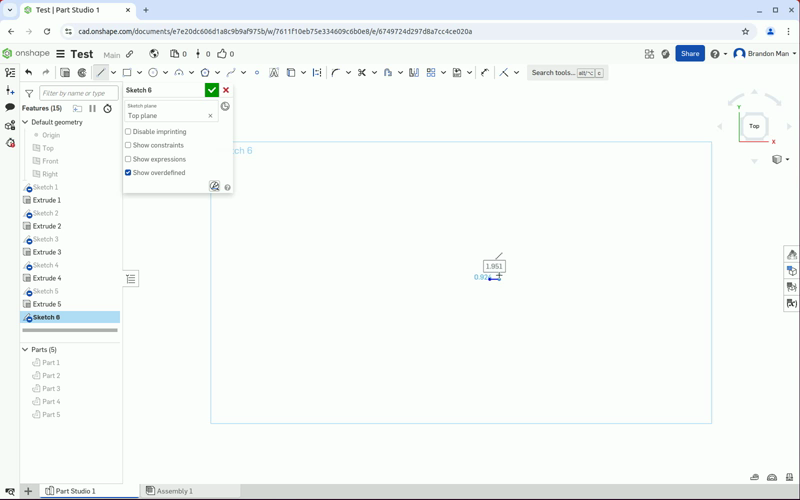
scroll(6)
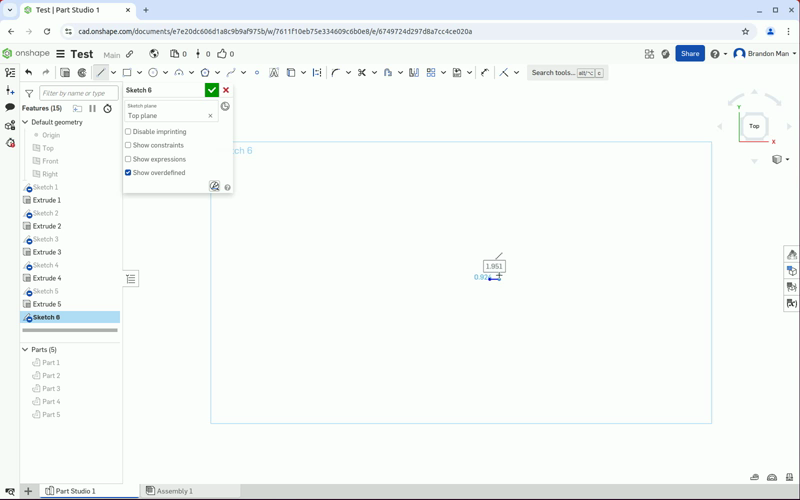
scroll(6)
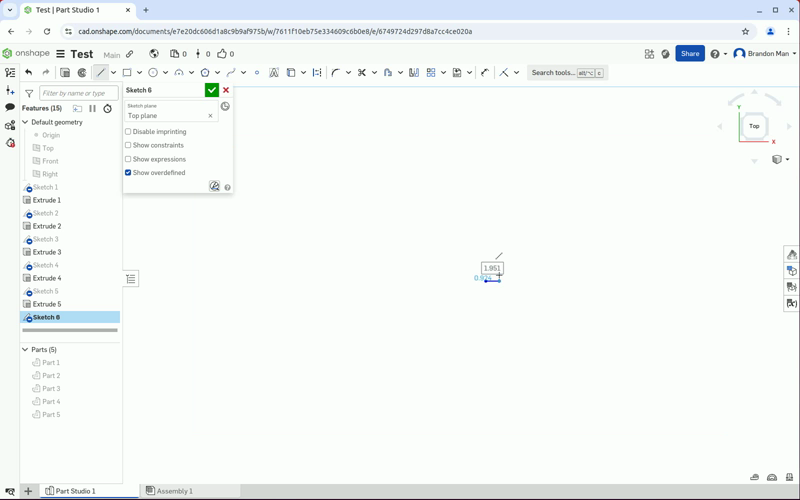
scroll(6)
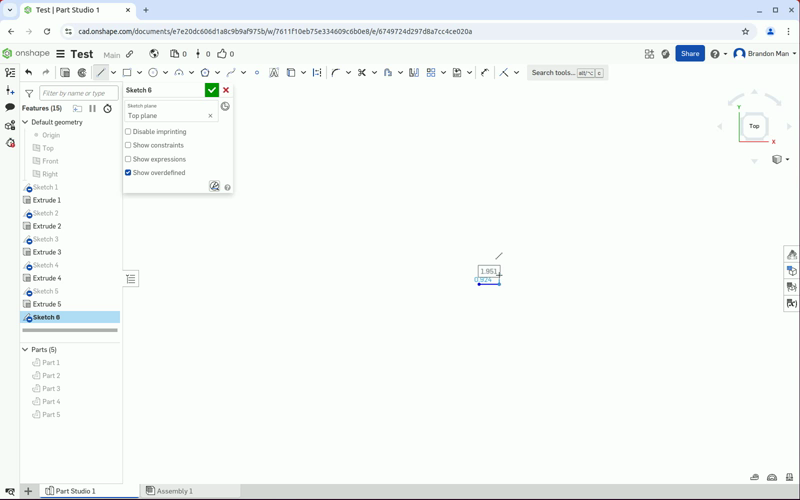
scroll(6)
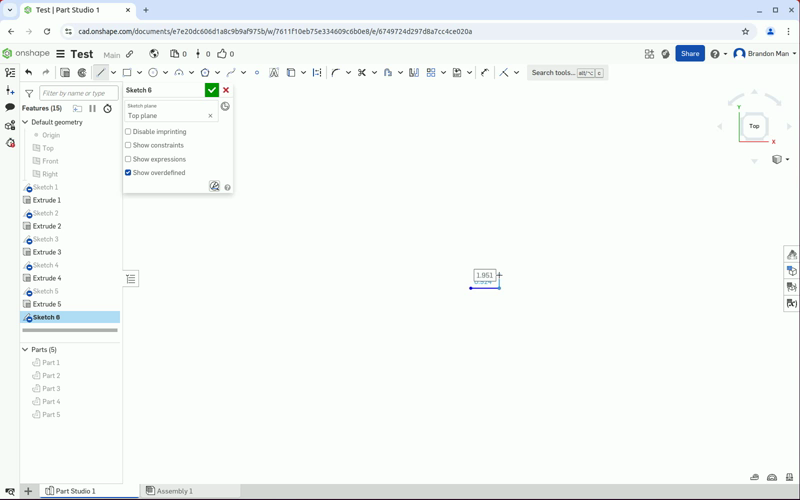
scroll(6)
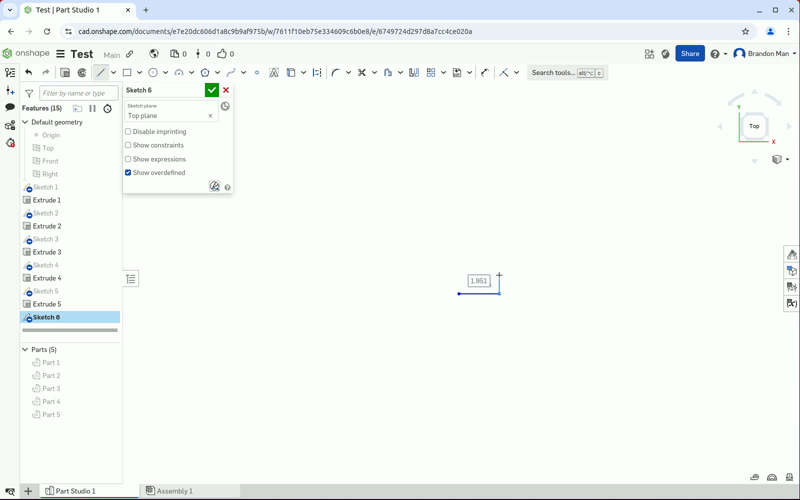
scroll(6)
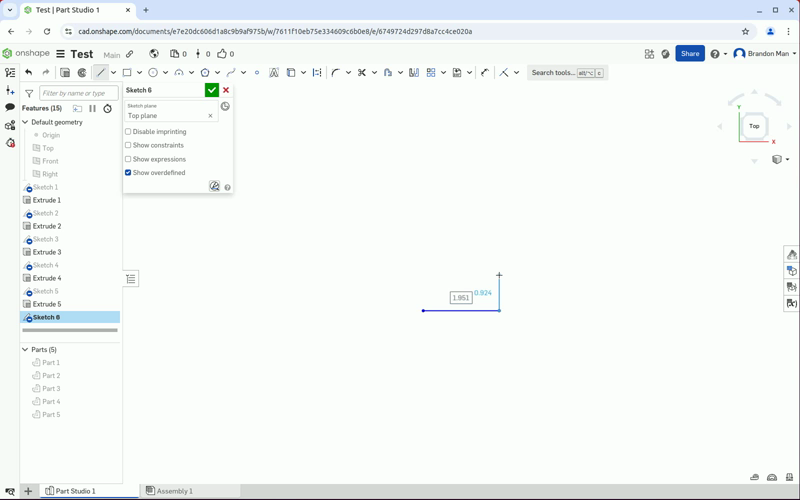
scroll(6)
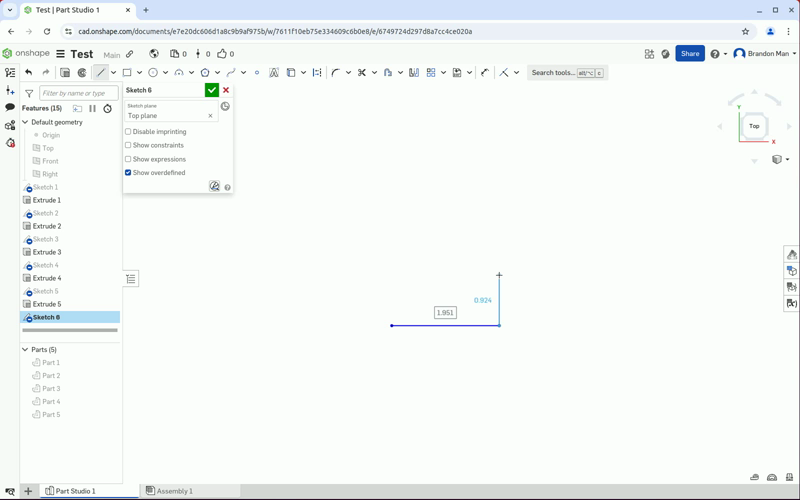
click(499, 274)
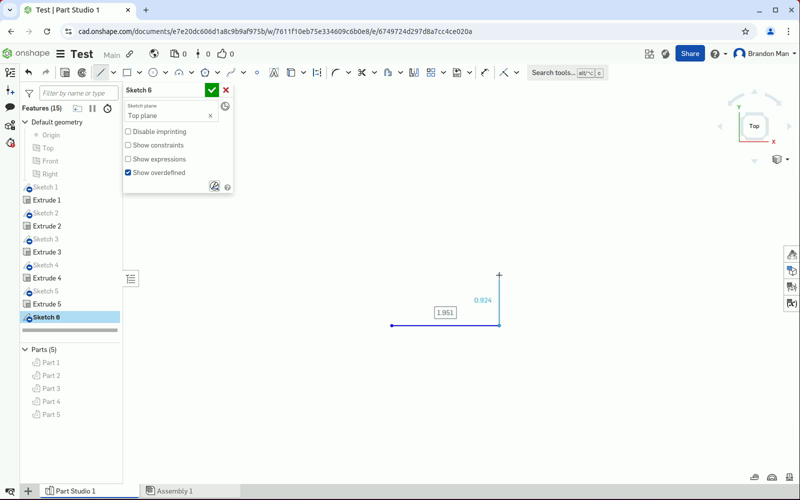
scroll(-6)
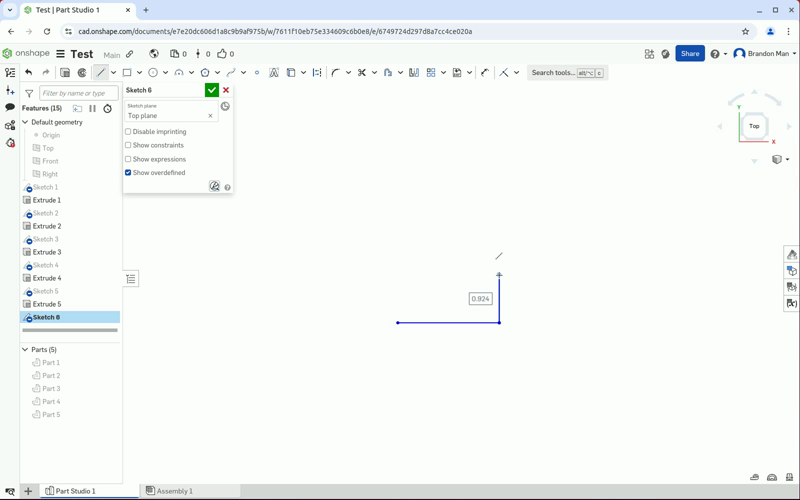
scroll(-6)
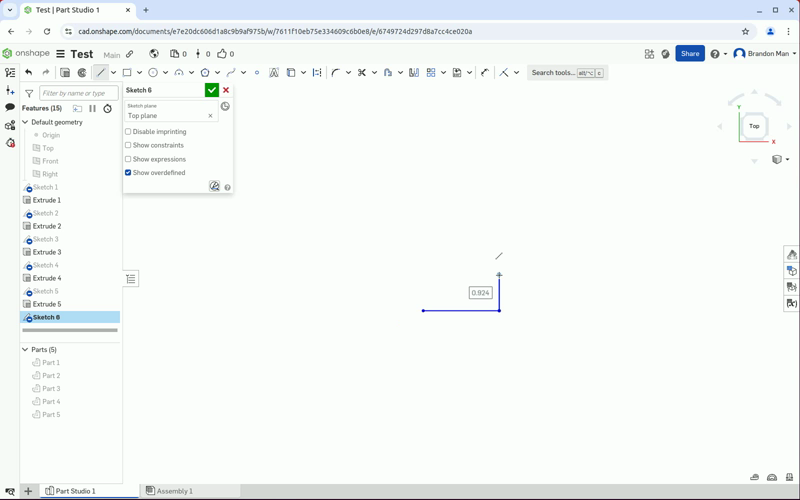
scroll(-6)
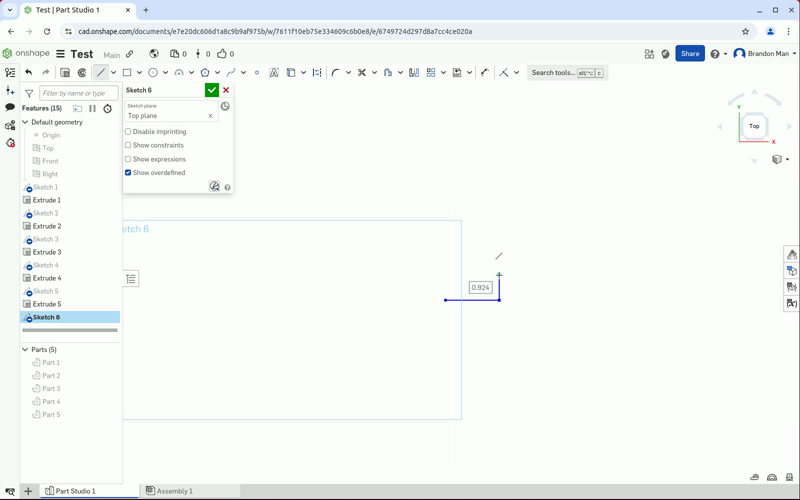
scroll(-6)
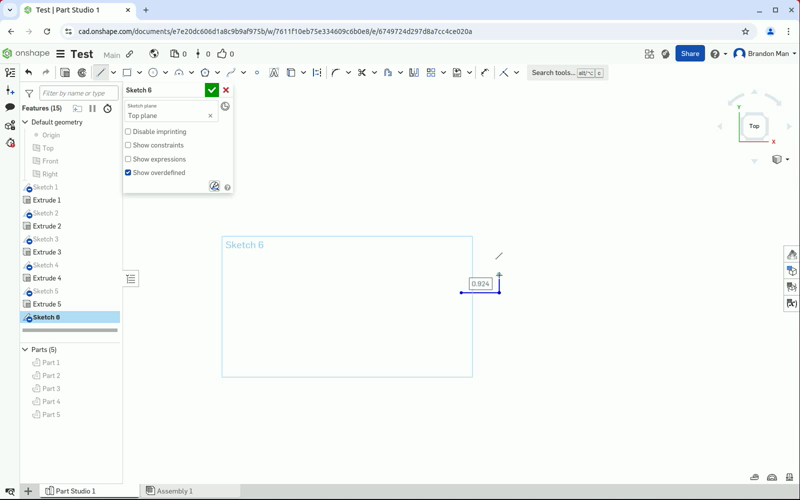
scroll(-6)
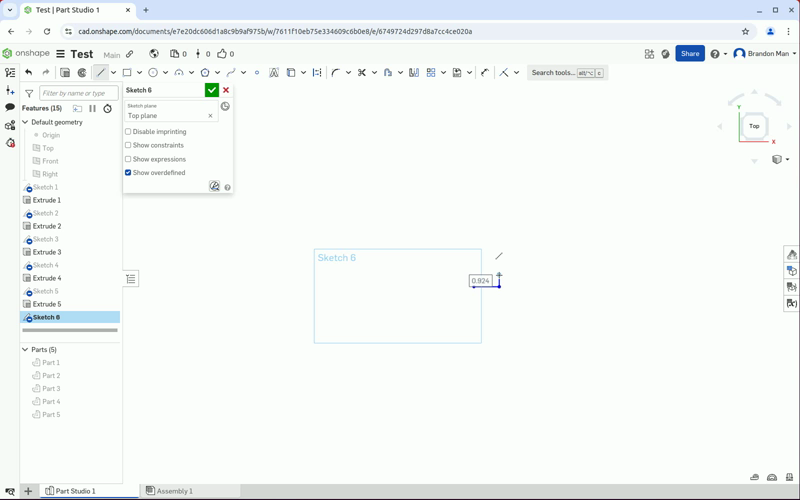
scroll(-6)
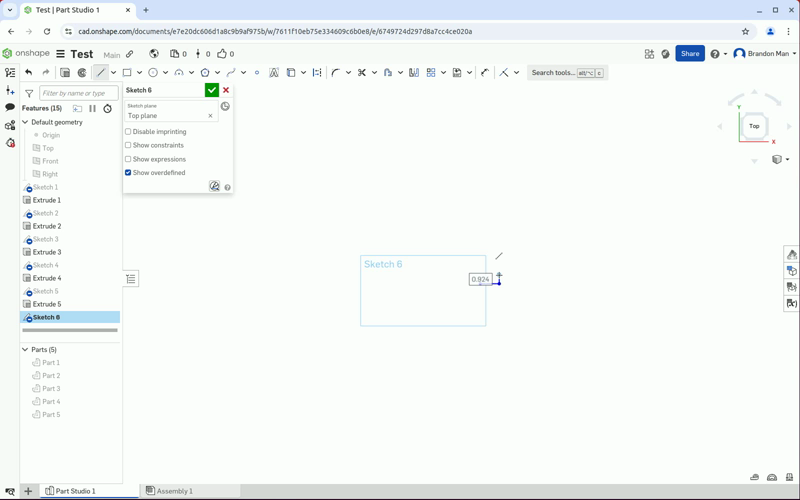
scroll(-6)
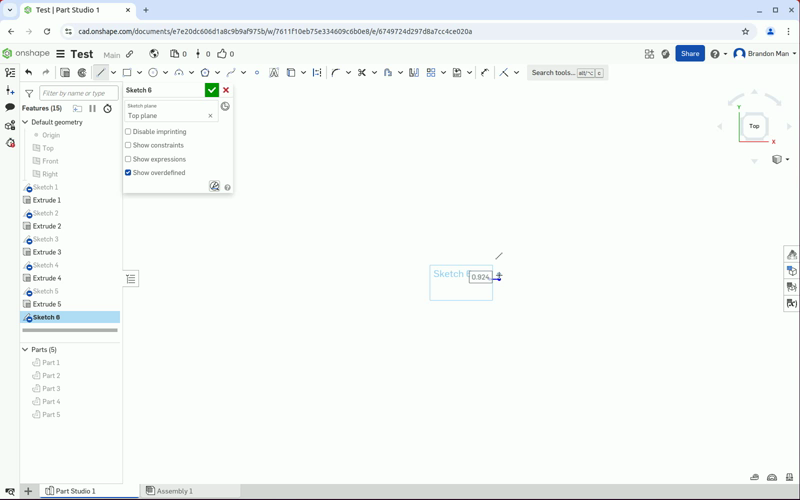
key_up(shift)
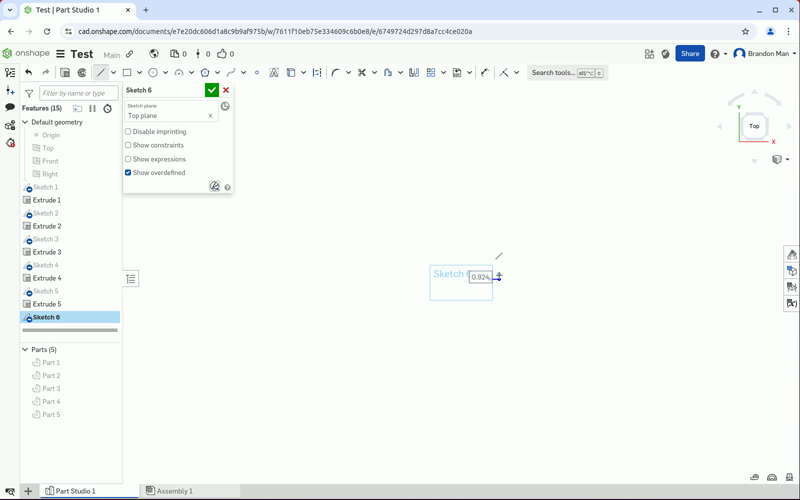
key_down(shift)
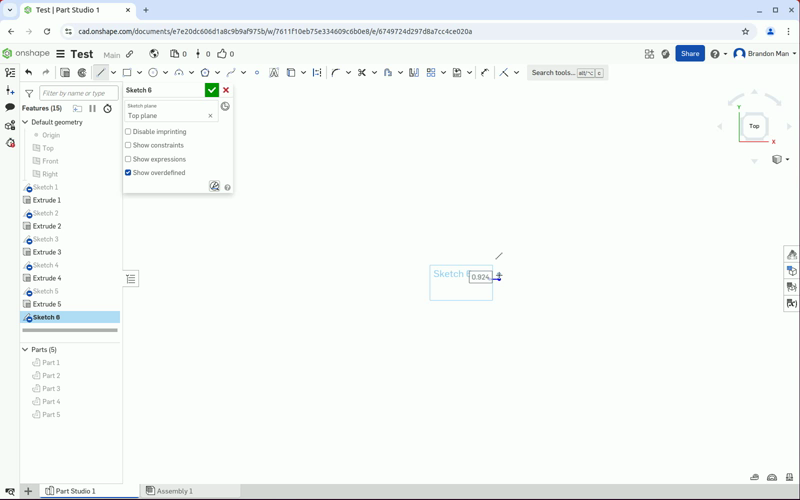
mouse_move(529, 274)
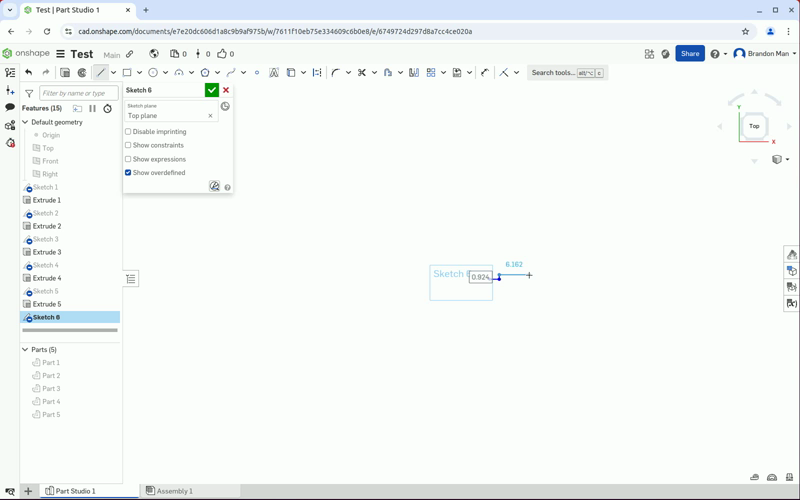
mouse_move(489, 274)
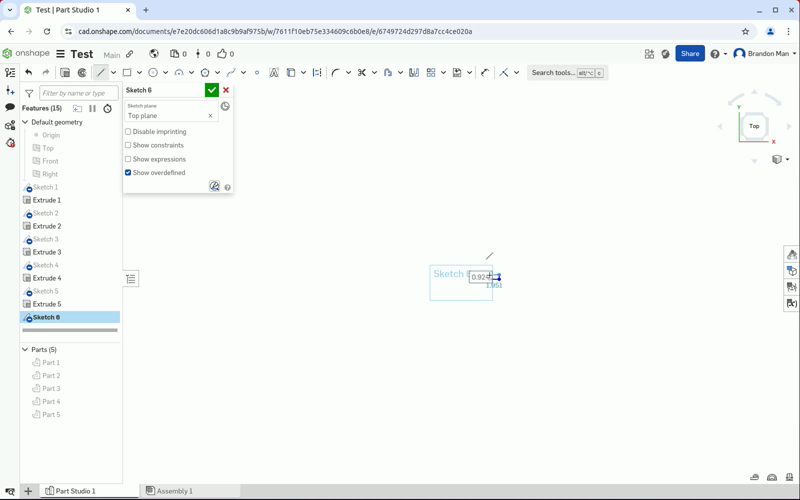
click(489, 274)
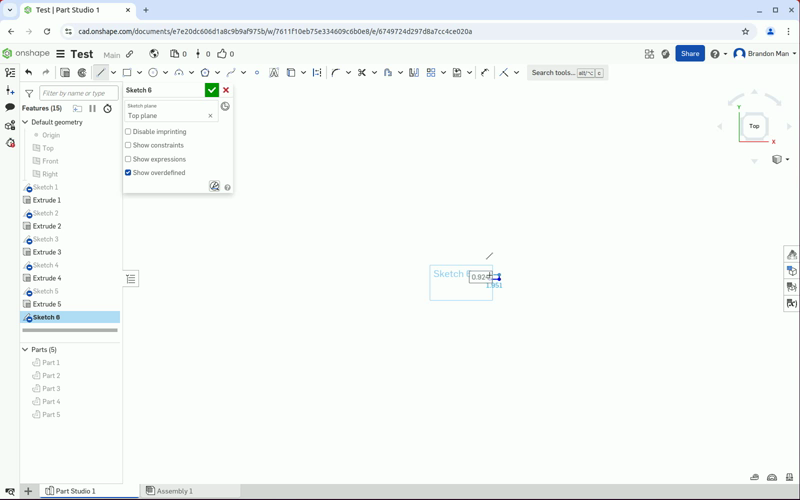
key_up(shift)
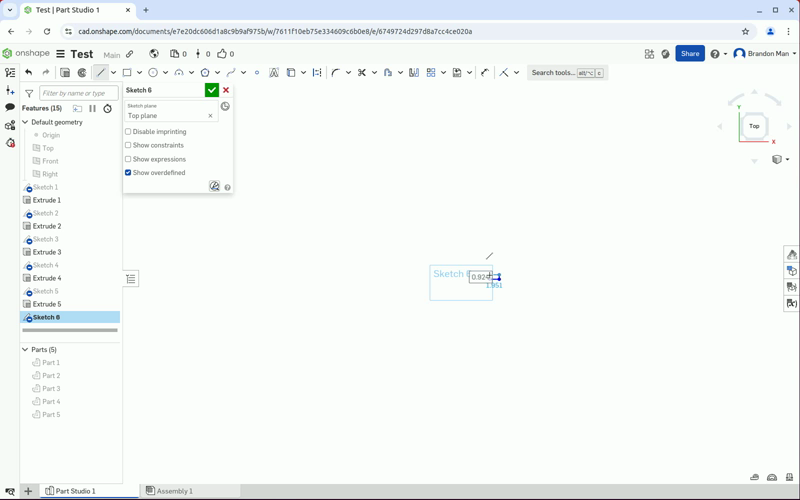
mouse_move(519, 274)
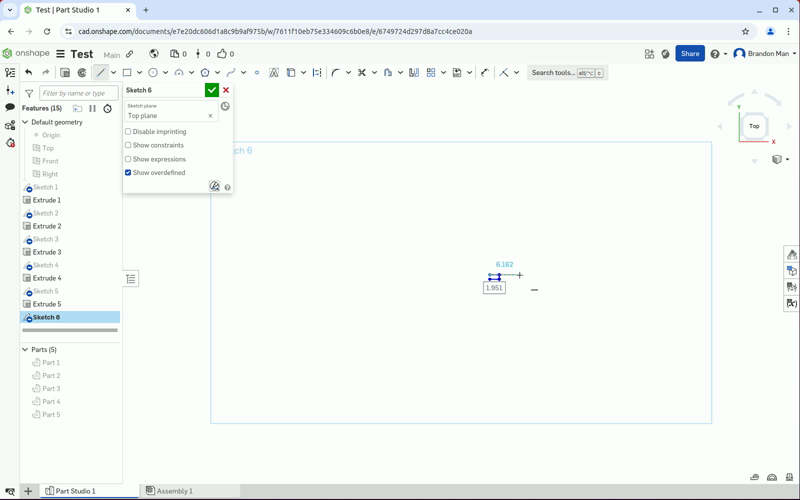
key_down(shift)
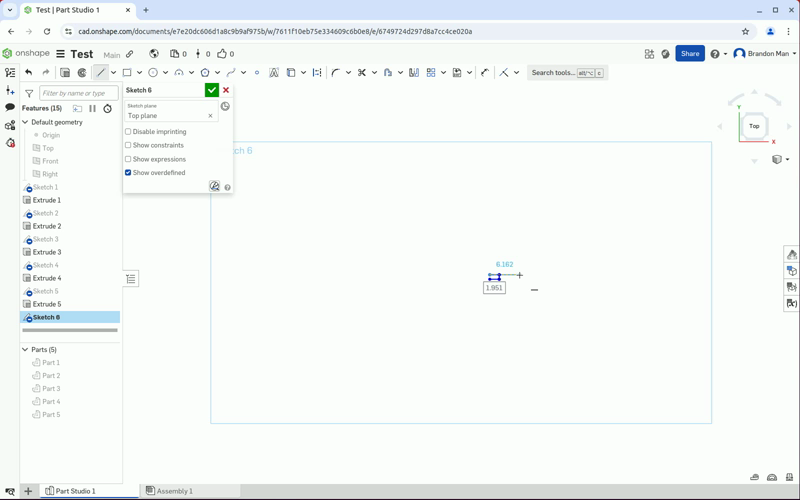
mouse_move(489, 279)
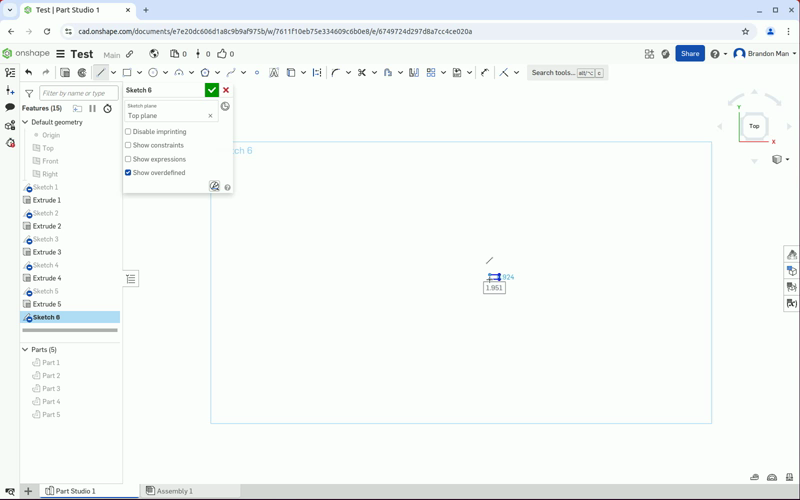
scroll(6)
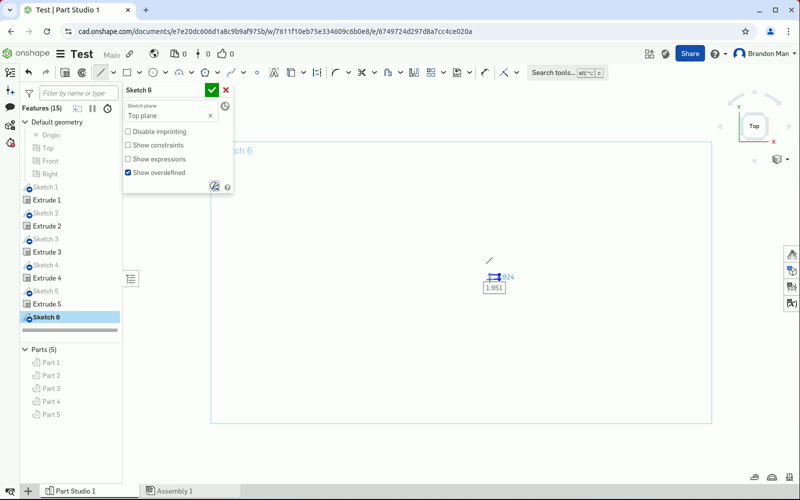
scroll(6)
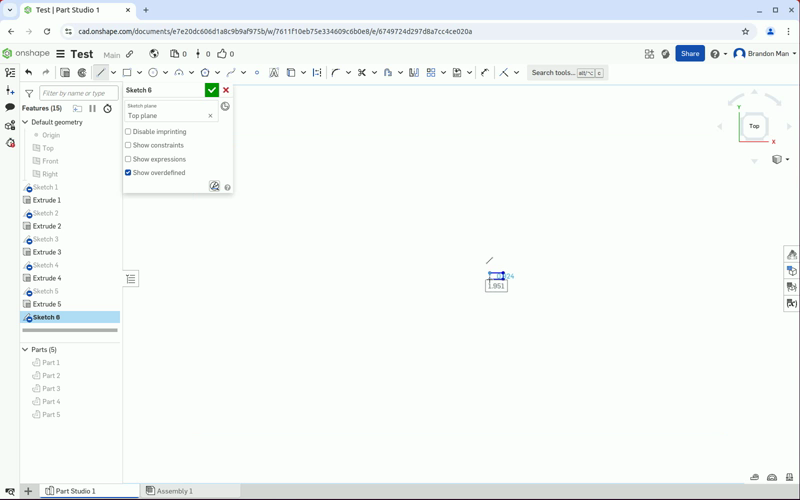
scroll(6)
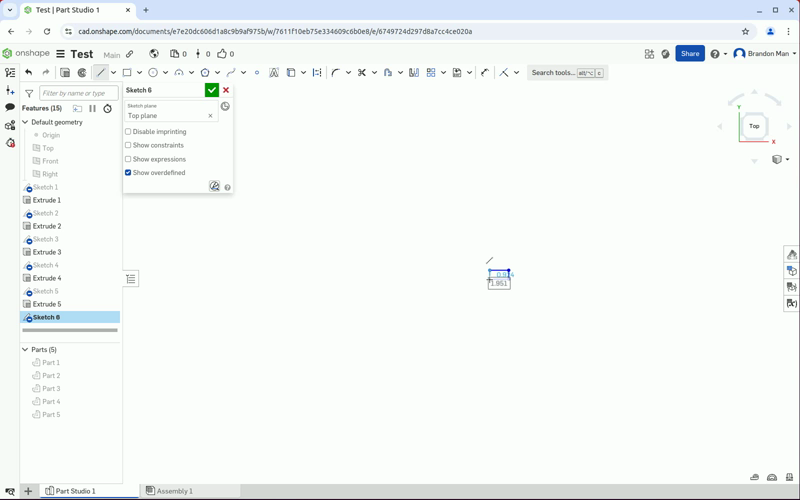
scroll(6)
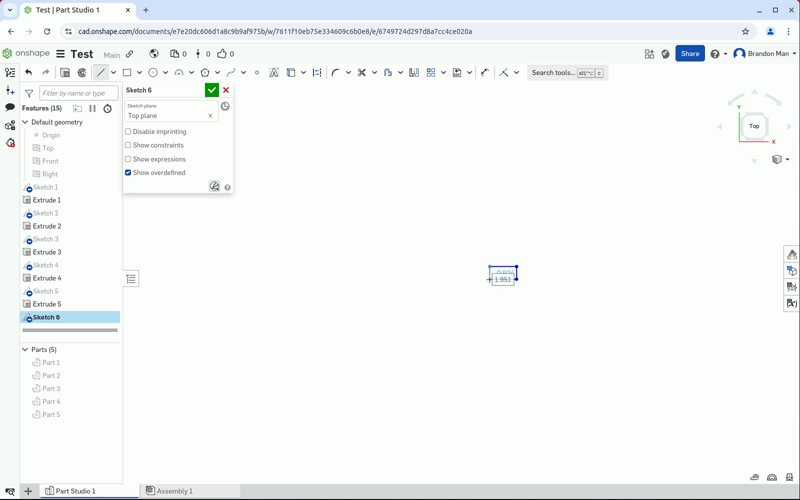
scroll(6)
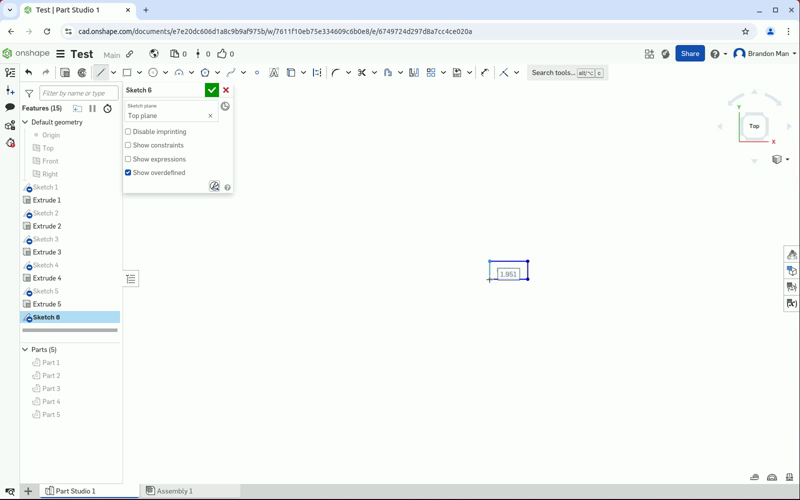
scroll(6)
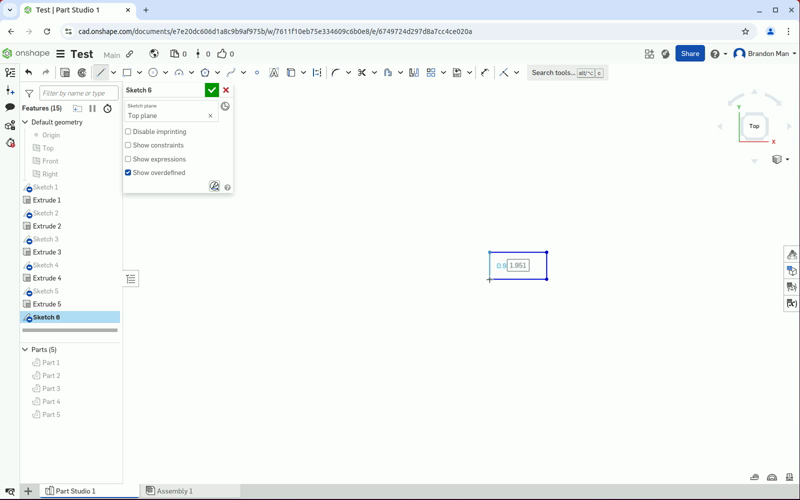
scroll(6)
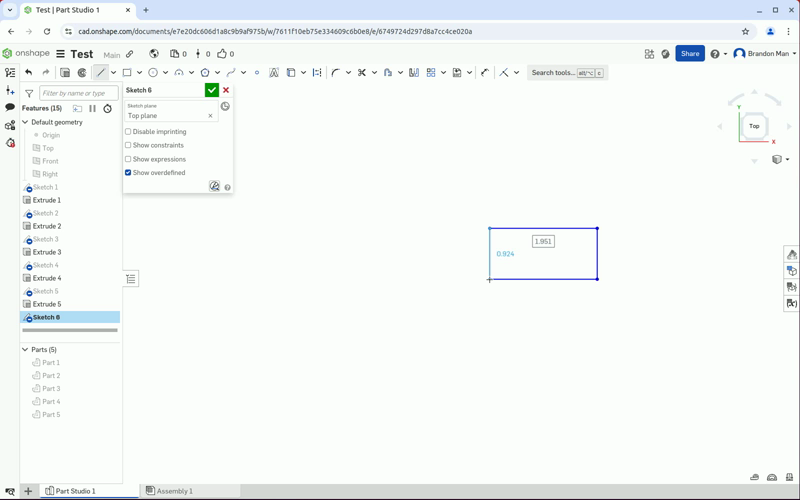
key_up(shift)
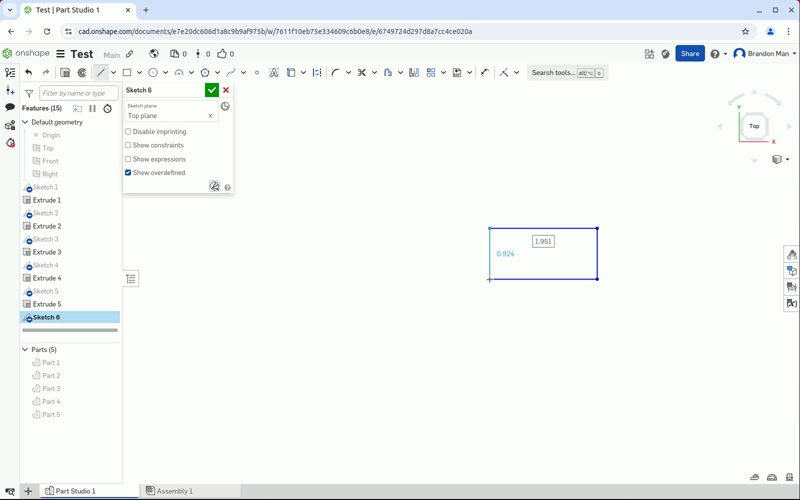
click(489, 279)
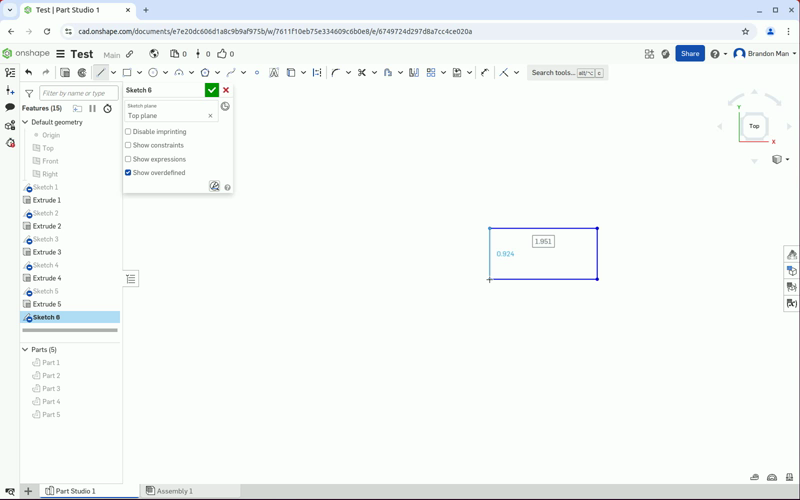
scroll(-6)
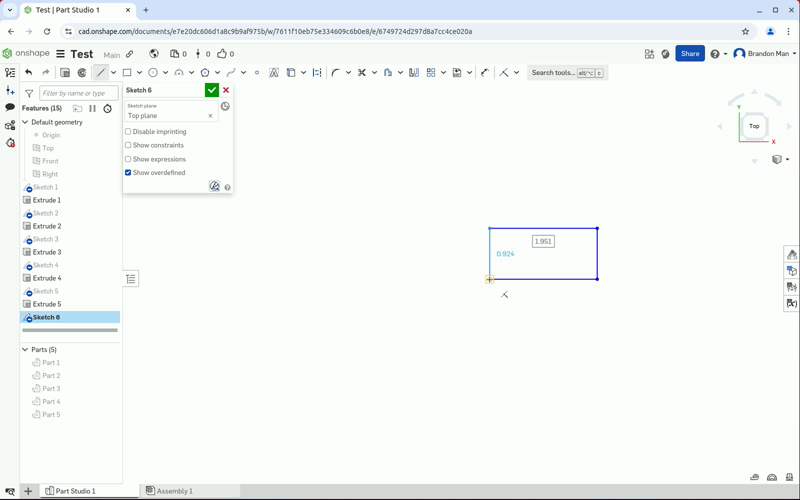
scroll(-6)
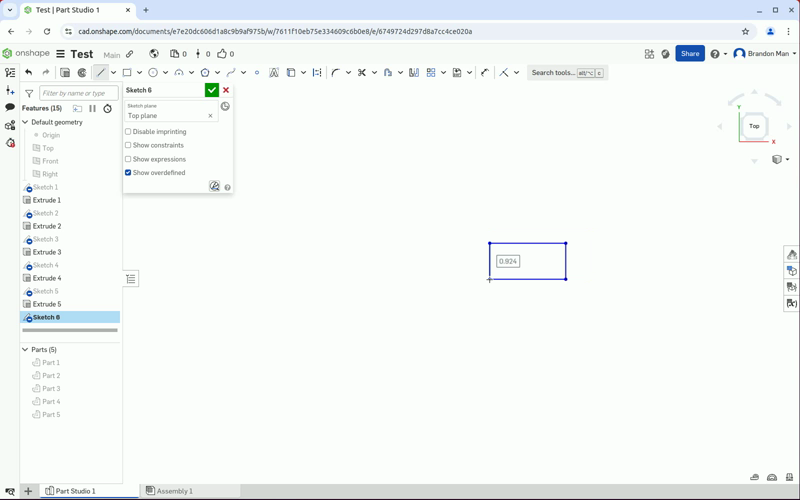
scroll(-6)
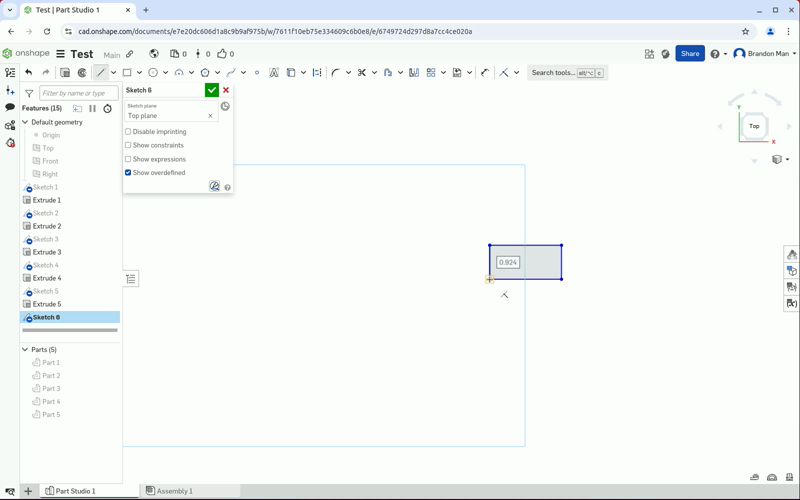
scroll(-6)
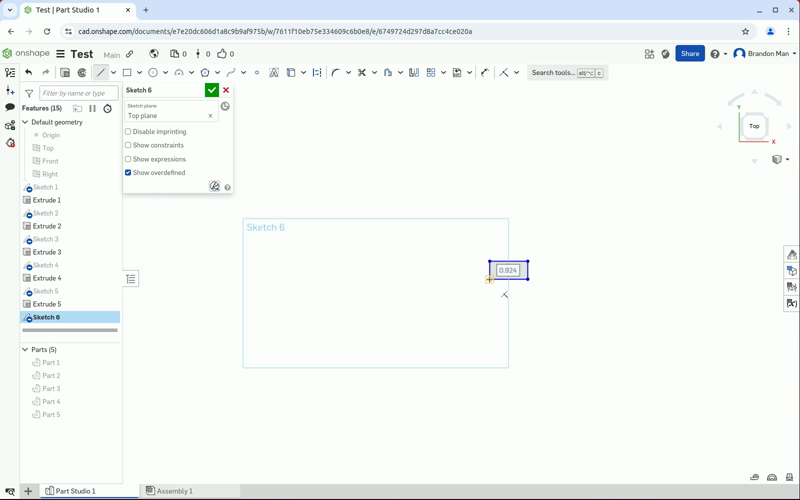
scroll(-6)
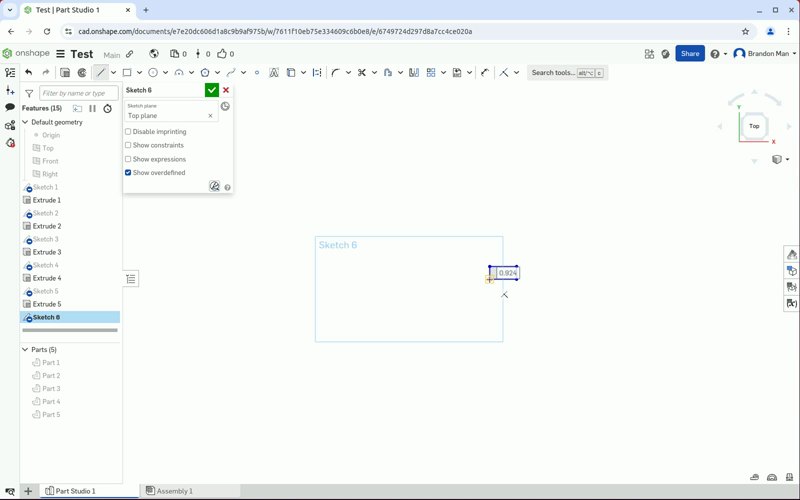
scroll(-6)
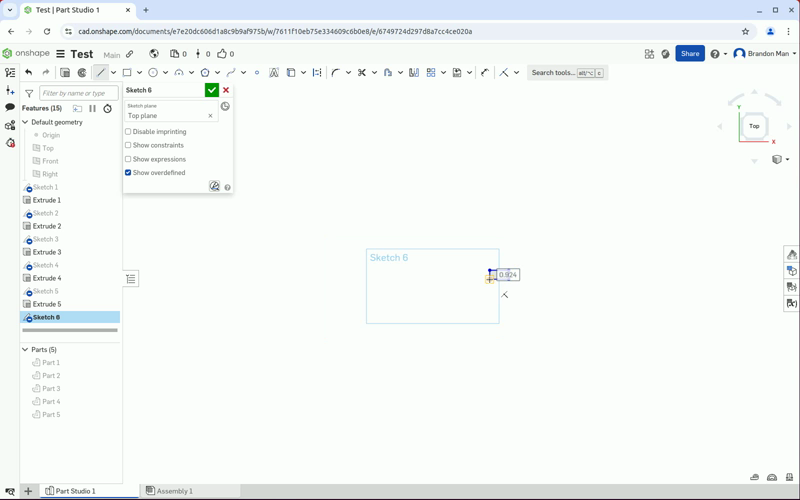
scroll(-6)
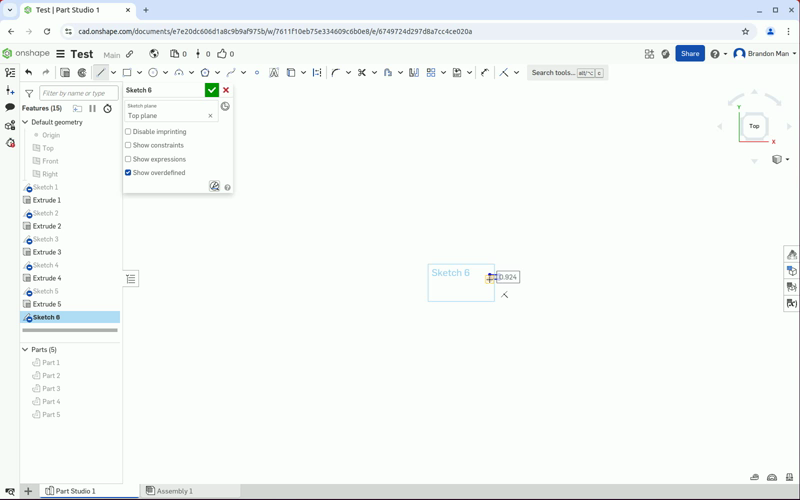
key(esc)
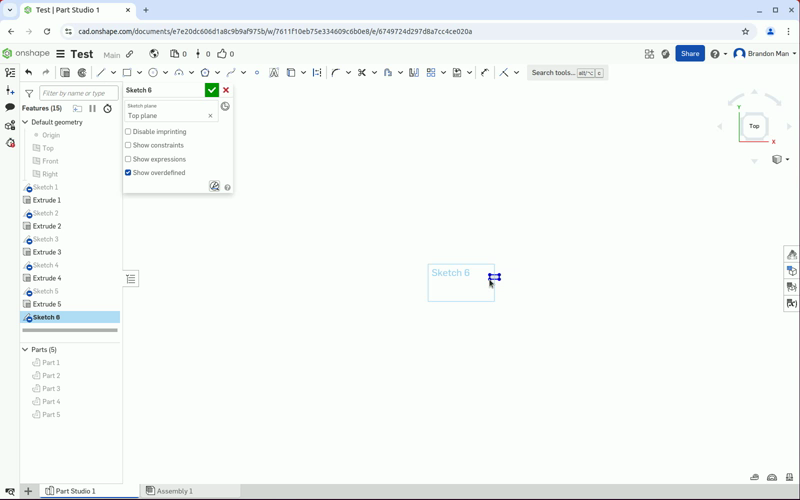
mouse_move(497, 276)
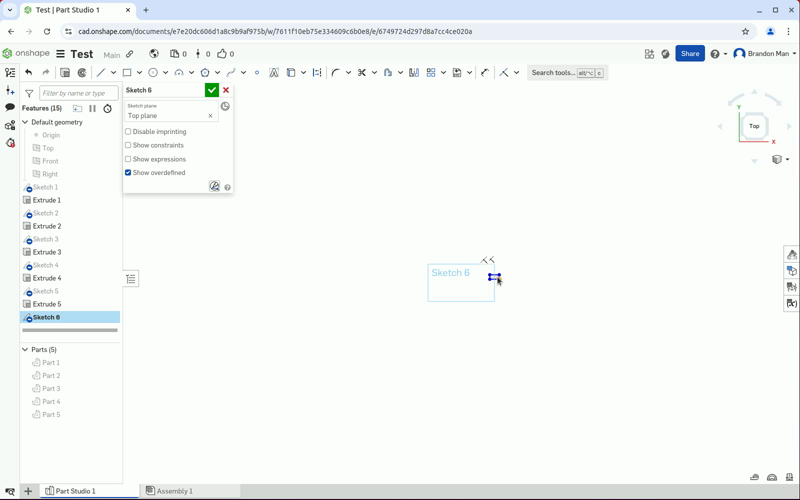
scroll(6)
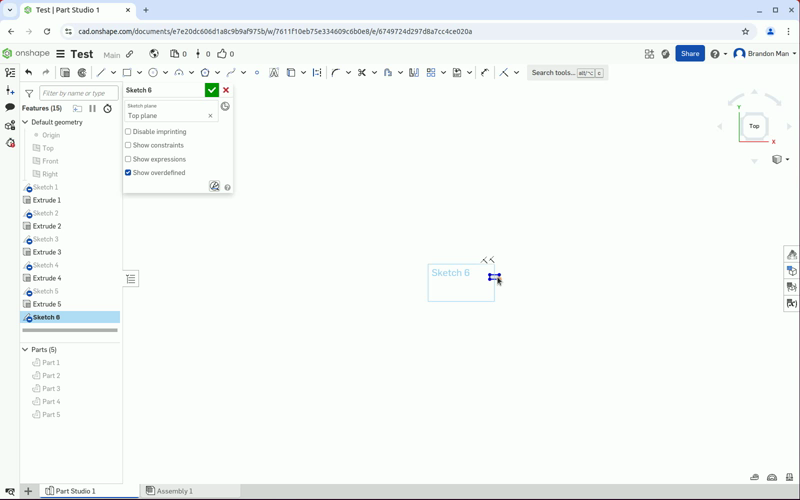
scroll(6)
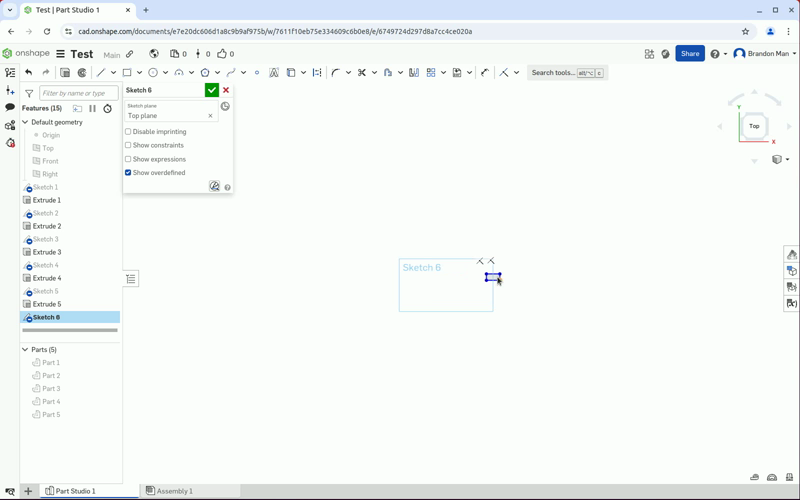
scroll(6)
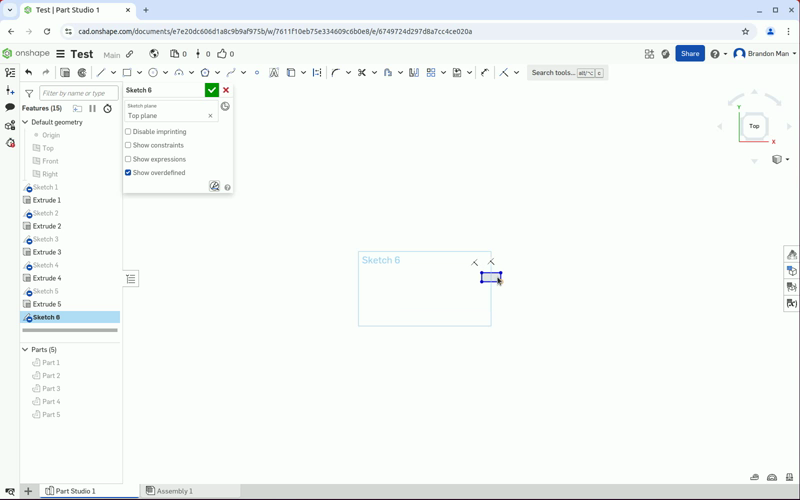
scroll(6)
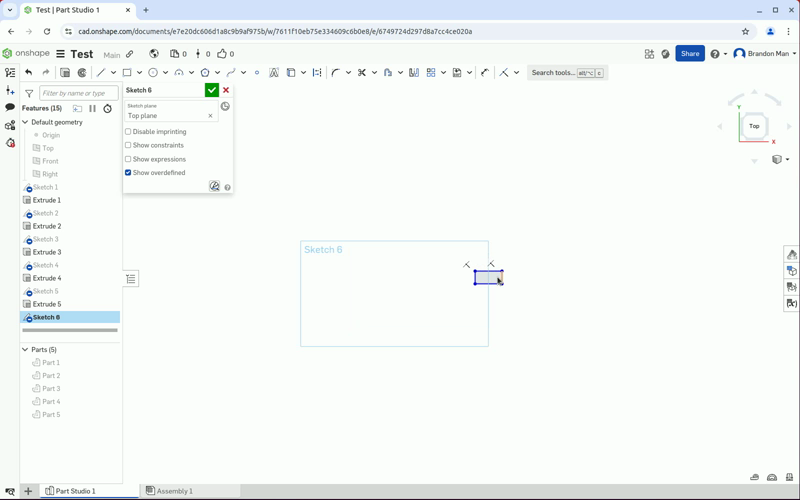
scroll(6)
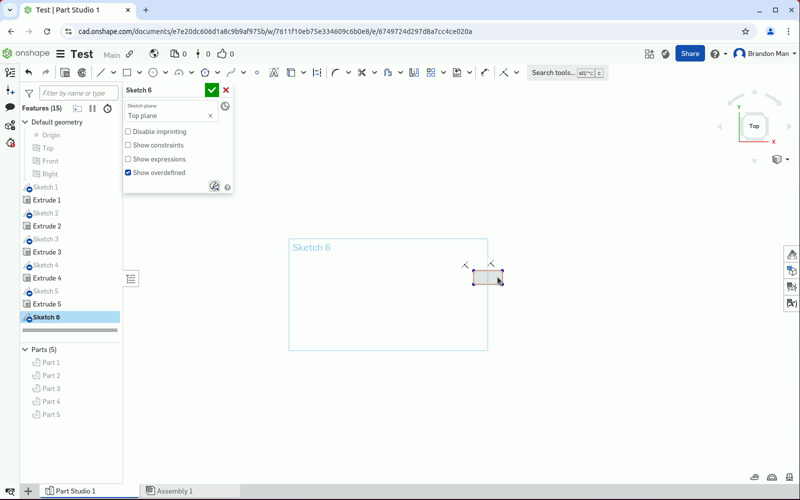
scroll(6)
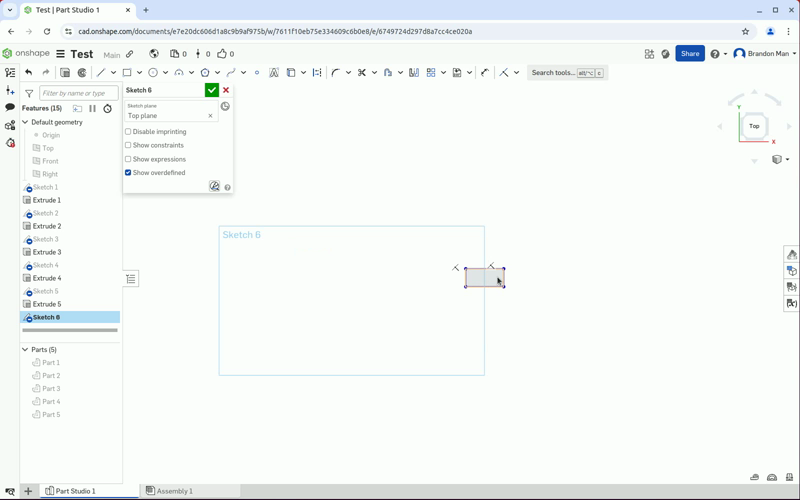
scroll(6)
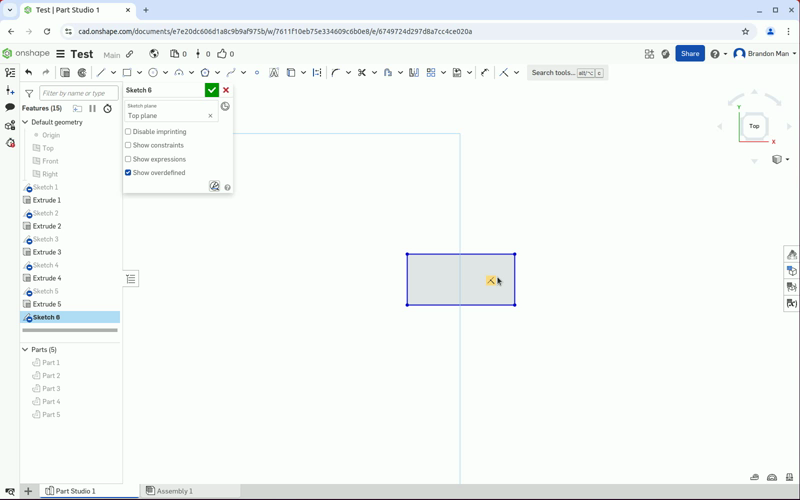
click(497, 276)
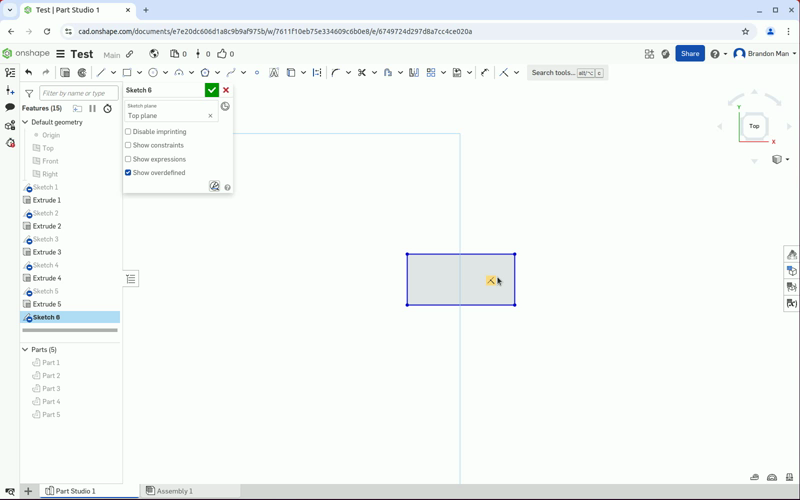
scroll(-6)
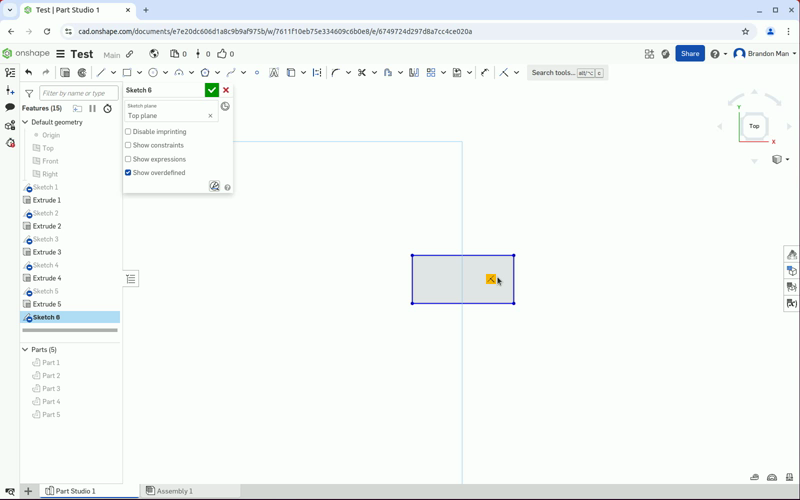
scroll(-6)
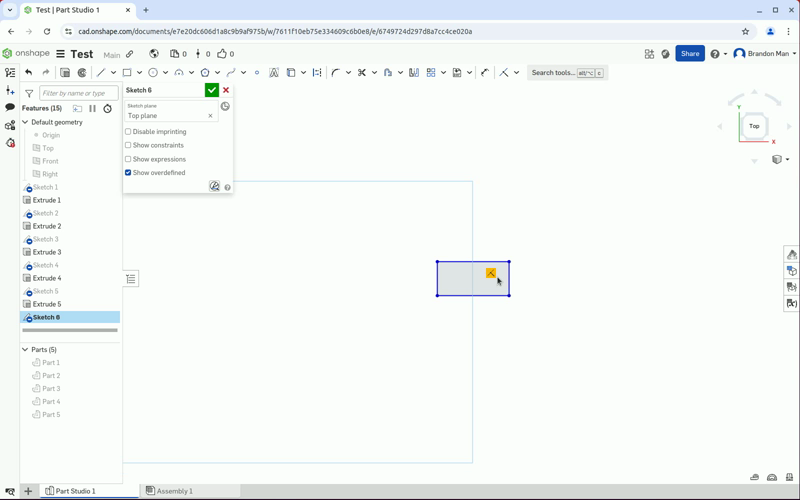
scroll(-6)
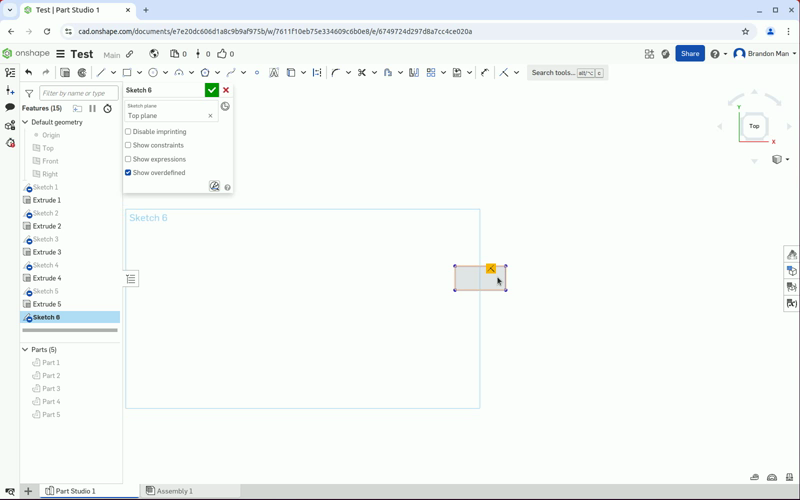
scroll(-6)
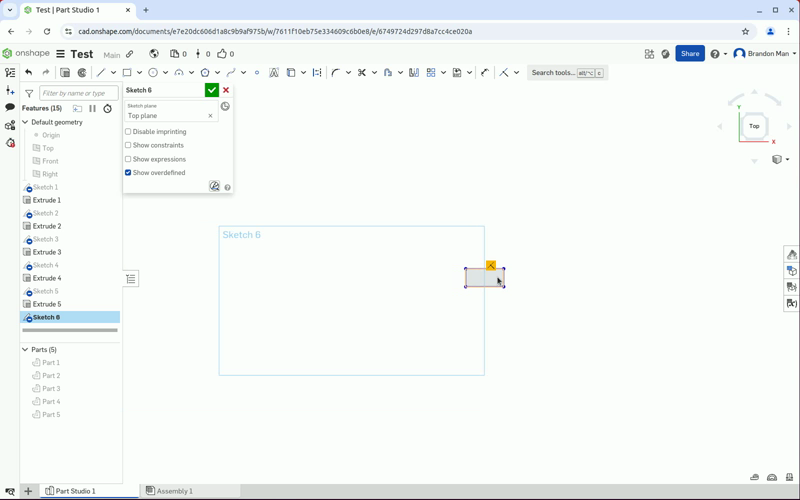
scroll(-6)
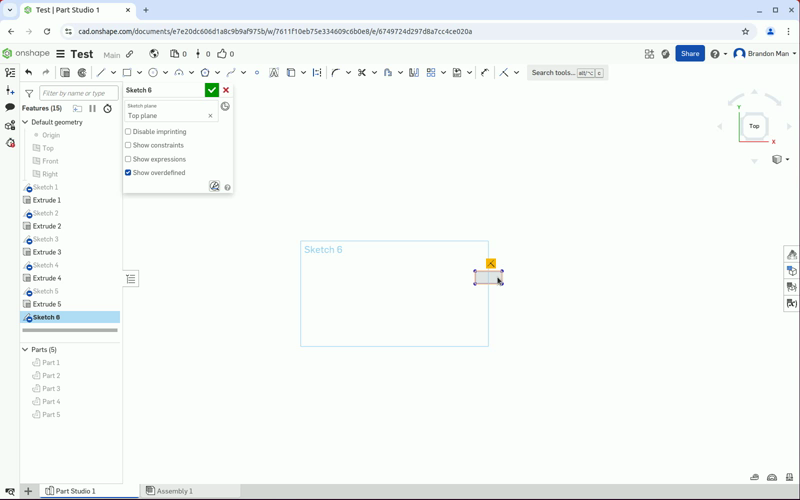
scroll(-6)
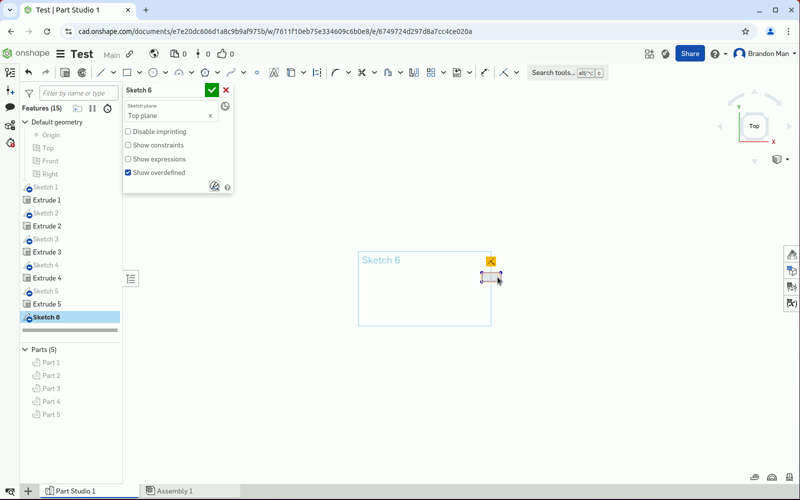
scroll(-6)
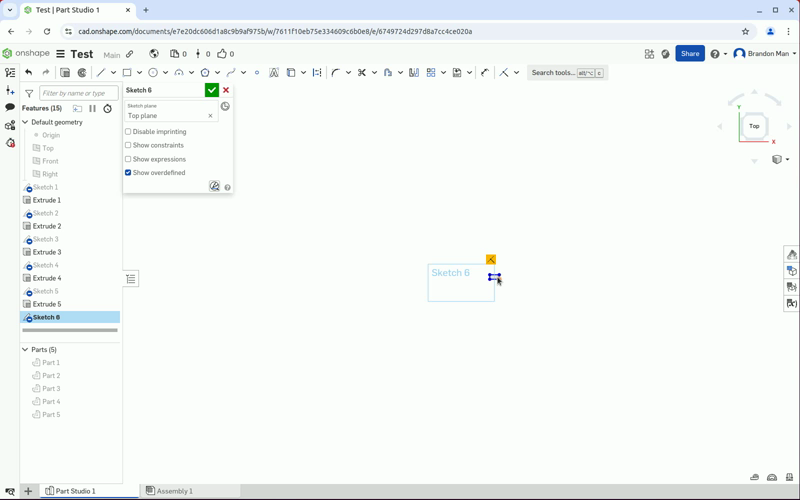
mouse_move(73, 352)
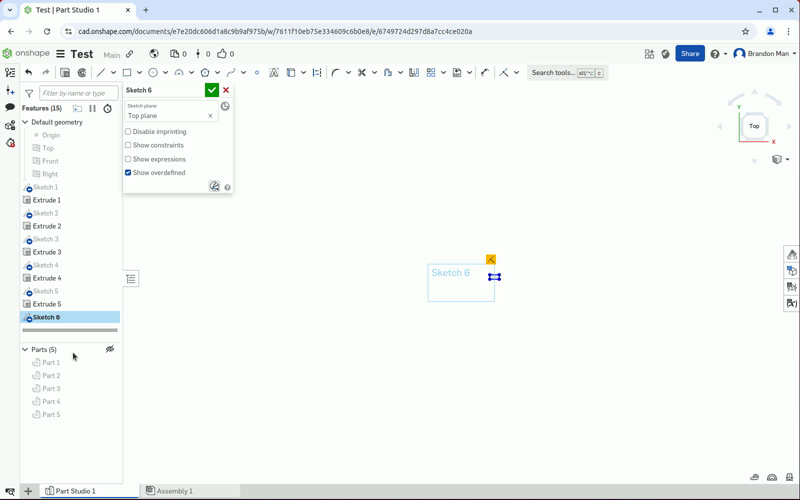
key(shift+y)
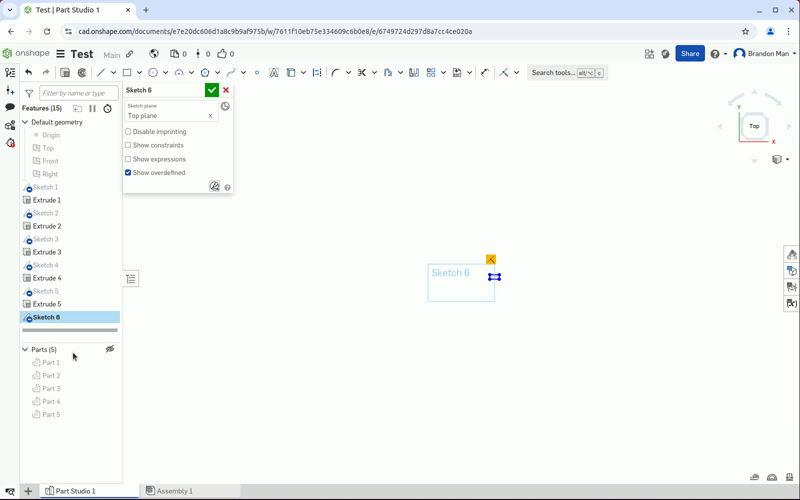
key(shift+e)
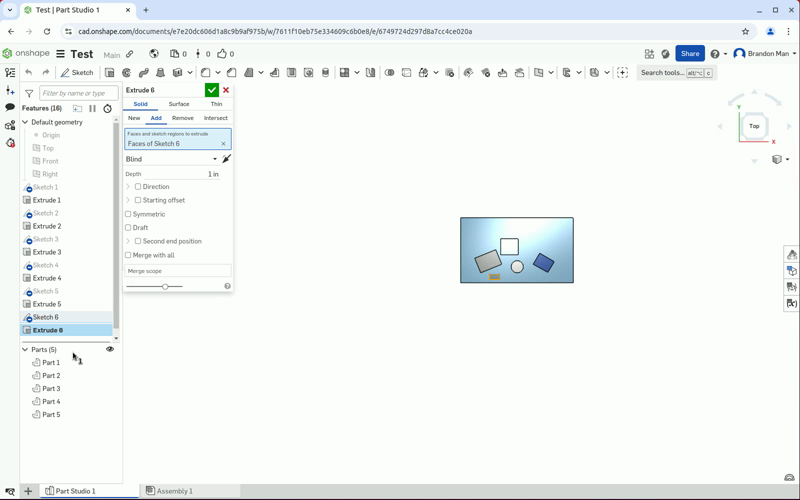
mouse_move(143, 106)
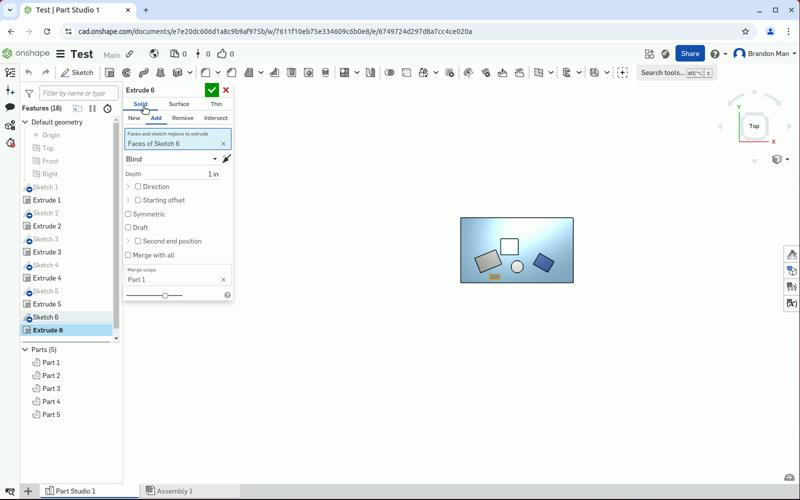
click(143, 106)
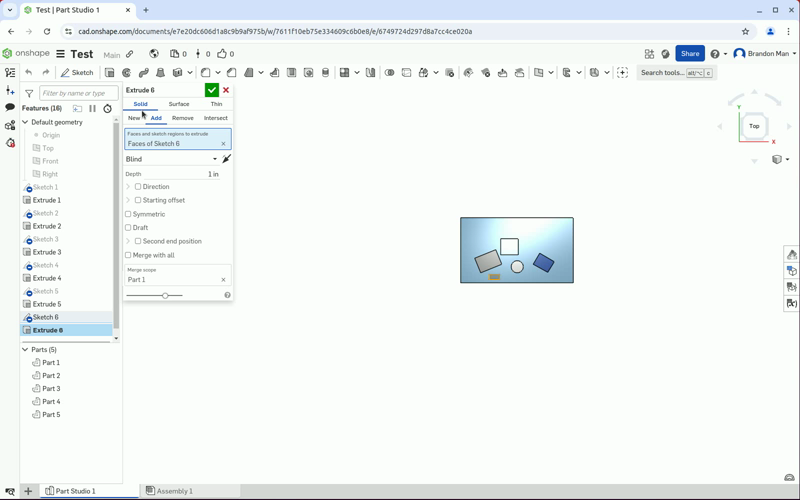
mouse_move(137, 120)
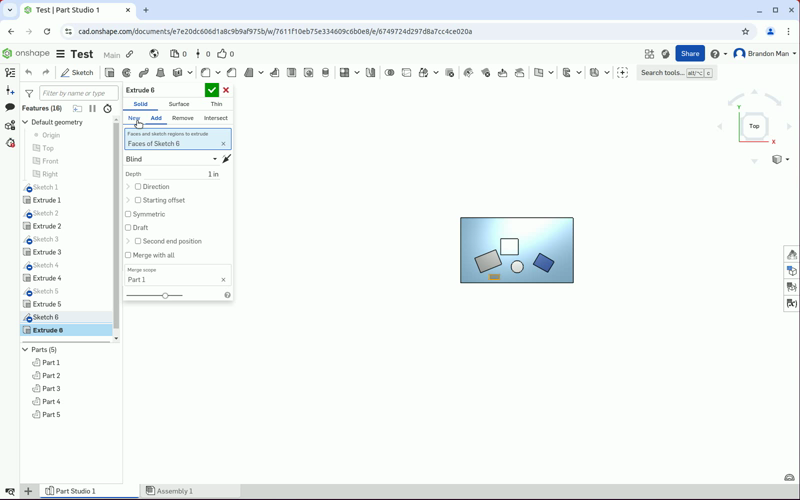
click(137, 120)
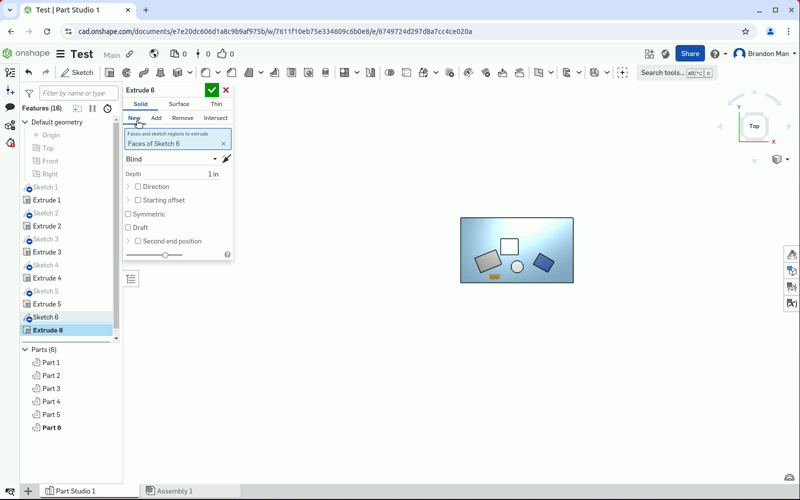
key(tab, 4)
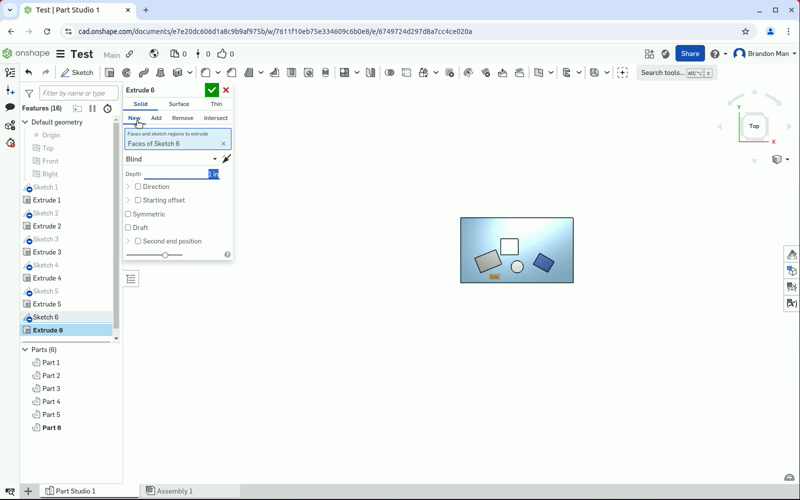
text(0.481)
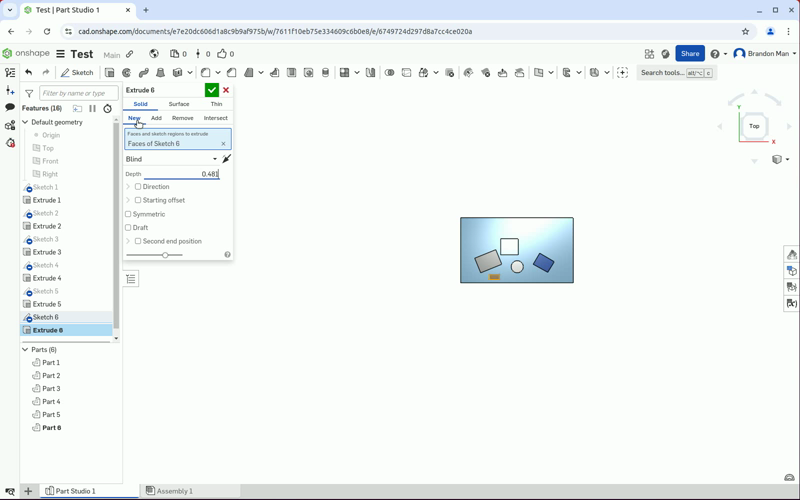
key(enter)
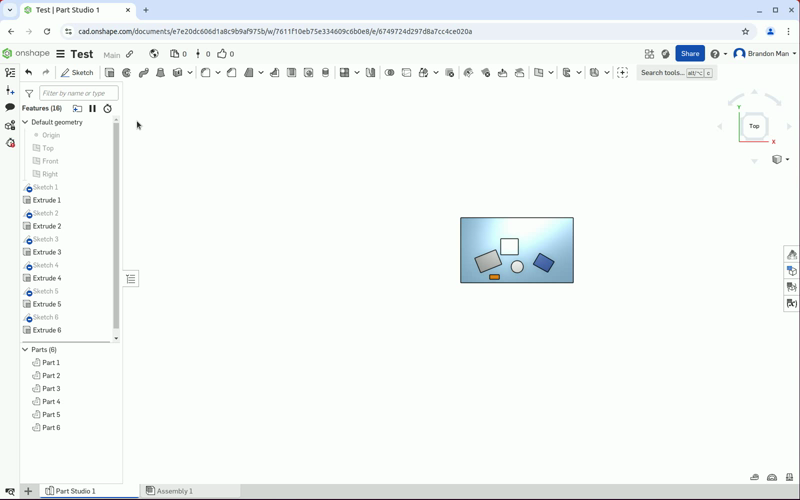
key(shift+h)
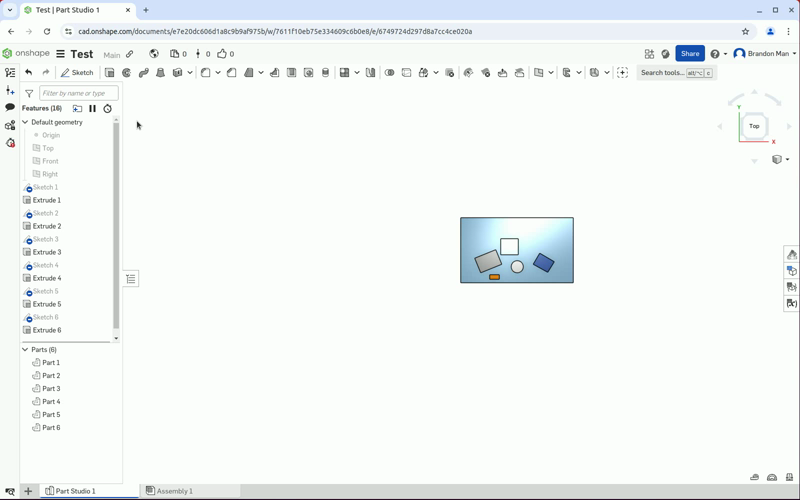
key(shift+h)
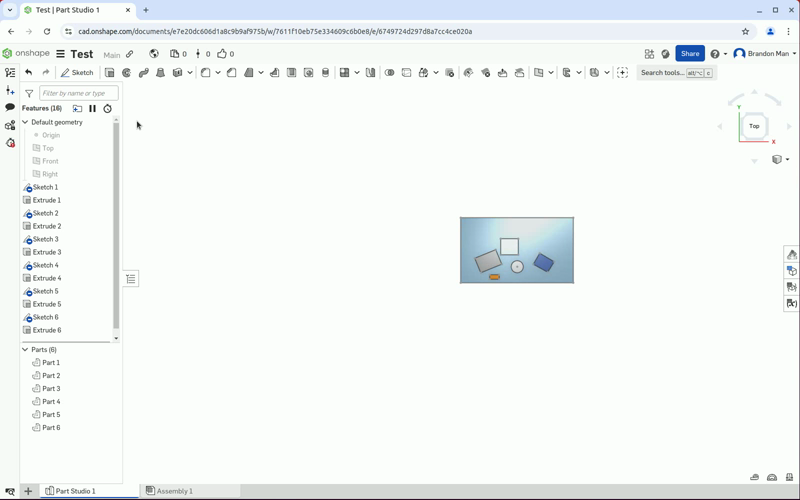
key(shift+7)
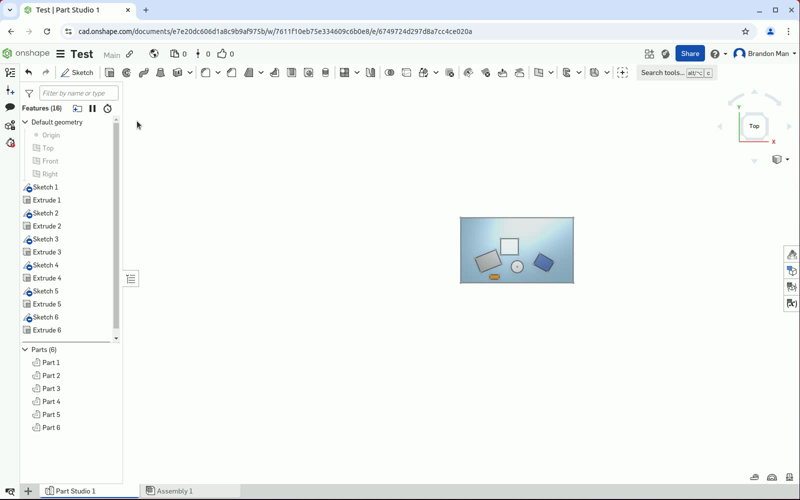
key(up, 3)
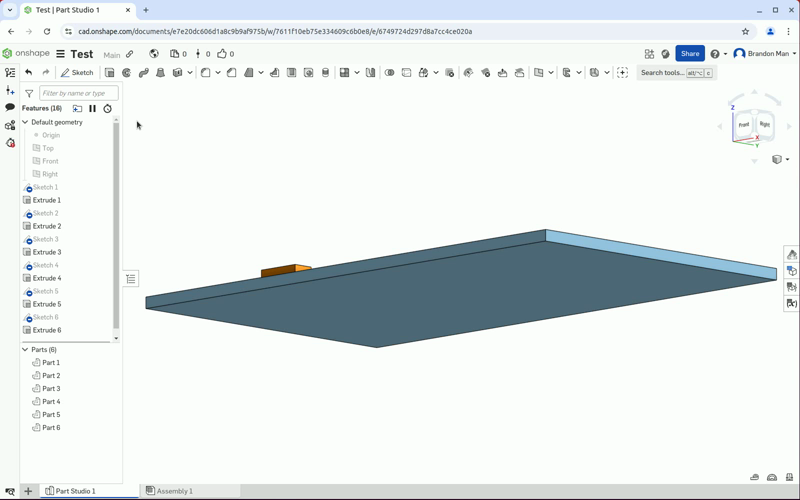
key(left, 3)
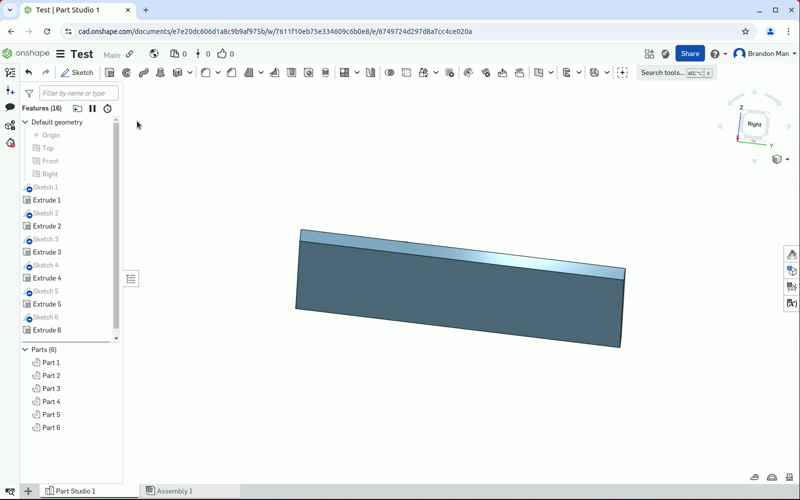
key(right, 3)
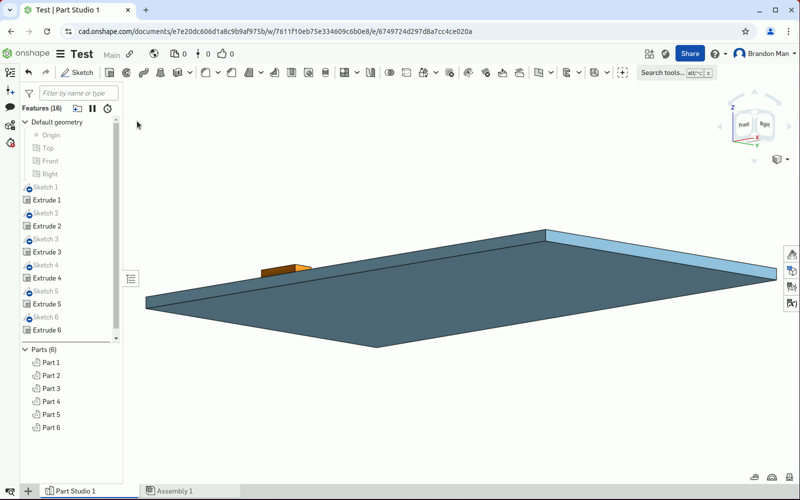
key(down, 3)
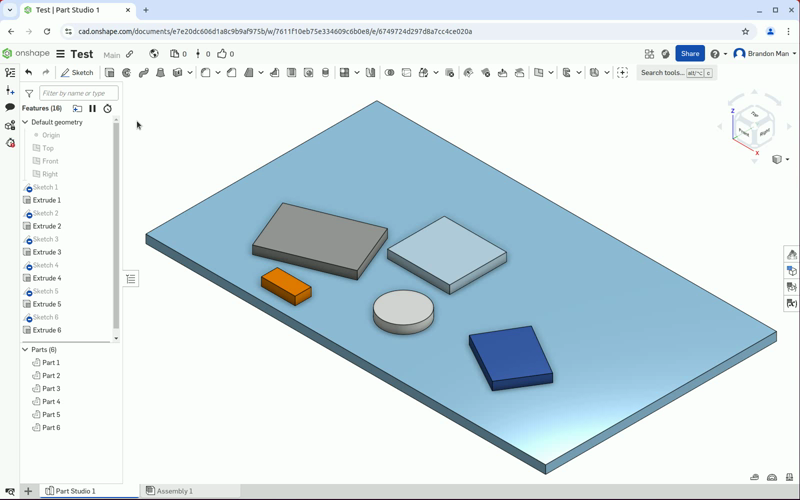
mouse_move(69, 189)
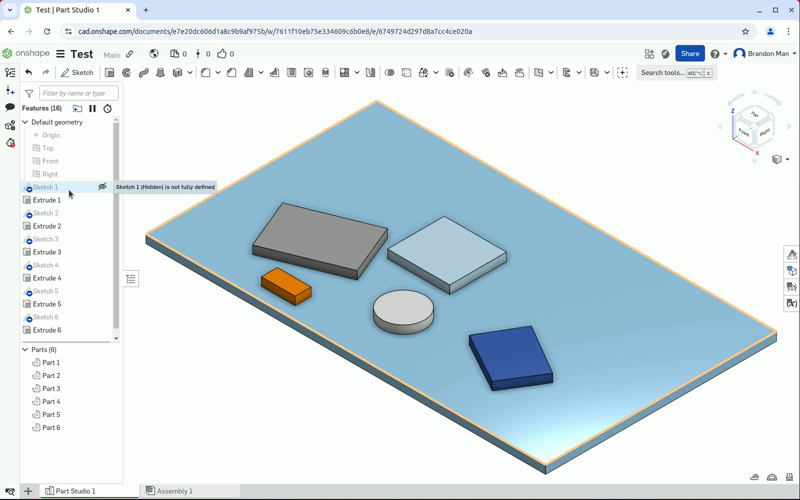
click(69, 189)